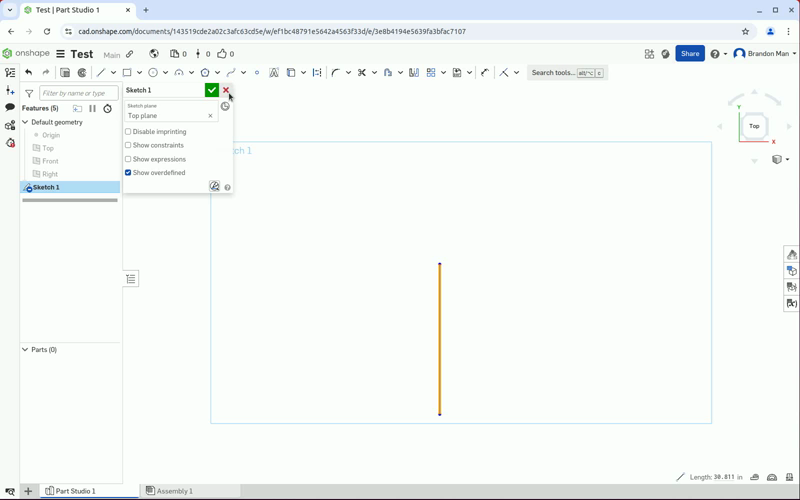
key(shift+h)
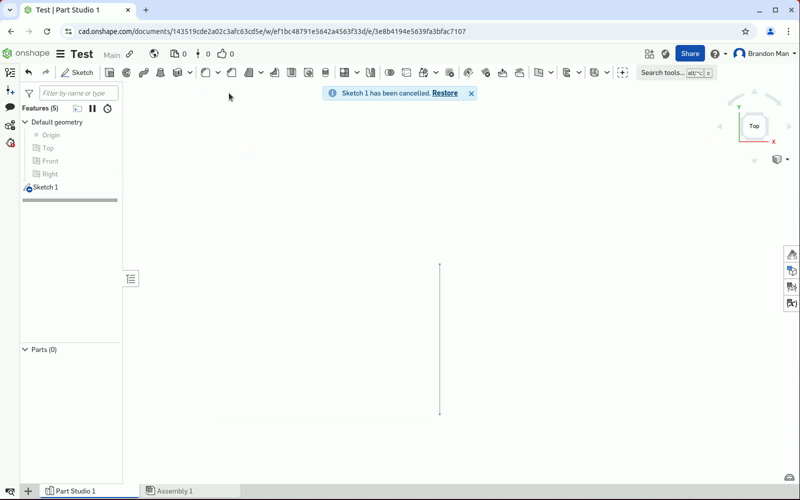
key(shift+s)
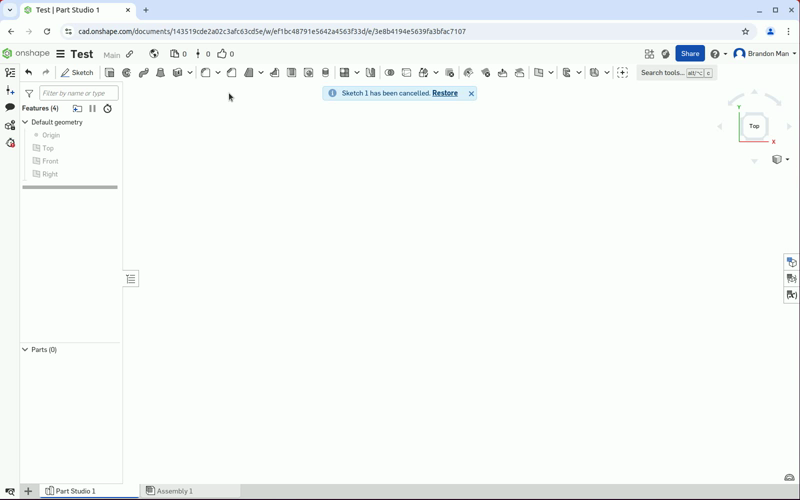
mouse_move(73, 150)
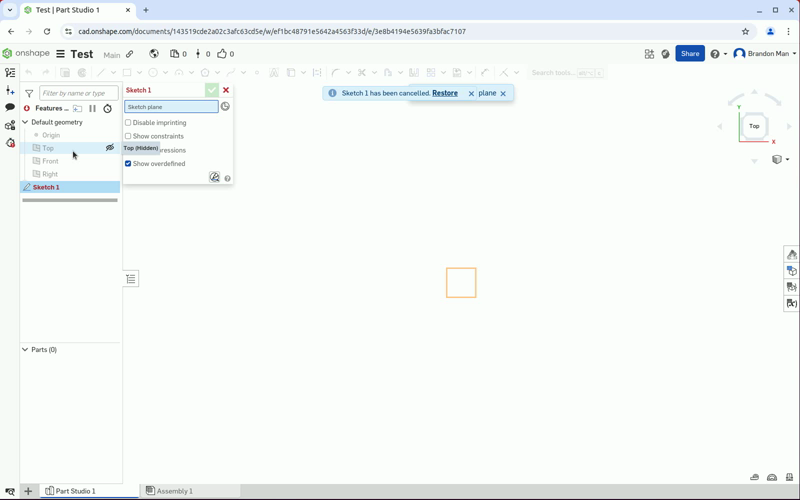
click(73, 150)
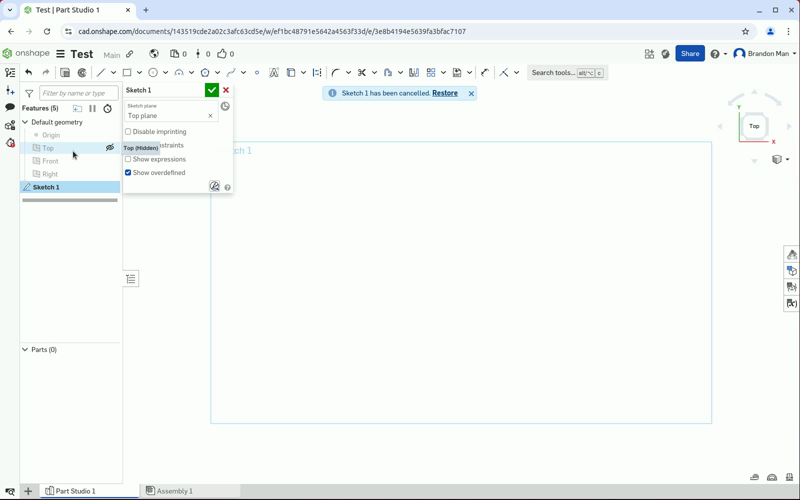
mouse_move(73, 352)
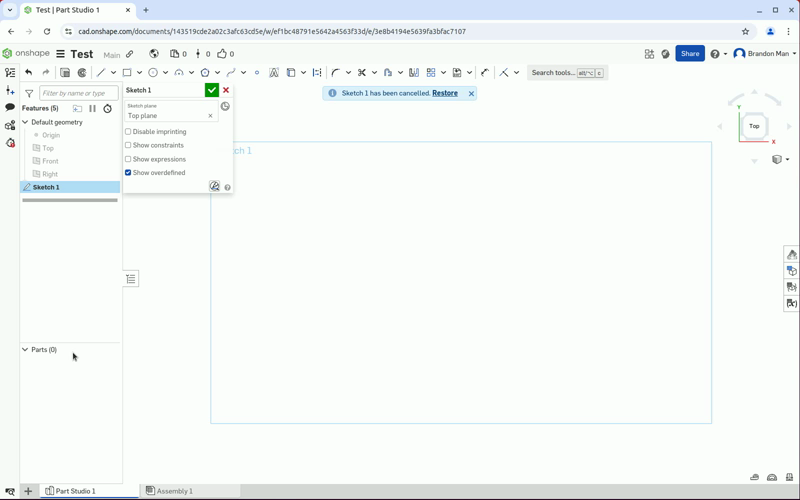
key(y)
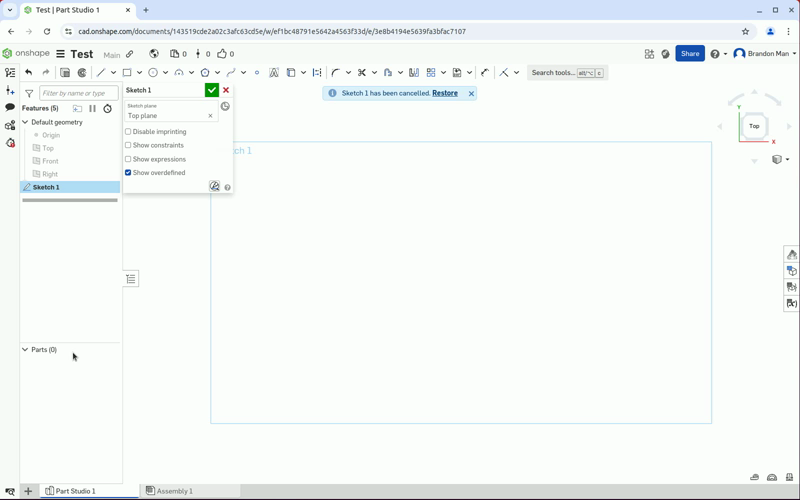
key(l)
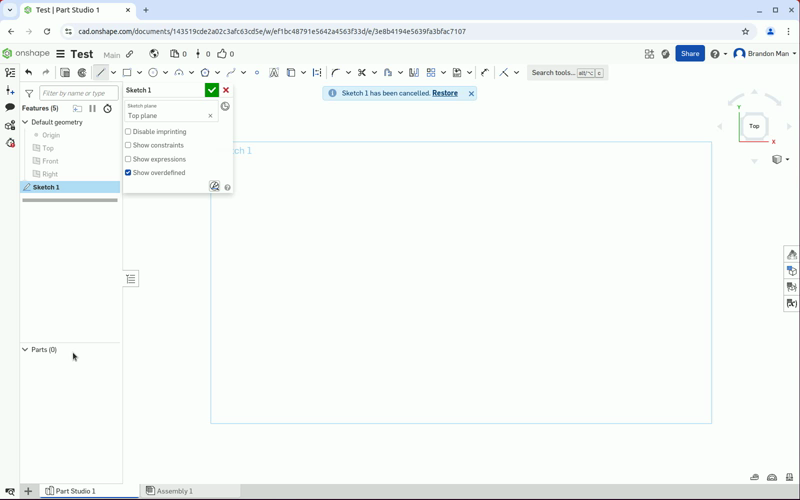
key_down(shift)
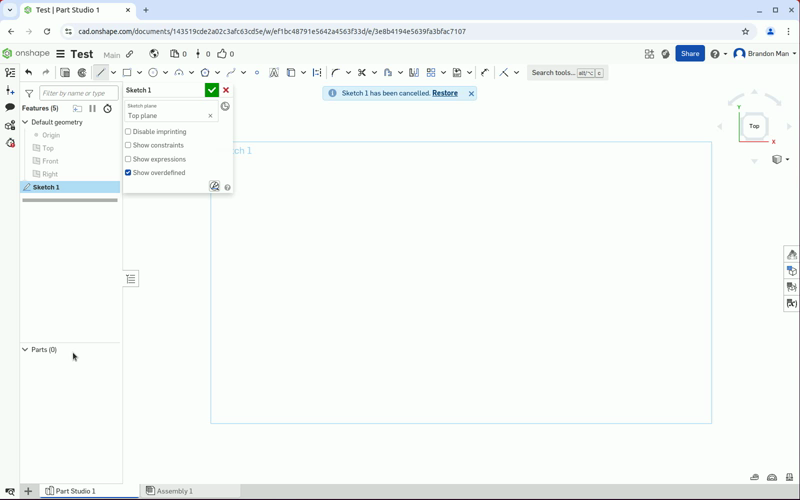
mouse_move(426, 294)
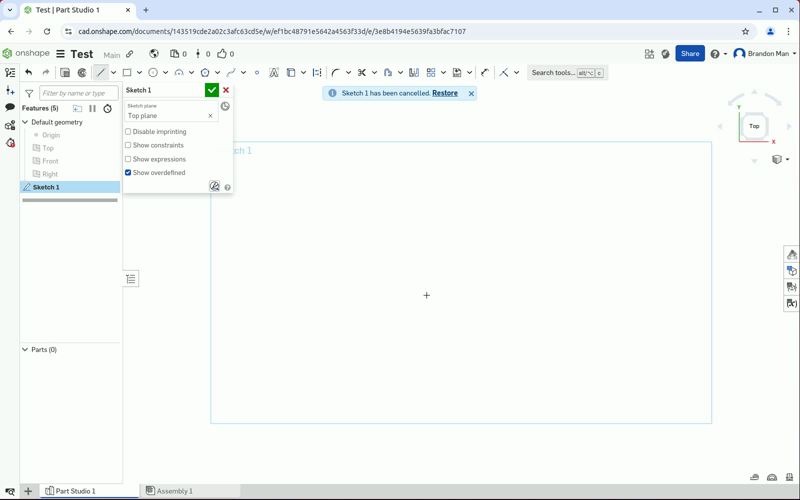
click(426, 294)
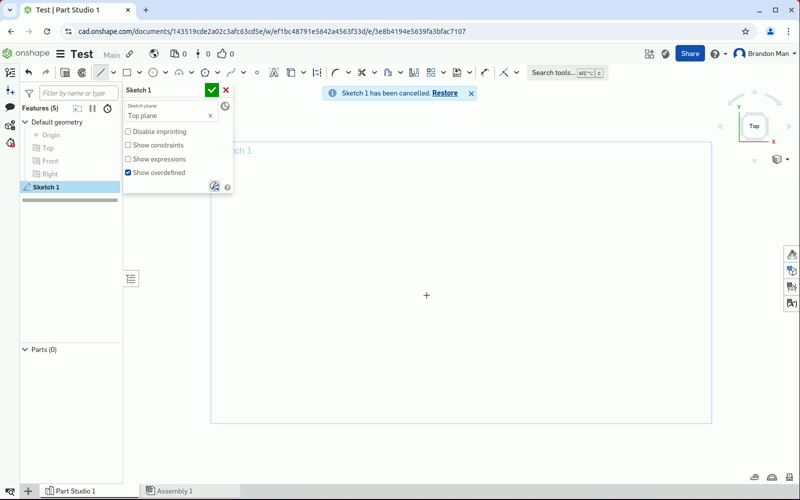
key_up(shift)
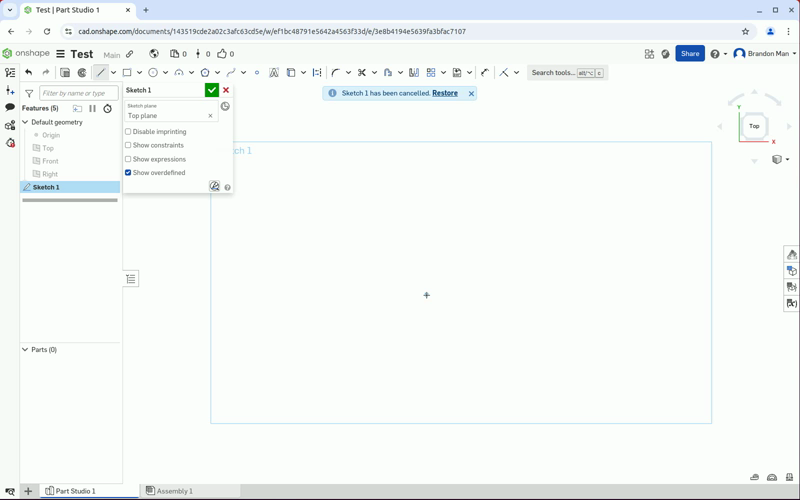
key_down(shift)
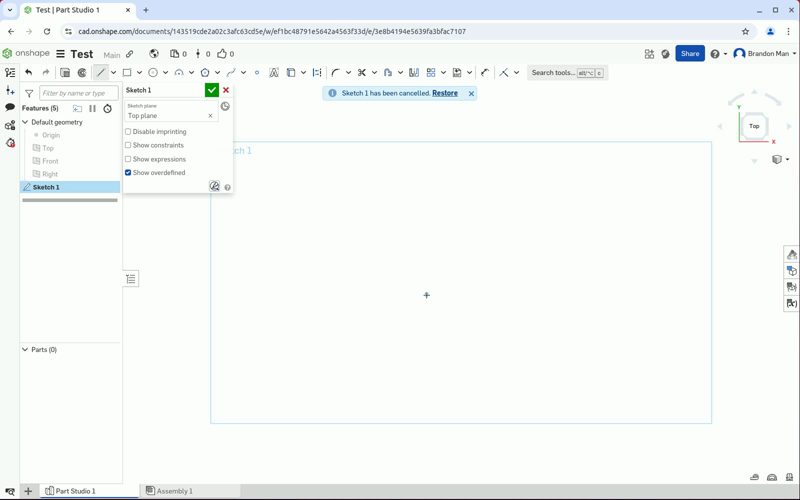
mouse_move(456, 294)
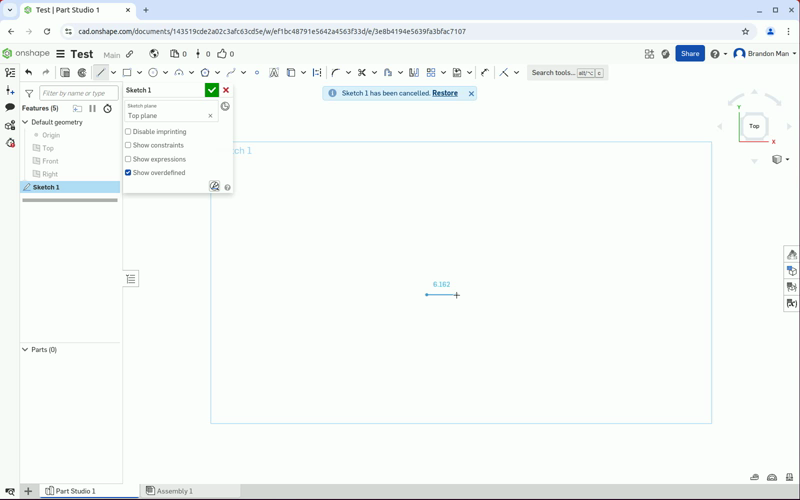
mouse_move(482, 294)
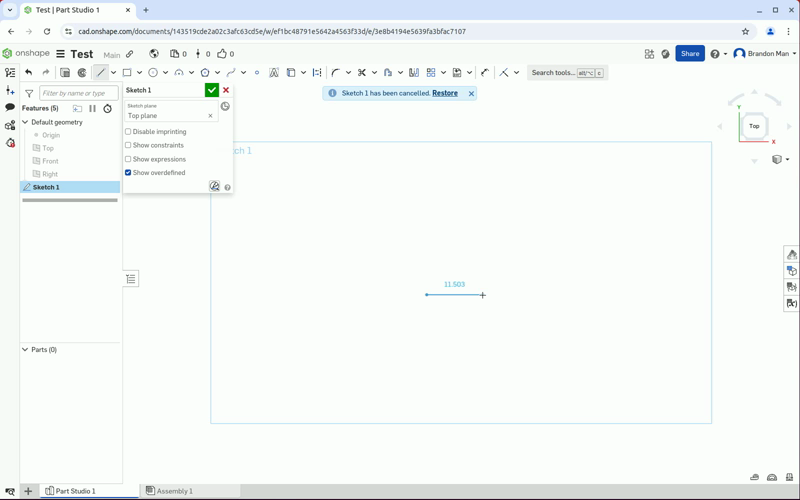
click(482, 294)
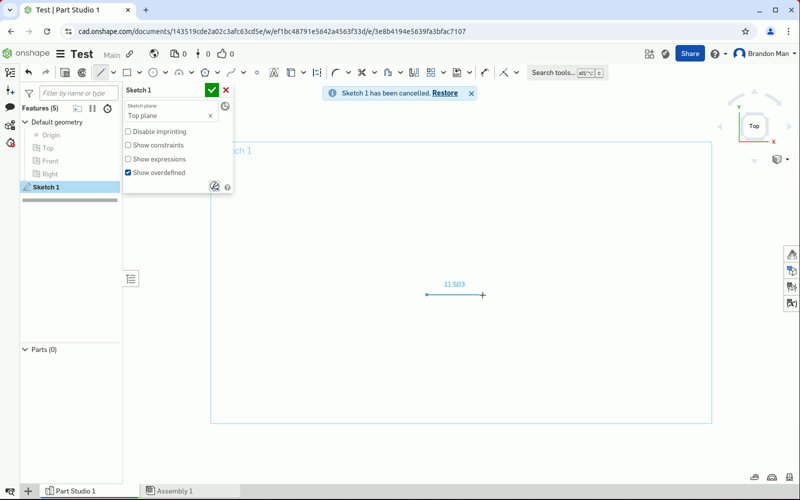
key_up(shift)
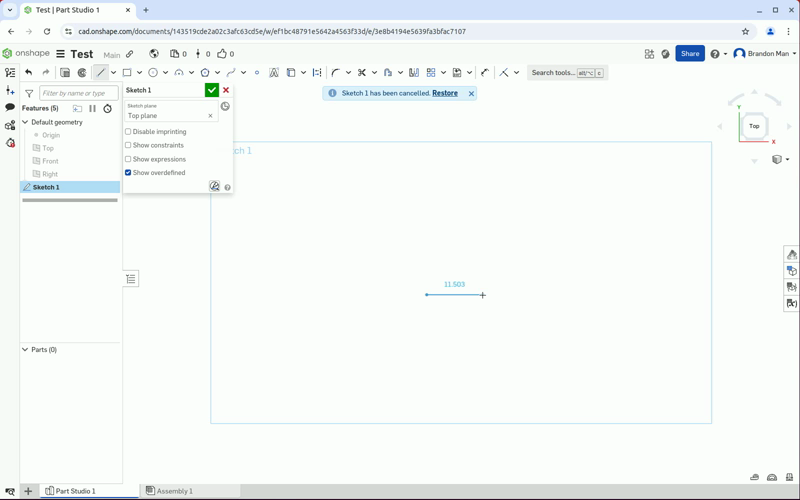
key(esc)
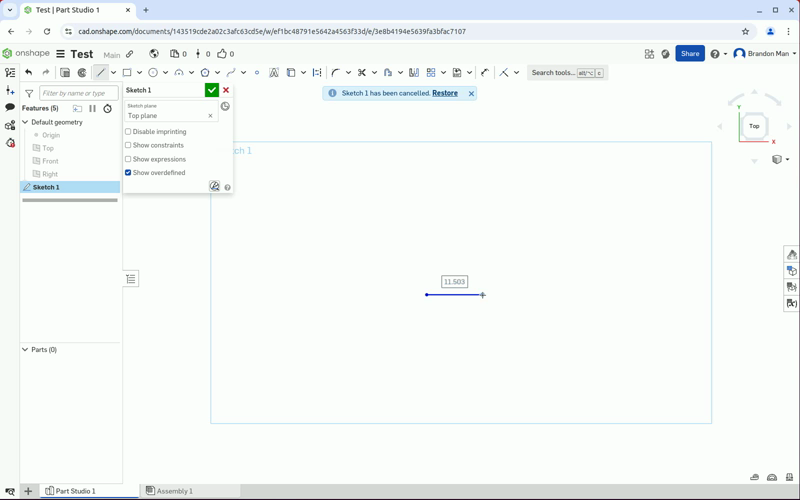
key(a)
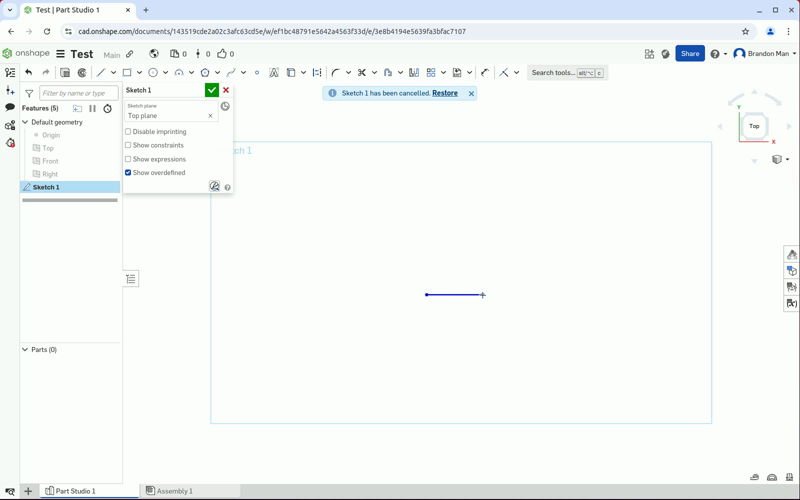
mouse_move(482, 294)
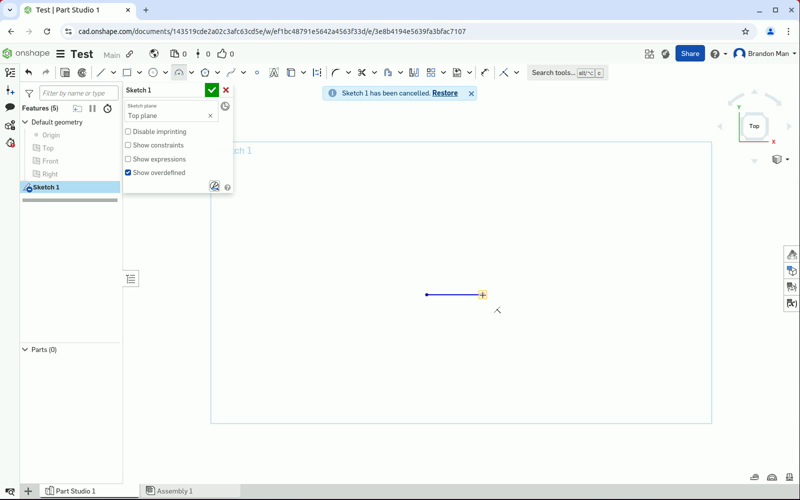
click(482, 294)
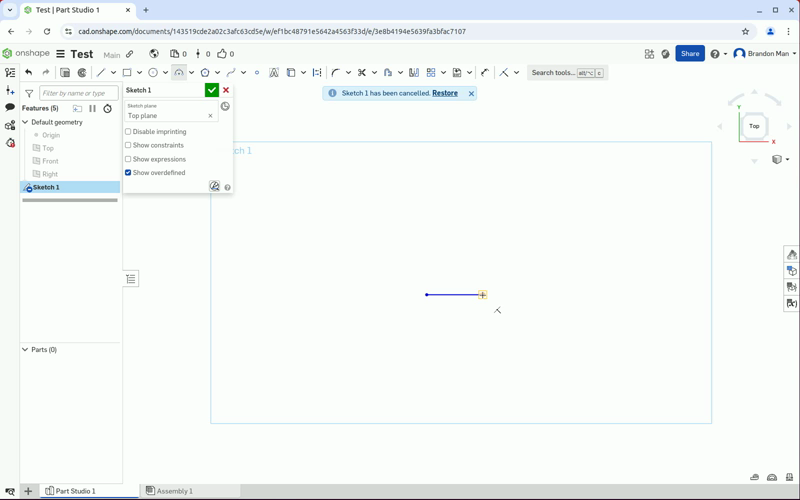
key_down(shift)
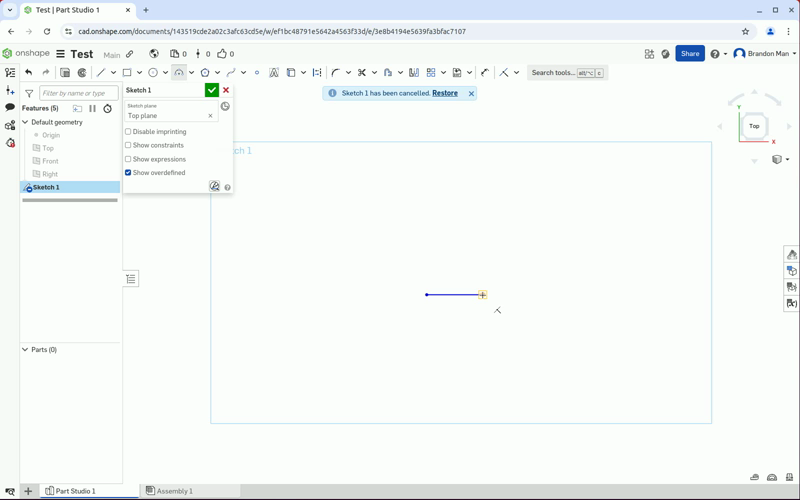
mouse_move(482, 271)
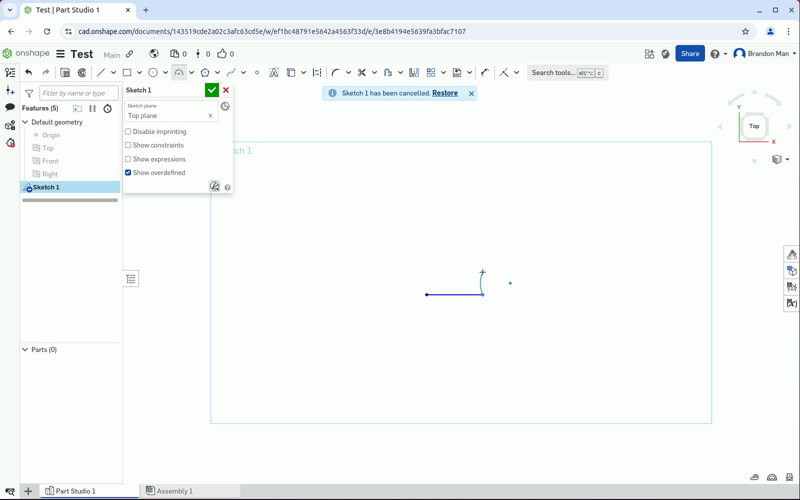
click(482, 271)
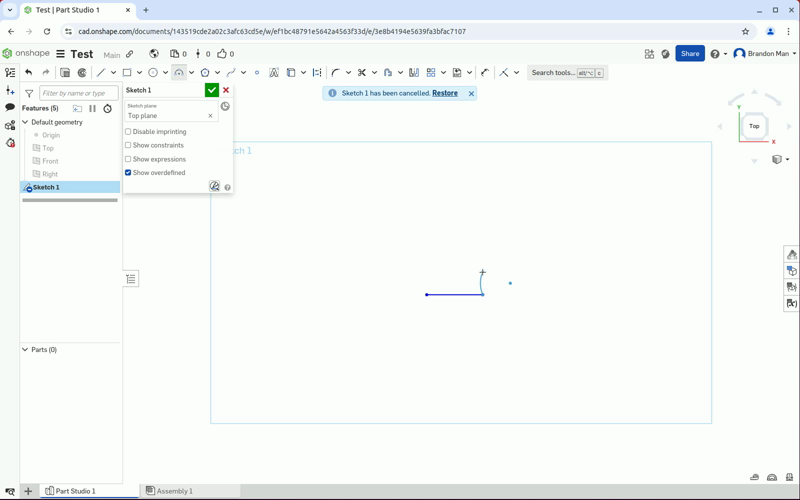
mouse_move(494, 283)
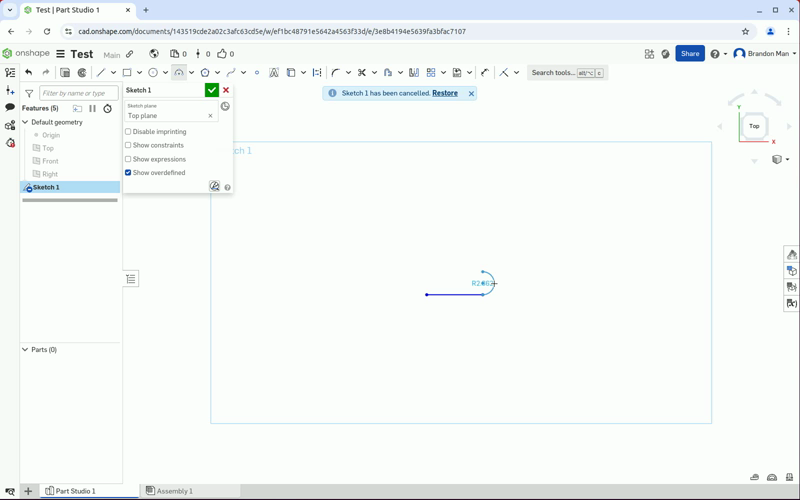
click(494, 283)
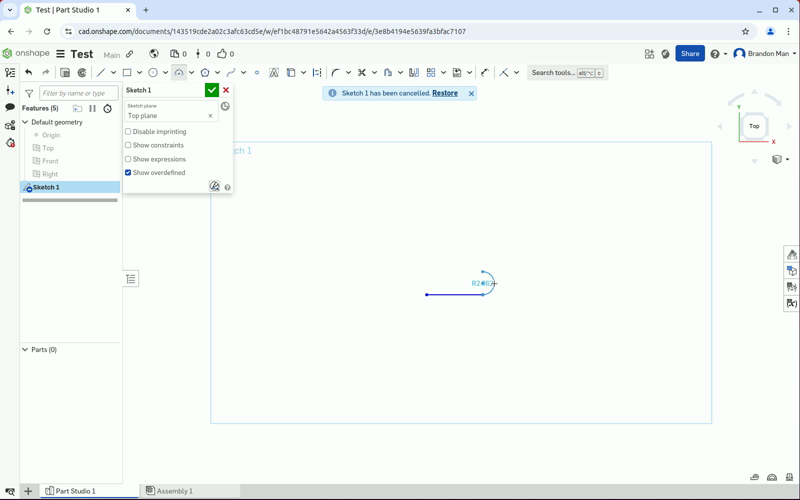
key_up(shift)
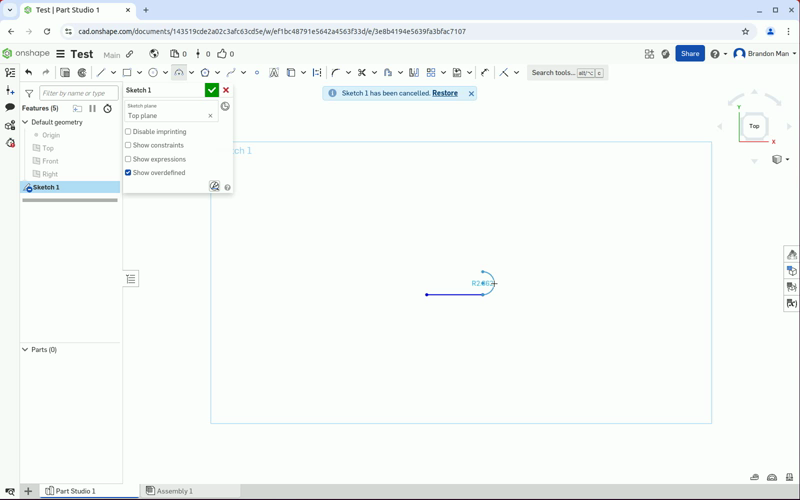
key(esc)
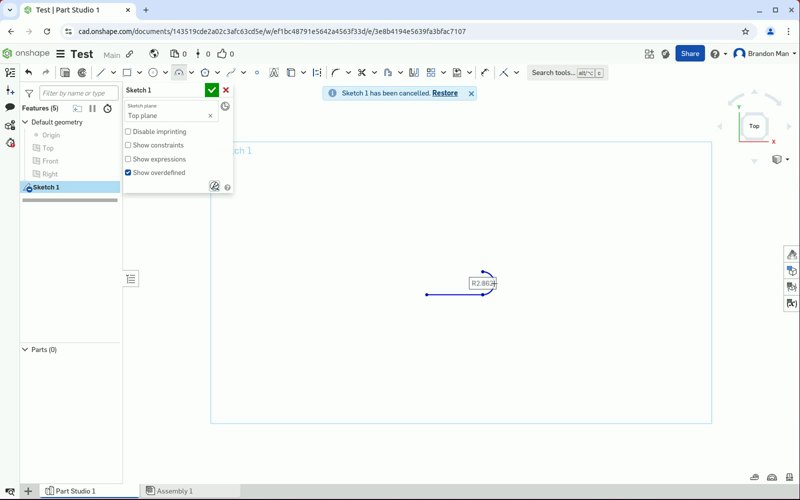
key(l)
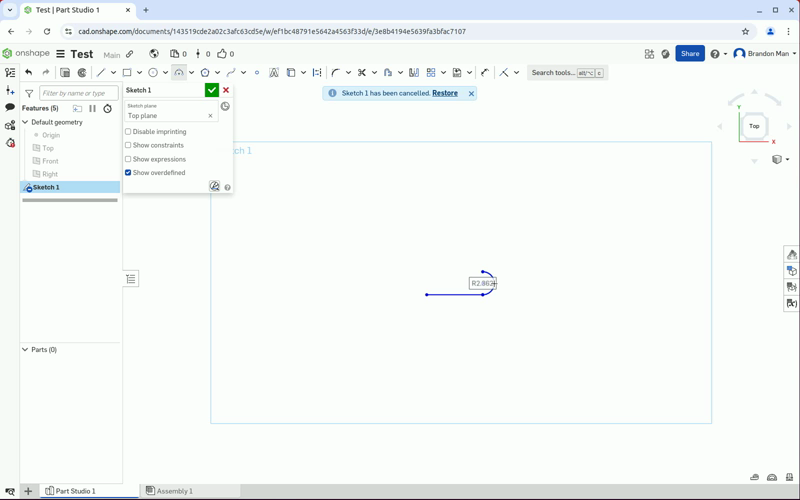
mouse_move(482, 271)
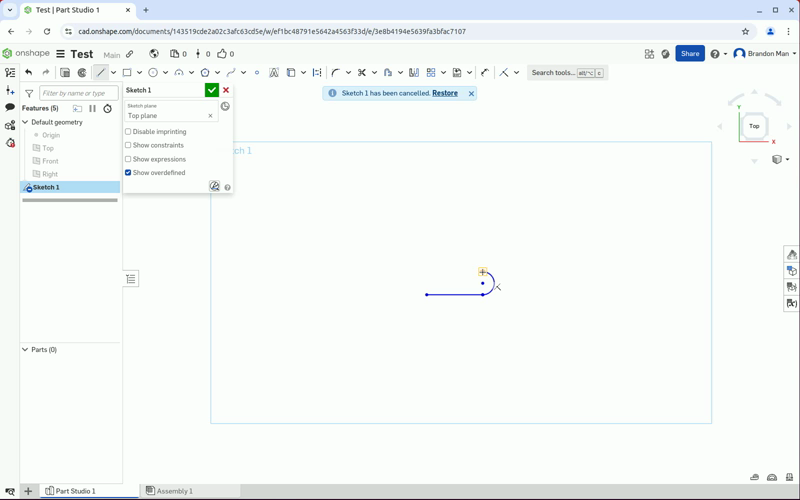
click(482, 271)
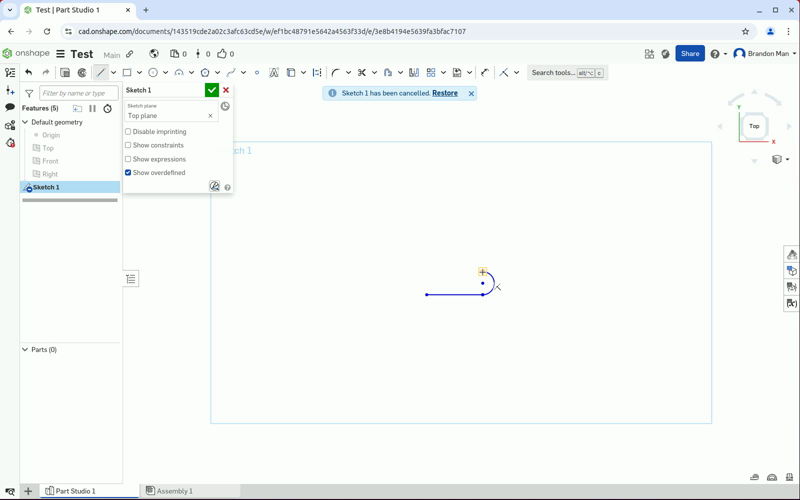
key_down(shift)
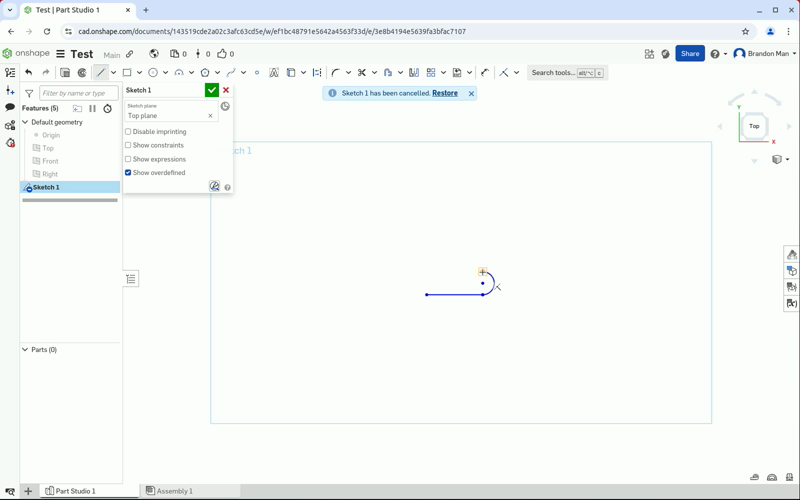
mouse_move(512, 271)
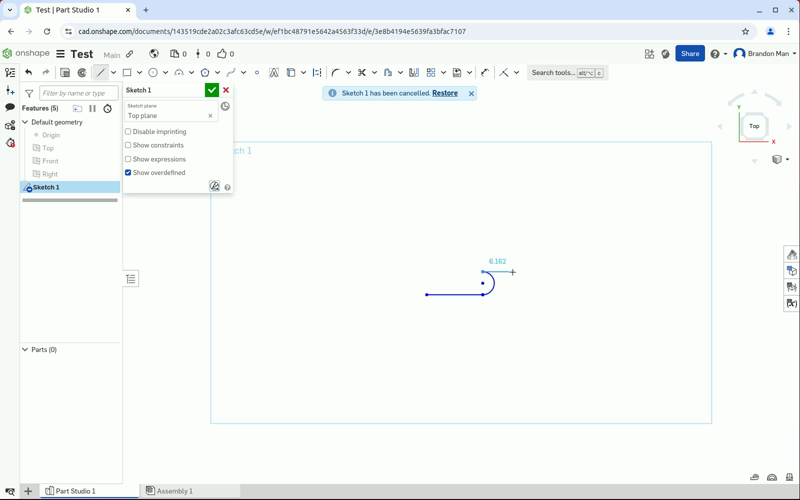
mouse_move(426, 271)
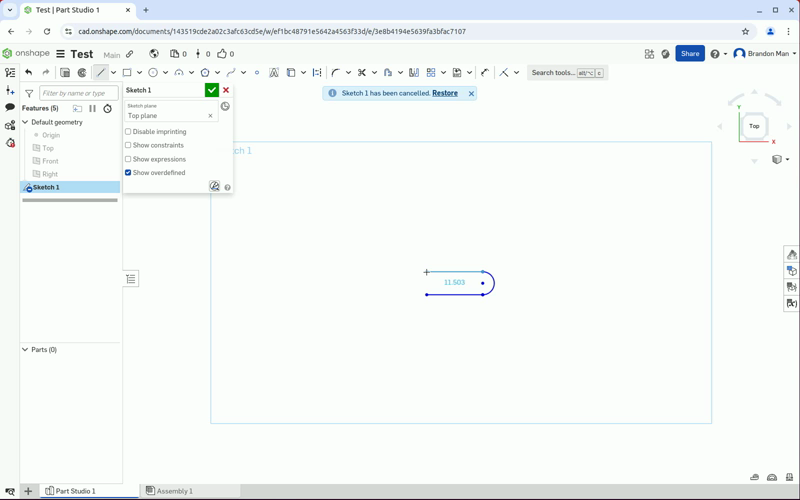
click(426, 271)
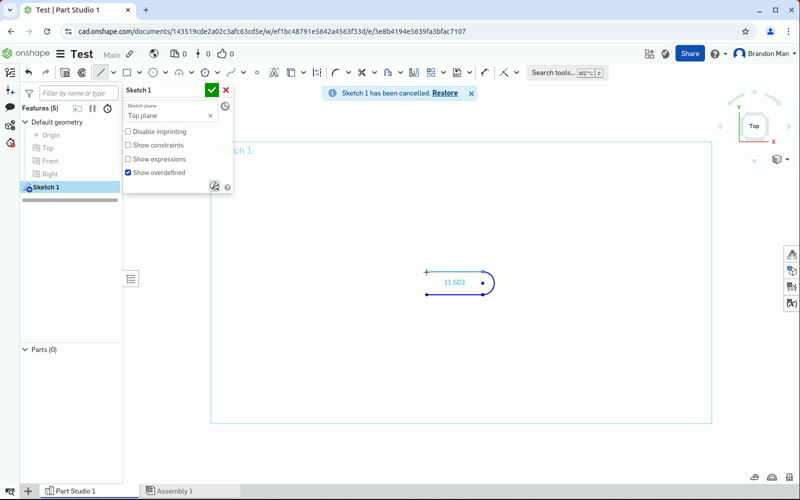
key_up(shift)
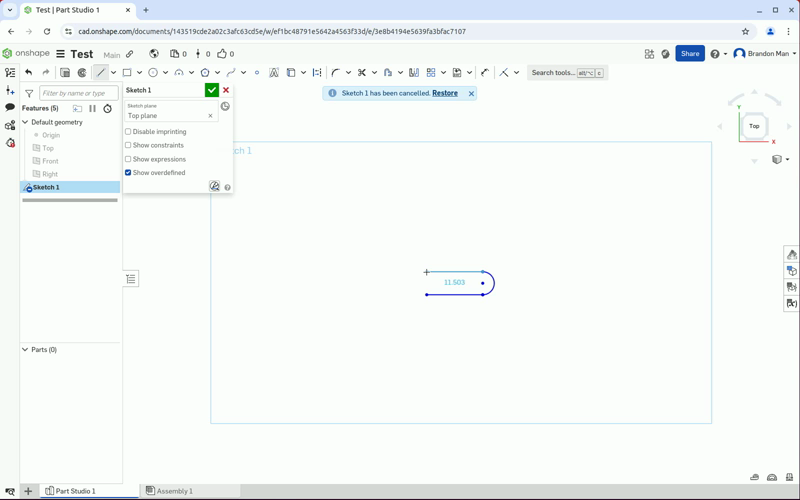
mouse_move(456, 271)
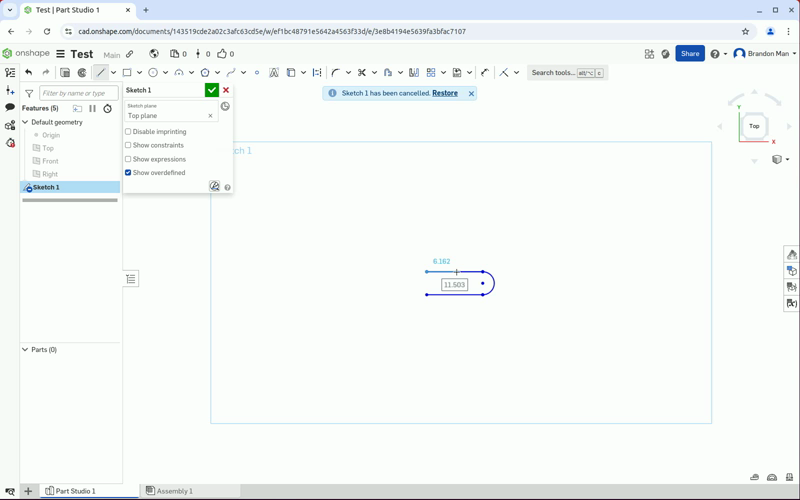
key_down(shift)
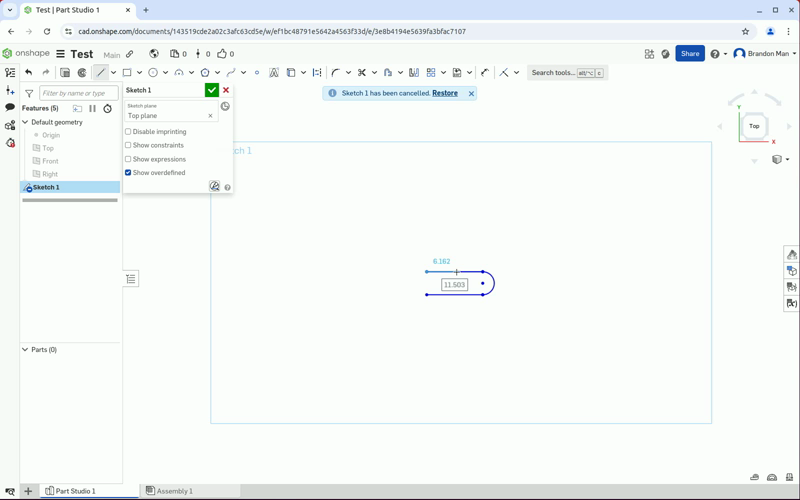
mouse_move(426, 294)
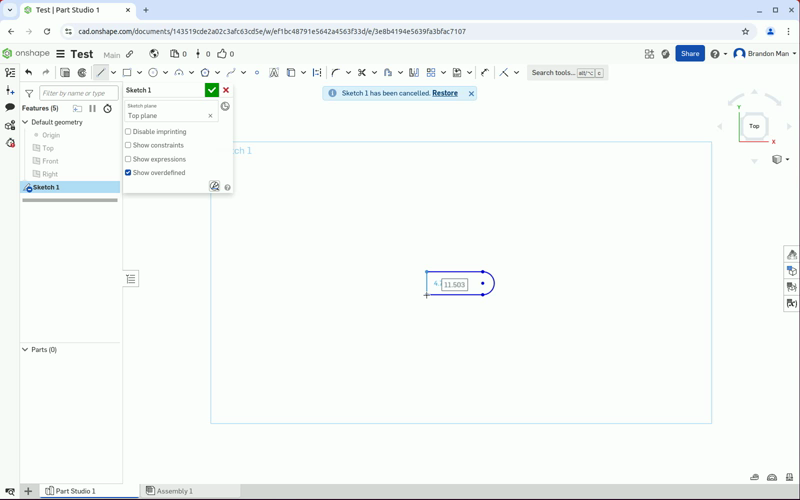
key_up(shift)
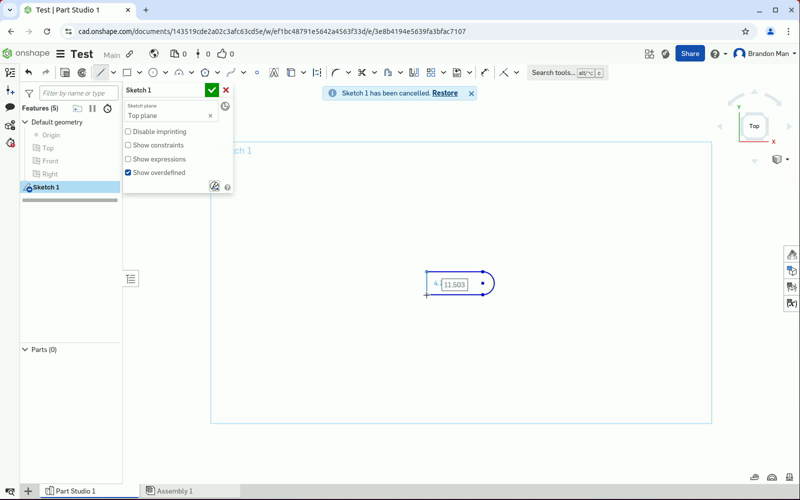
click(426, 294)
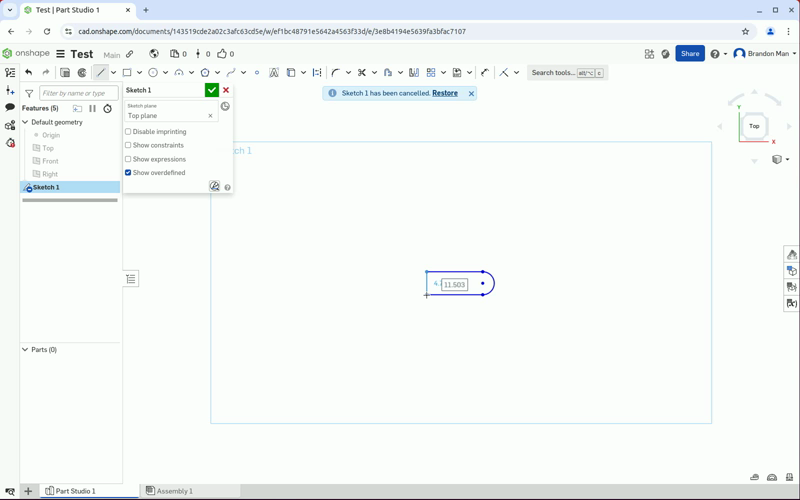
key(esc)
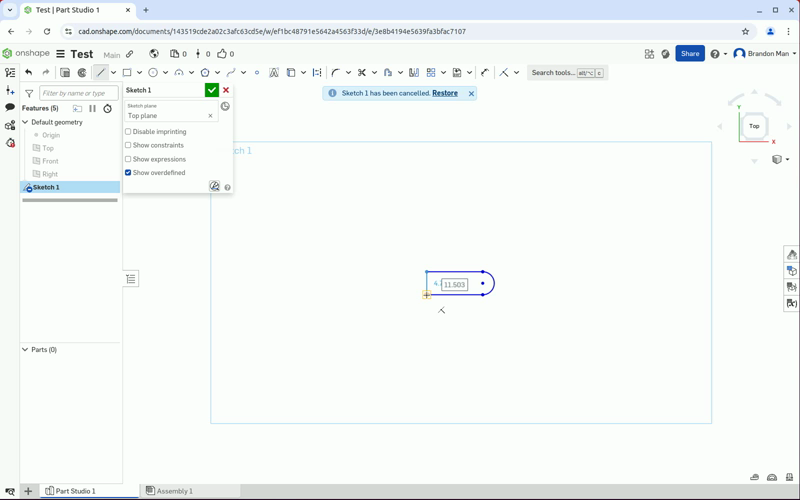
mouse_move(461, 277)
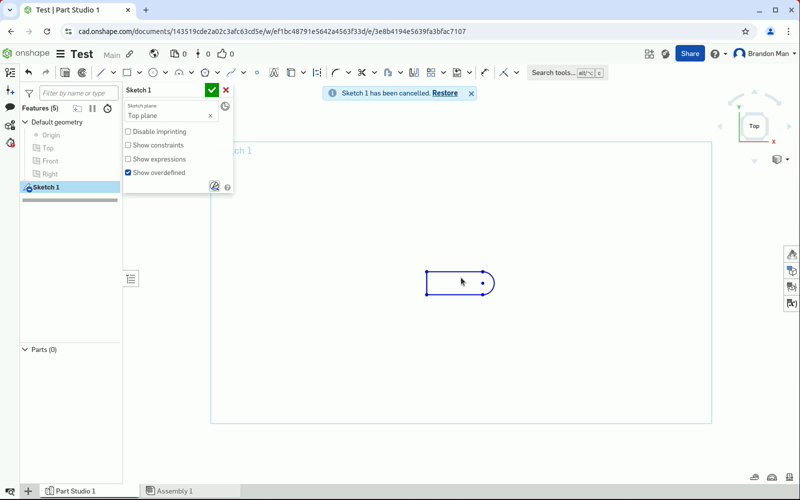
scroll(6)
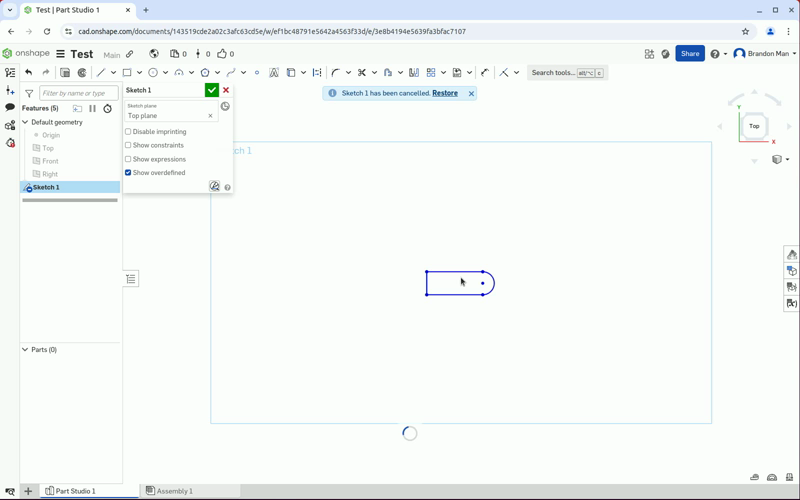
scroll(6)
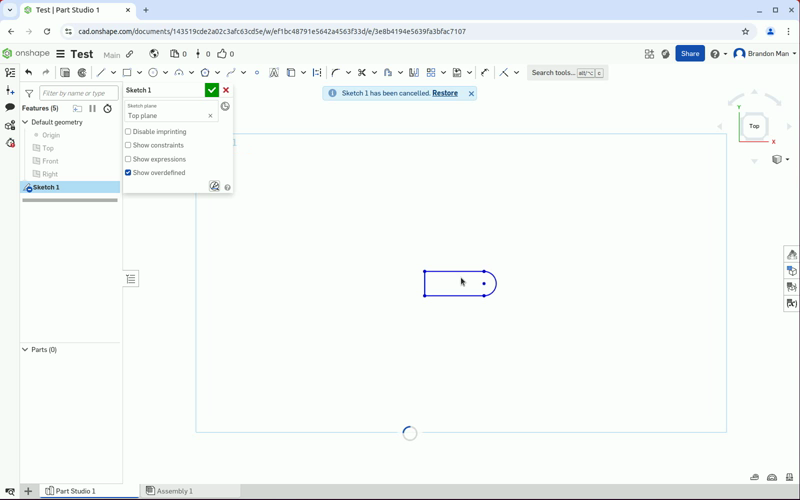
scroll(6)
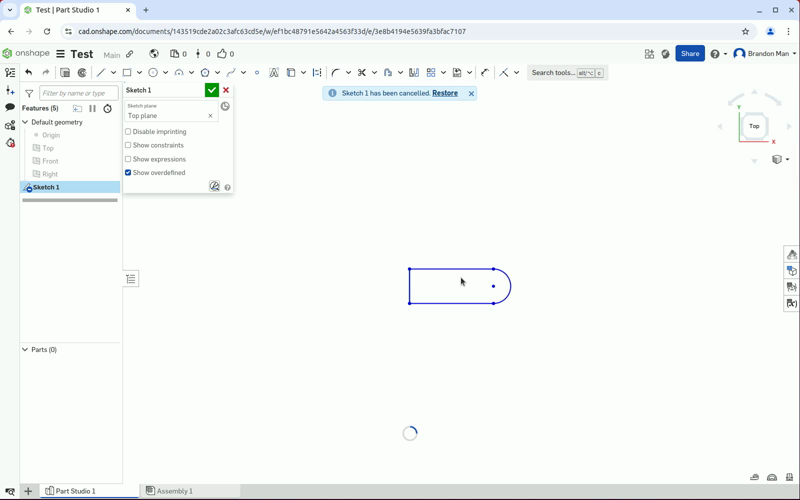
scroll(6)
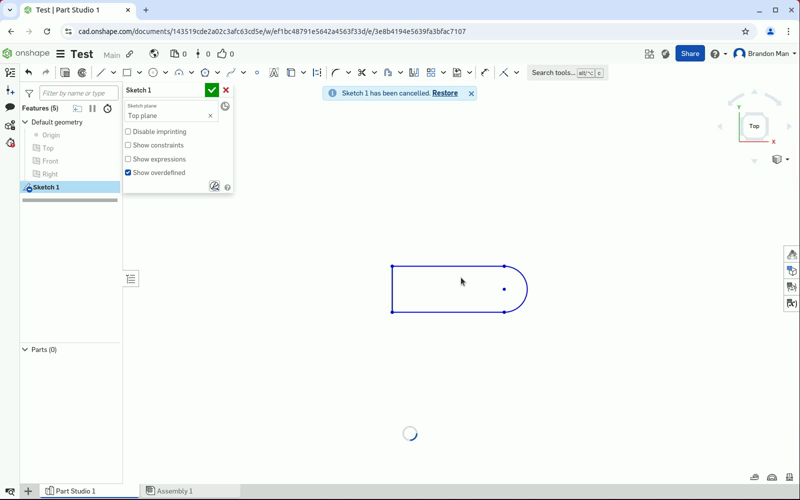
scroll(6)
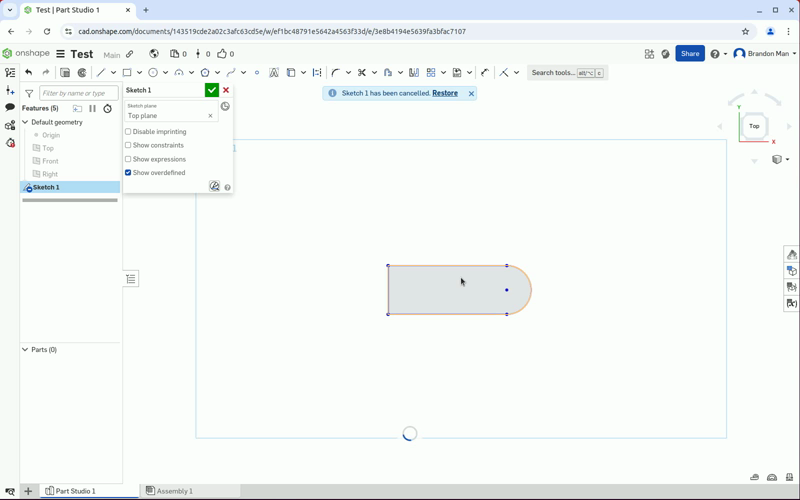
scroll(6)
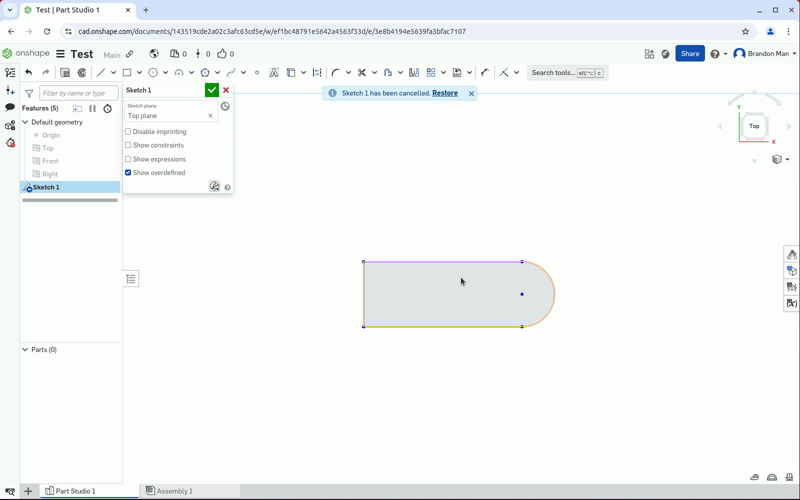
scroll(6)
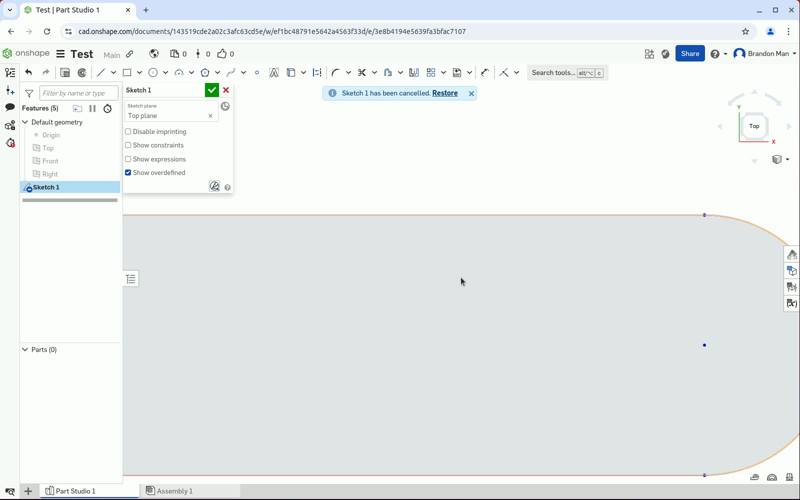
click(461, 277)
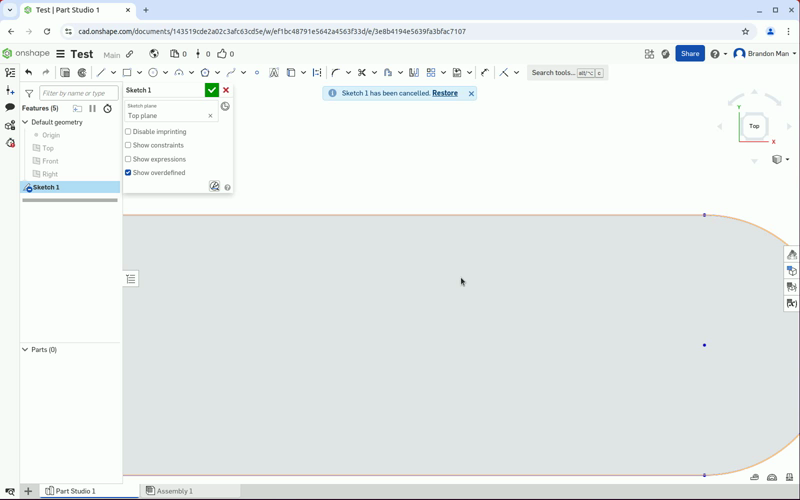
scroll(-6)
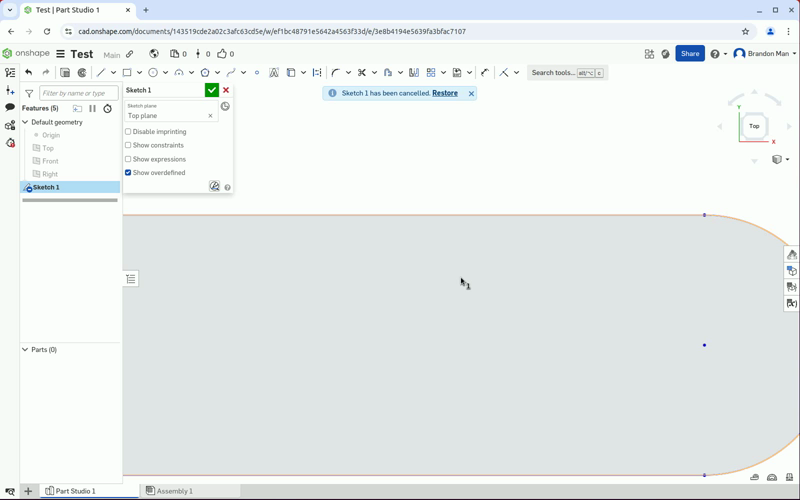
scroll(-6)
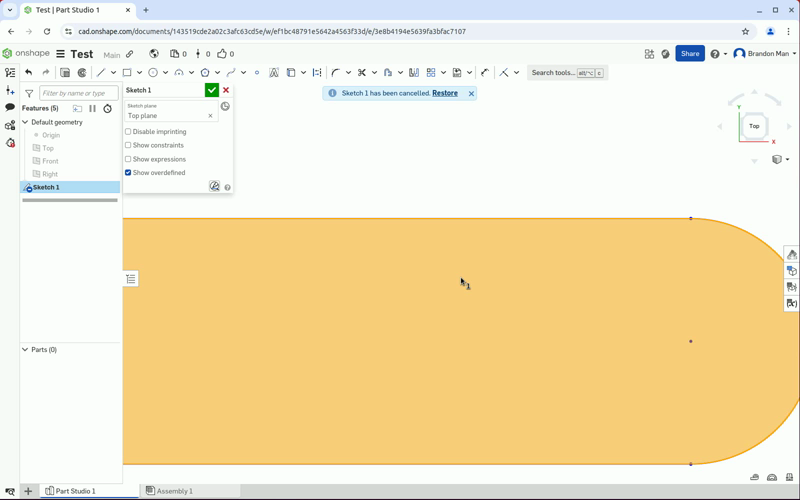
scroll(-6)
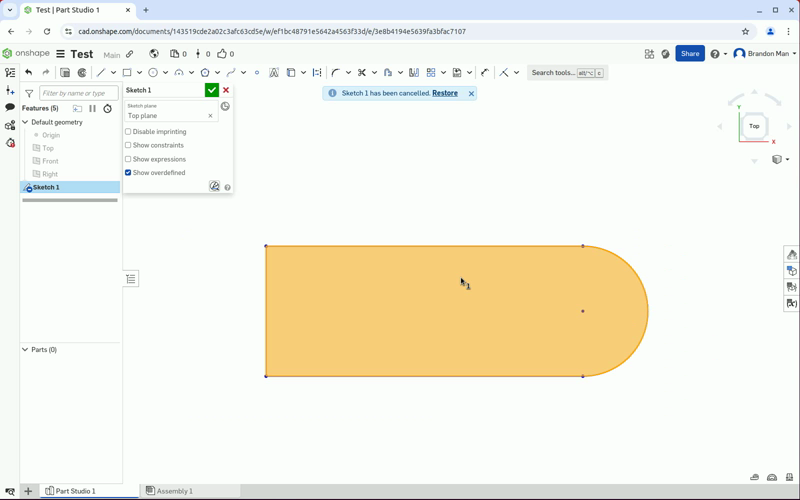
scroll(-6)
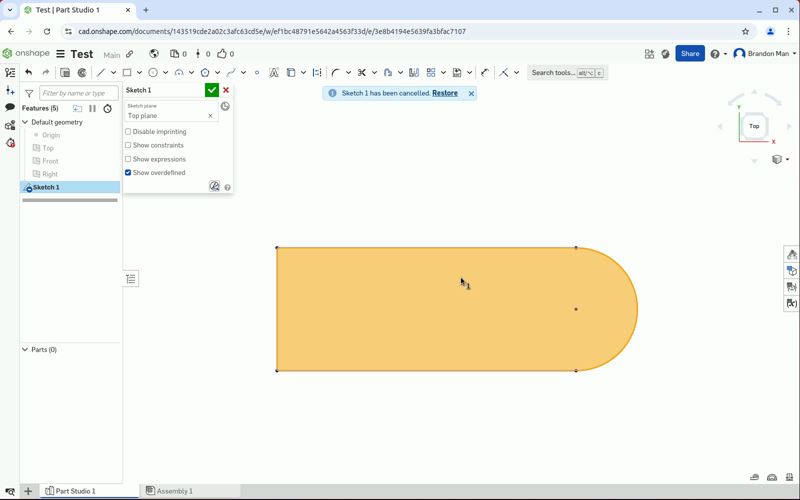
scroll(-6)
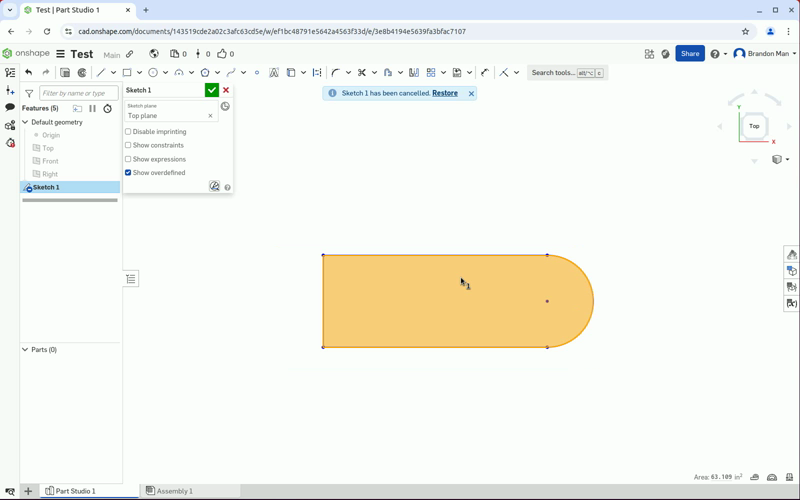
scroll(-6)
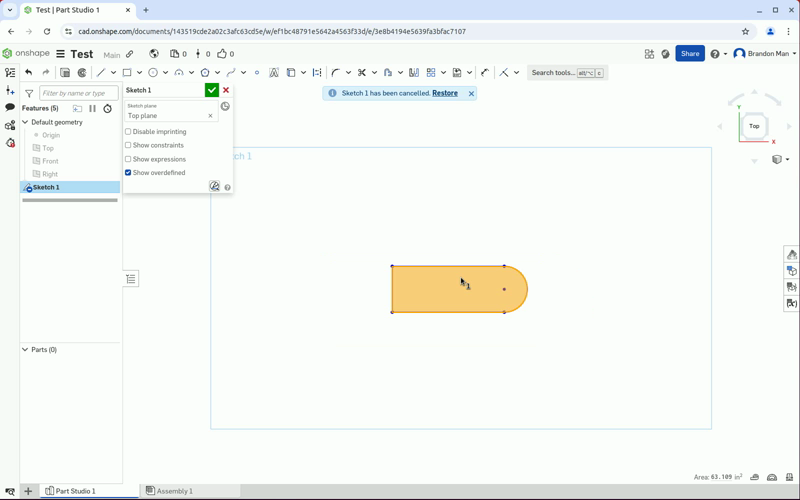
scroll(-6)
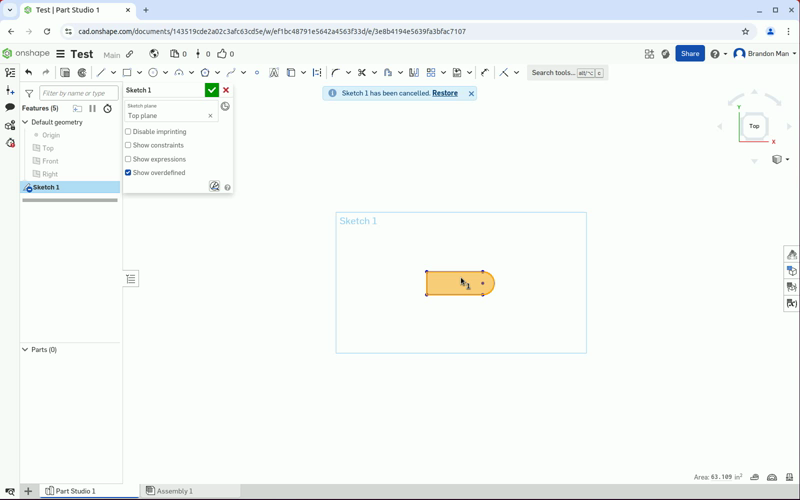
mouse_move(73, 352)
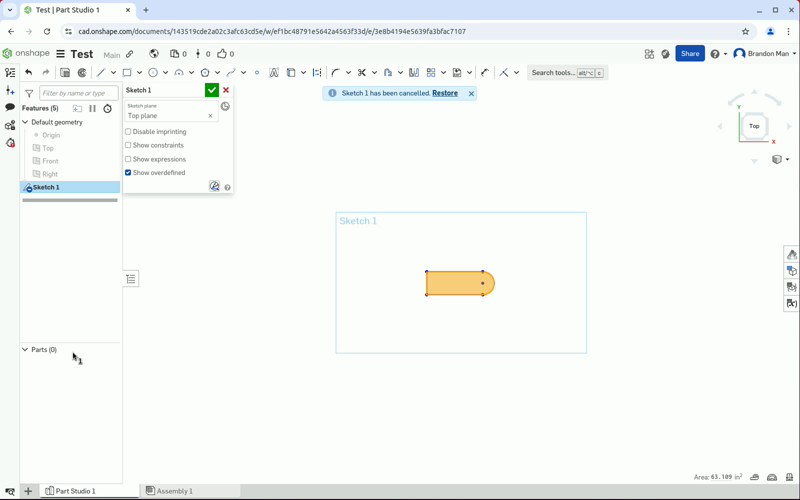
key(shift+y)
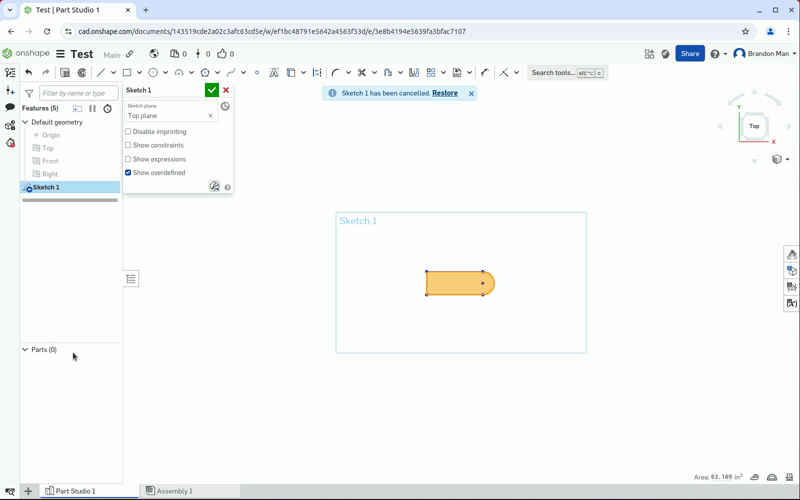
key(shift+e)
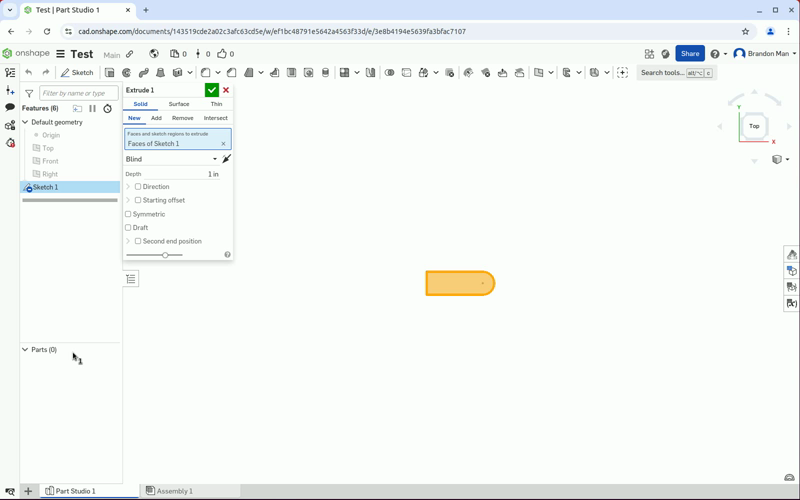
mouse_move(143, 106)
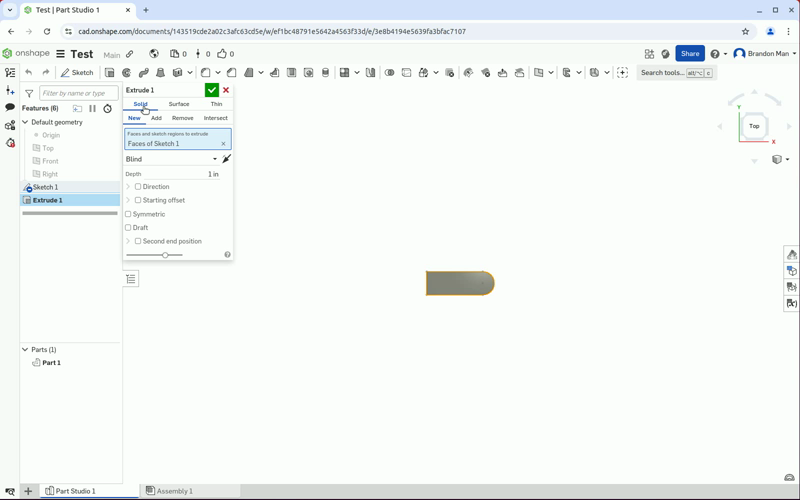
click(143, 106)
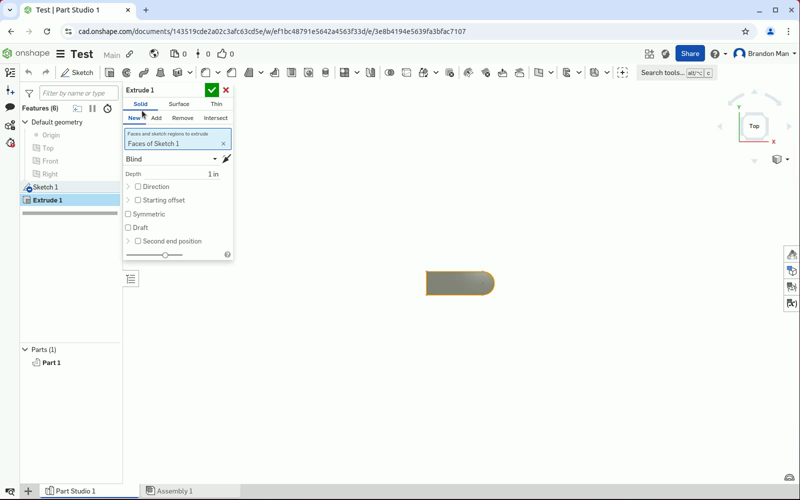
mouse_move(137, 120)
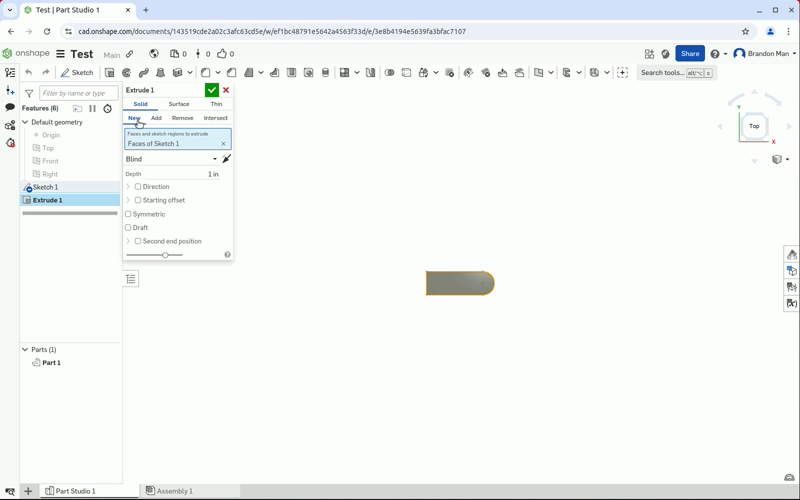
click(137, 120)
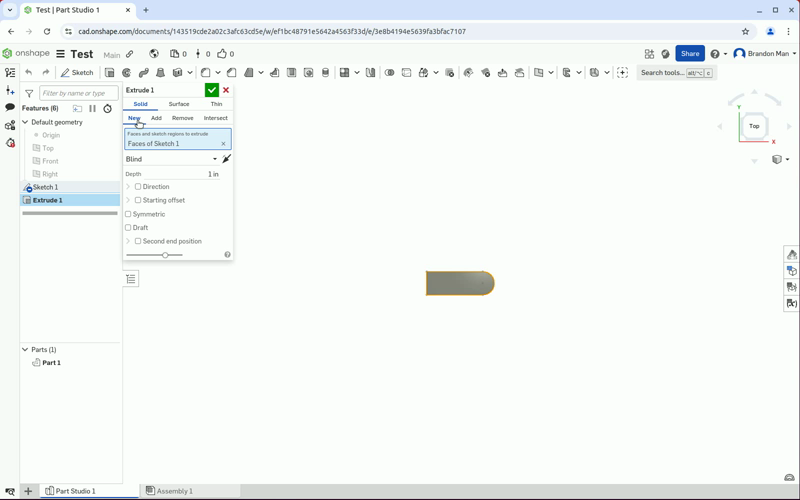
key(tab, 4)
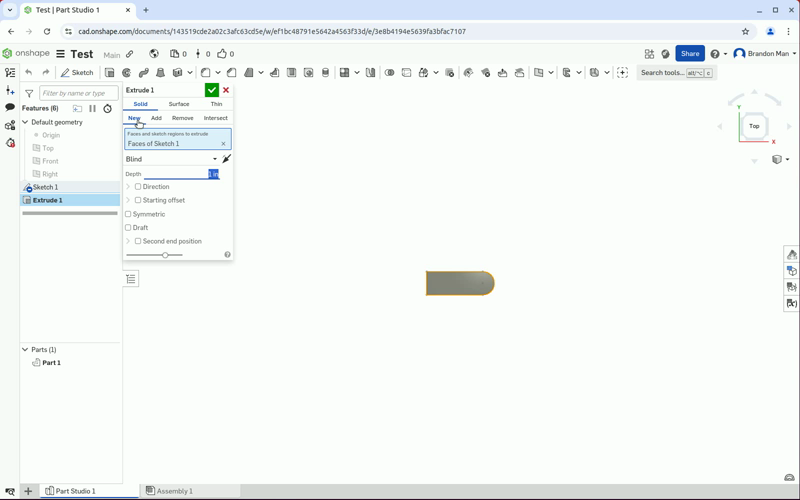
text(2.408)
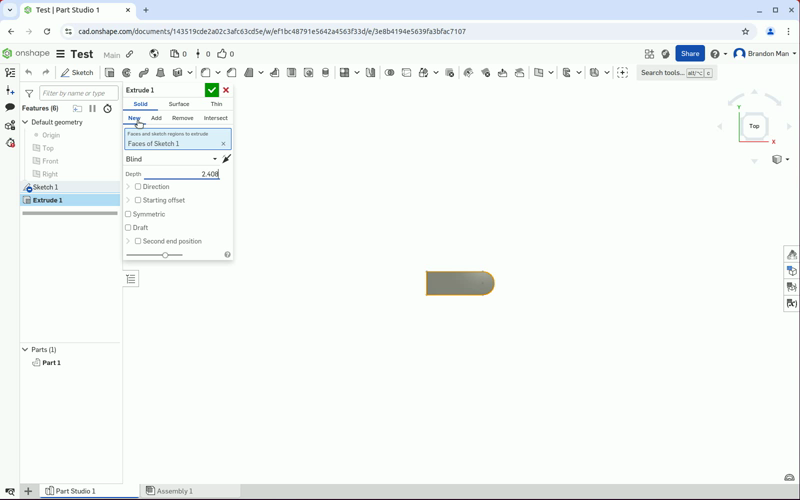
key(tab, 3)
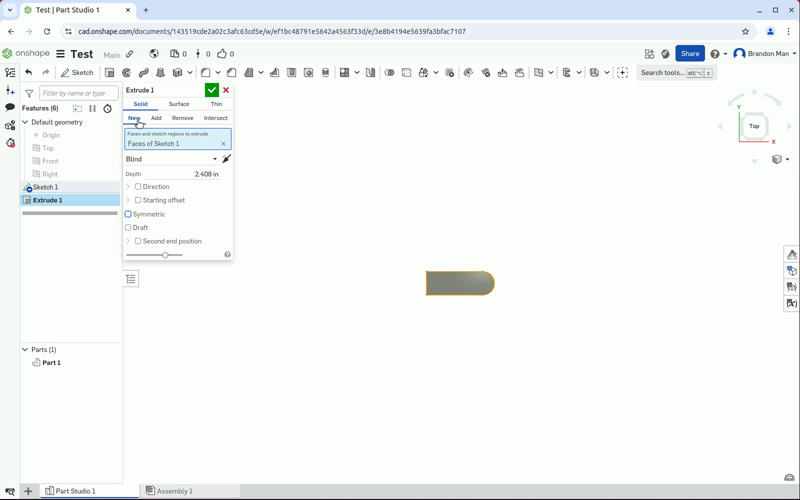
key(space)
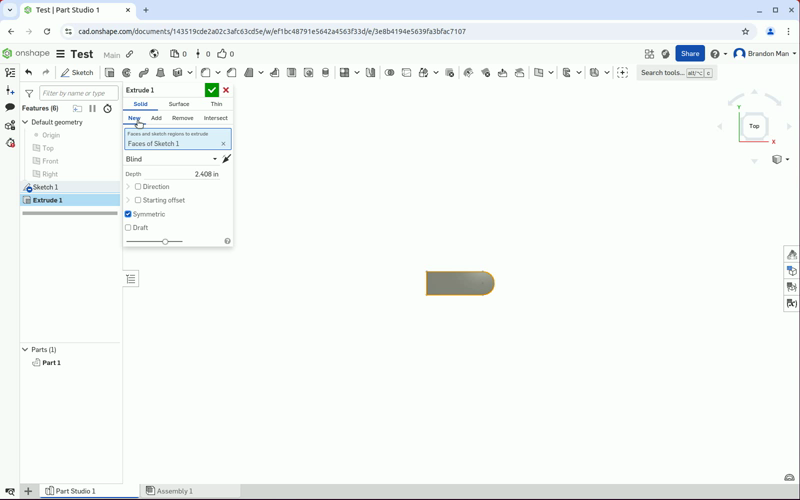
key(enter)
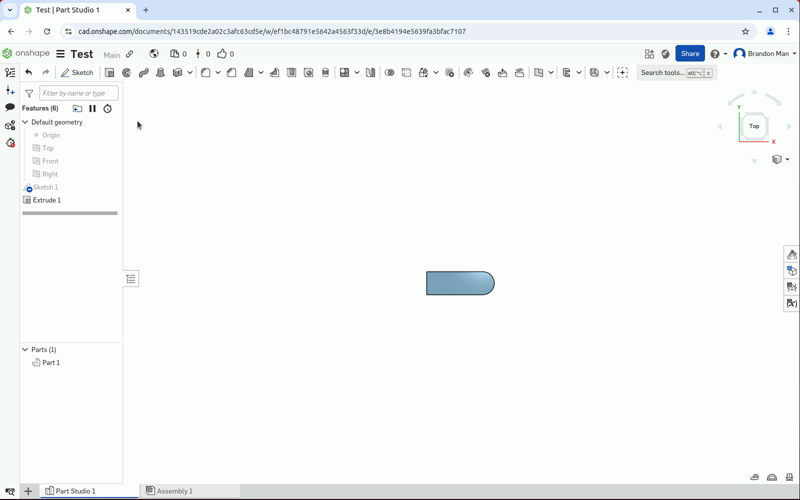
key(shift+h)
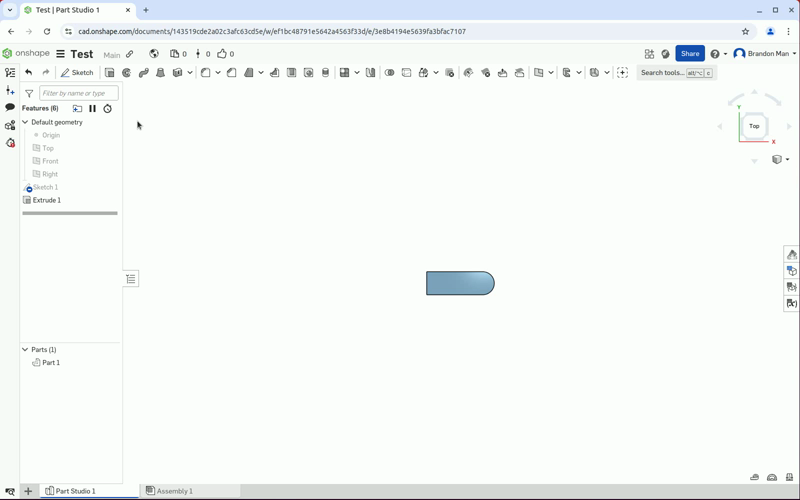
key(shift+h)
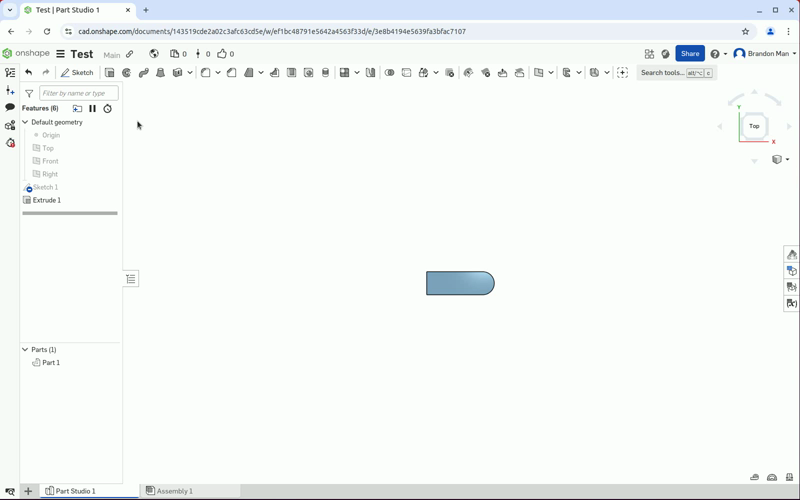
mouse_move(73, 189)
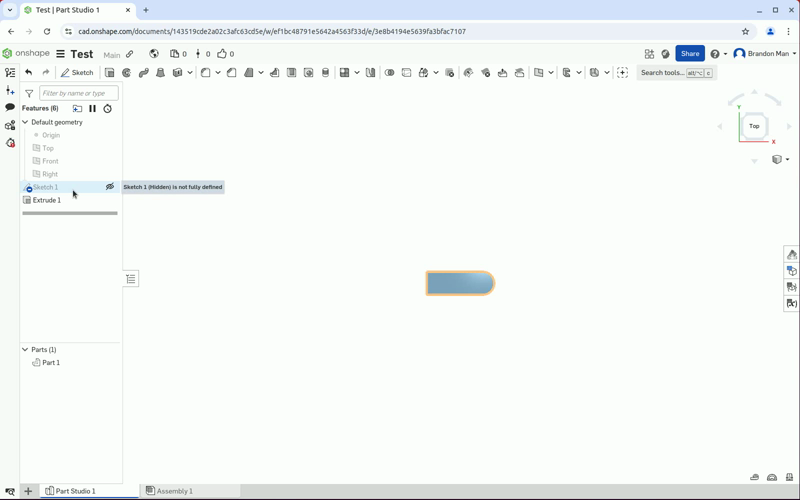
click(73, 189)
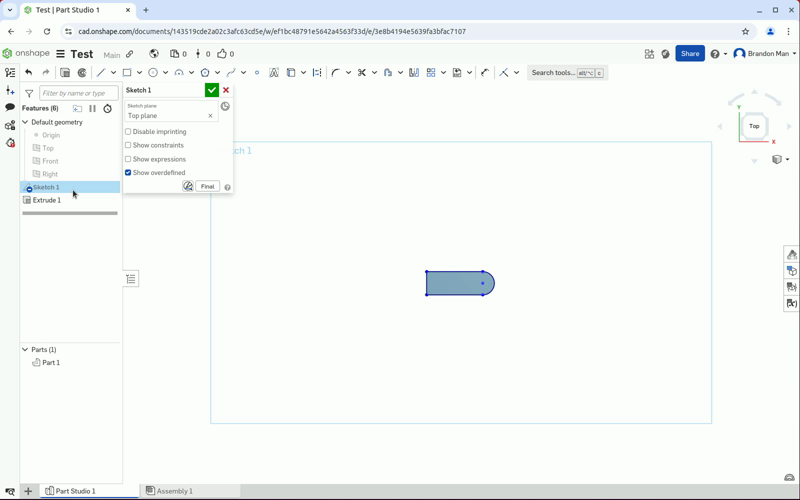
mouse_move(229, 92)
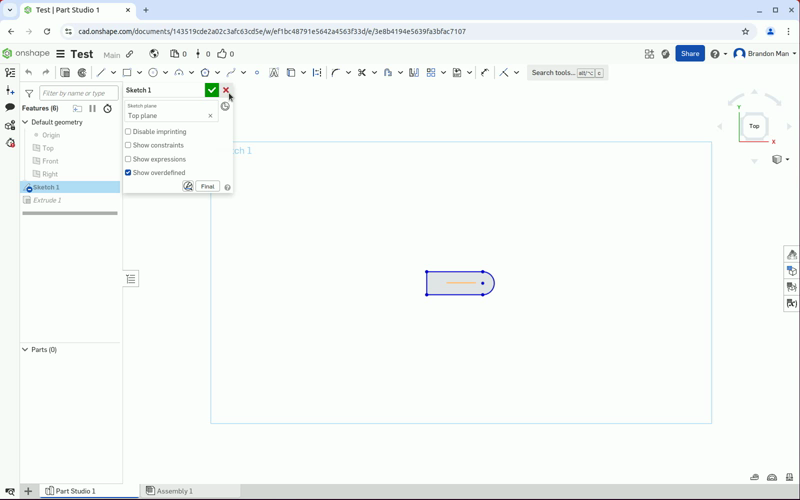
click(229, 92)
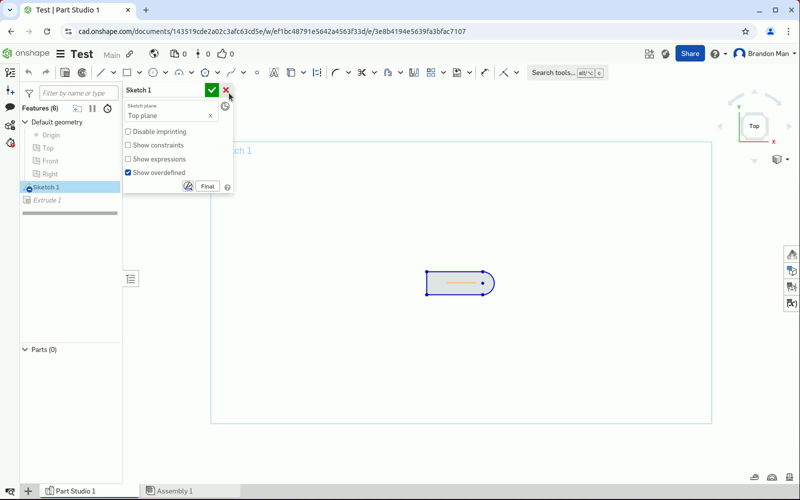
key(shift+s)
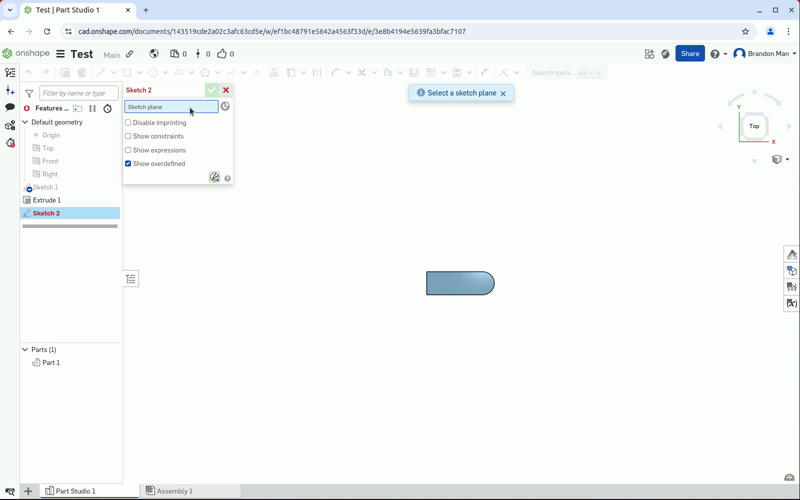
mouse_move(73, 150)
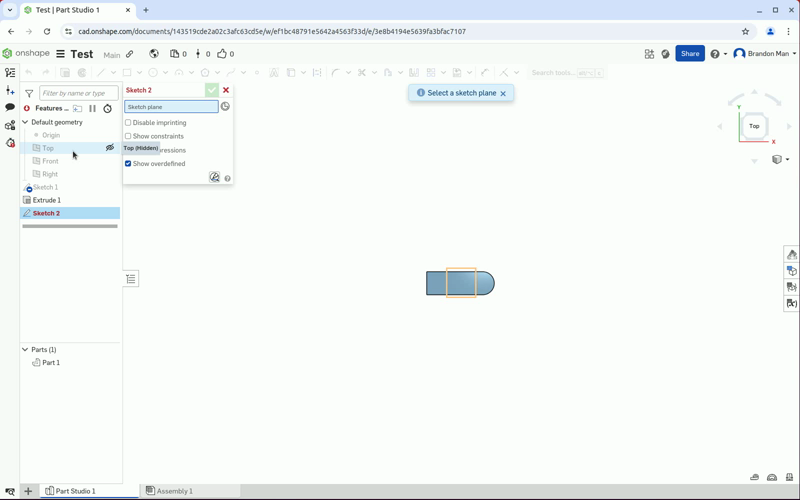
click(73, 150)
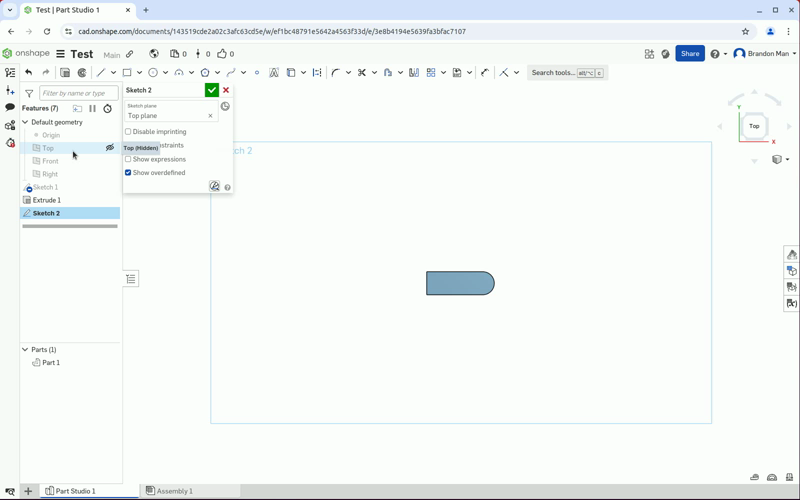
mouse_move(73, 352)
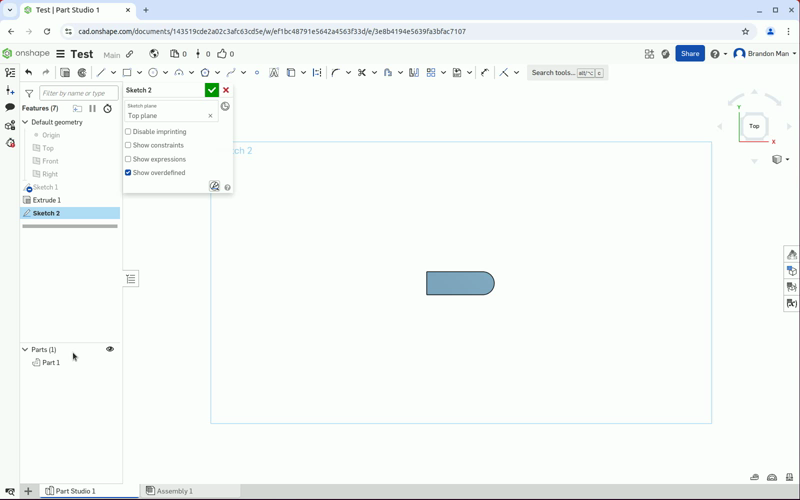
key(y)
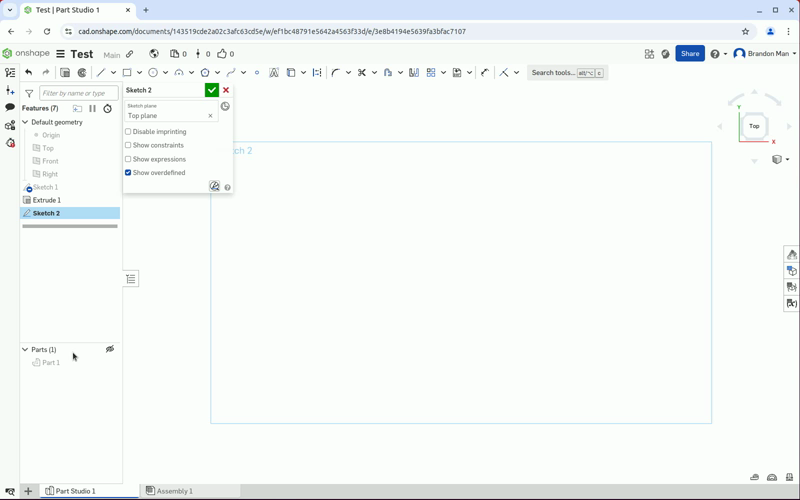
key(l)
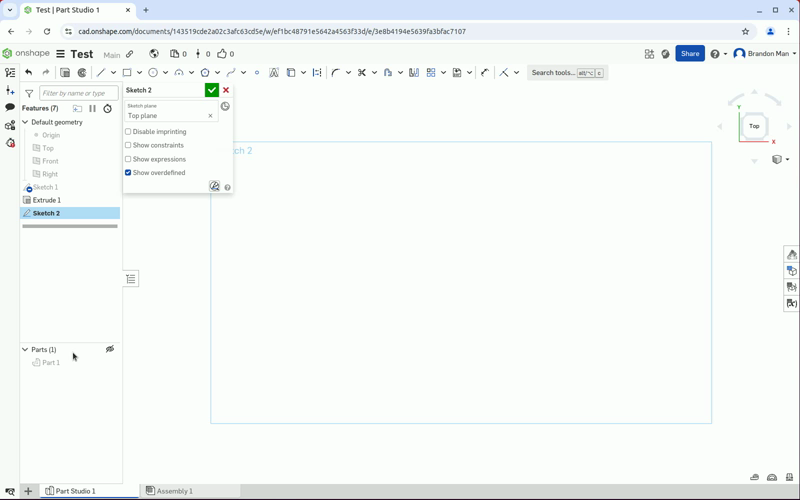
key_down(shift)
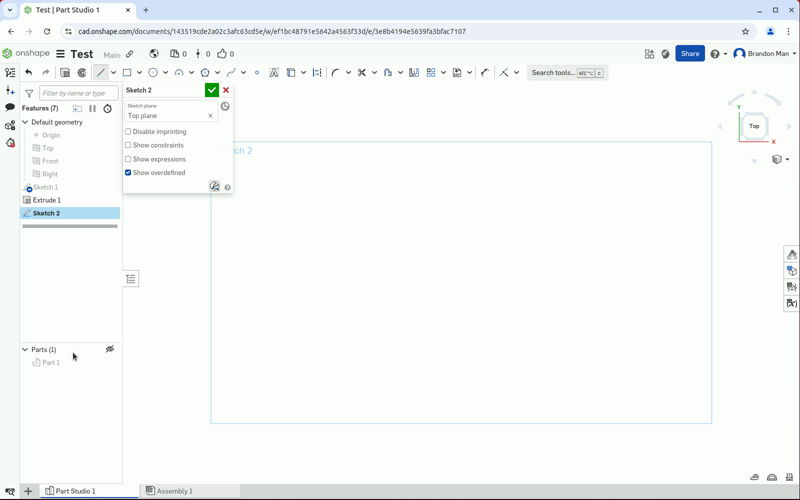
mouse_move(460, 192)
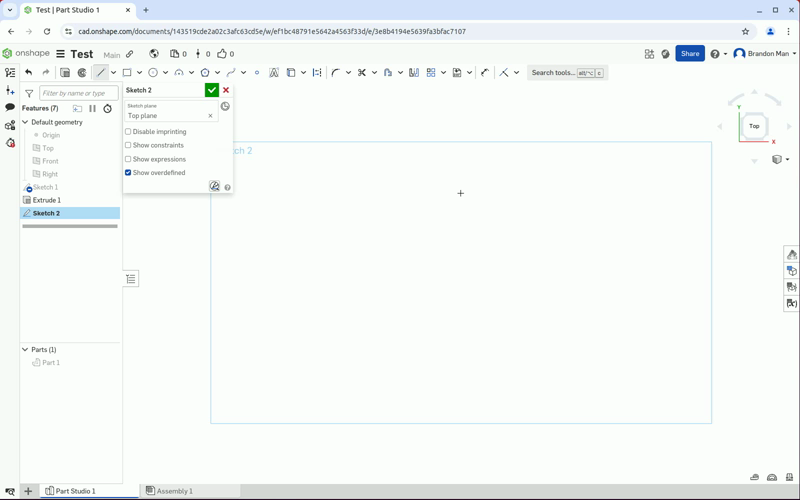
click(460, 192)
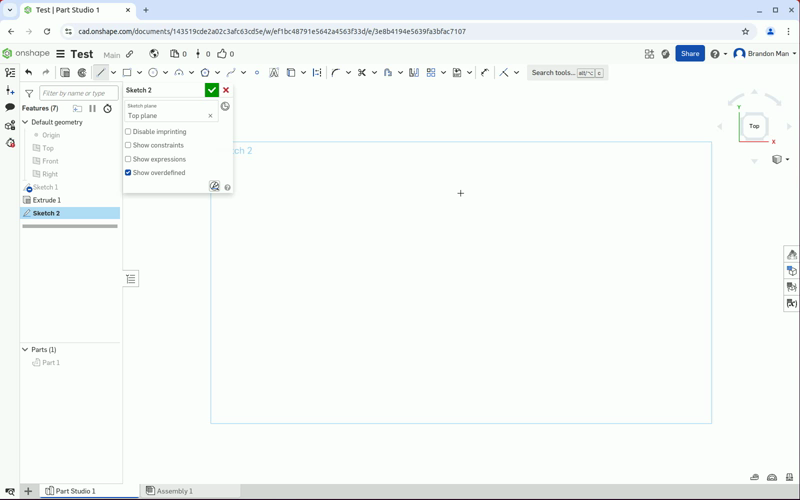
key_up(shift)
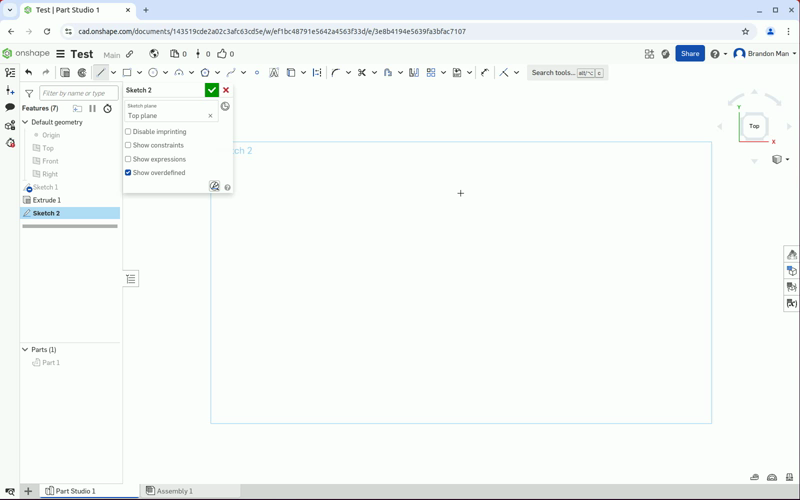
key_down(shift)
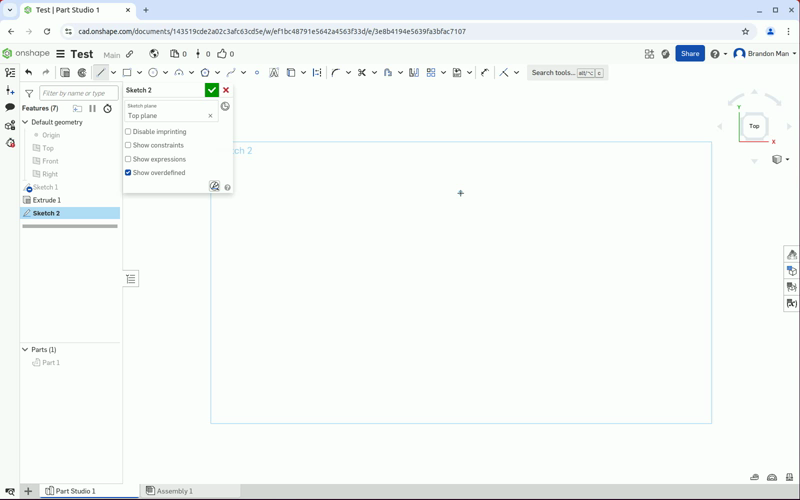
mouse_move(490, 192)
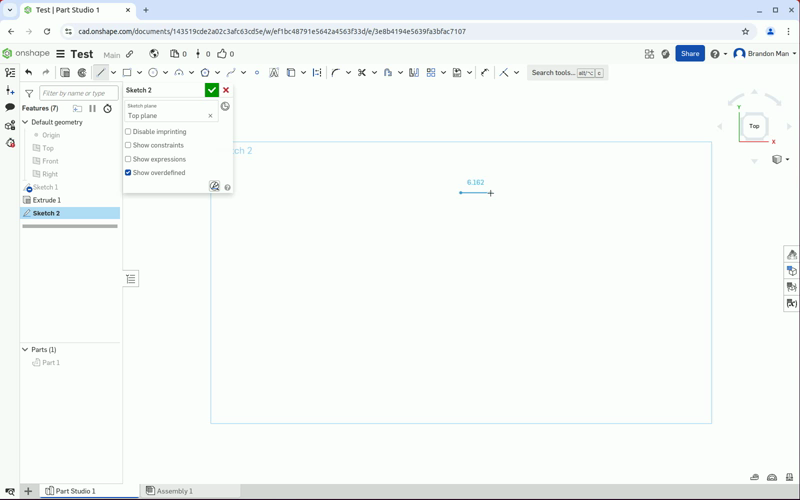
mouse_move(469, 189)
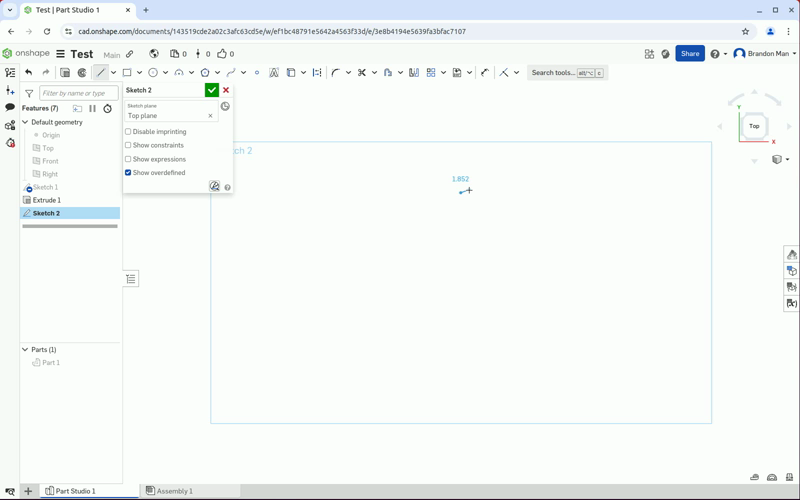
click(469, 189)
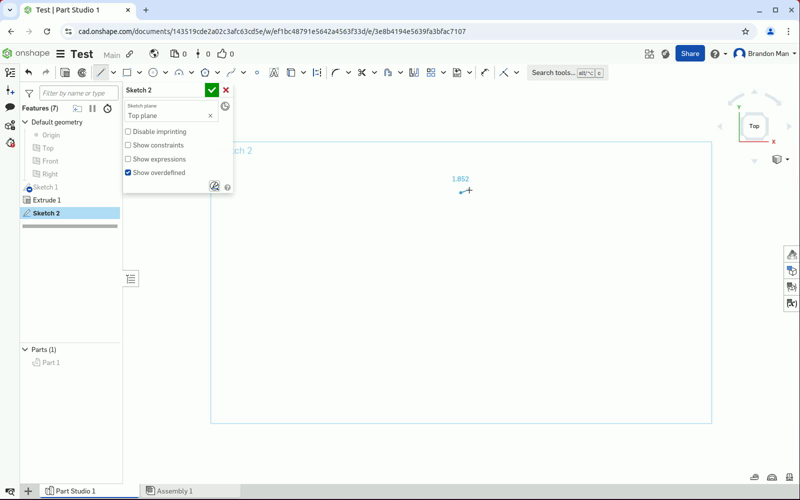
key_up(shift)
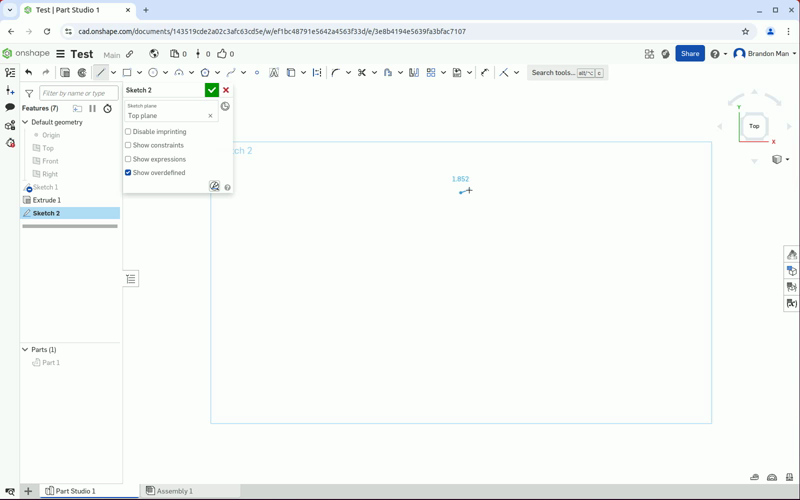
key_down(shift)
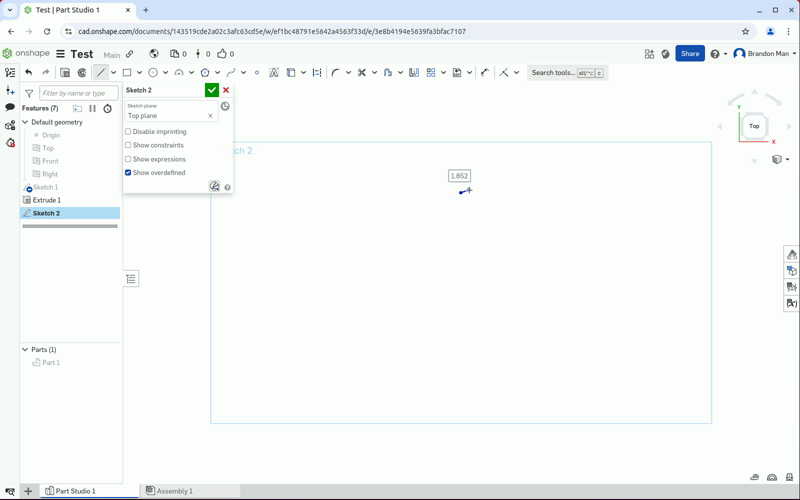
mouse_move(499, 189)
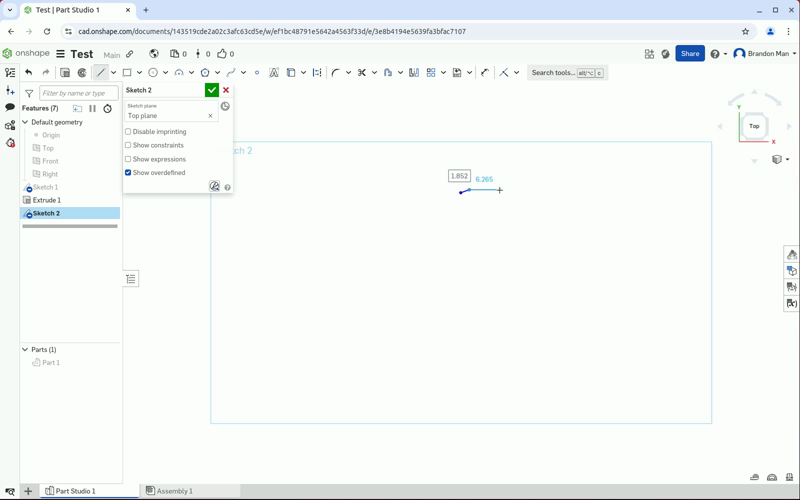
mouse_move(469, 173)
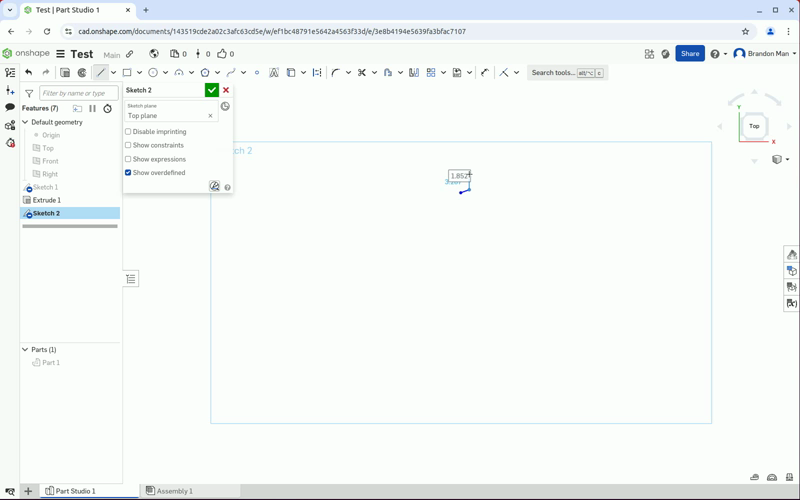
click(469, 173)
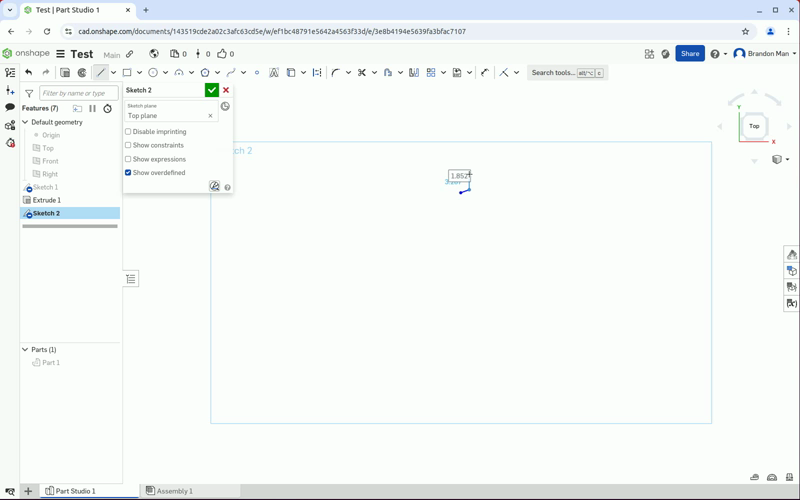
key_up(shift)
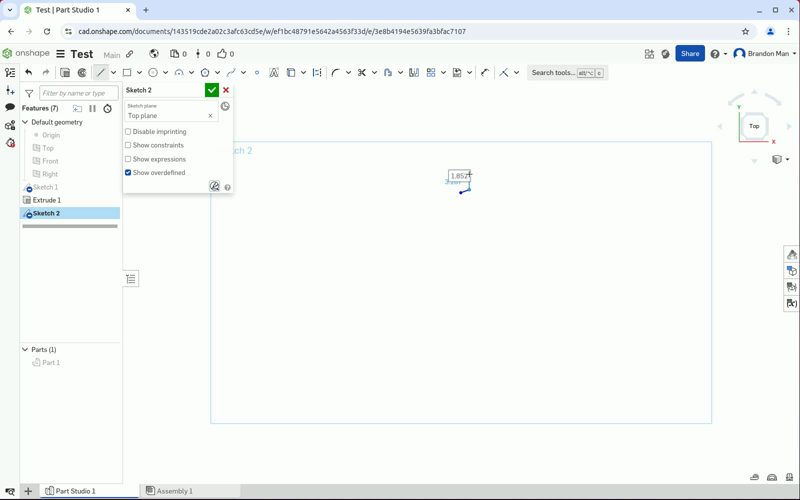
key_down(shift)
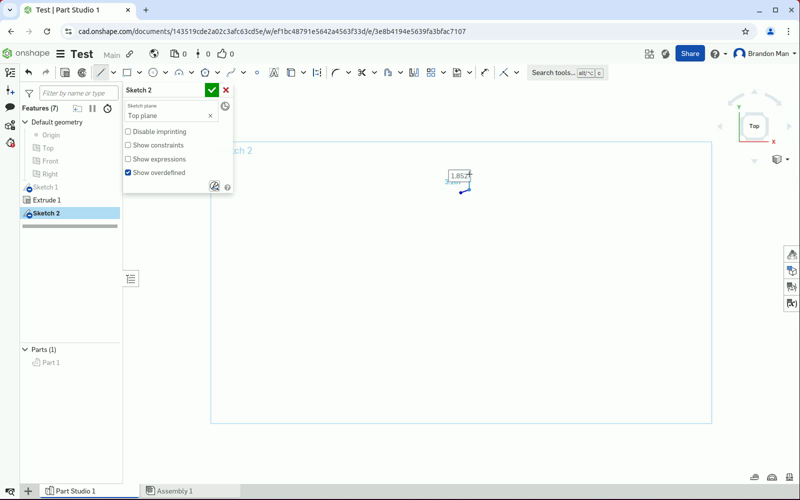
mouse_move(499, 173)
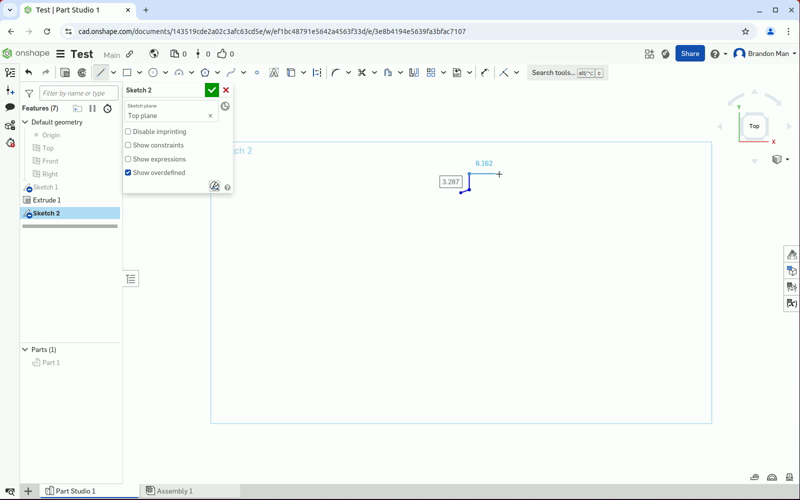
mouse_move(460, 169)
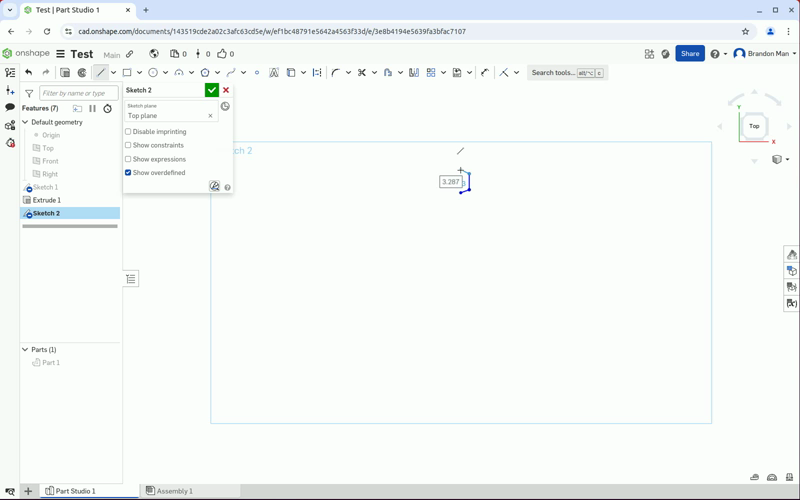
click(460, 169)
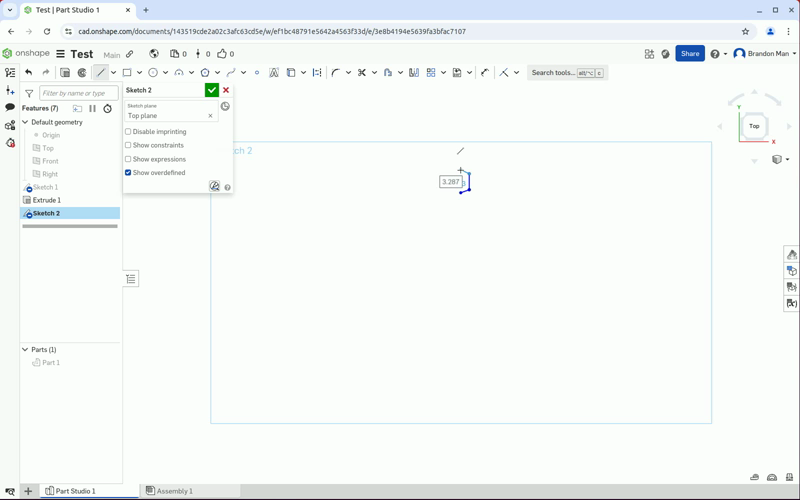
key_up(shift)
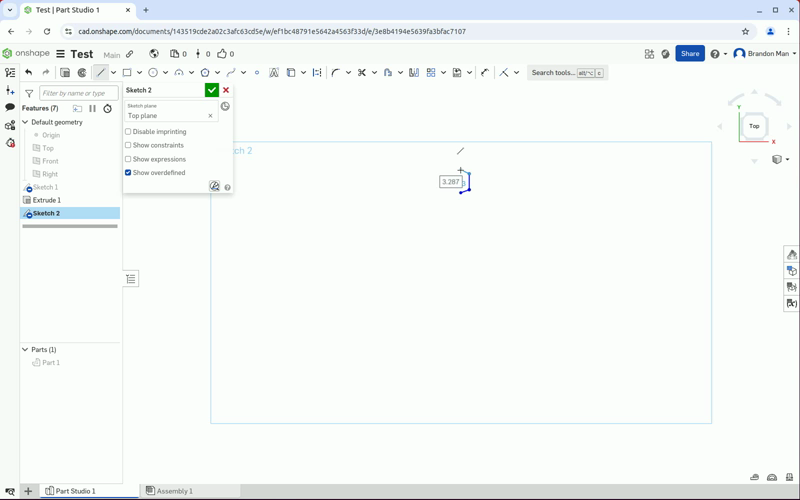
mouse_move(490, 169)
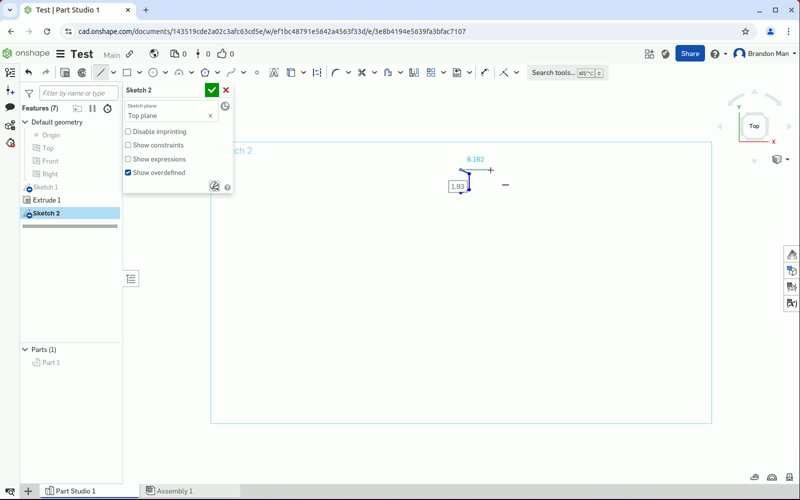
key_down(shift)
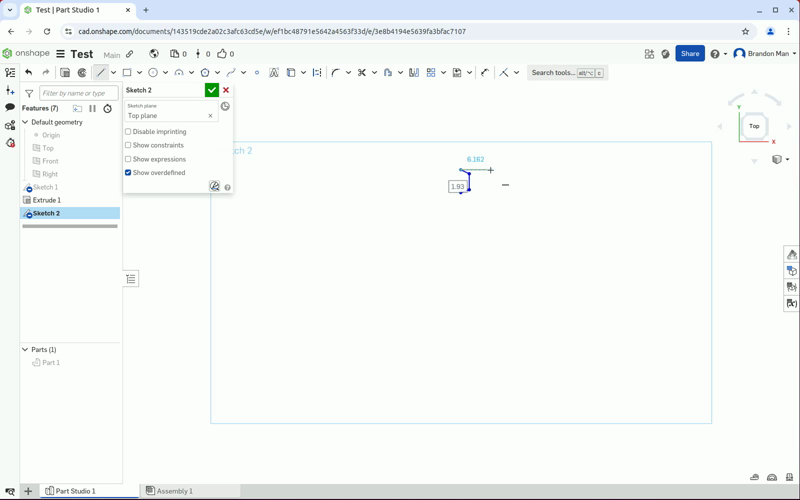
mouse_move(460, 192)
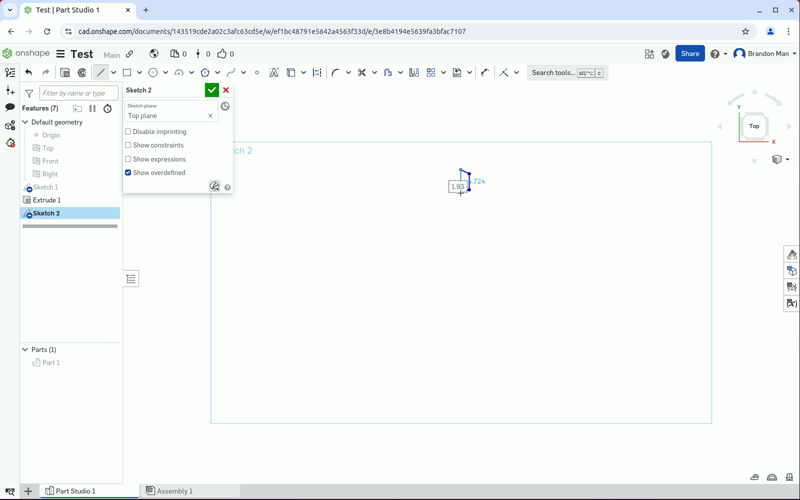
key_up(shift)
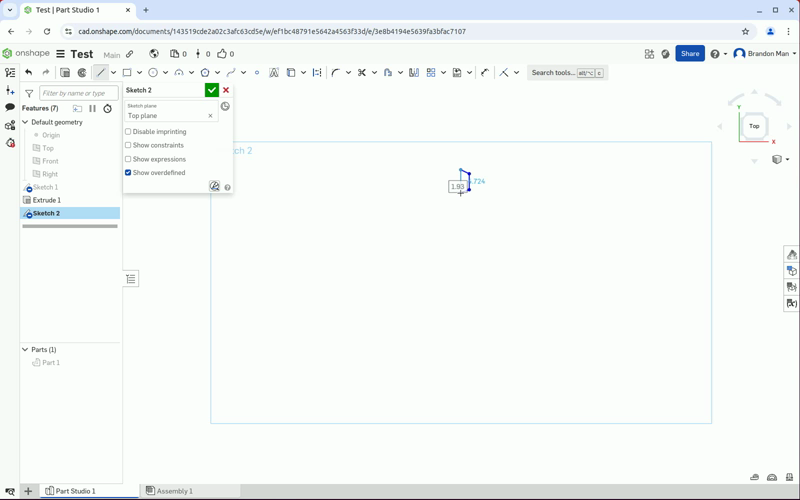
click(460, 192)
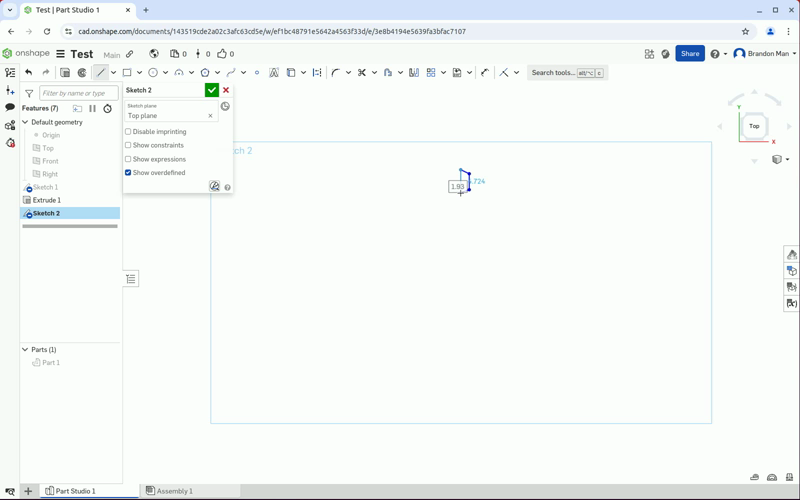
key(esc)
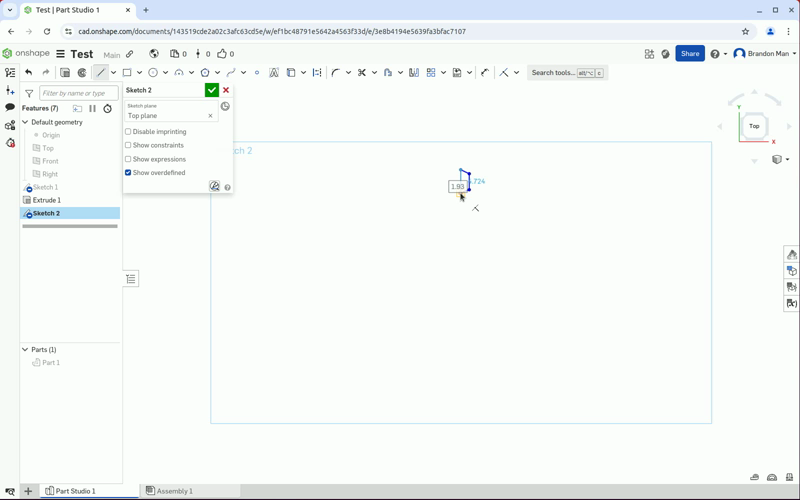
mouse_move(464, 185)
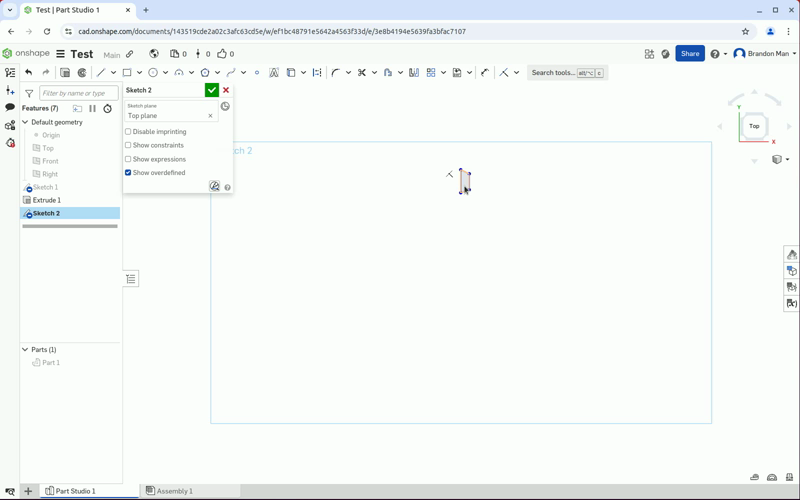
scroll(6)
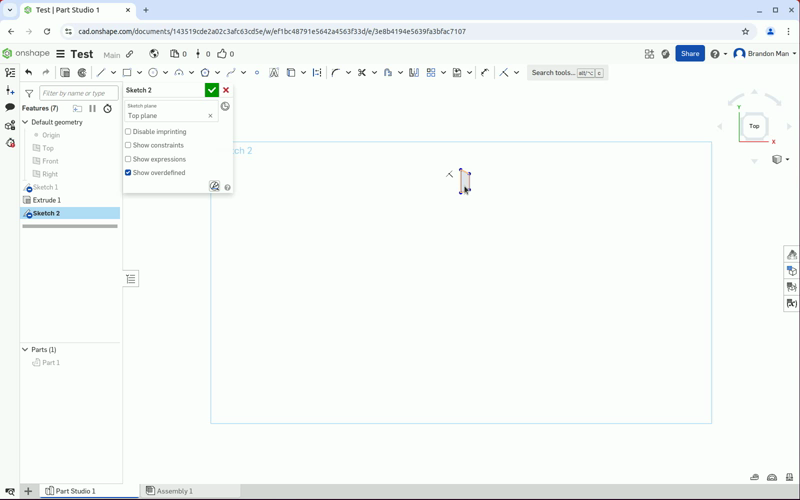
scroll(6)
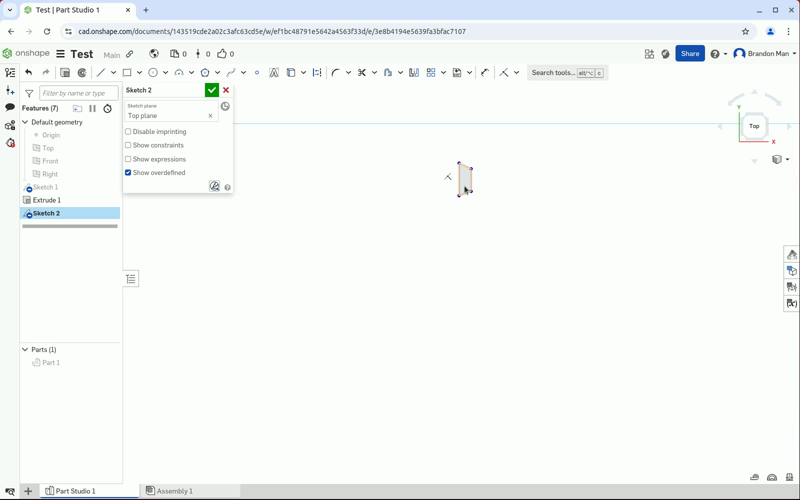
scroll(6)
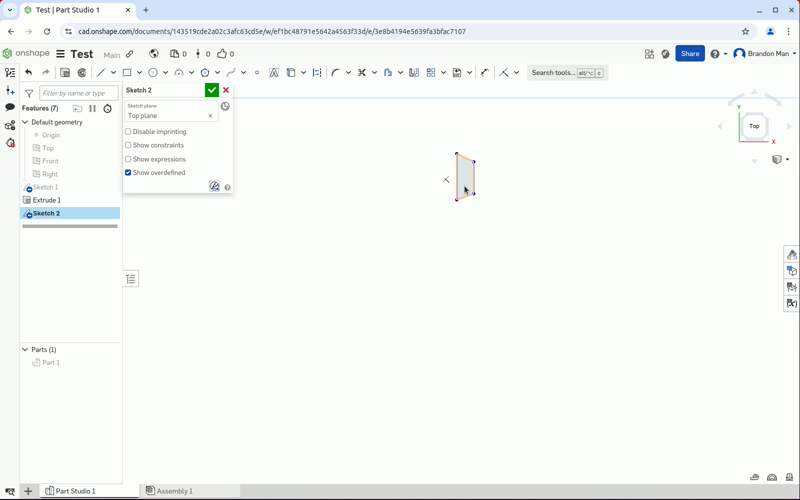
scroll(6)
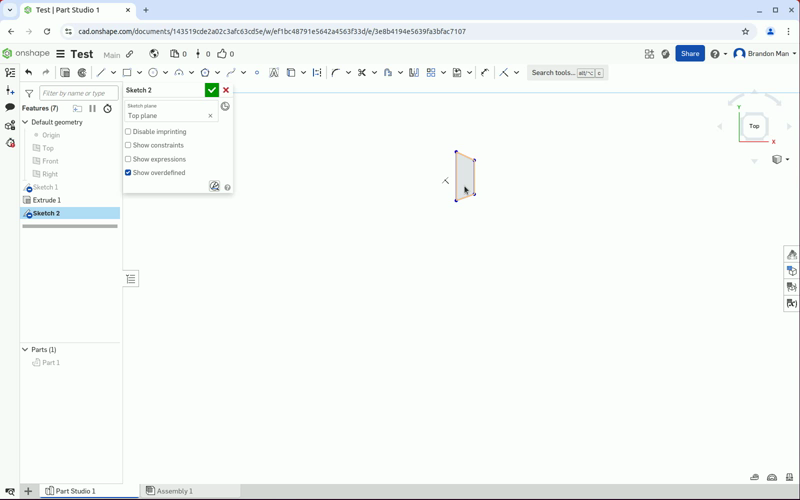
scroll(6)
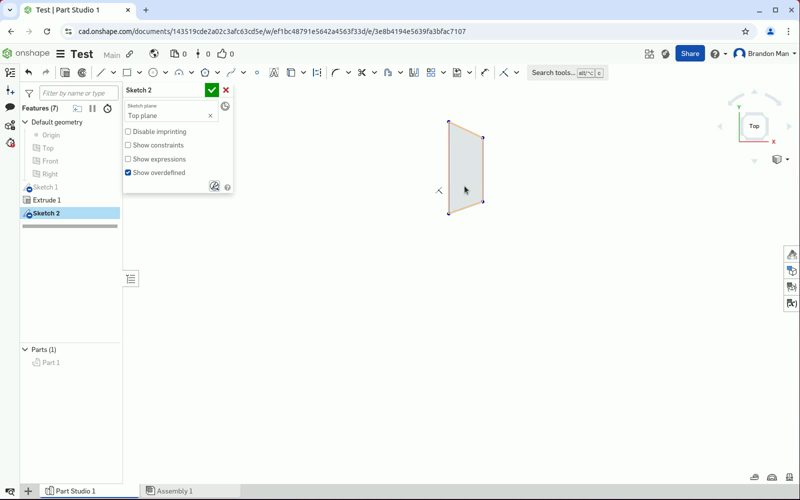
scroll(6)
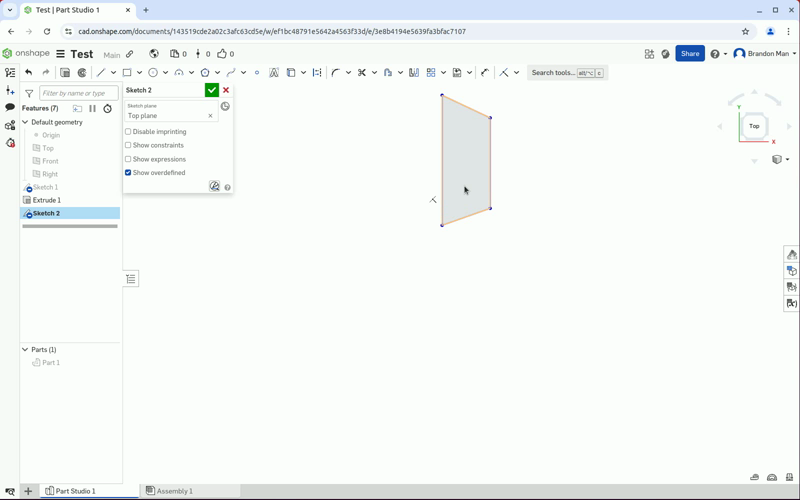
scroll(6)
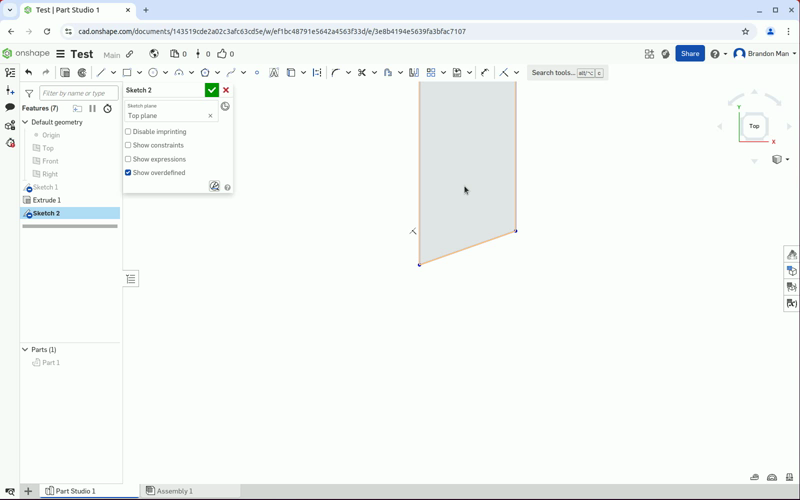
click(464, 185)
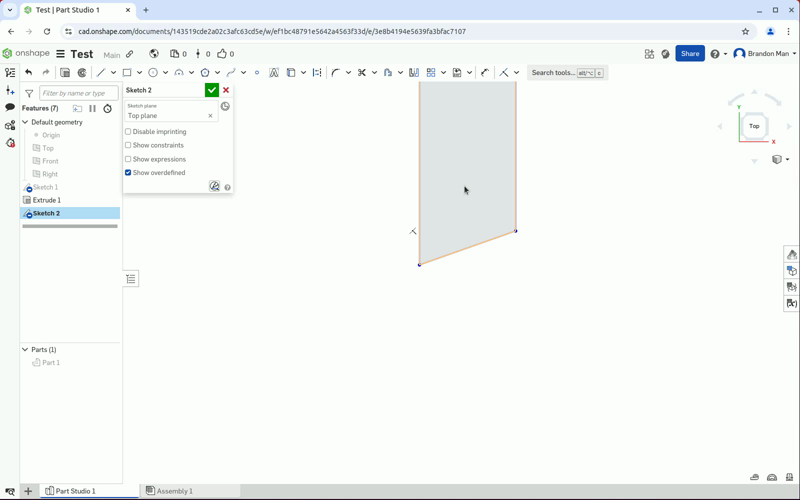
scroll(-6)
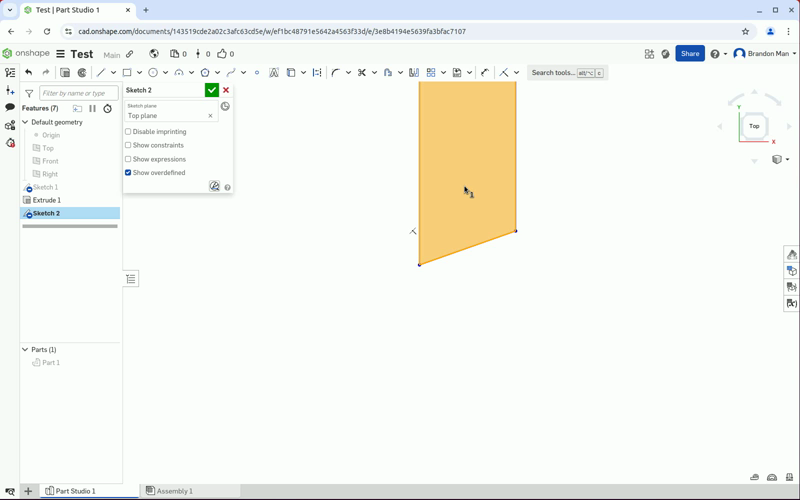
scroll(-6)
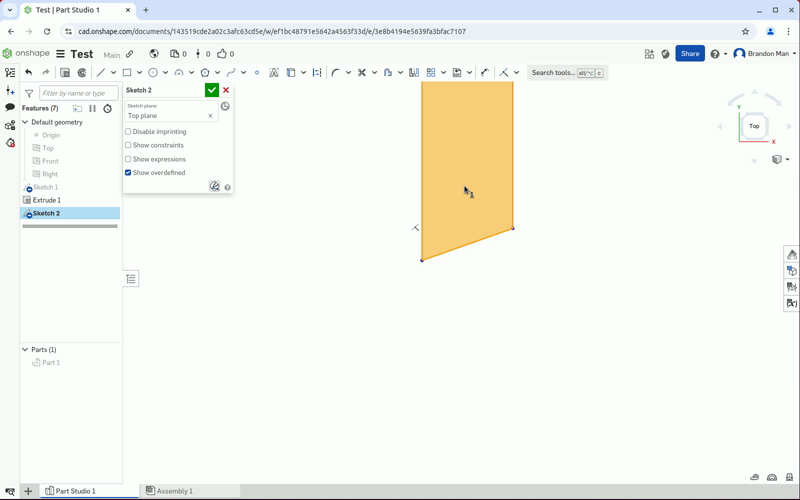
scroll(-6)
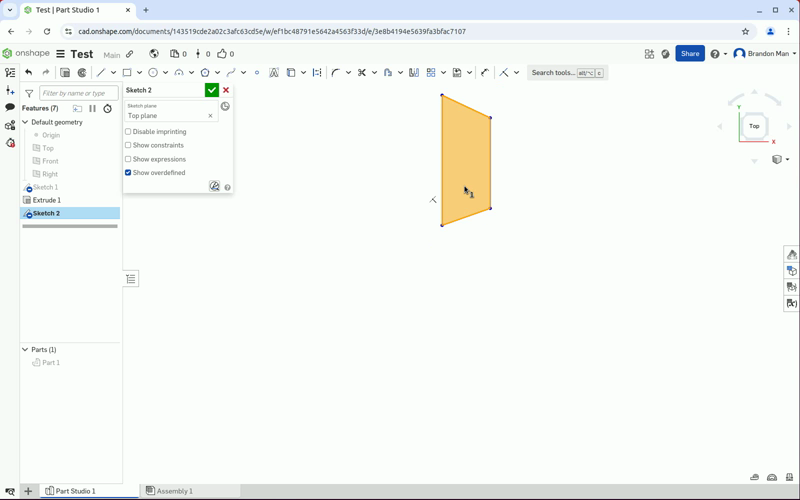
scroll(-6)
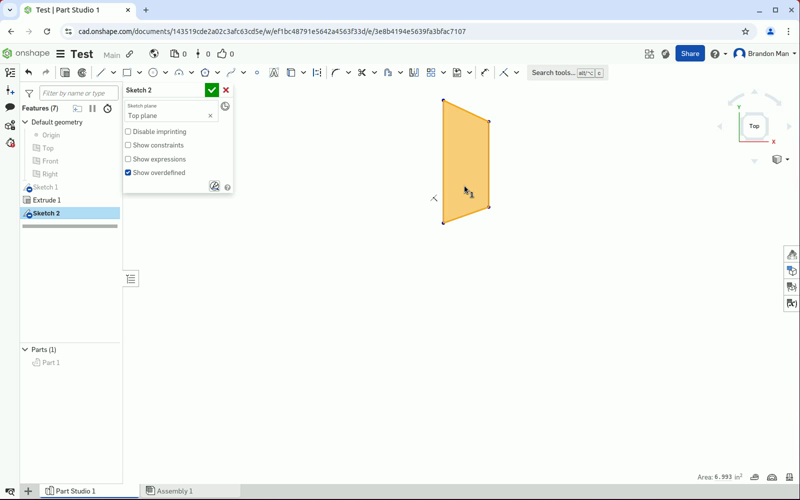
scroll(-6)
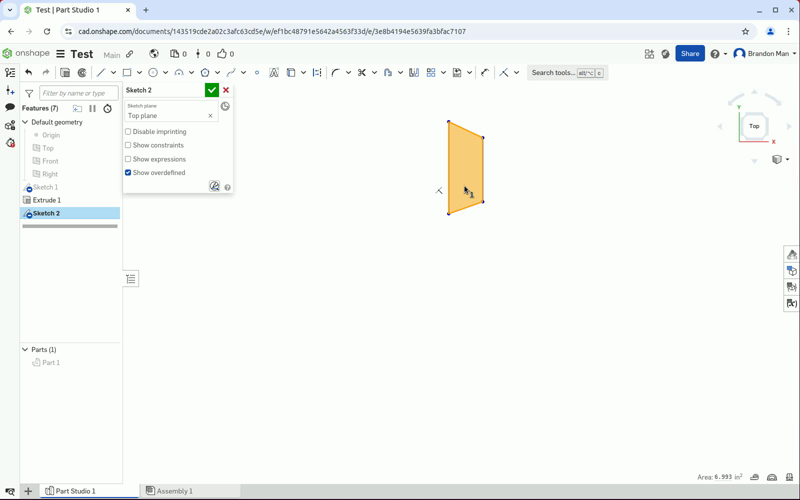
scroll(-6)
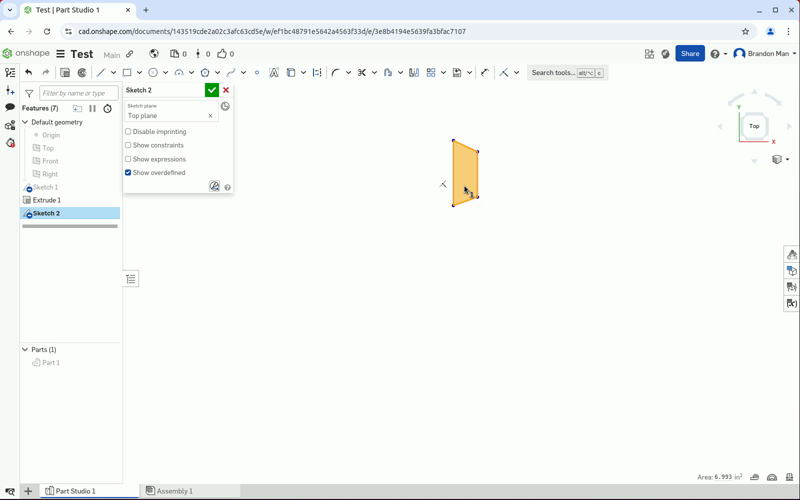
scroll(-6)
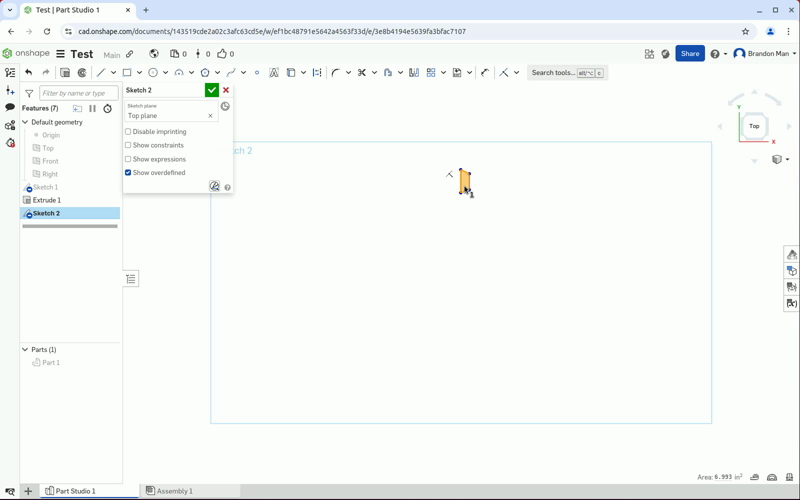
mouse_move(73, 352)
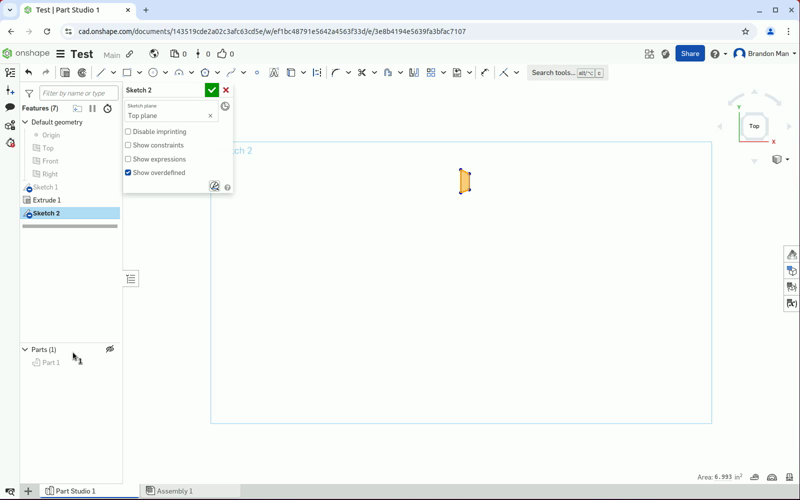
key(shift+y)
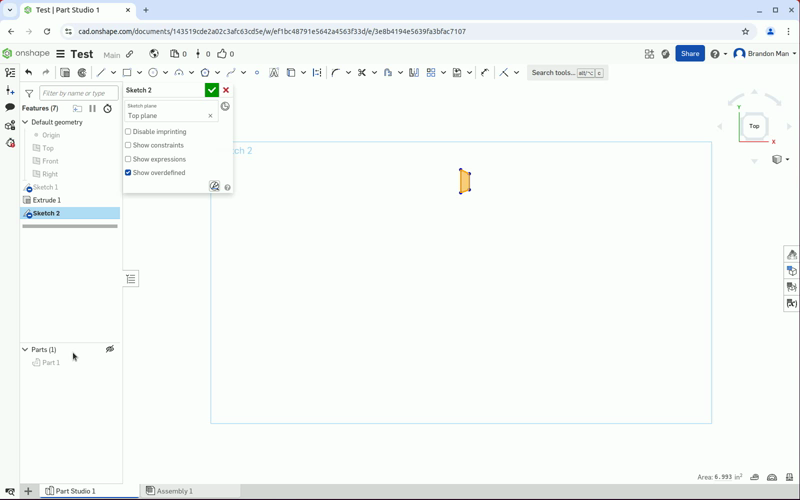
key(shift+e)
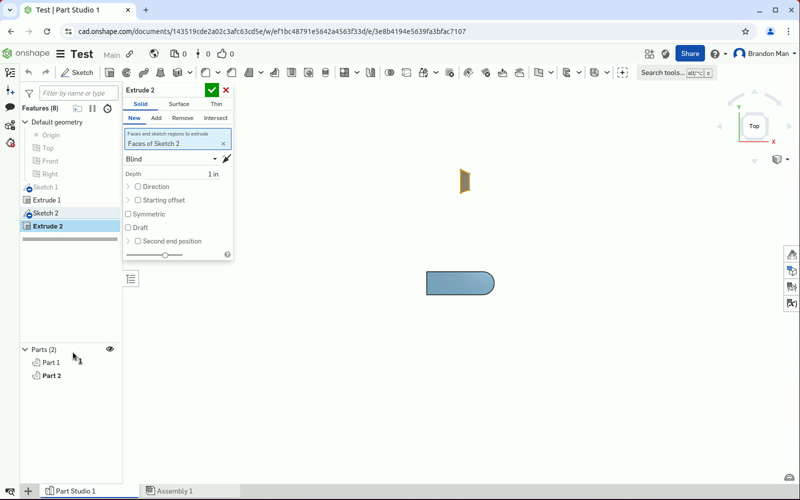
mouse_move(143, 106)
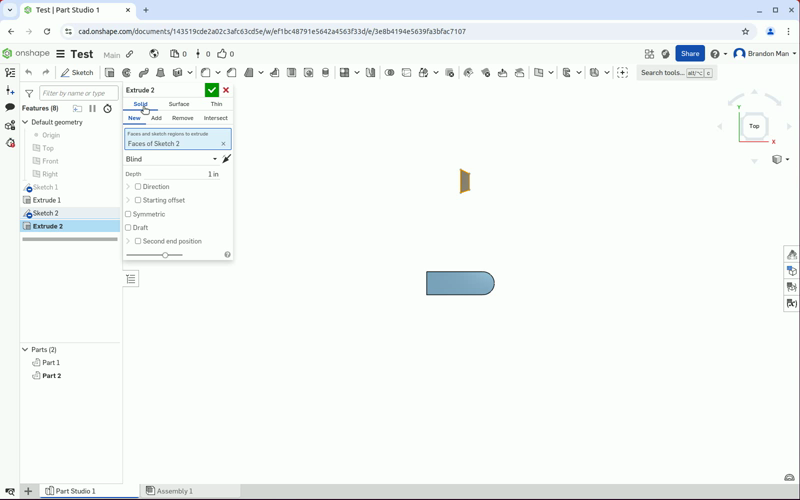
click(143, 106)
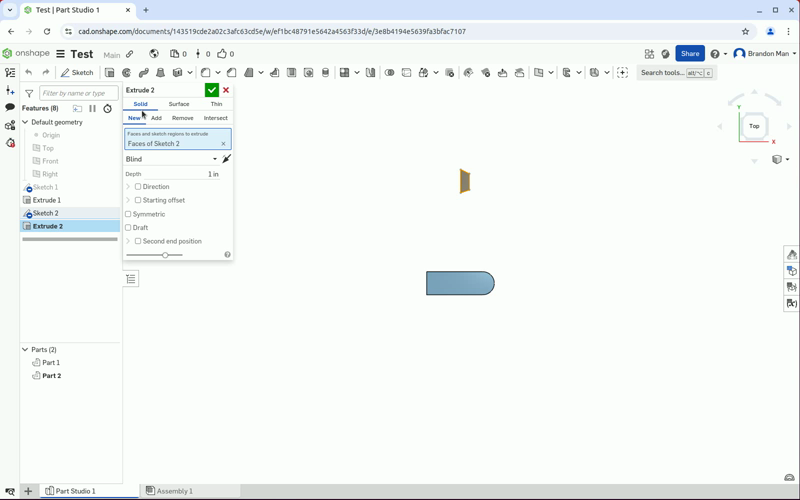
mouse_move(137, 120)
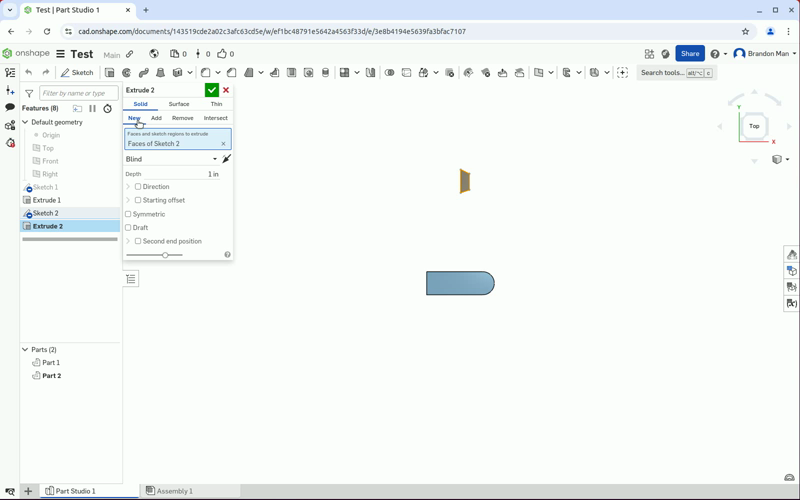
click(137, 120)
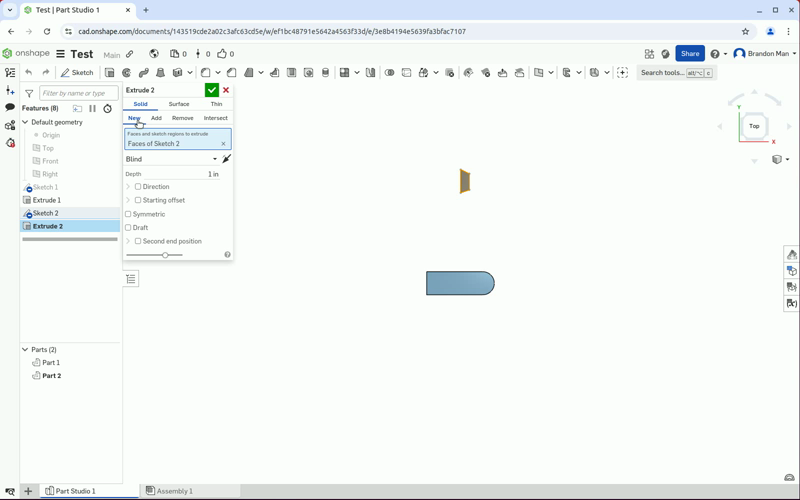
key(tab, 4)
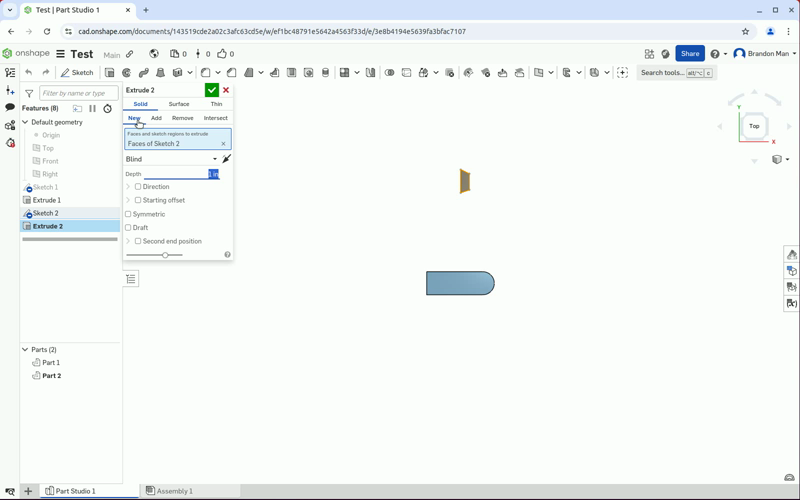
text(2.408)
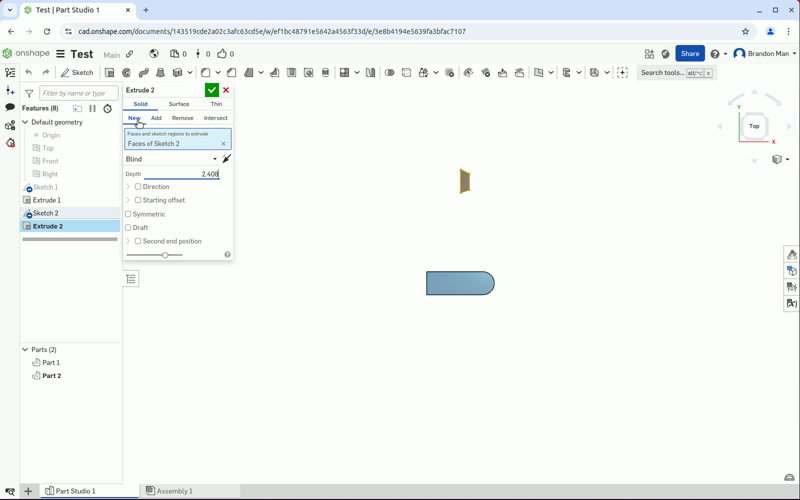
key(tab, 3)
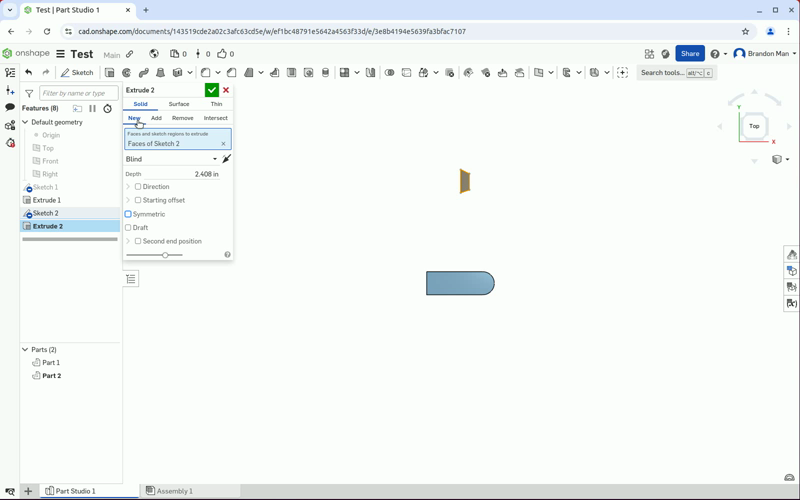
key(space)
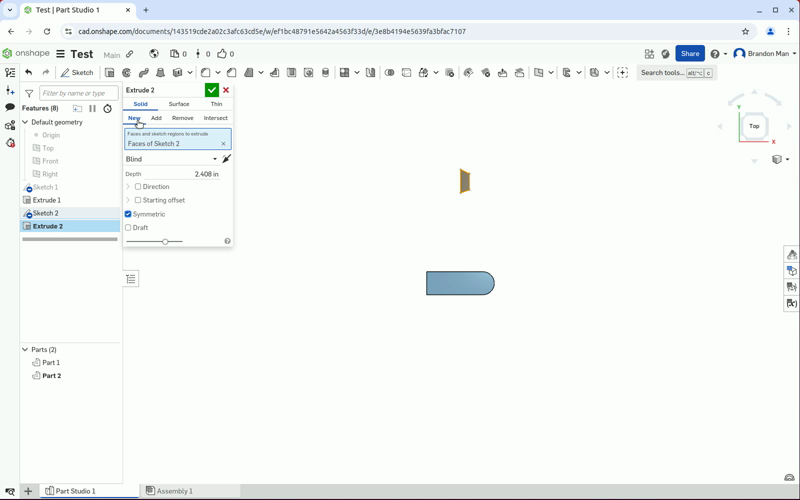
key(enter)
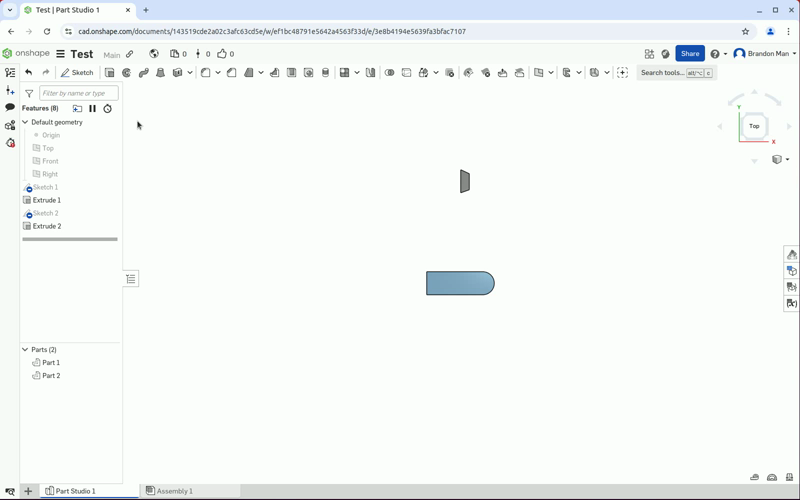
key(shift+h)
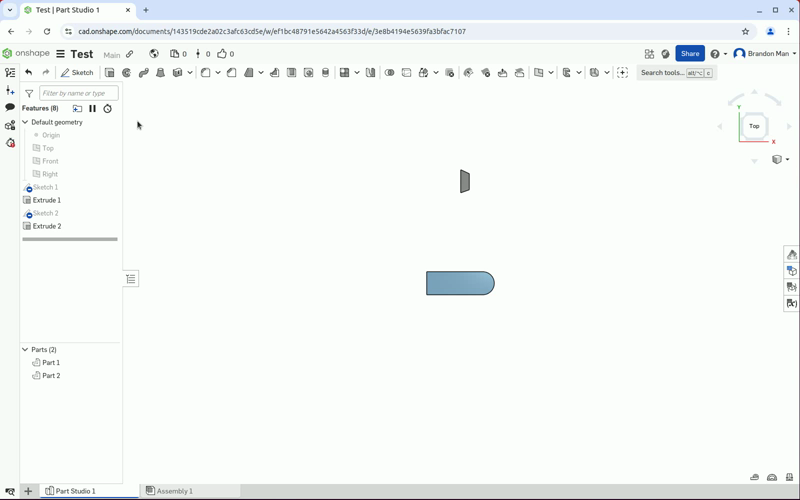
key(shift+h)
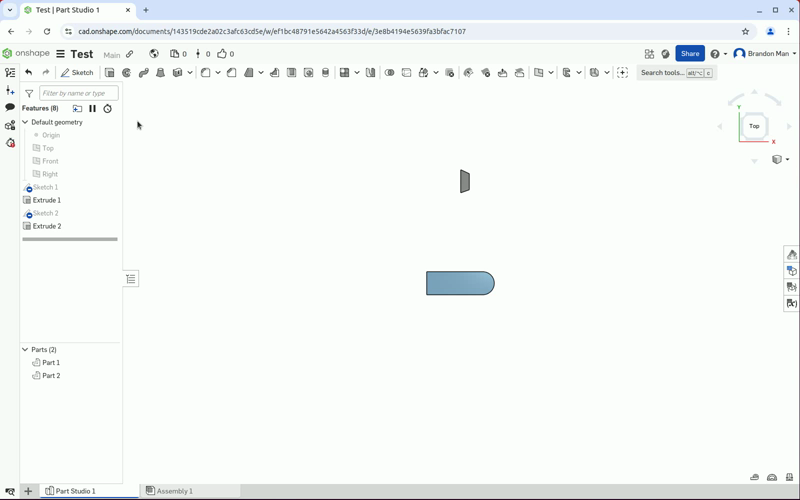
mouse_move(73, 189)
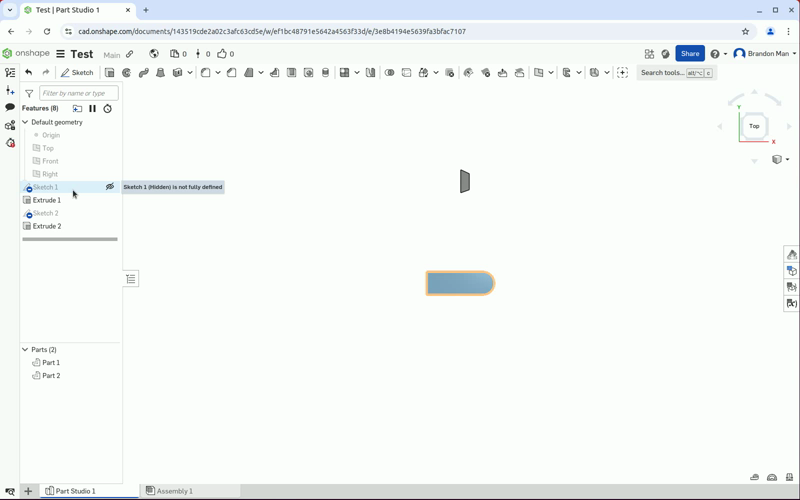
click(73, 189)
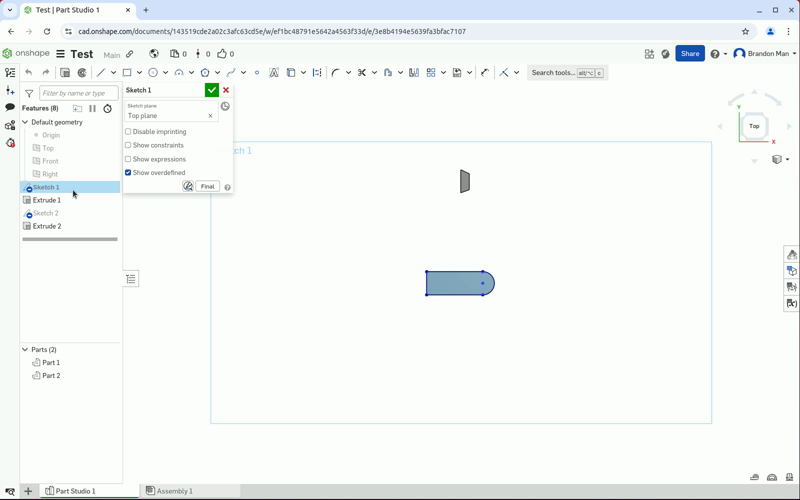
mouse_move(229, 92)
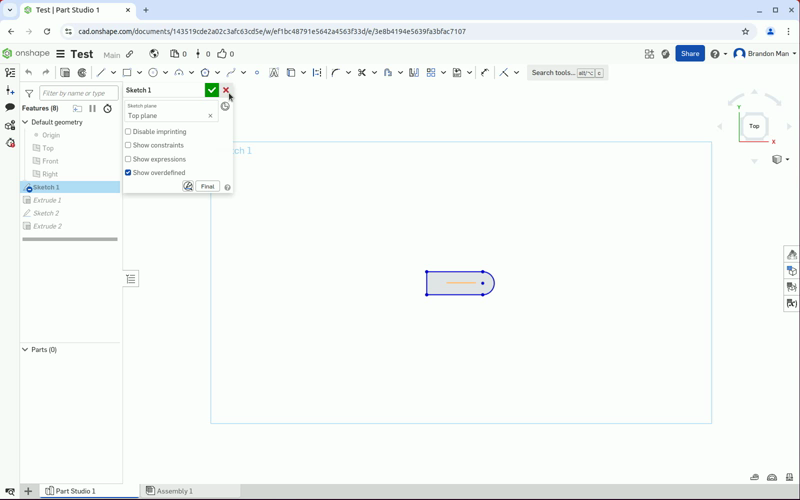
click(229, 92)
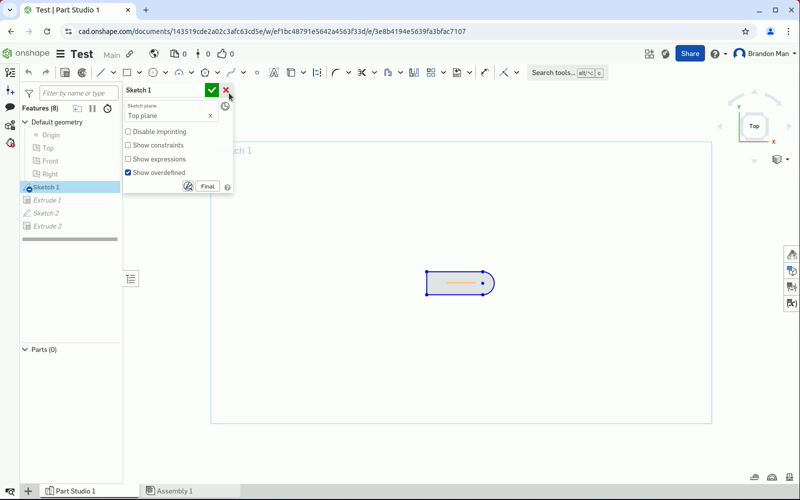
key(shift+s)
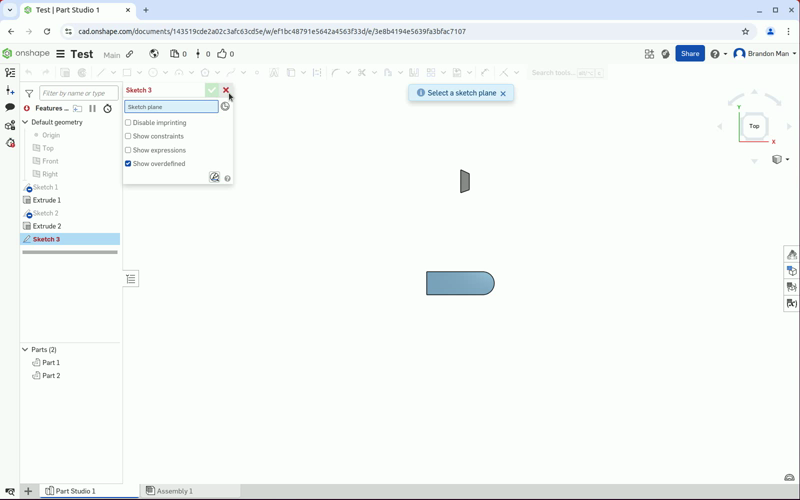
mouse_move(73, 150)
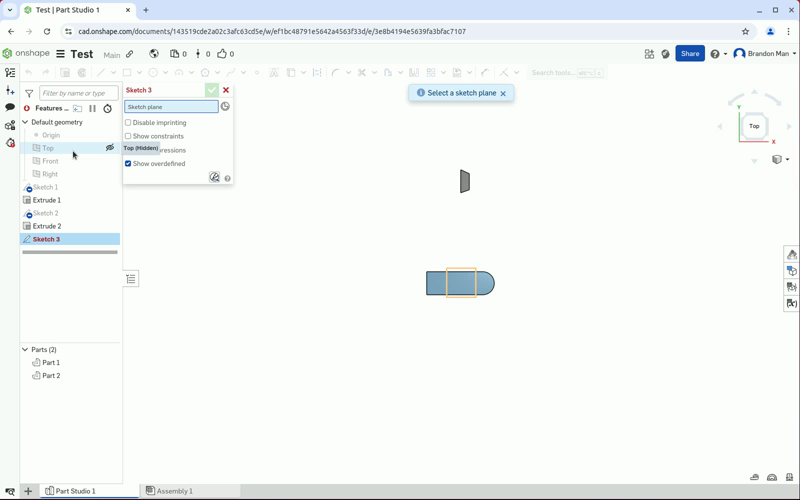
click(73, 150)
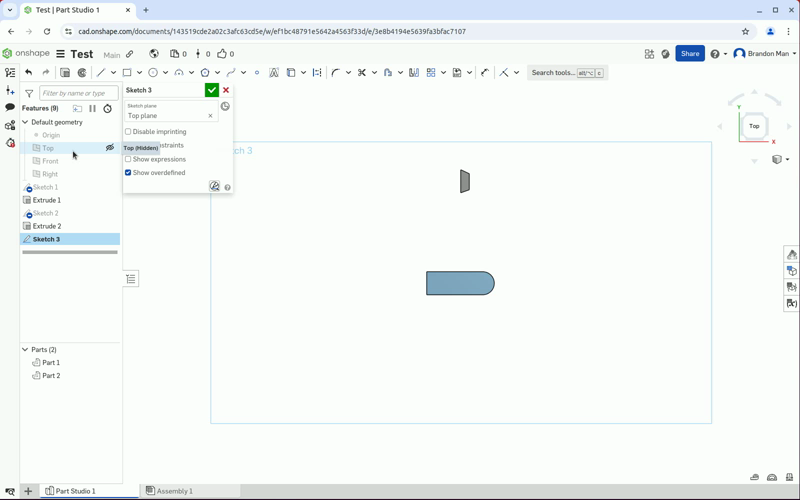
mouse_move(73, 352)
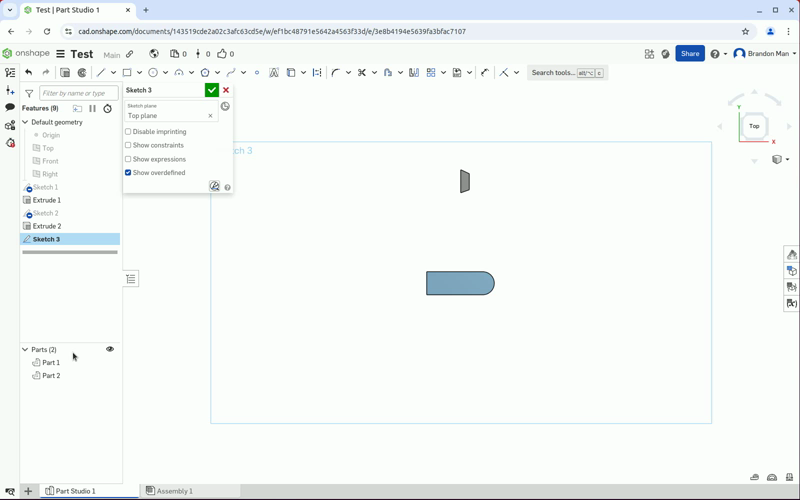
key(y)
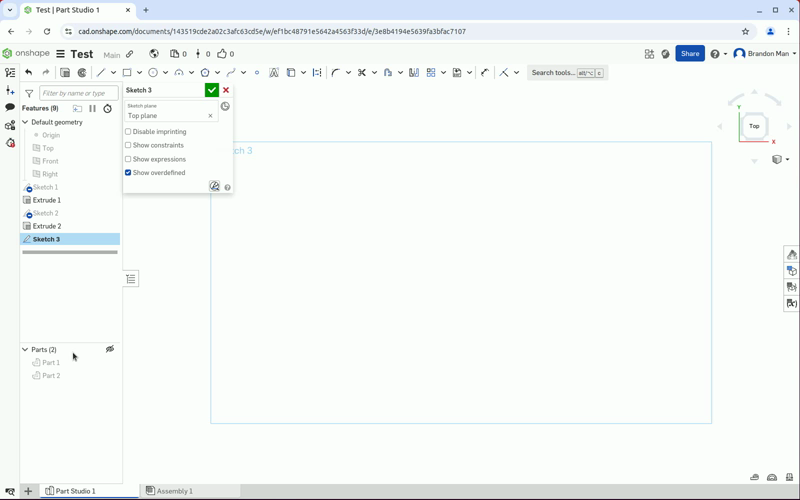
key(a)
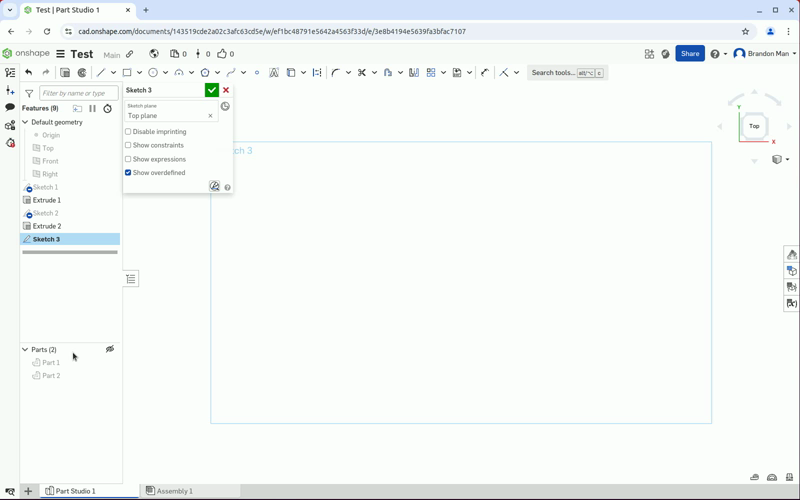
key_down(shift)
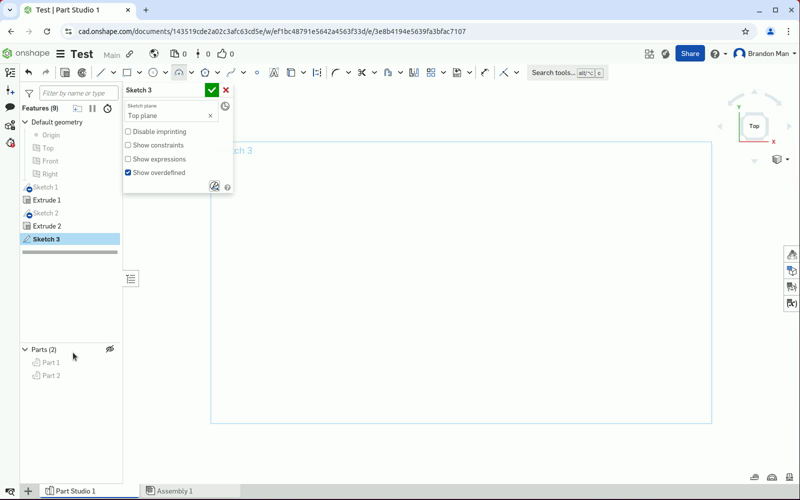
mouse_move(392, 262)
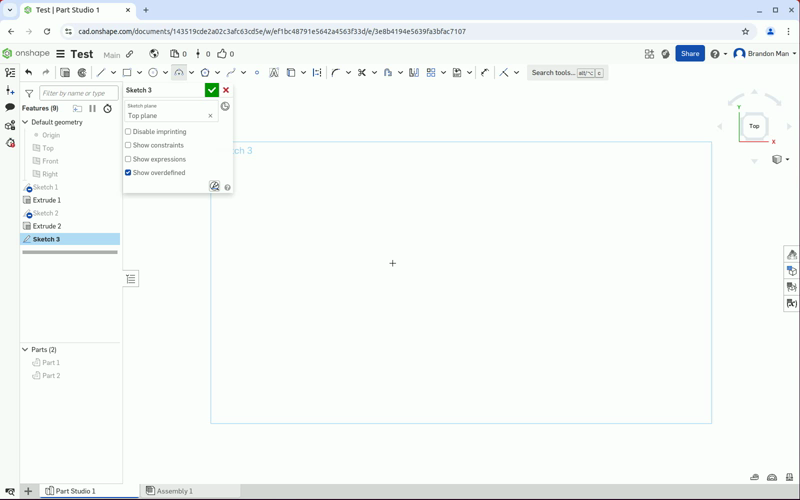
click(392, 262)
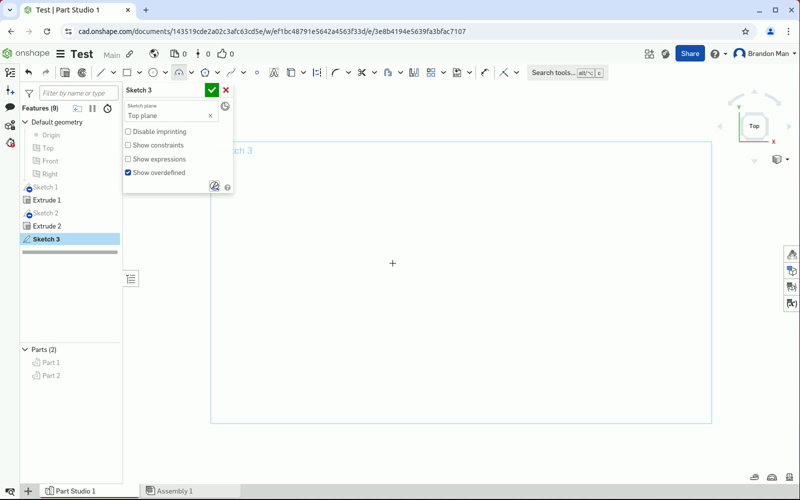
key_up(shift)
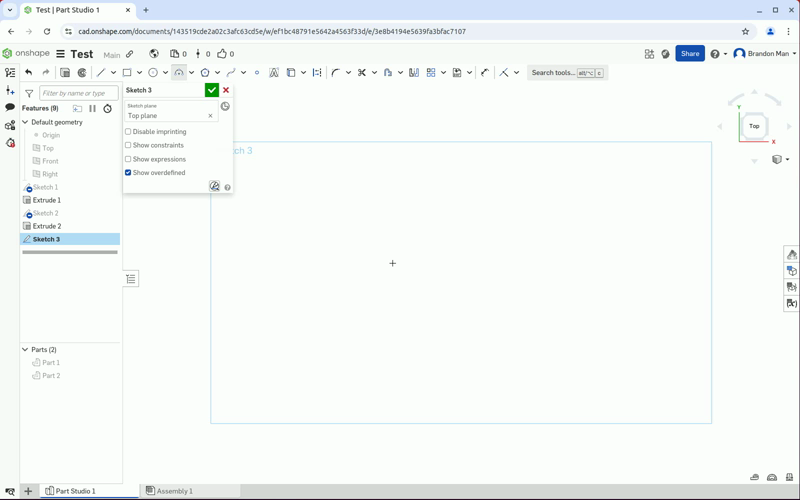
key_down(shift)
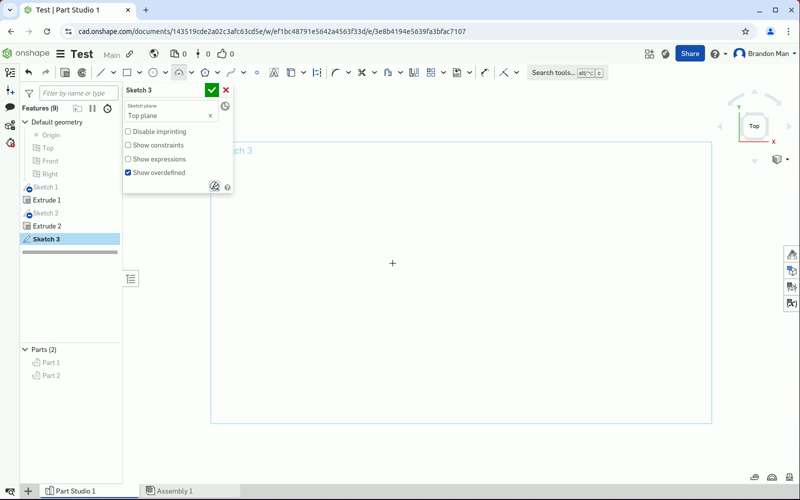
mouse_move(427, 294)
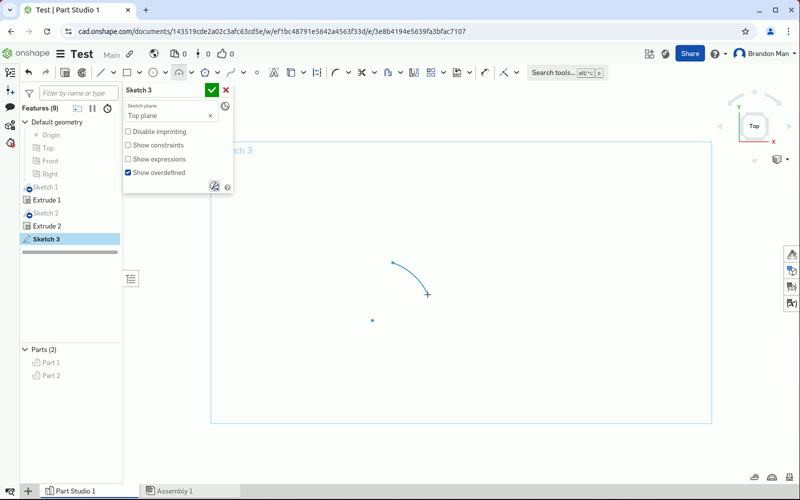
click(427, 294)
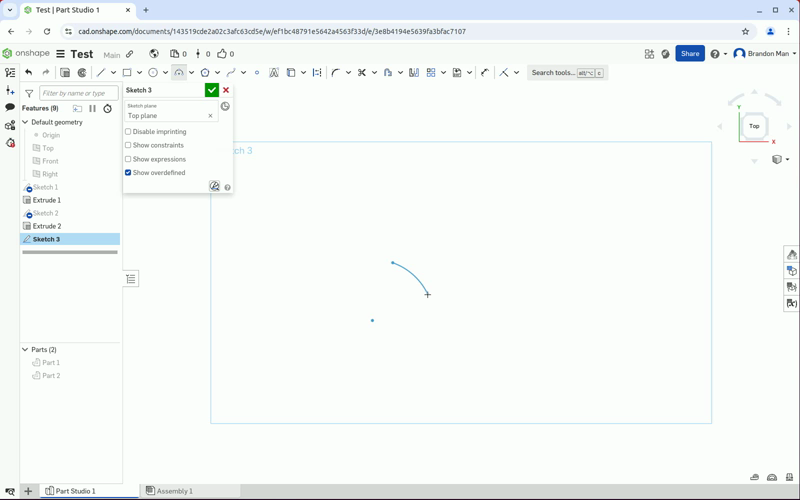
mouse_move(403, 285)
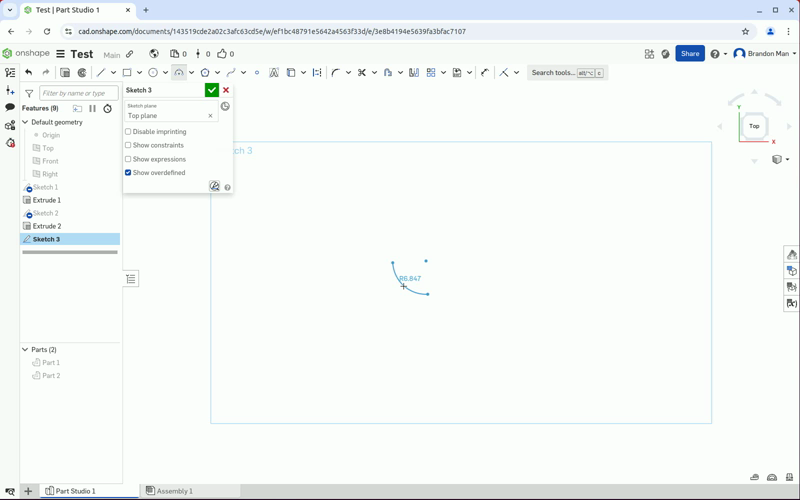
click(403, 285)
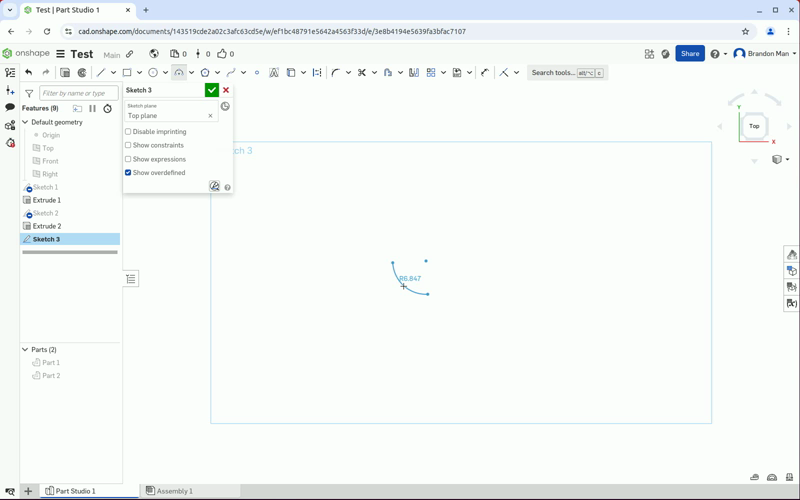
key_up(shift)
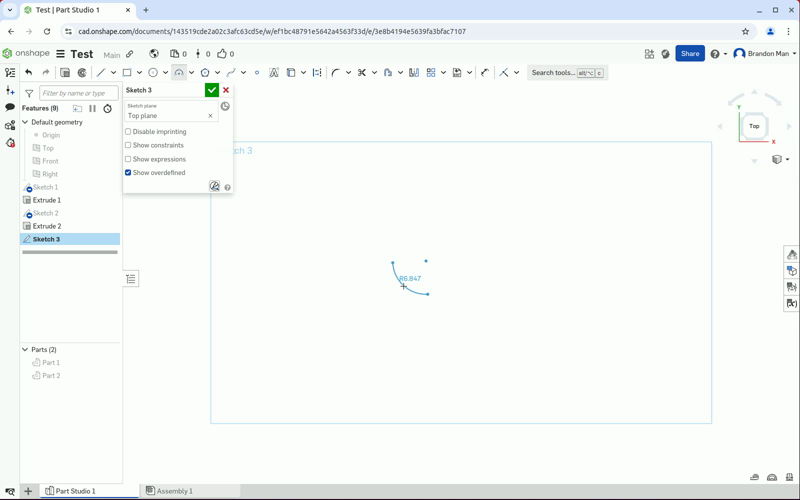
key(esc)
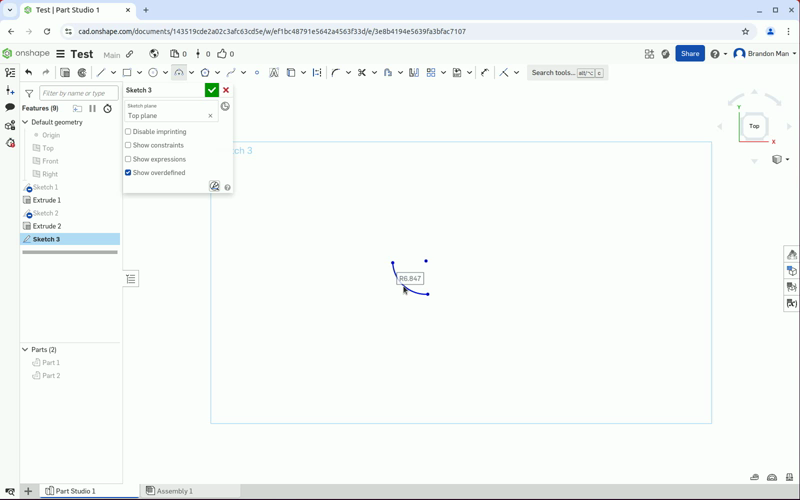
key(l)
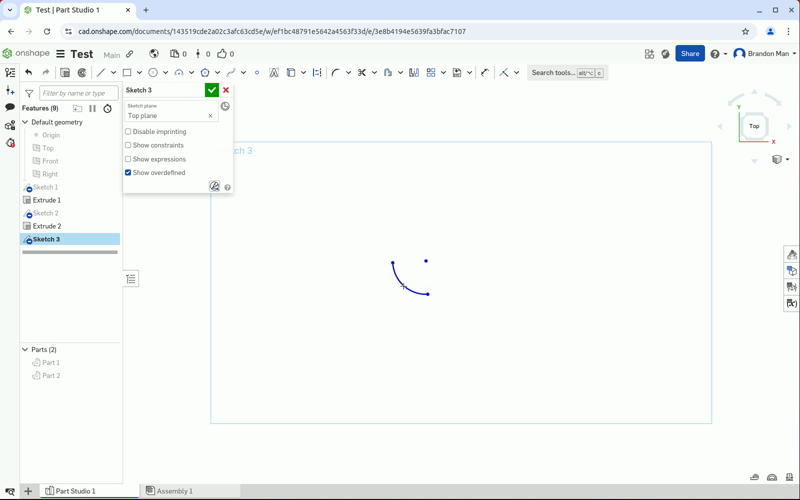
mouse_move(427, 294)
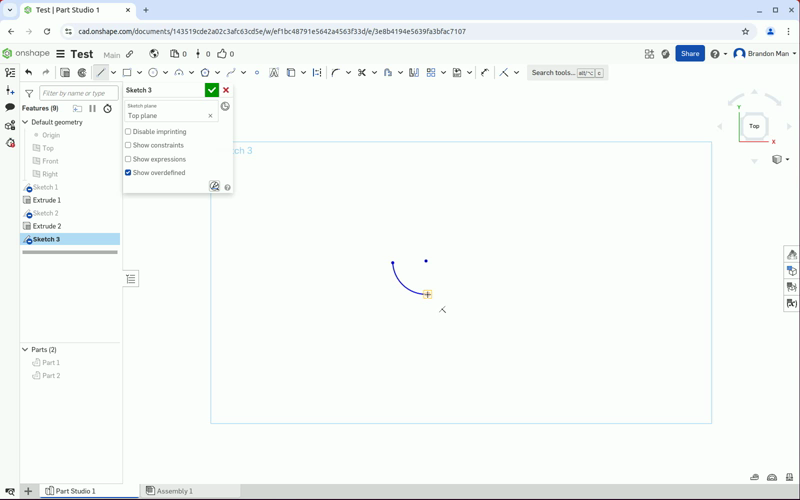
click(427, 294)
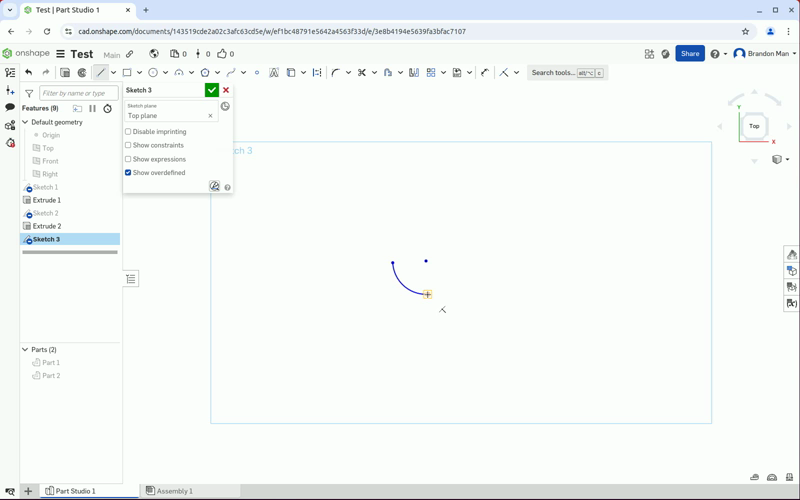
key_down(shift)
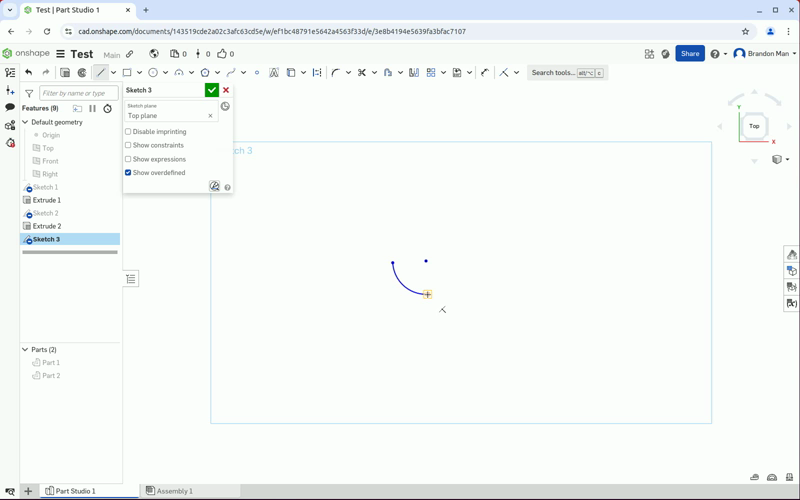
mouse_move(457, 294)
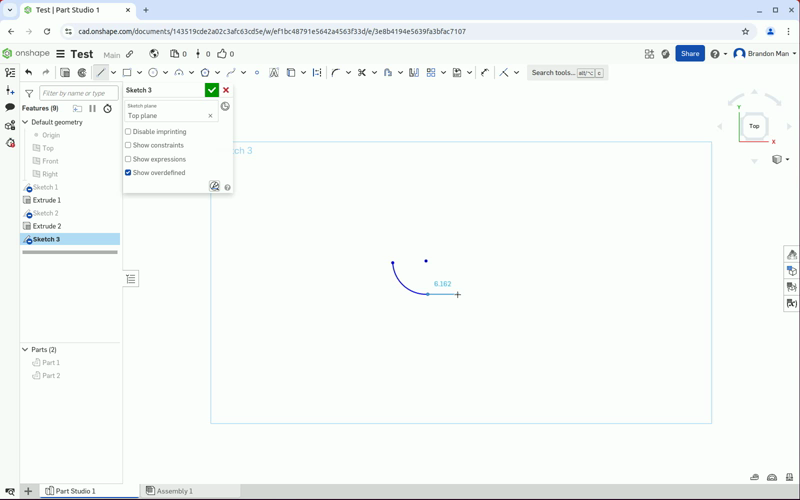
mouse_move(427, 271)
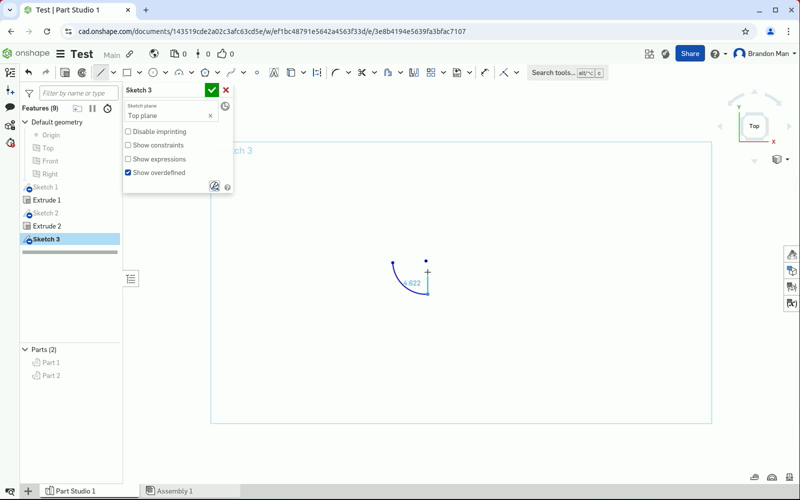
click(427, 271)
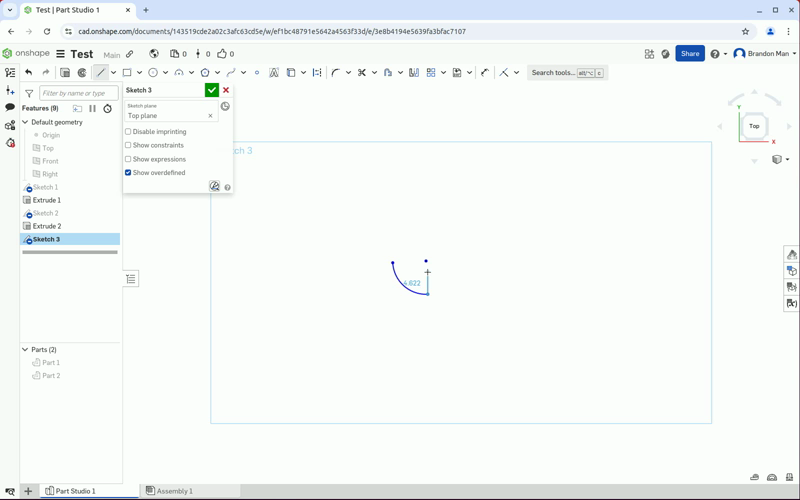
key_up(shift)
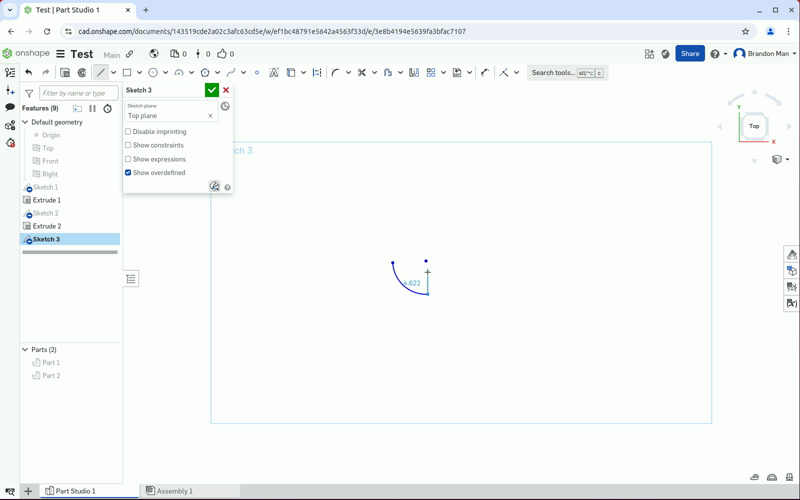
key(esc)
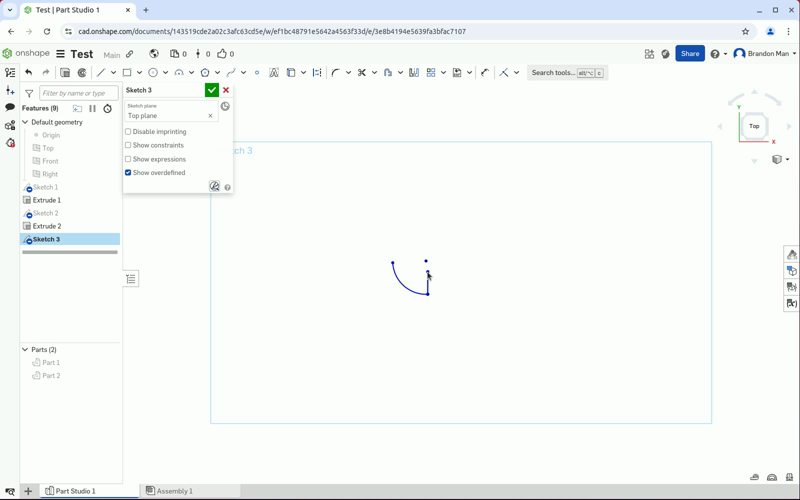
key(a)
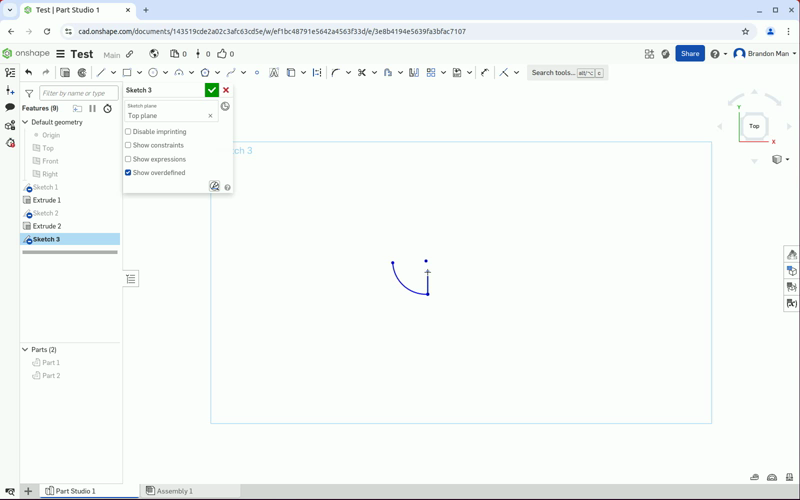
mouse_move(427, 271)
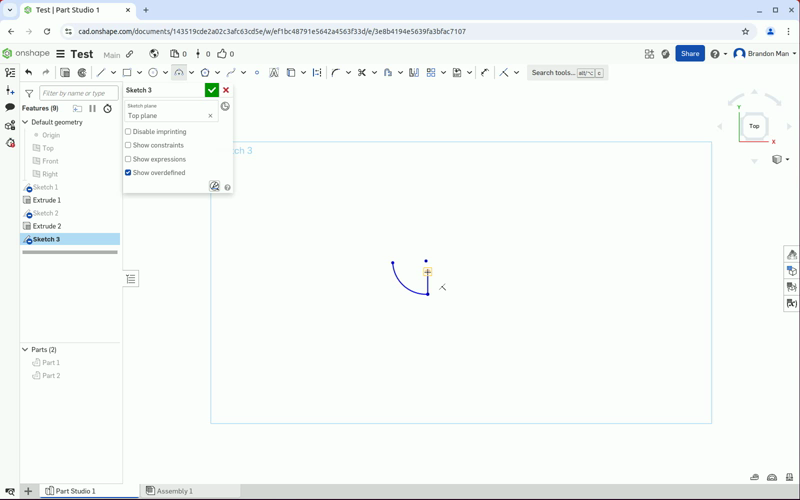
click(427, 271)
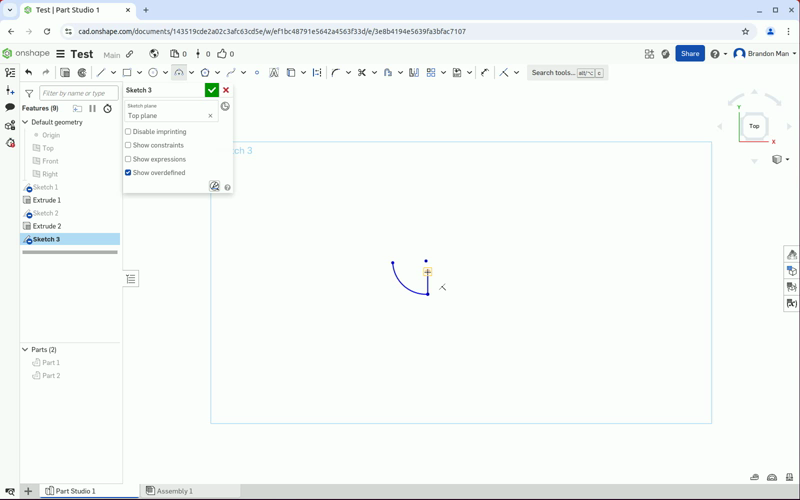
key_down(shift)
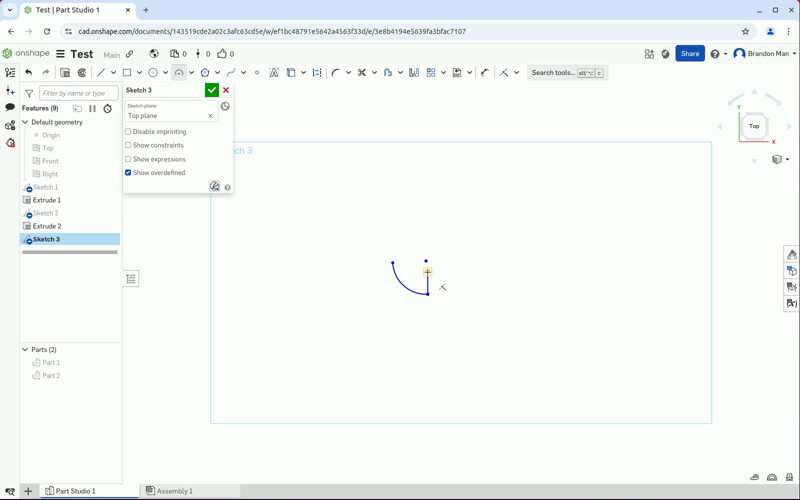
mouse_move(415, 262)
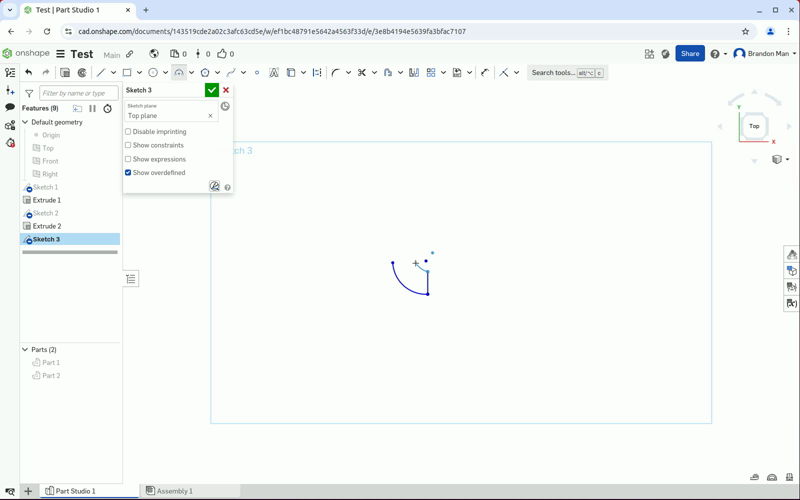
click(415, 262)
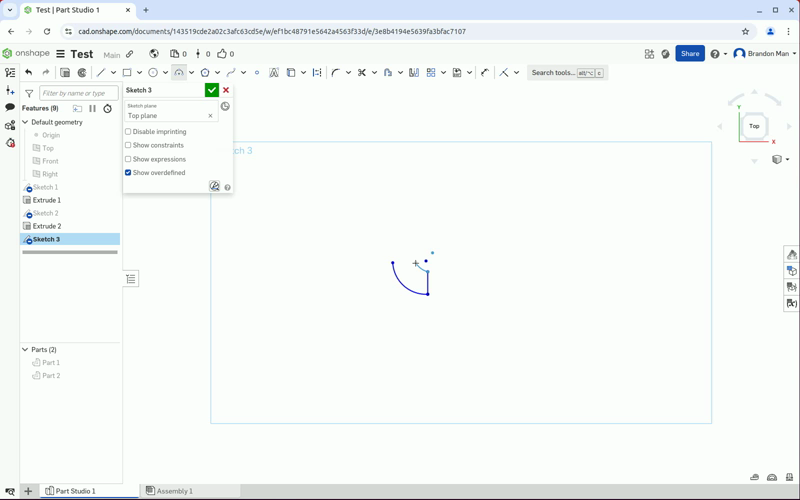
mouse_move(420, 269)
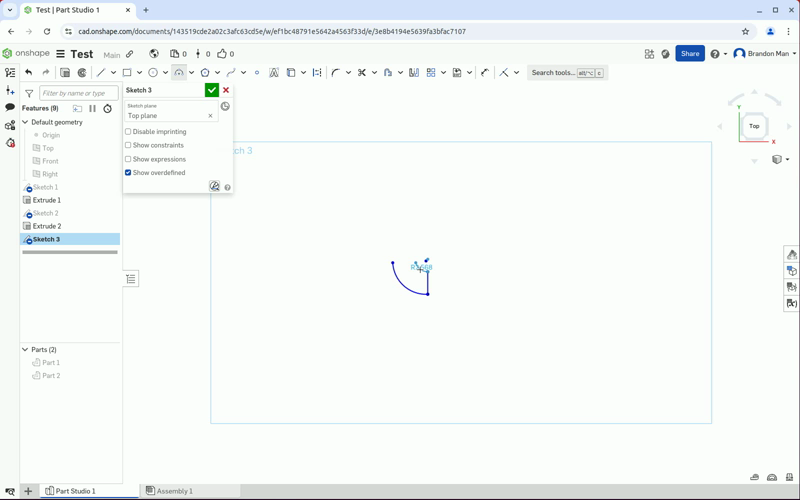
click(420, 269)
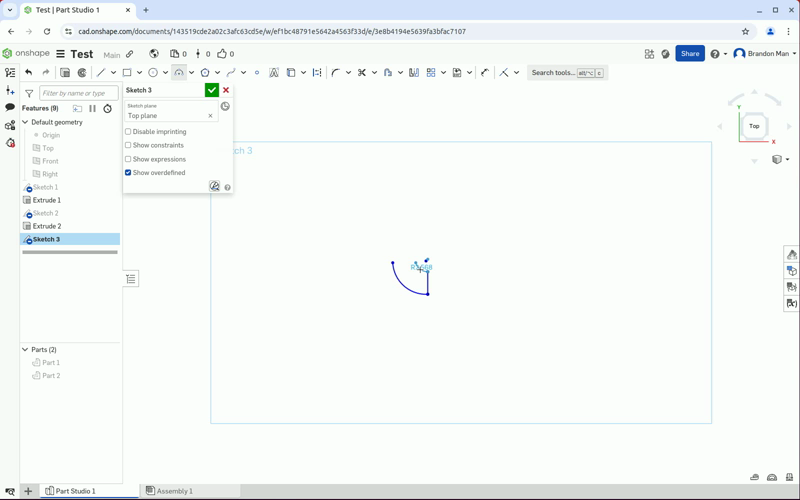
key_up(shift)
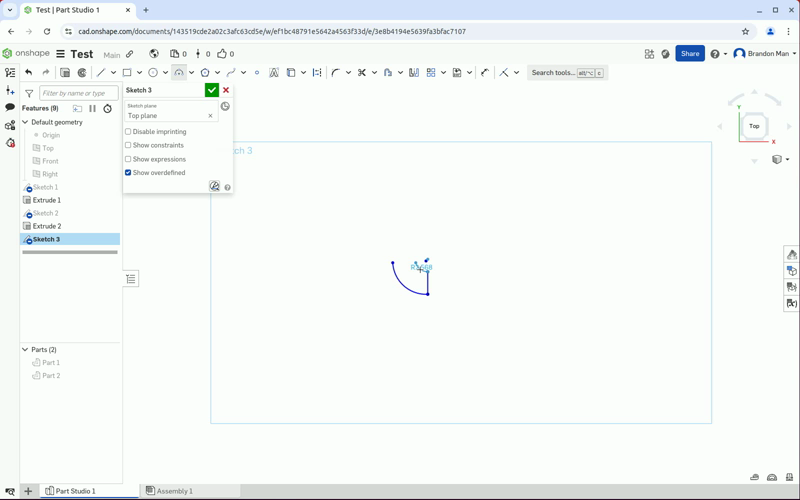
key(esc)
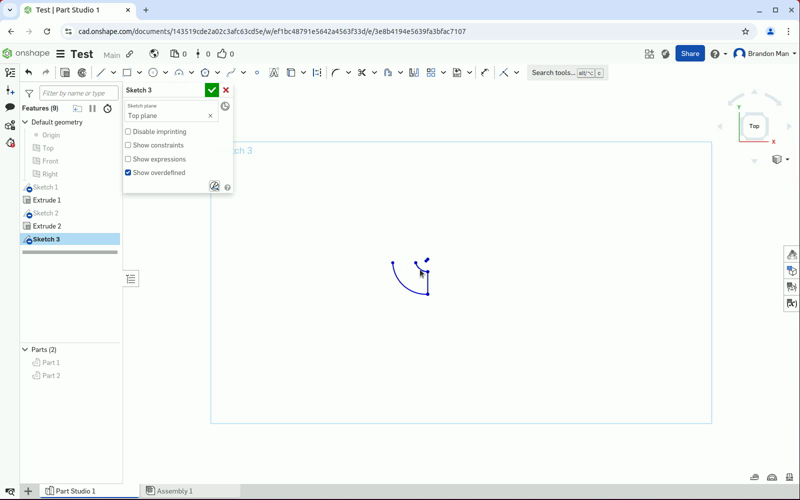
key(l)
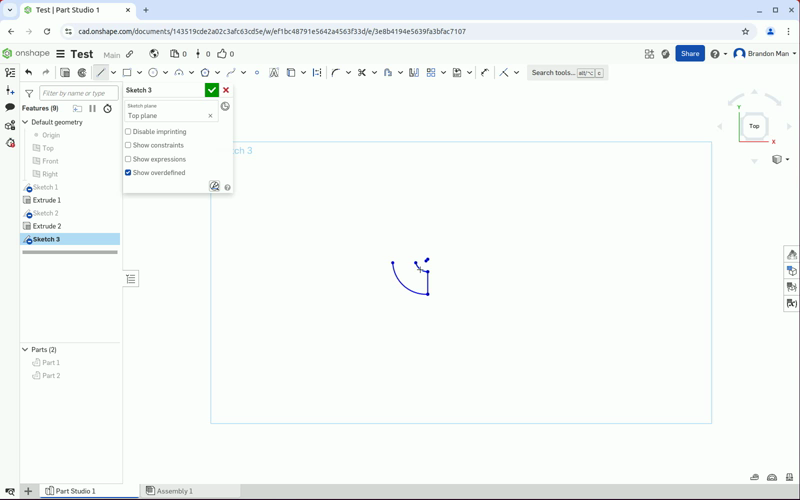
mouse_move(415, 262)
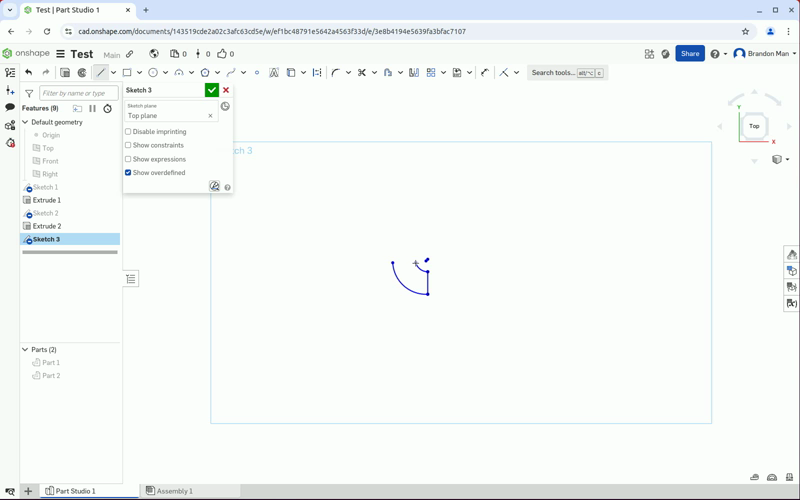
click(415, 262)
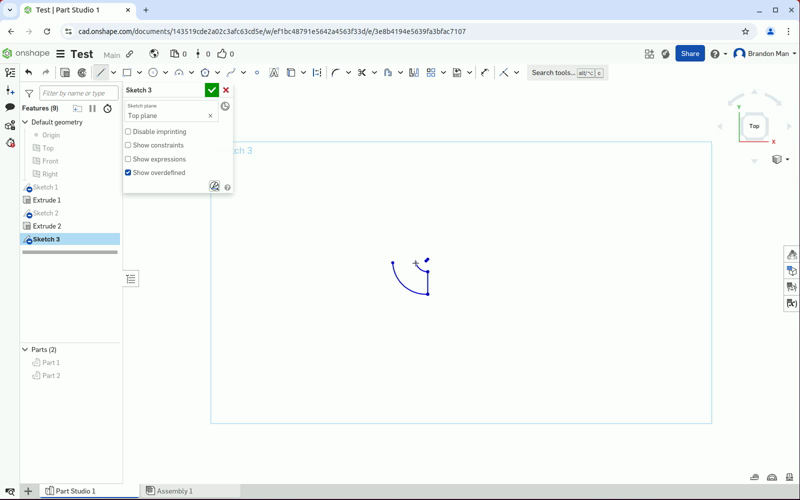
mouse_move(445, 262)
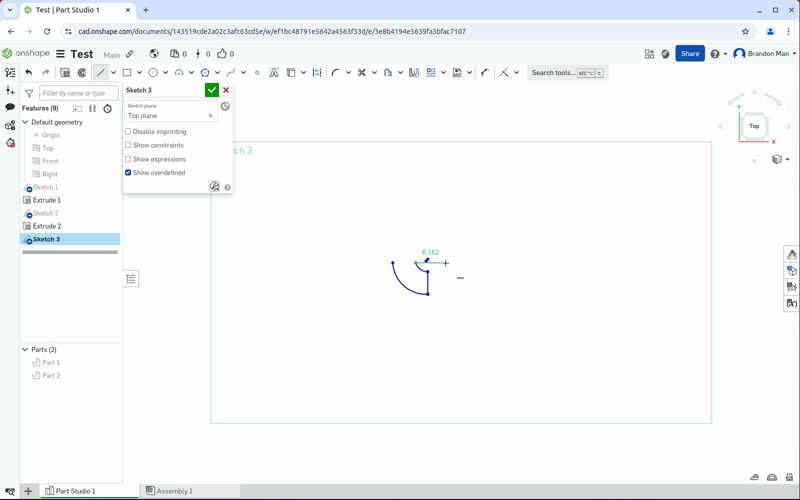
key_down(shift)
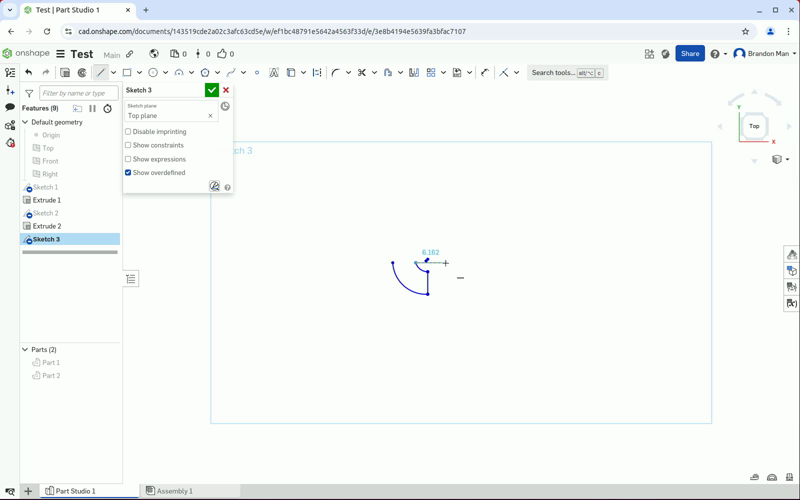
mouse_move(392, 262)
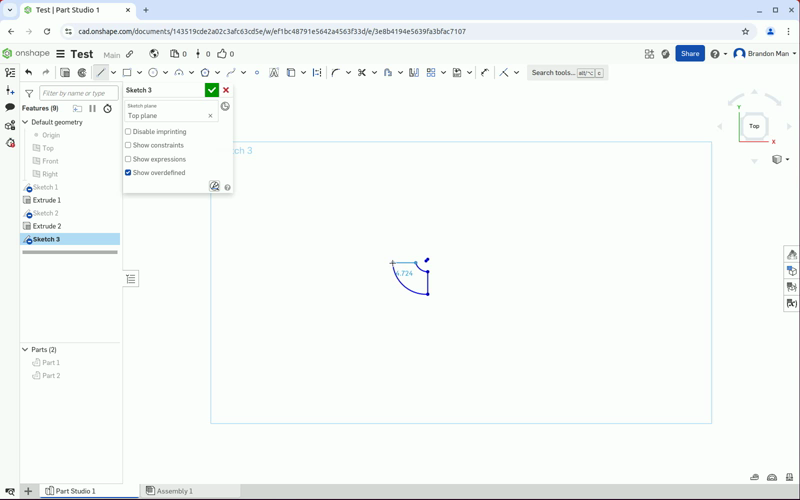
key_up(shift)
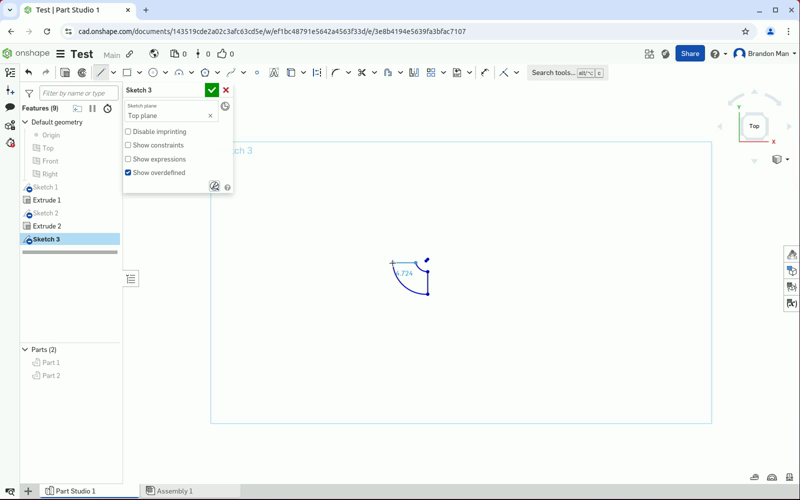
click(392, 262)
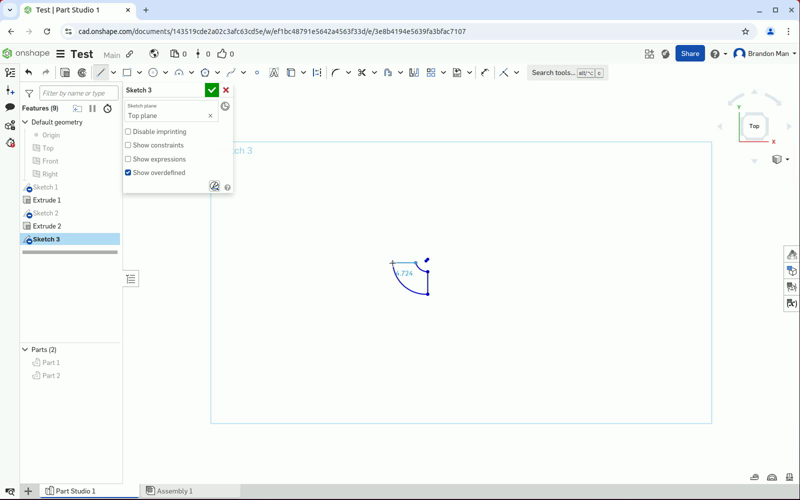
key(esc)
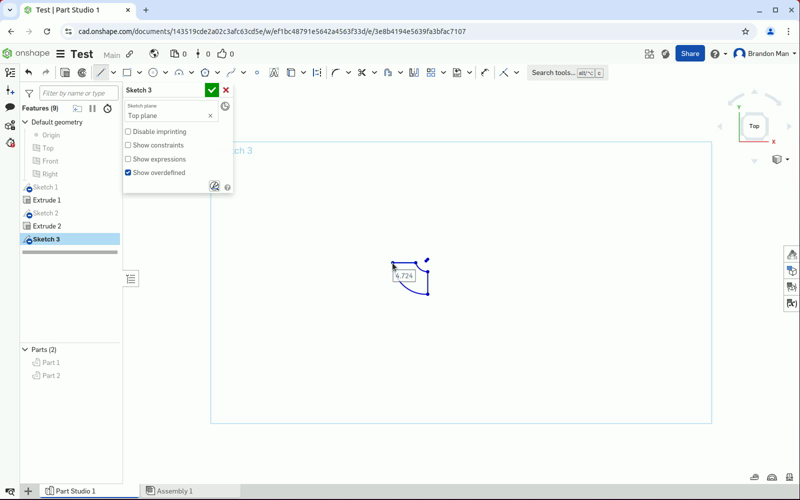
mouse_move(423, 277)
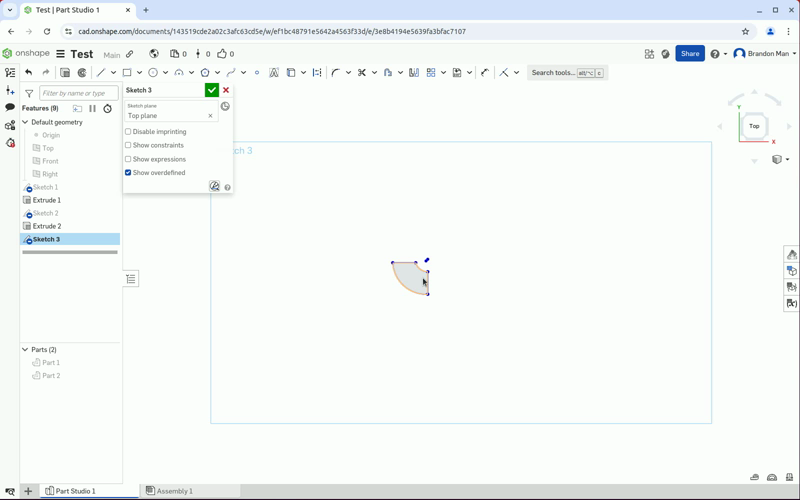
scroll(6)
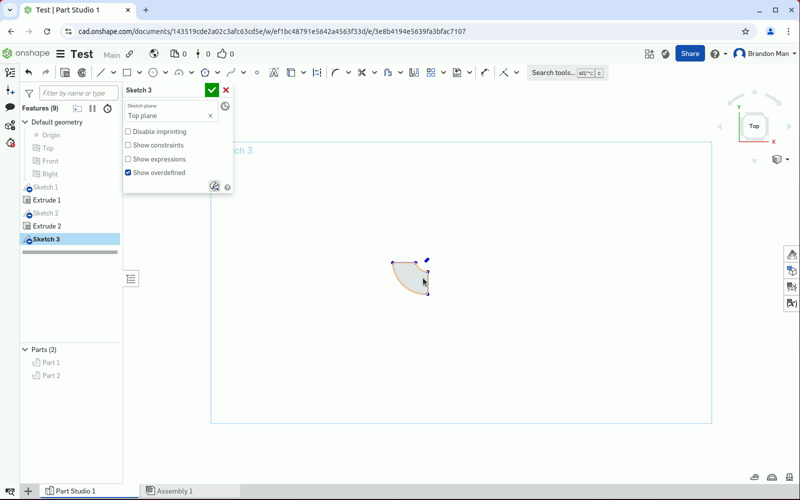
scroll(6)
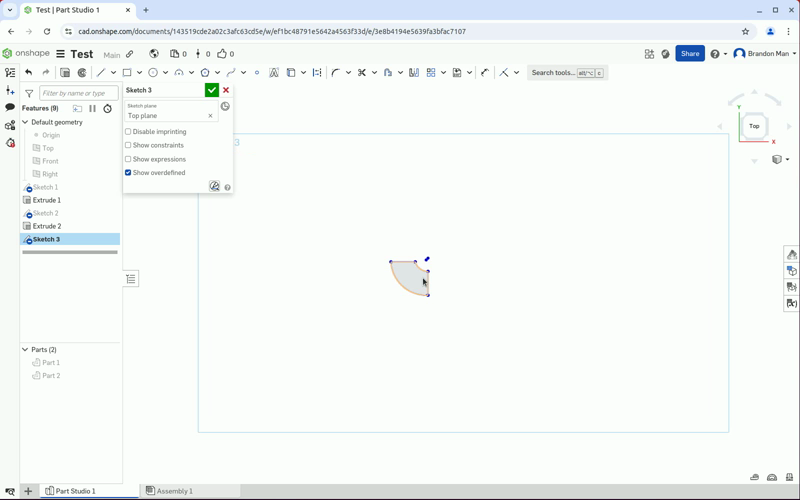
scroll(6)
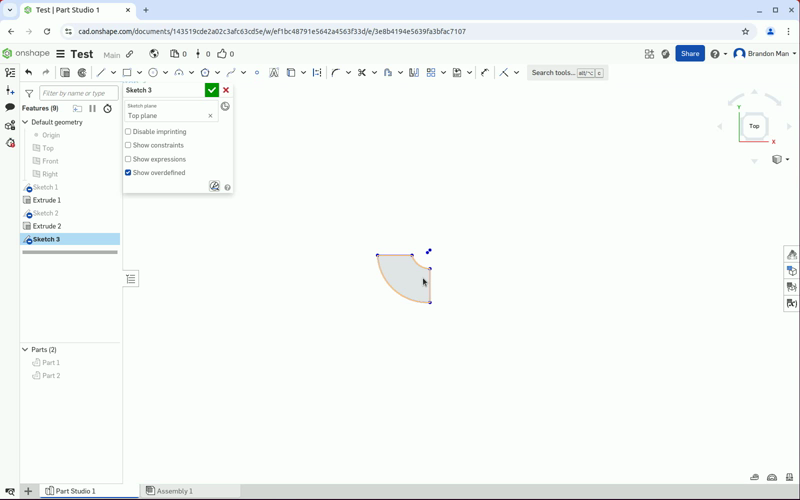
scroll(6)
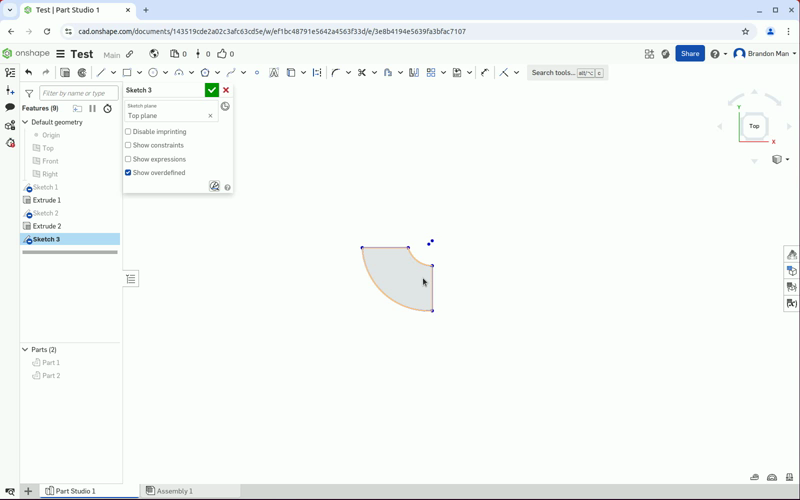
scroll(6)
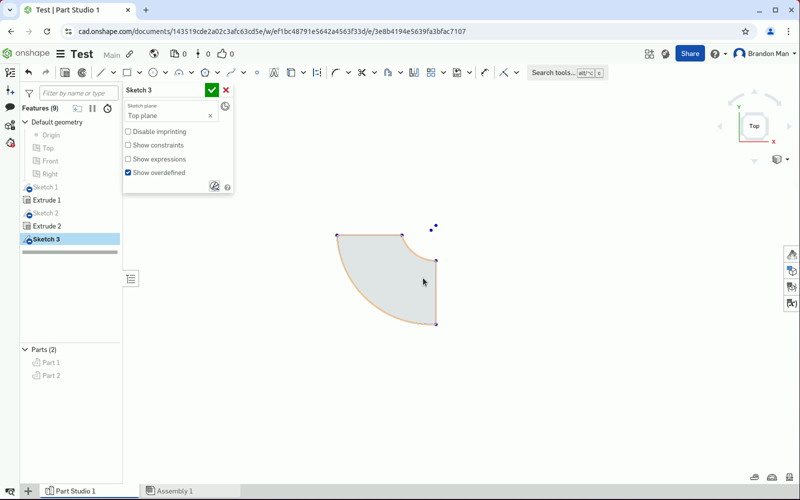
scroll(6)
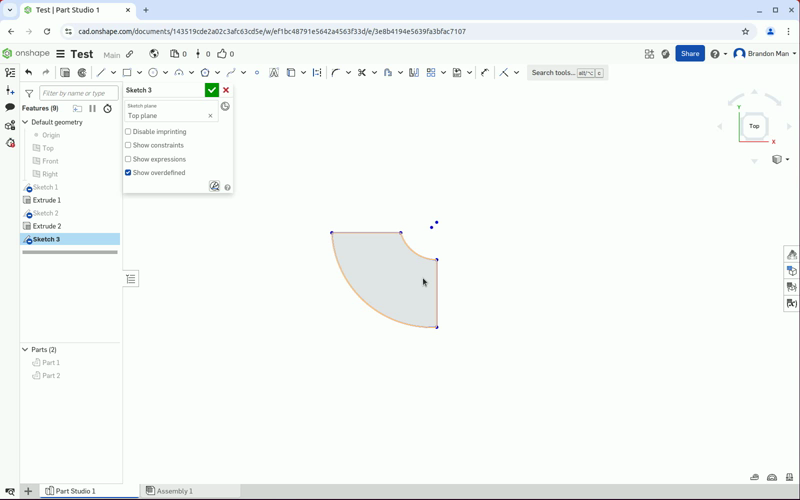
scroll(6)
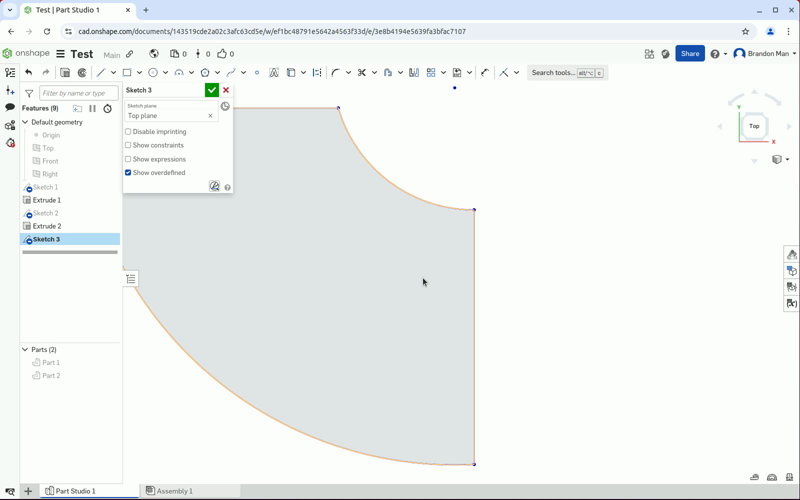
click(423, 277)
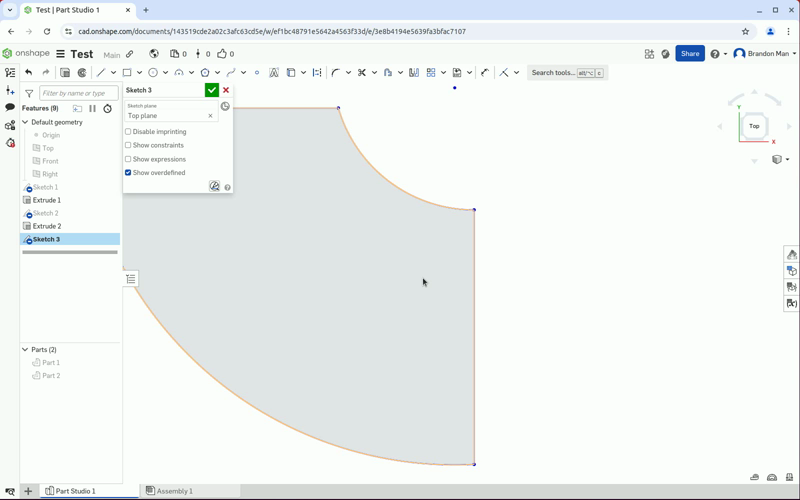
scroll(-6)
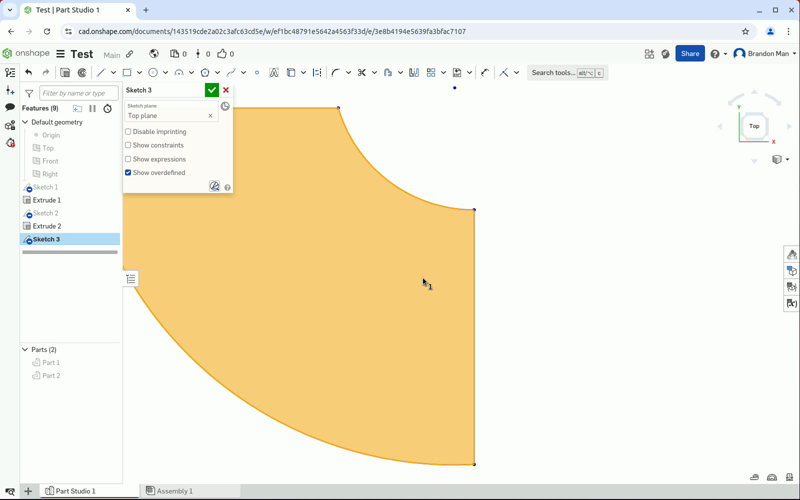
scroll(-6)
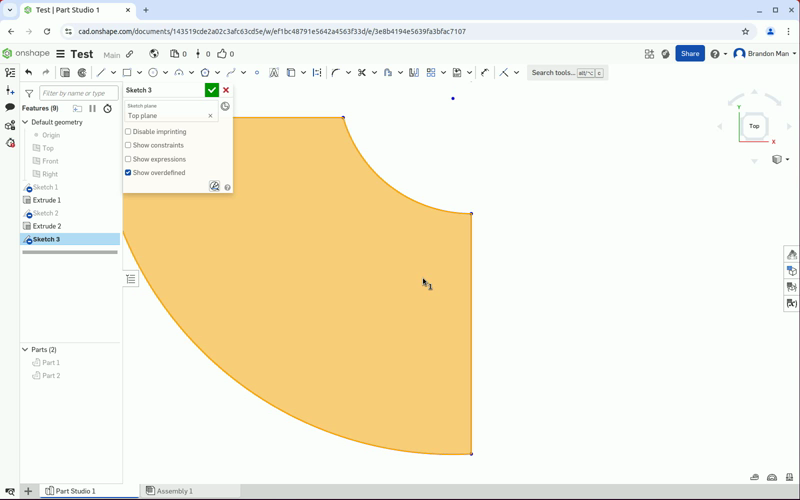
scroll(-6)
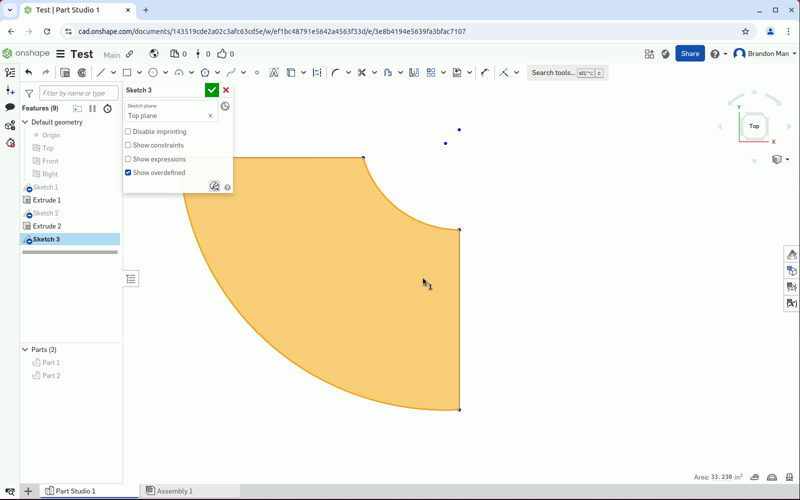
scroll(-6)
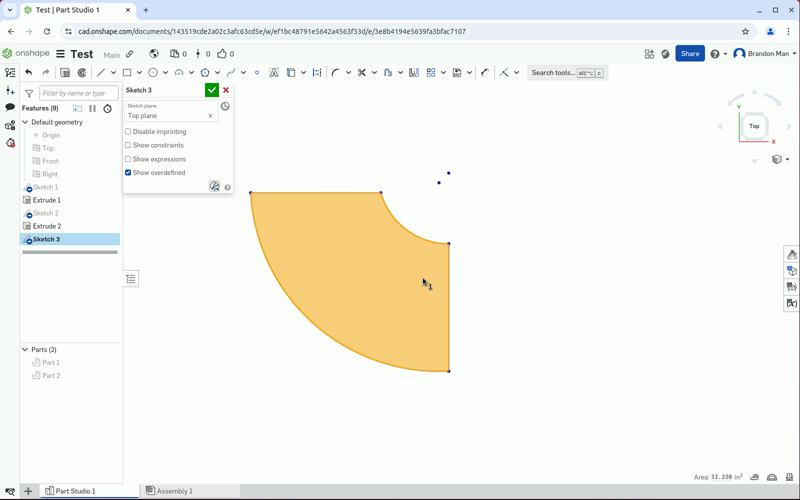
scroll(-6)
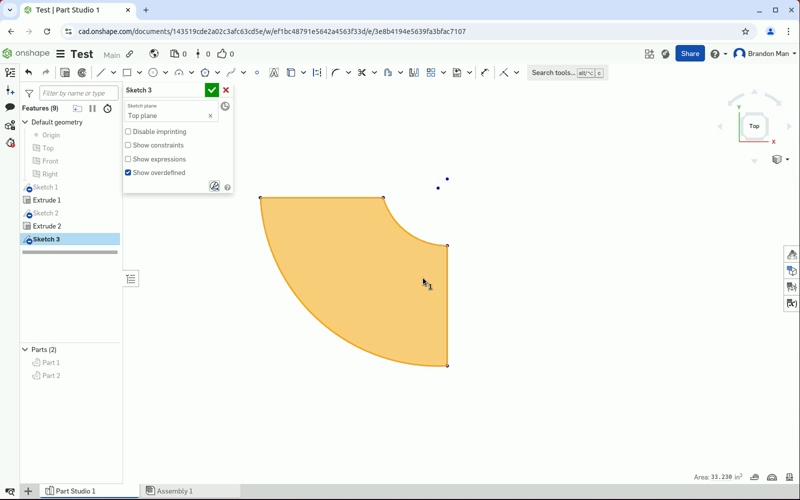
scroll(-6)
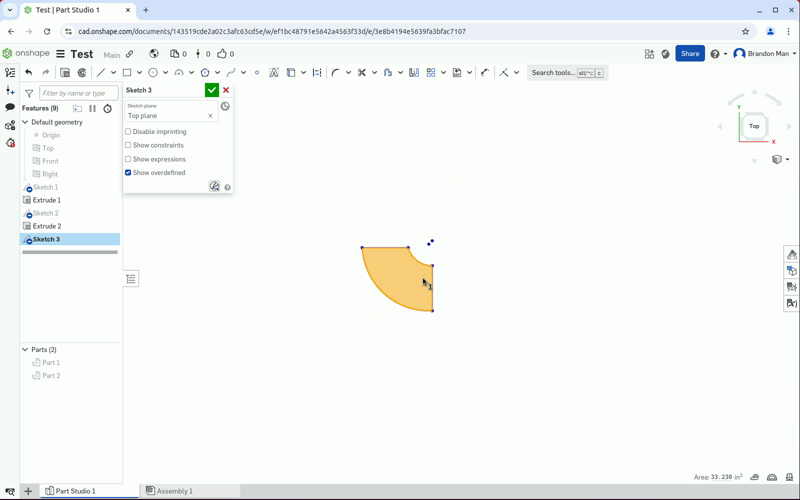
scroll(-6)
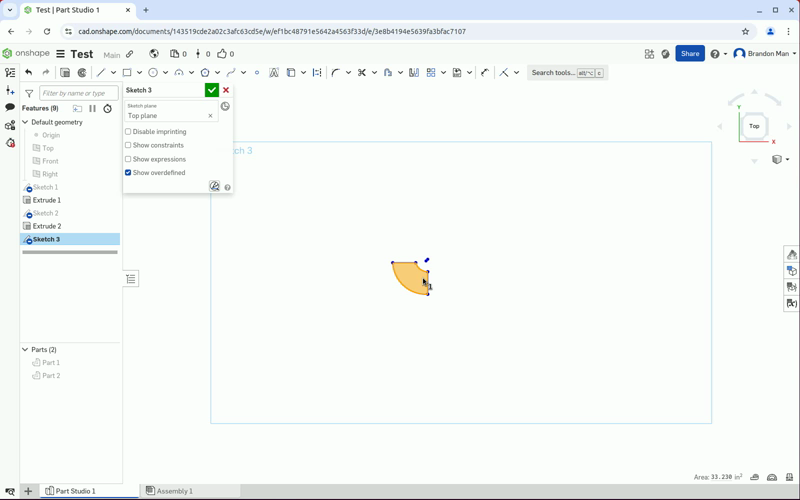
mouse_move(73, 352)
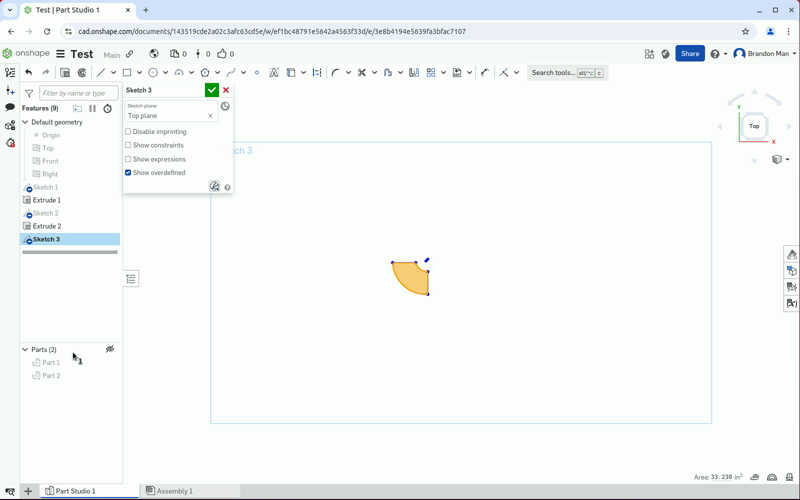
key(shift+y)
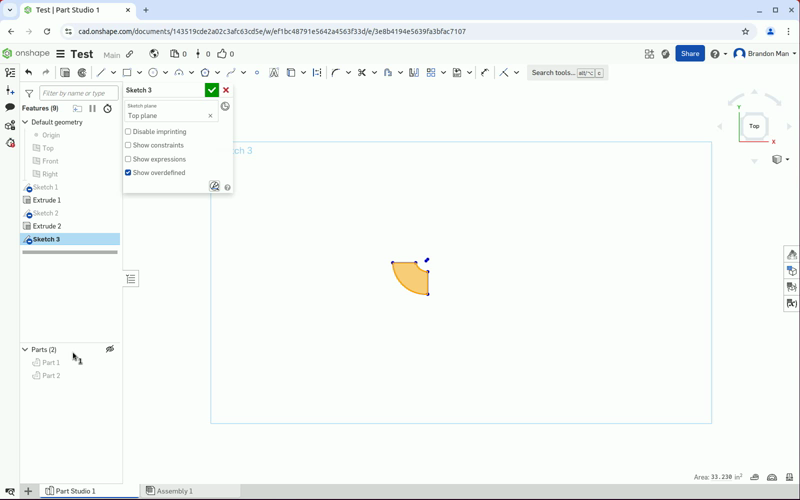
key(shift+e)
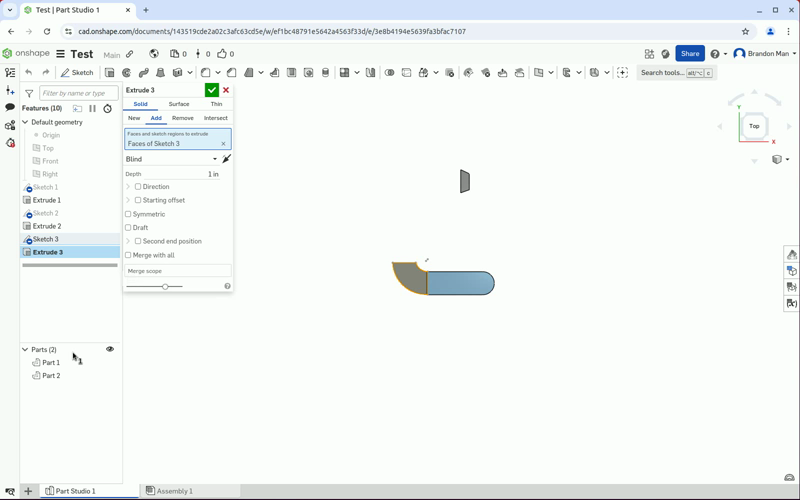
mouse_move(143, 106)
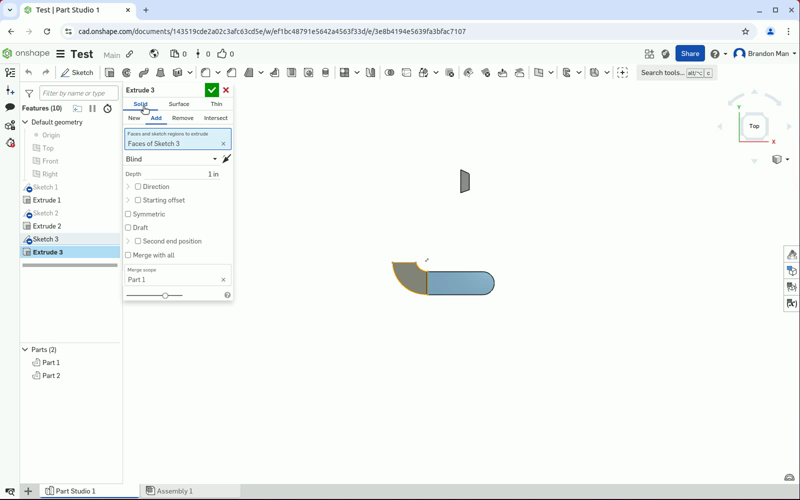
click(143, 106)
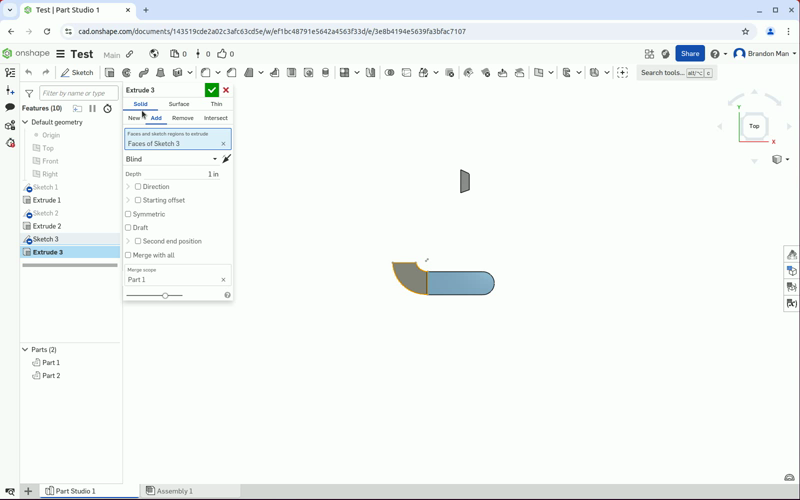
mouse_move(137, 120)
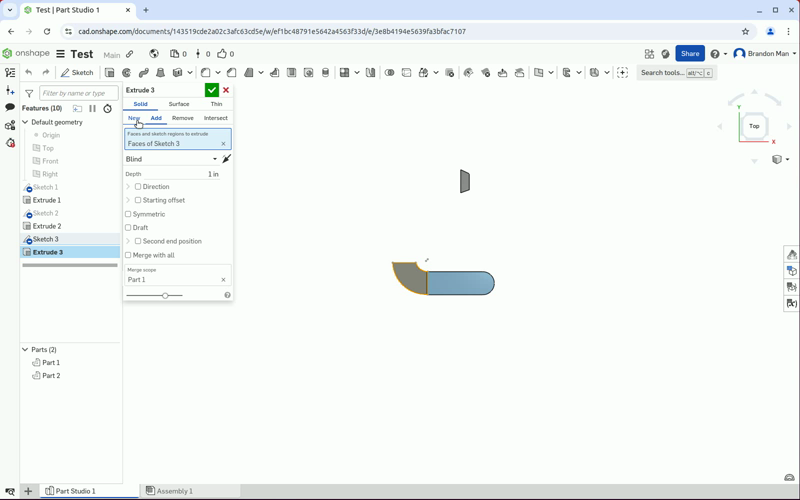
click(137, 120)
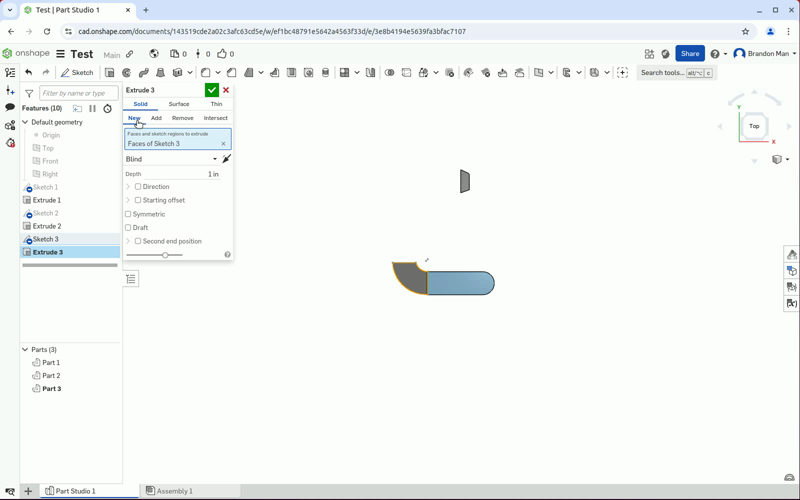
key(tab, 4)
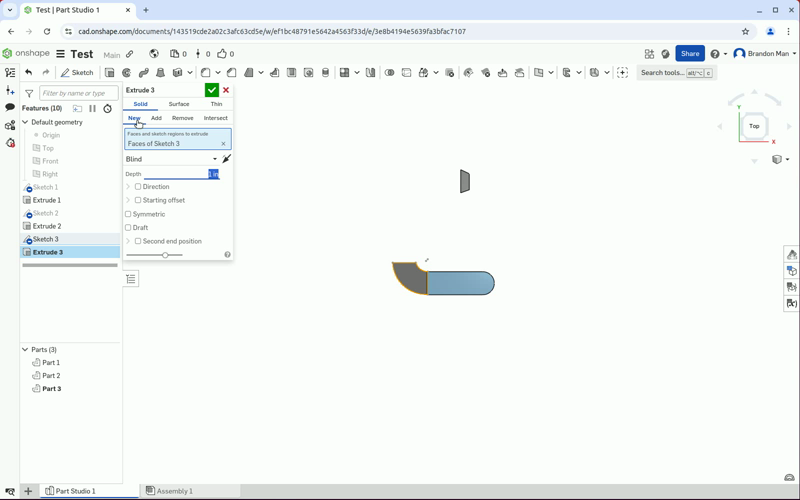
text(2.408)
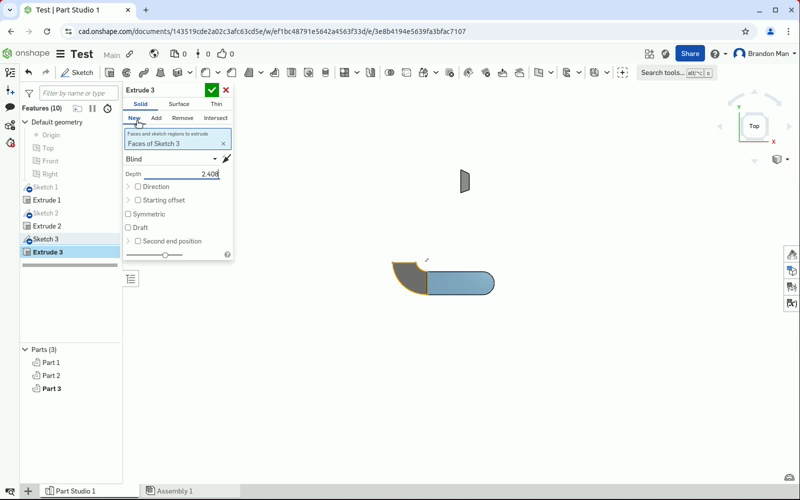
key(tab, 3)
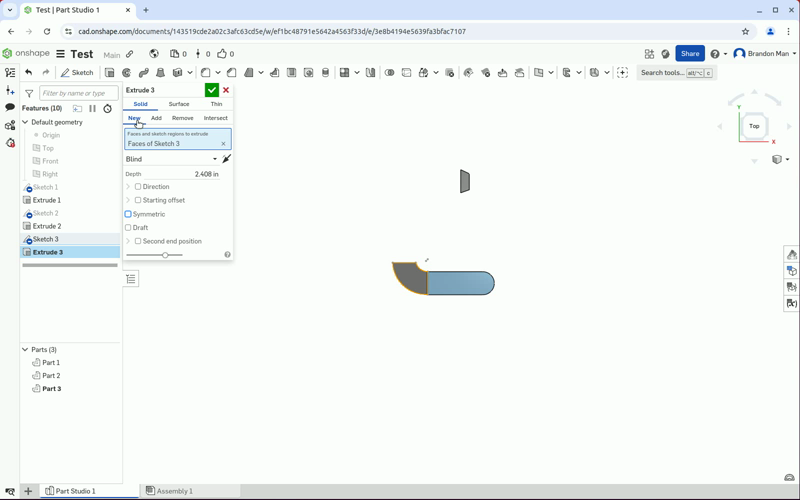
key(space)
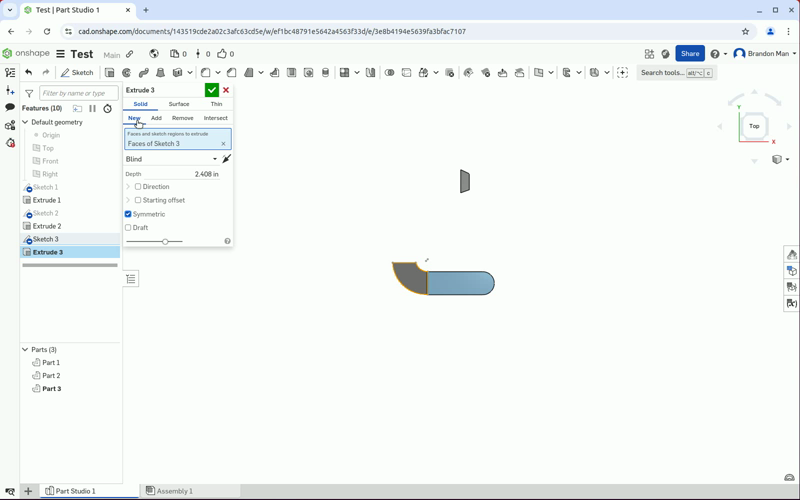
key(enter)
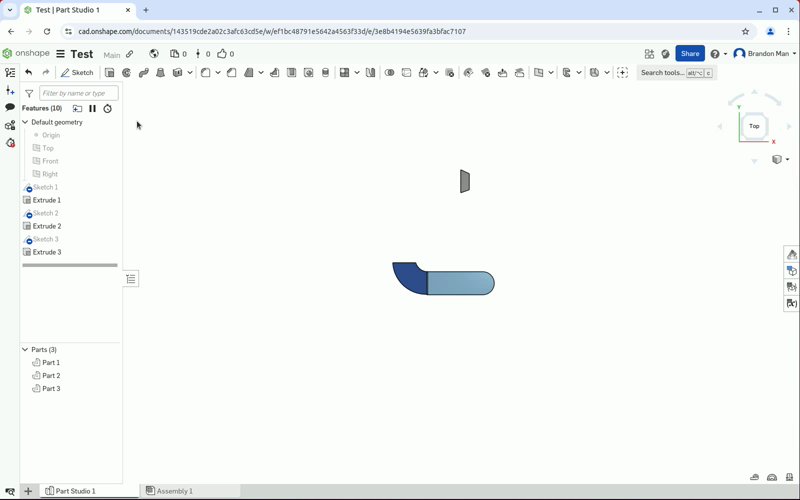
key(shift+h)
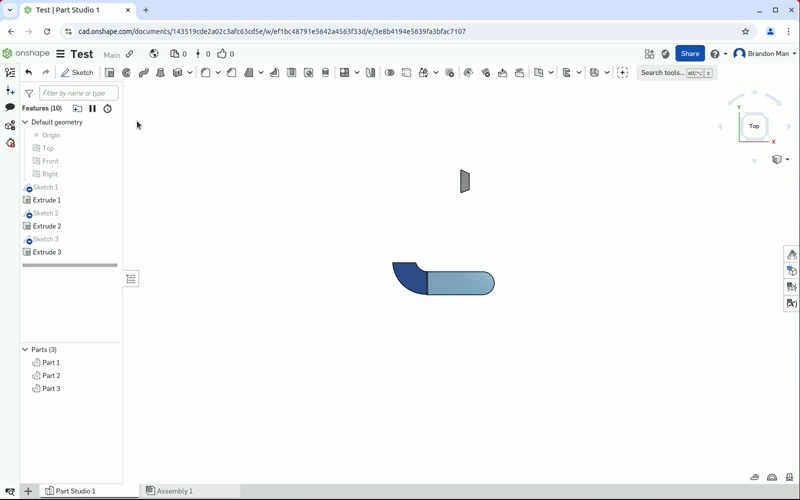
key(shift+h)
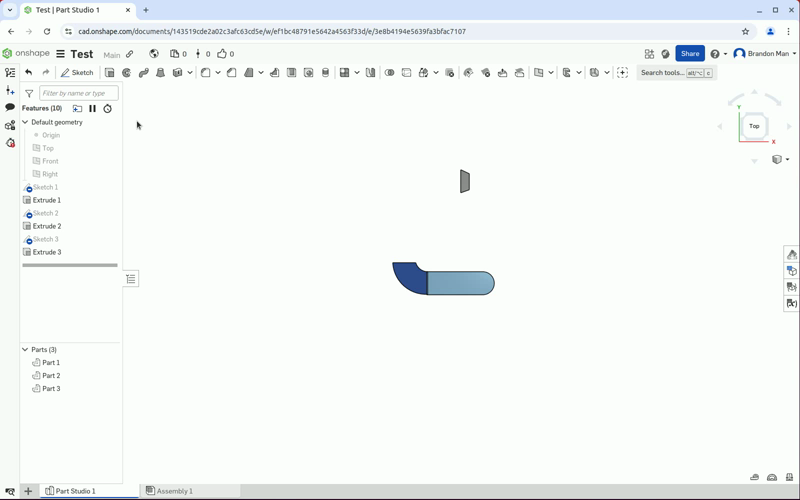
mouse_move(73, 189)
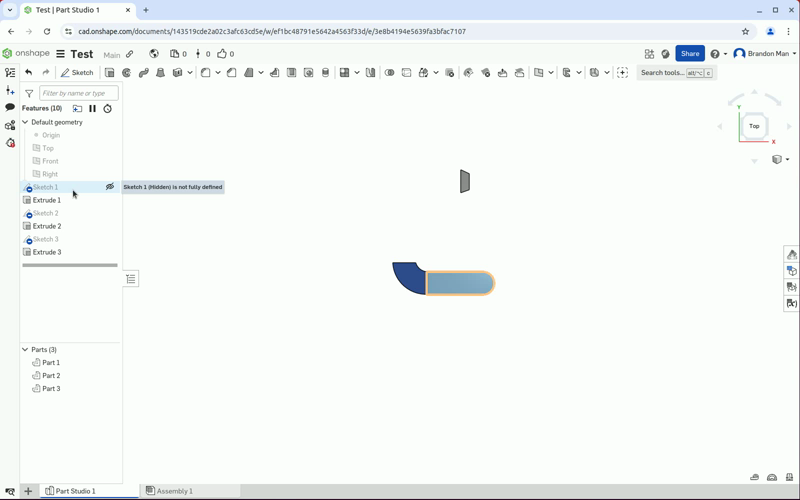
click(73, 189)
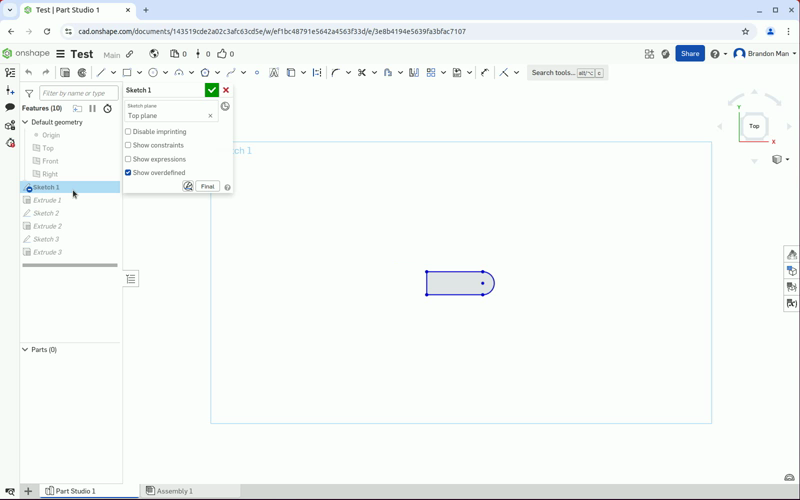
mouse_move(229, 92)
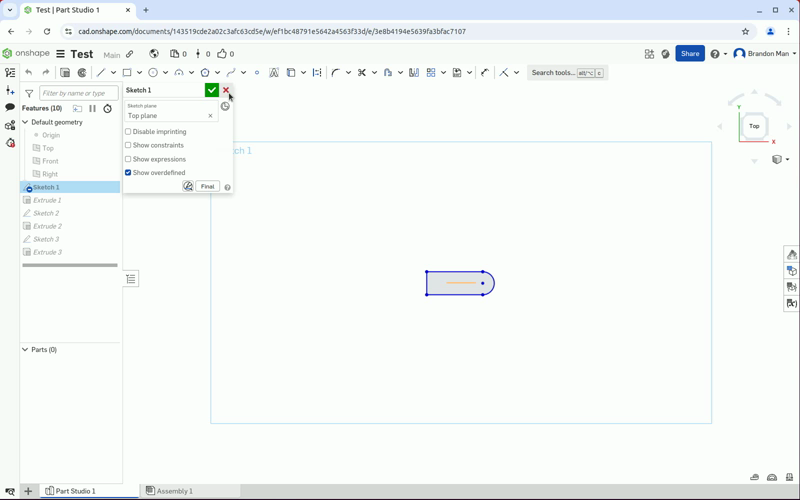
click(229, 92)
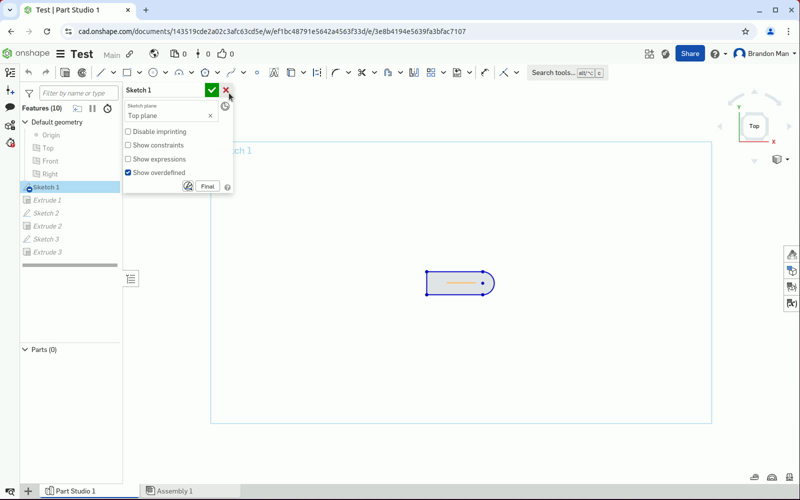
key(shift+s)
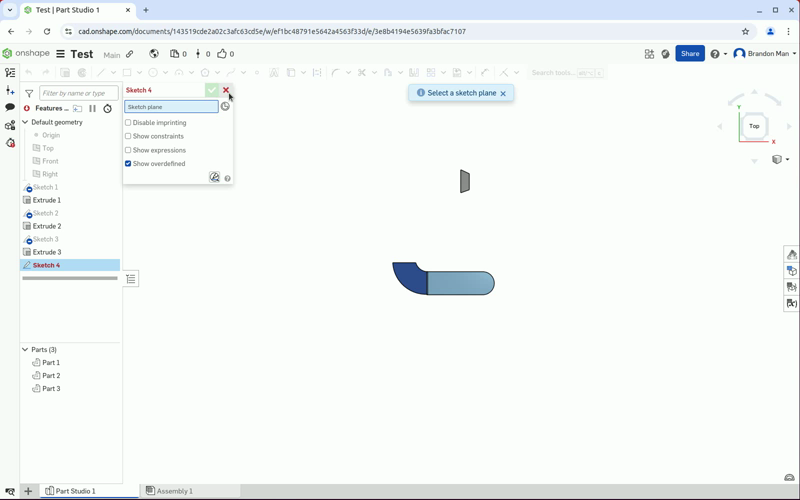
mouse_move(73, 150)
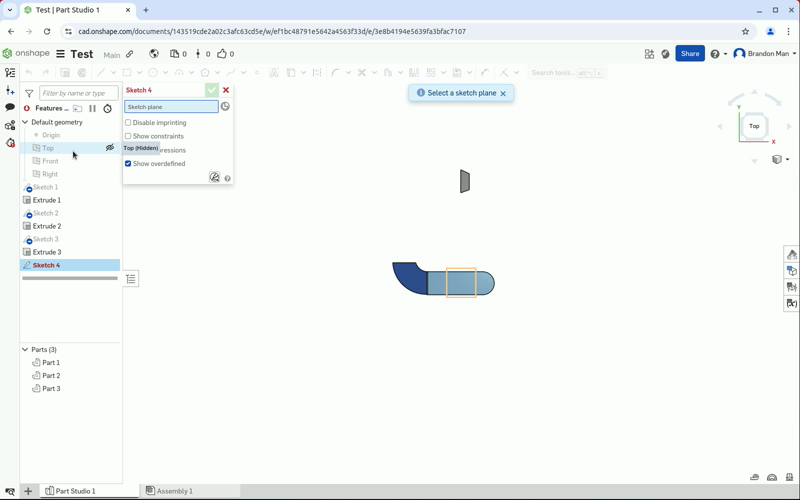
click(73, 150)
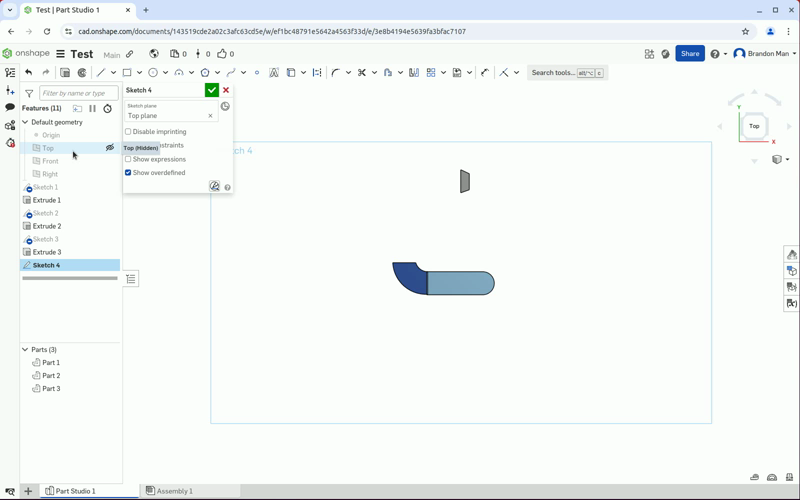
mouse_move(73, 352)
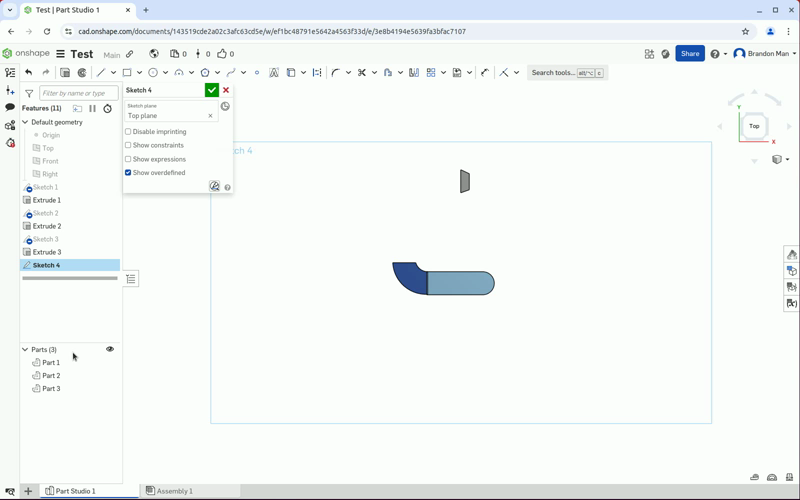
key(y)
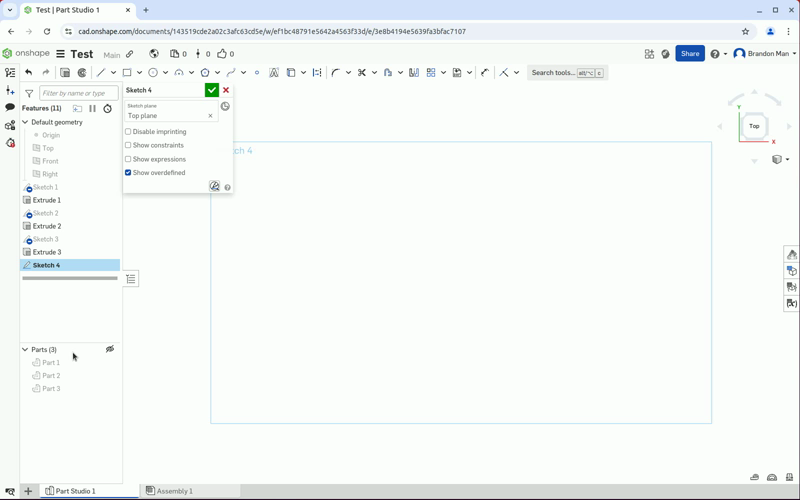
key(l)
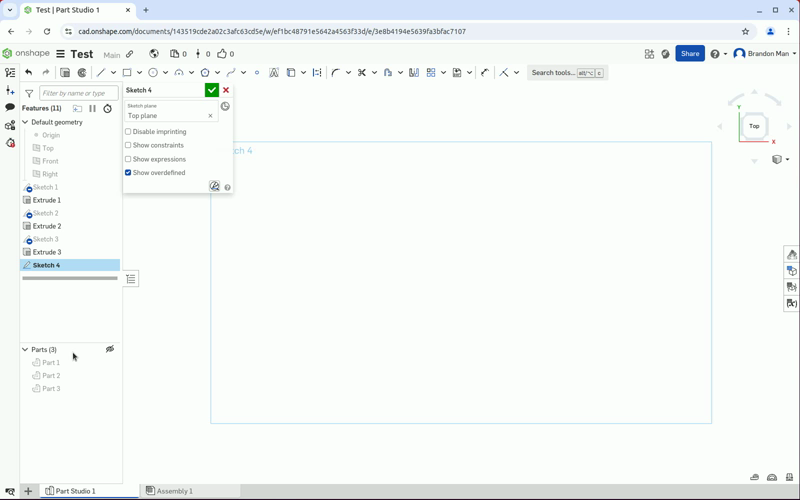
key_down(shift)
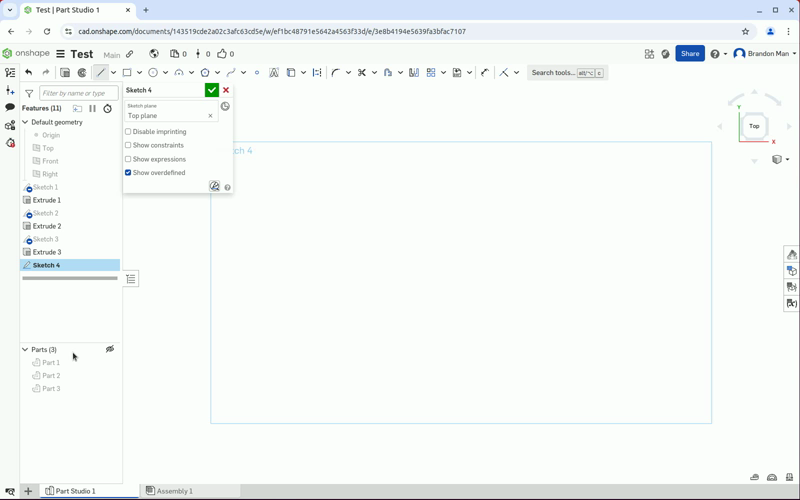
mouse_move(392, 262)
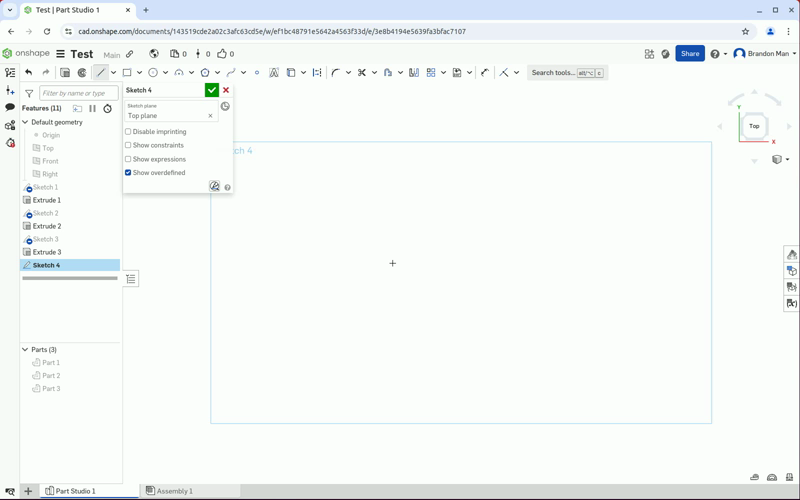
click(392, 262)
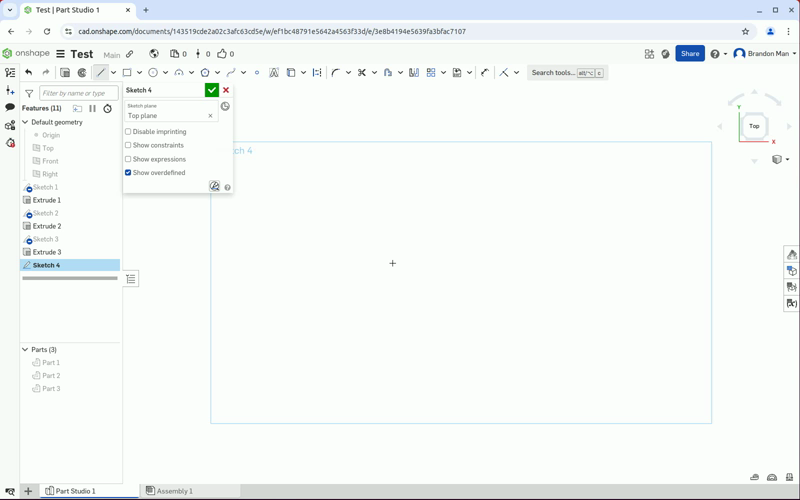
key_up(shift)
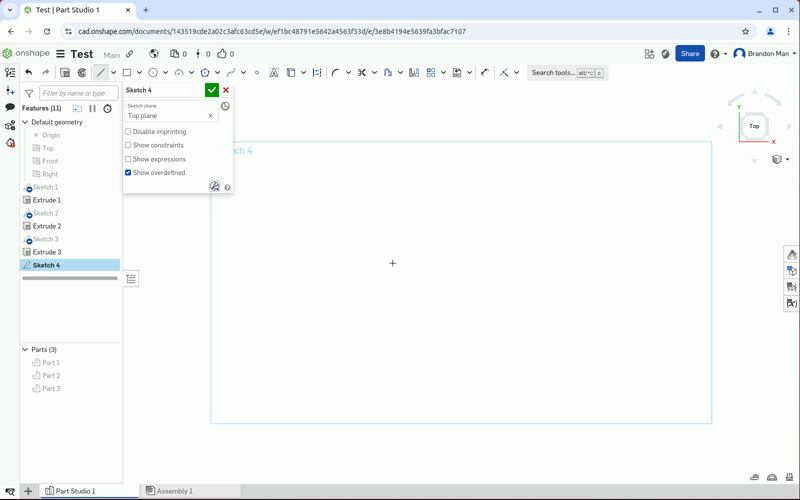
key_down(shift)
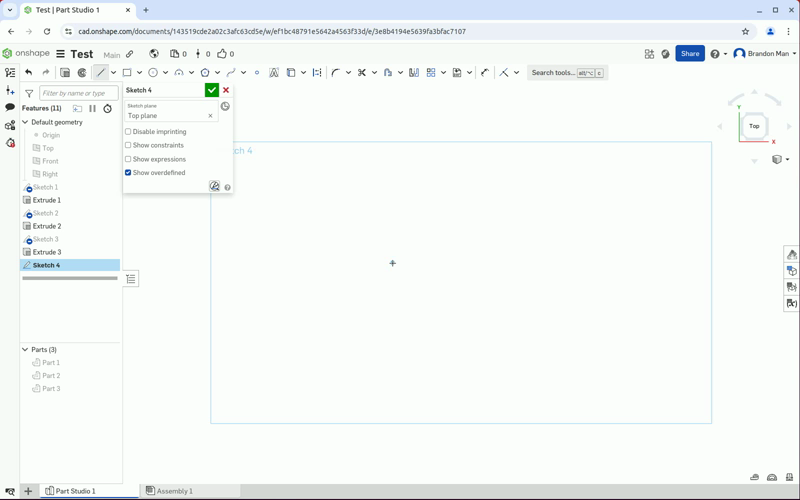
mouse_move(422, 262)
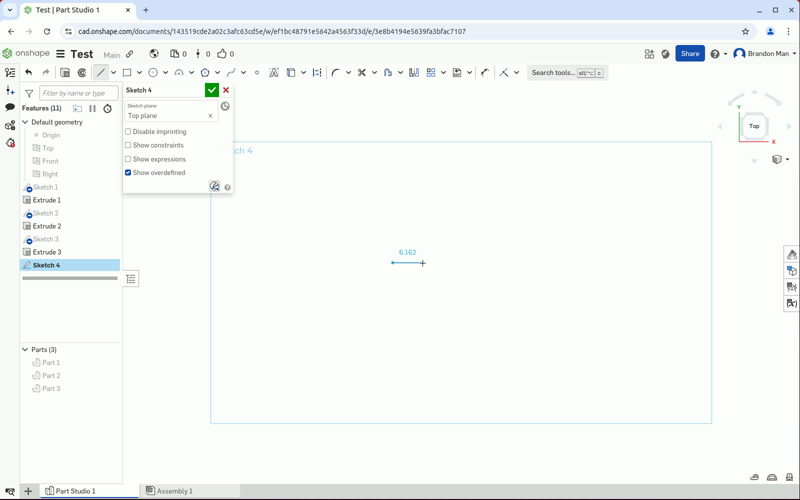
mouse_move(415, 262)
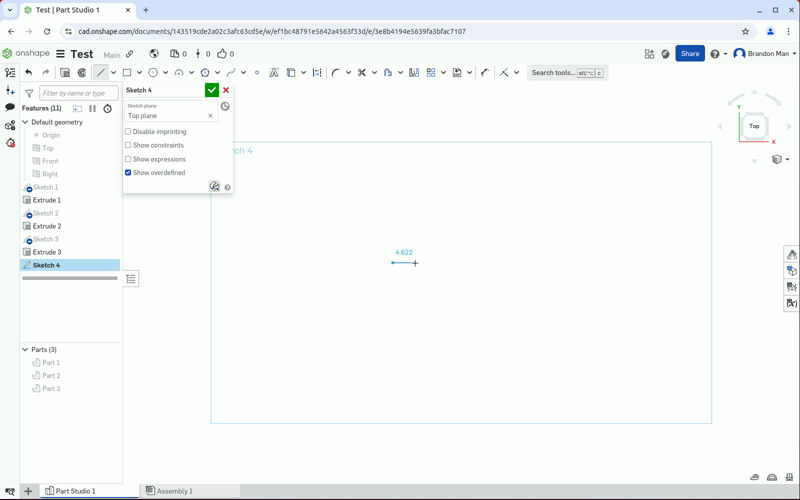
click(415, 262)
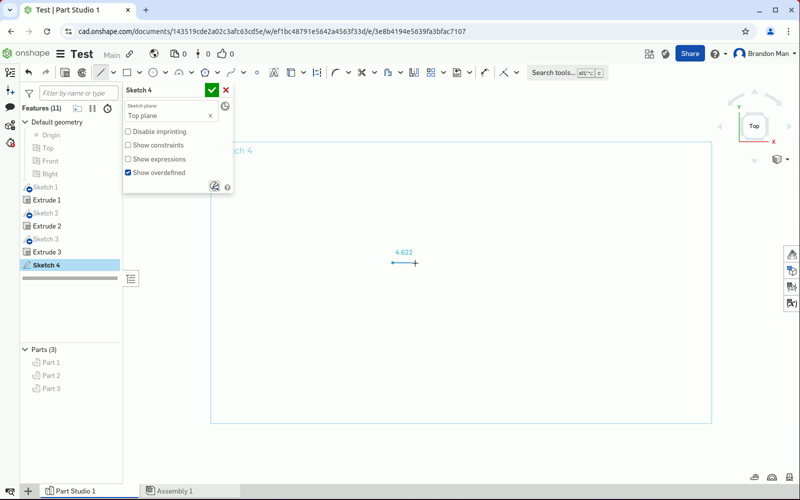
key_up(shift)
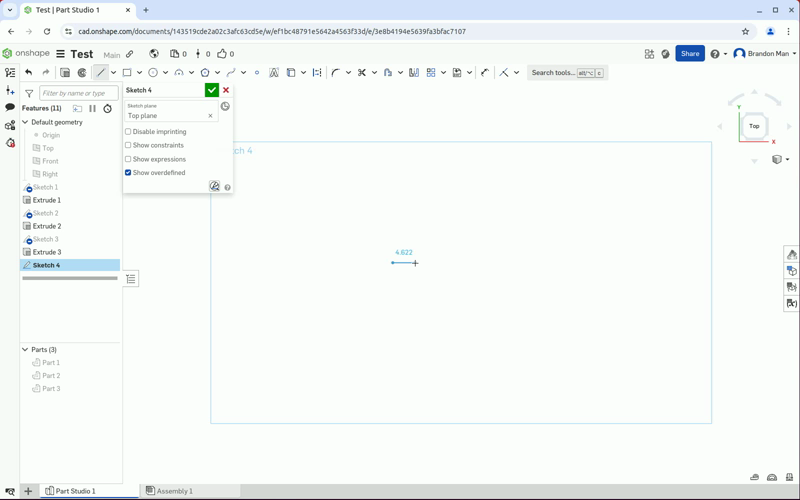
key_down(shift)
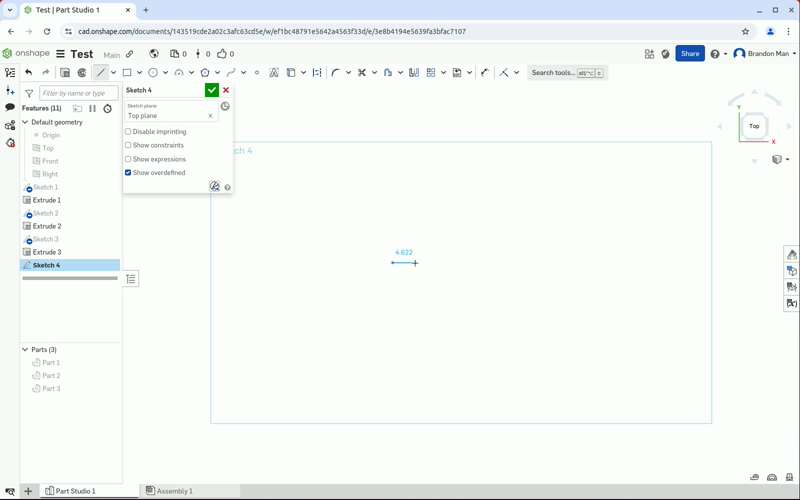
mouse_move(415, 195)
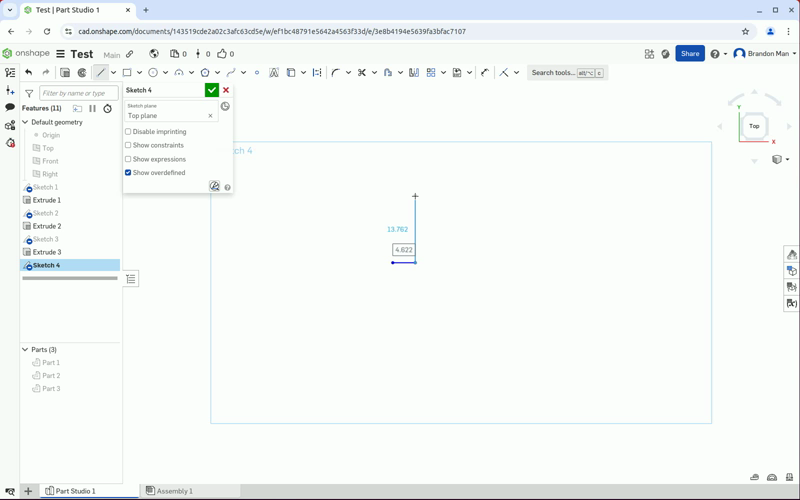
click(415, 195)
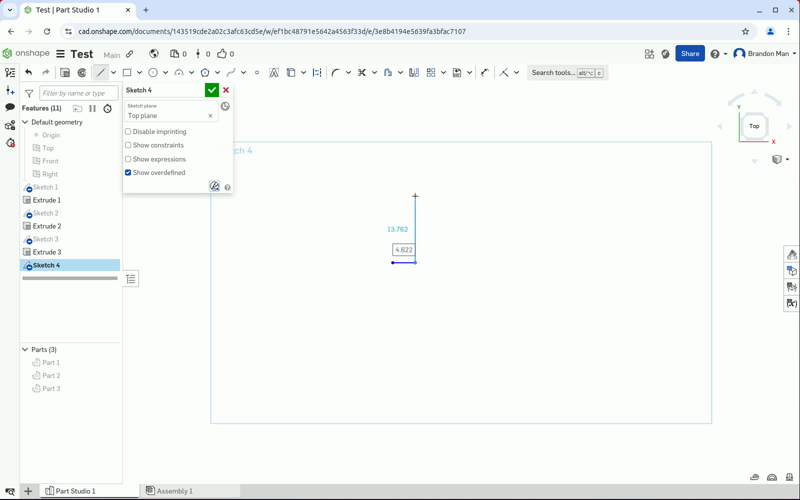
key_up(shift)
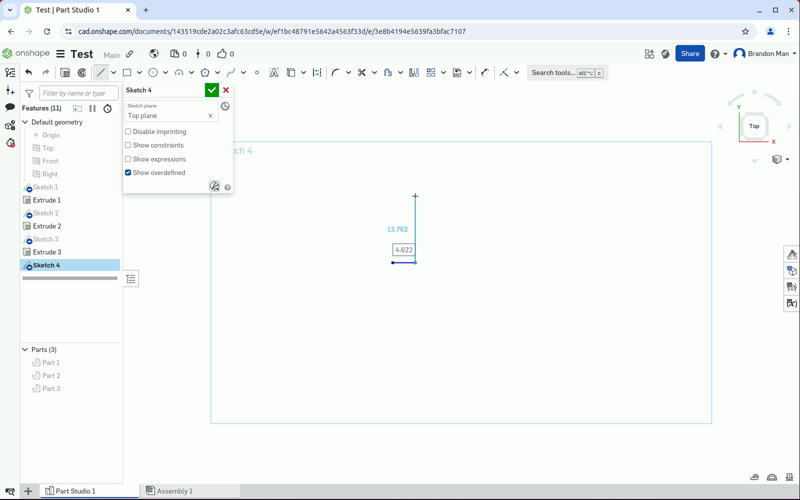
key_down(shift)
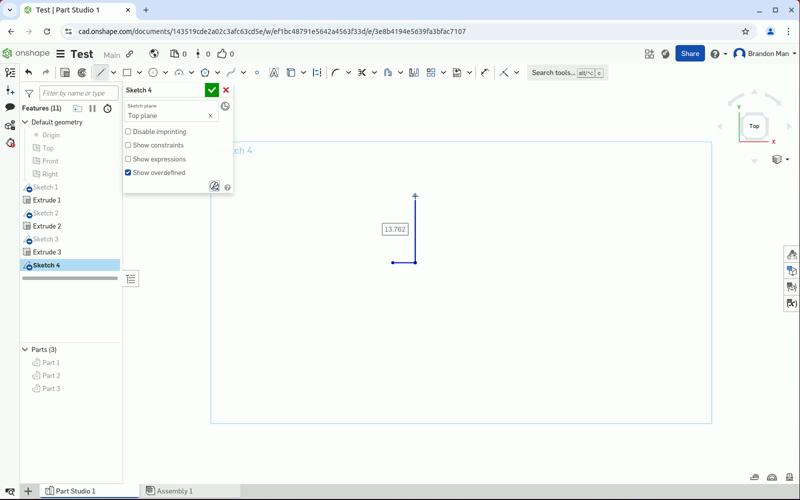
mouse_move(445, 195)
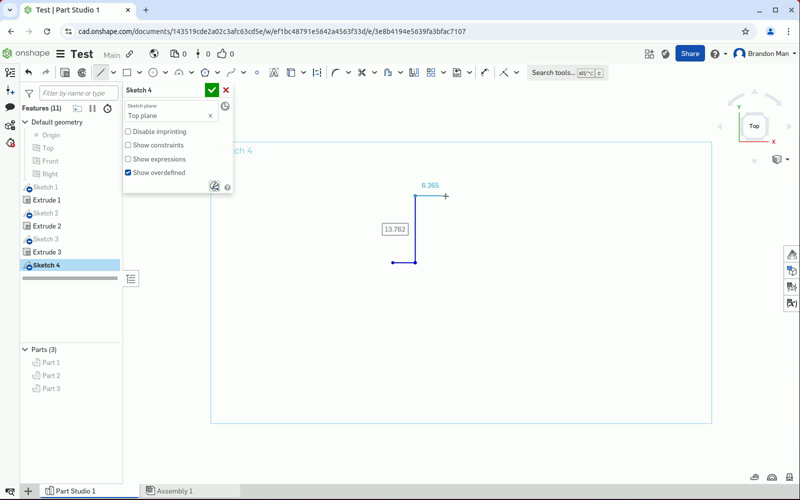
mouse_move(392, 195)
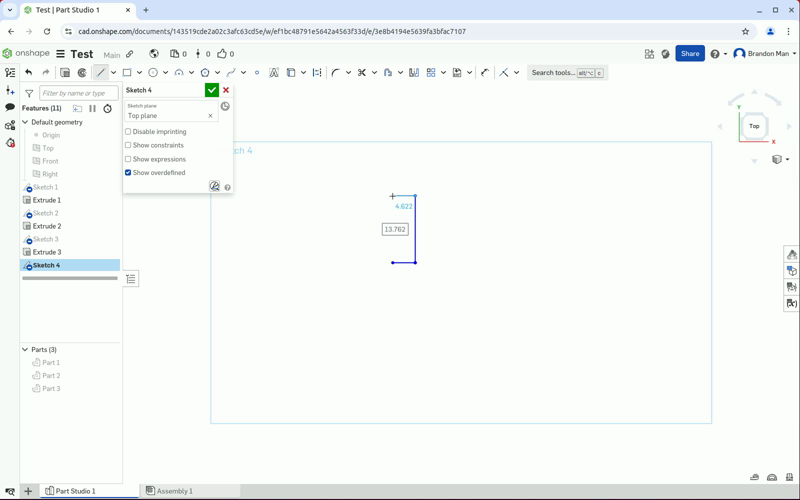
click(392, 195)
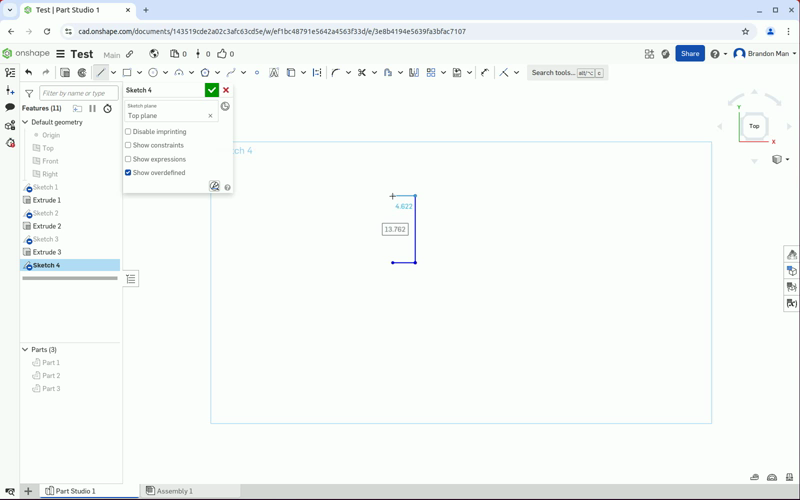
key_up(shift)
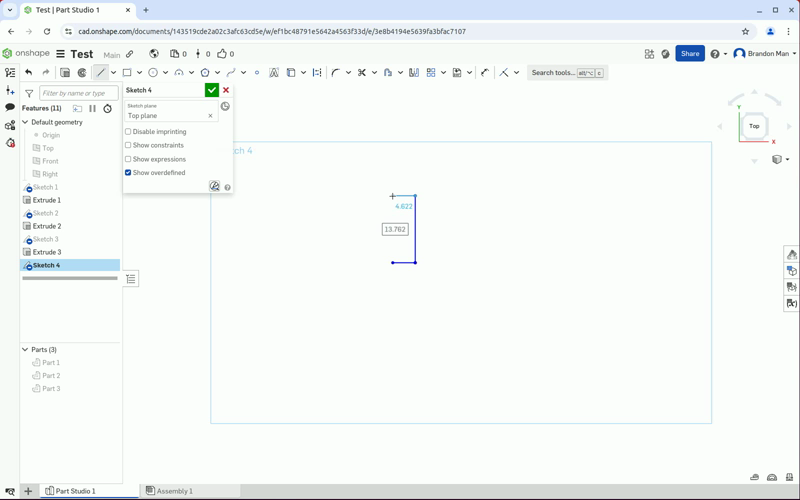
key_down(shift)
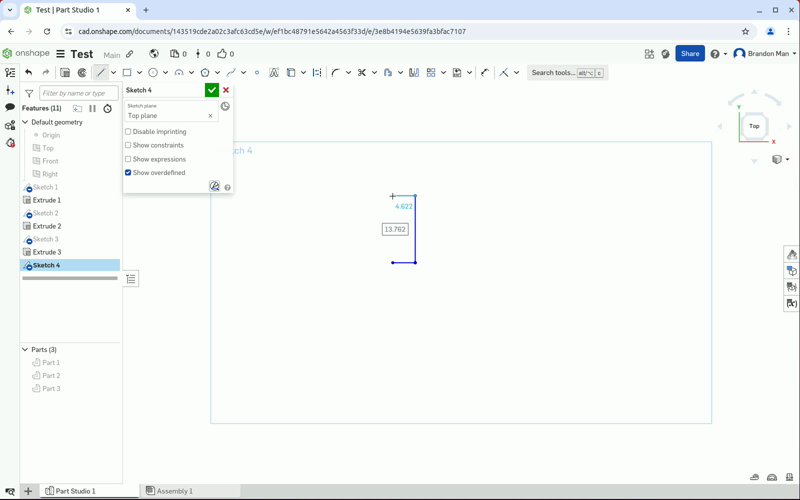
mouse_move(392, 262)
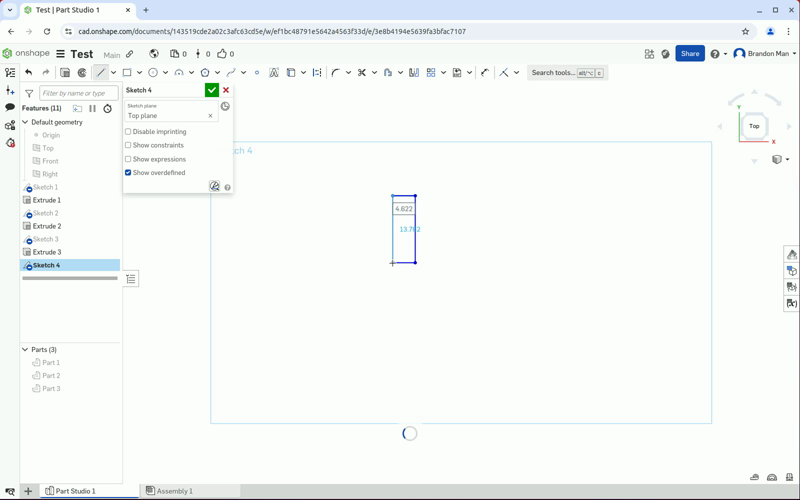
key_up(shift)
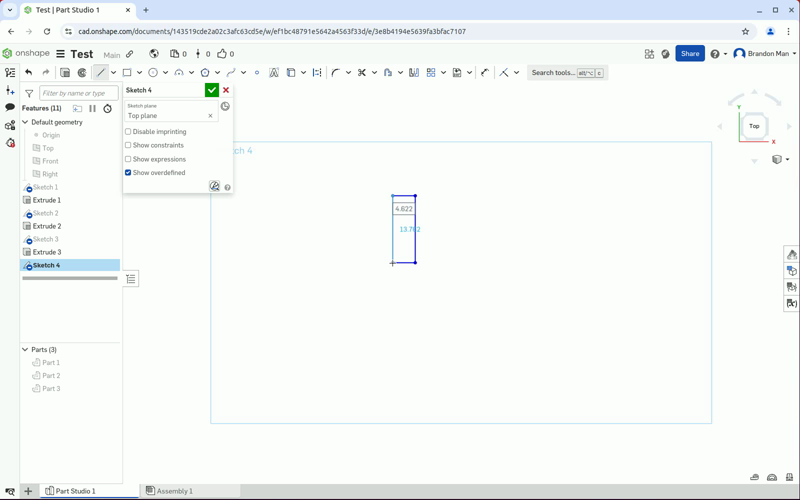
click(392, 262)
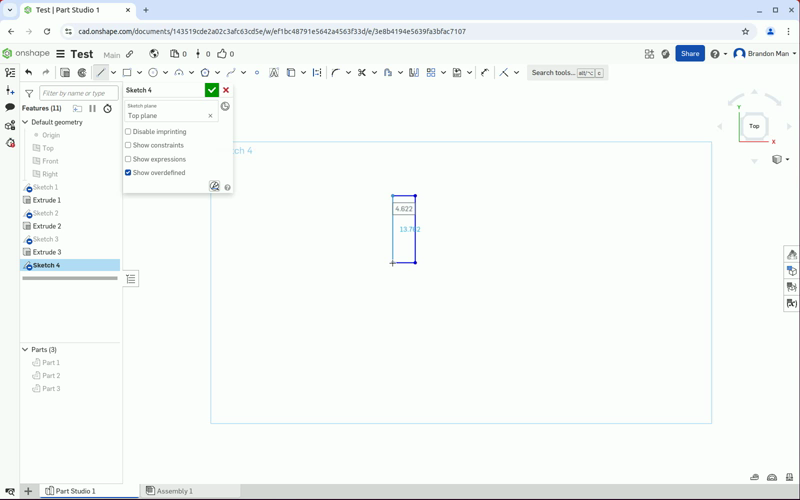
key(esc)
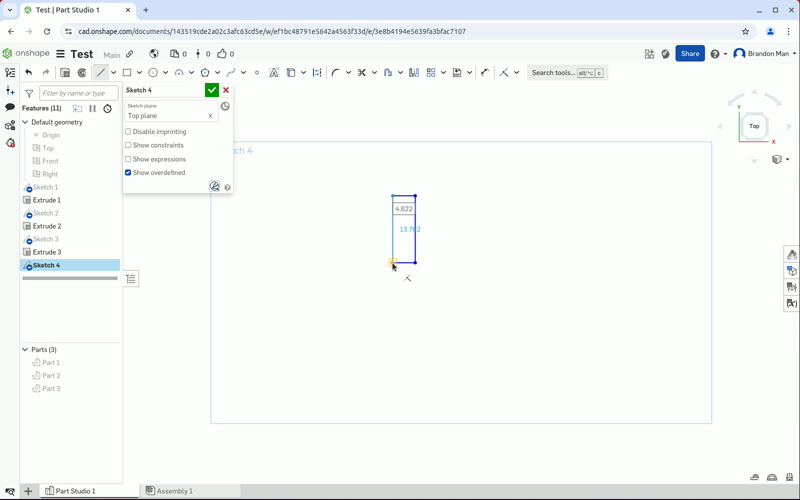
mouse_move(407, 224)
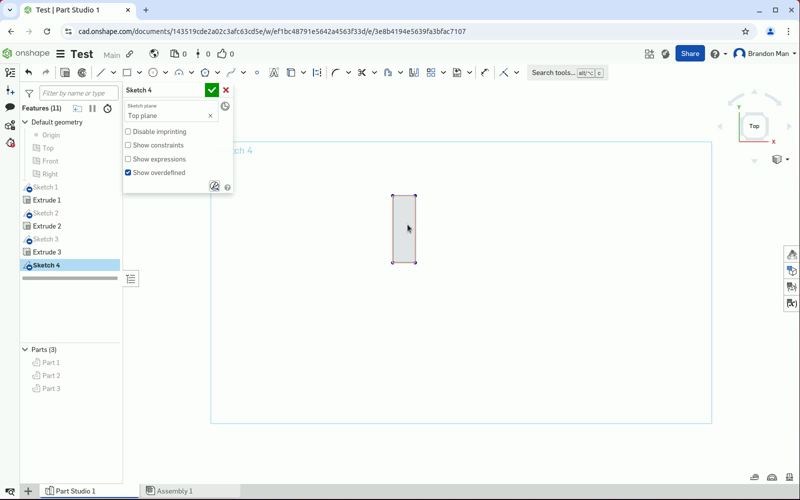
scroll(6)
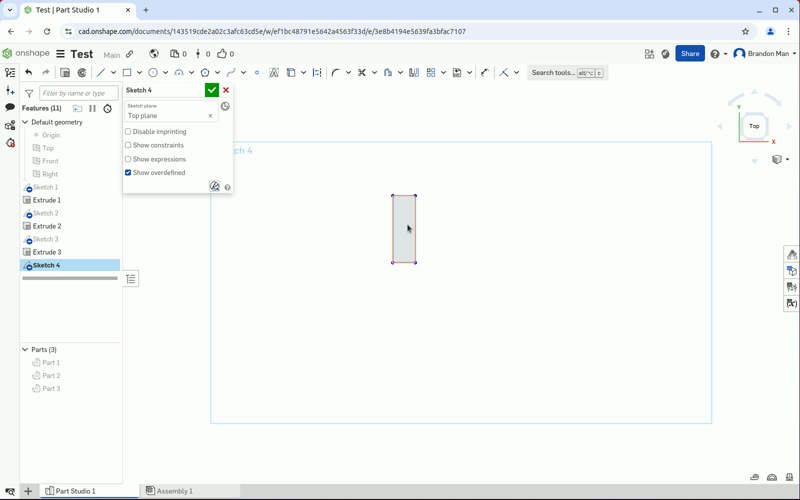
scroll(6)
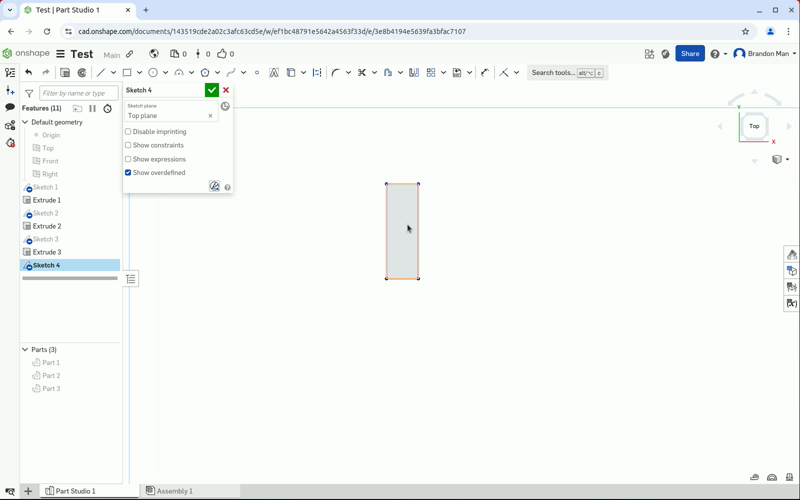
scroll(6)
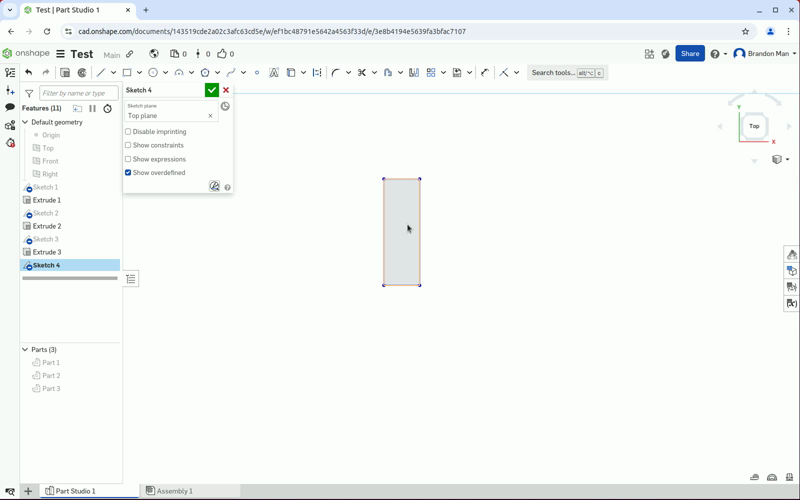
scroll(6)
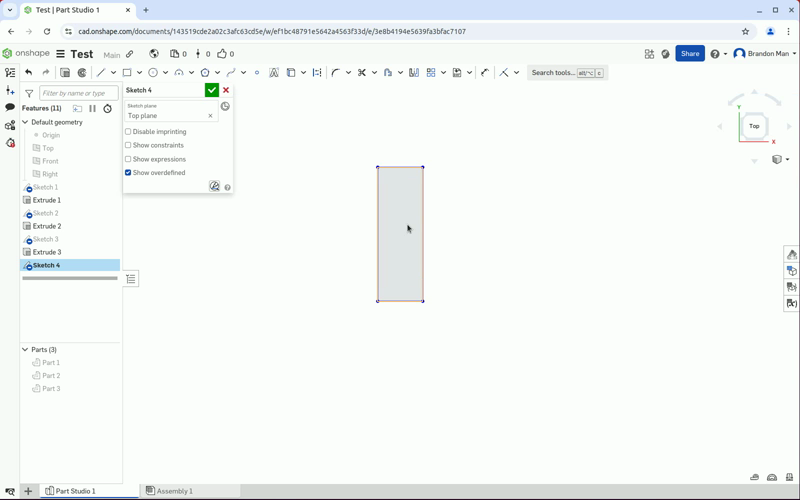
scroll(6)
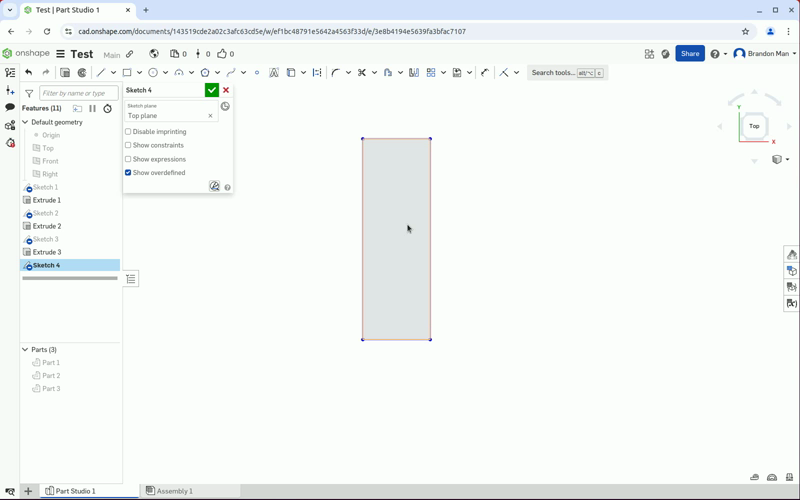
scroll(6)
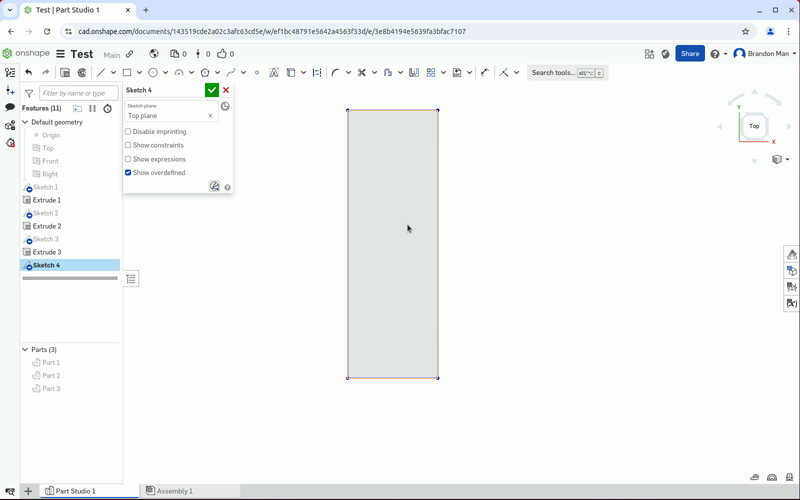
scroll(6)
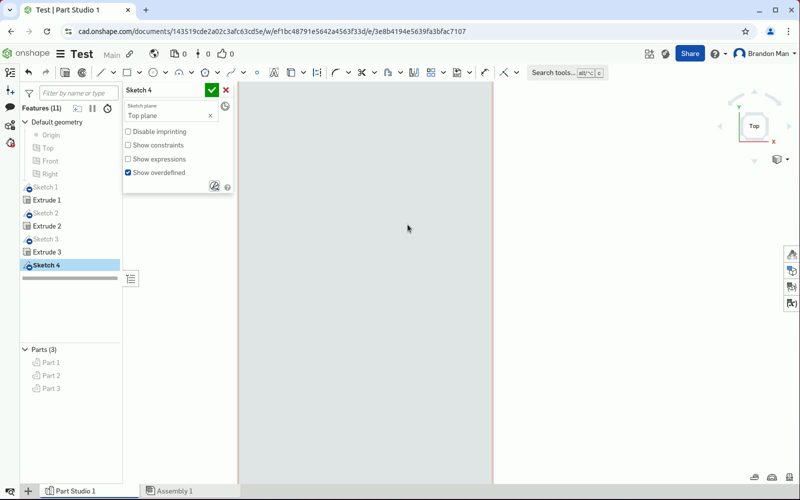
click(407, 224)
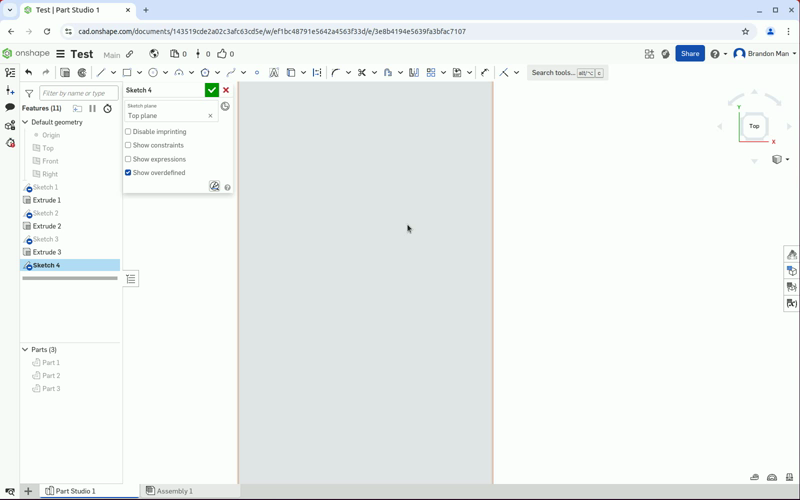
scroll(-6)
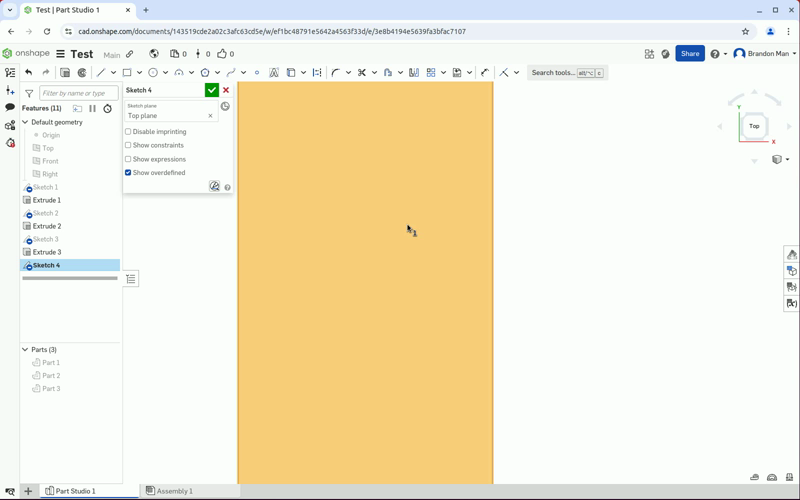
scroll(-6)
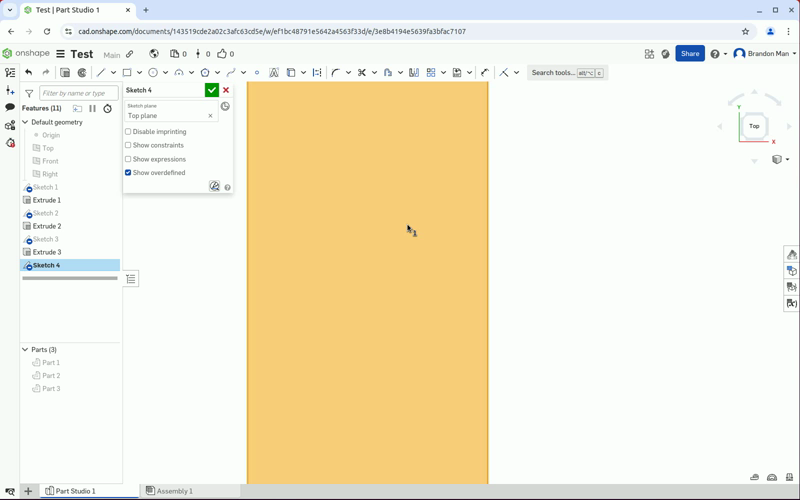
scroll(-6)
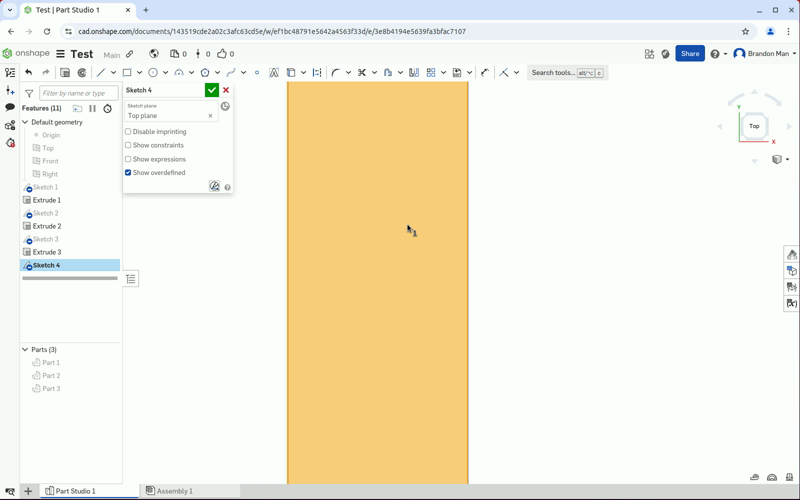
scroll(-6)
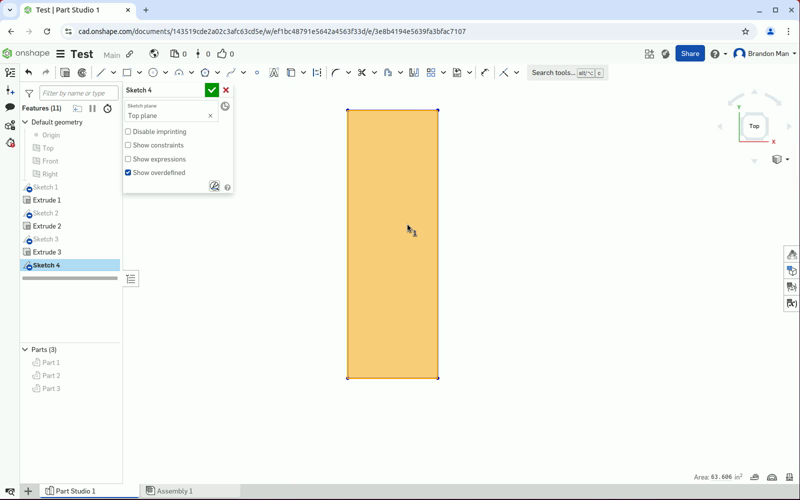
scroll(-6)
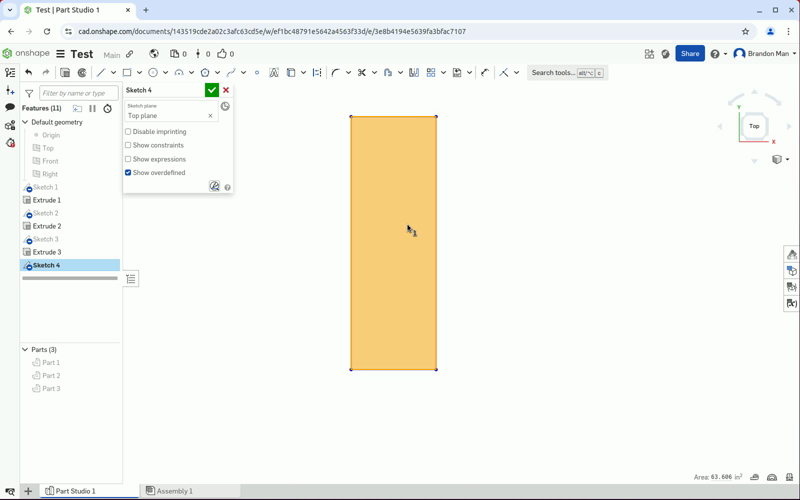
scroll(-6)
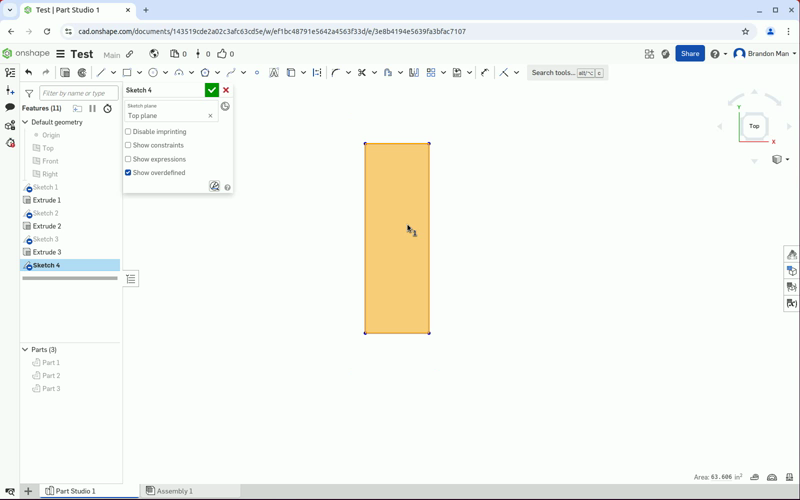
scroll(-6)
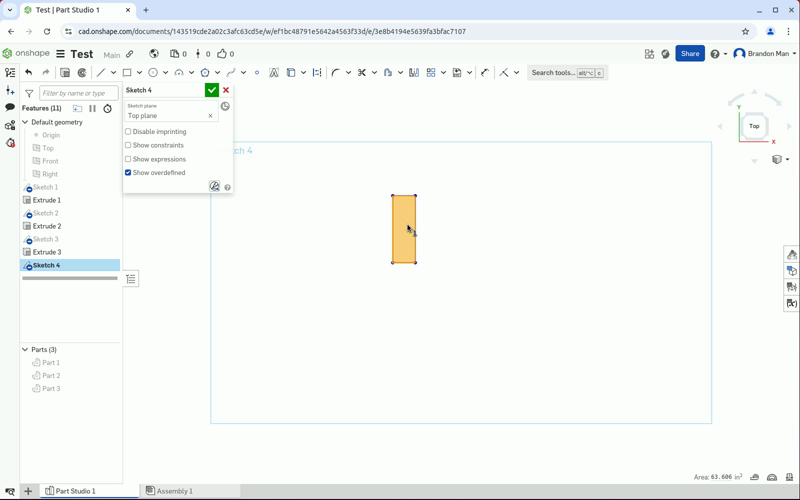
mouse_move(73, 352)
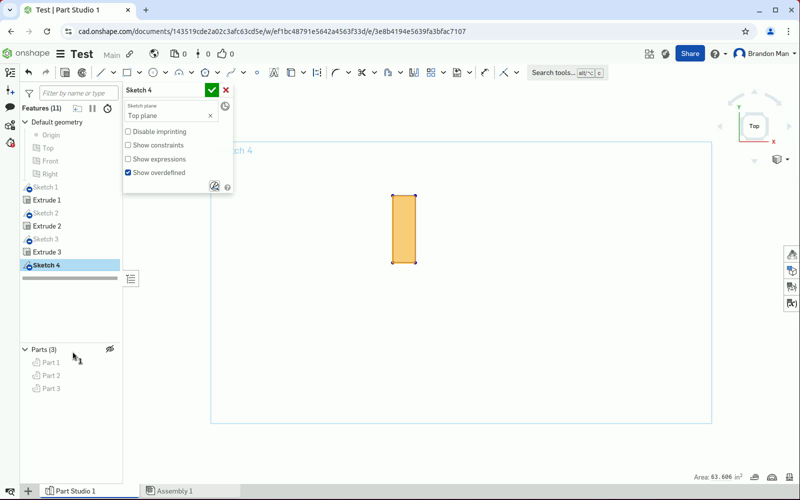
key(shift+y)
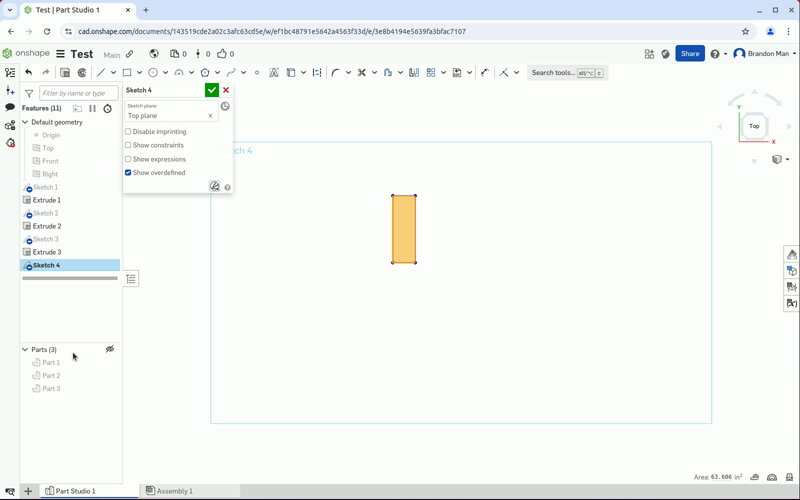
key(shift+e)
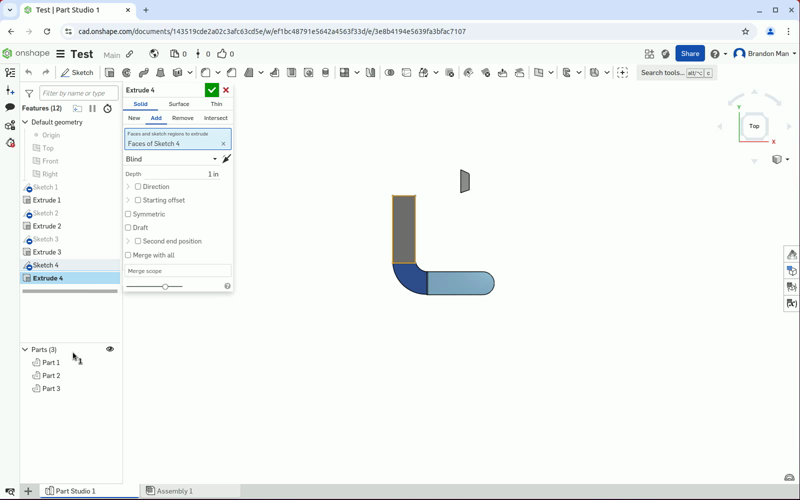
mouse_move(143, 106)
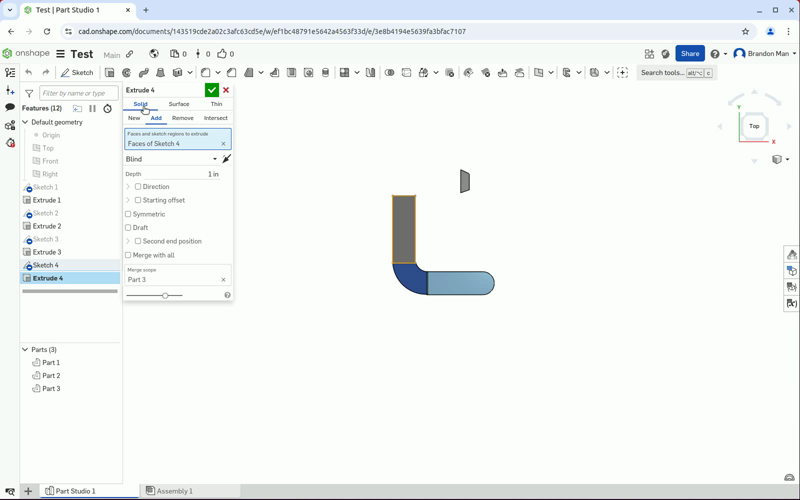
click(143, 106)
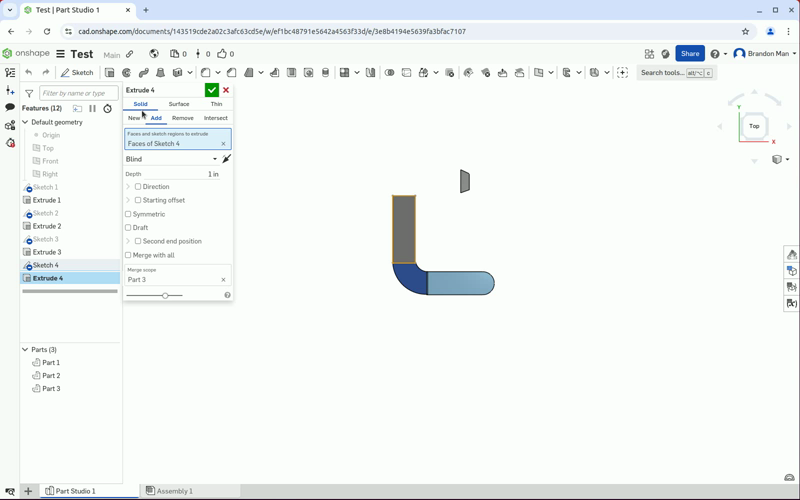
mouse_move(137, 120)
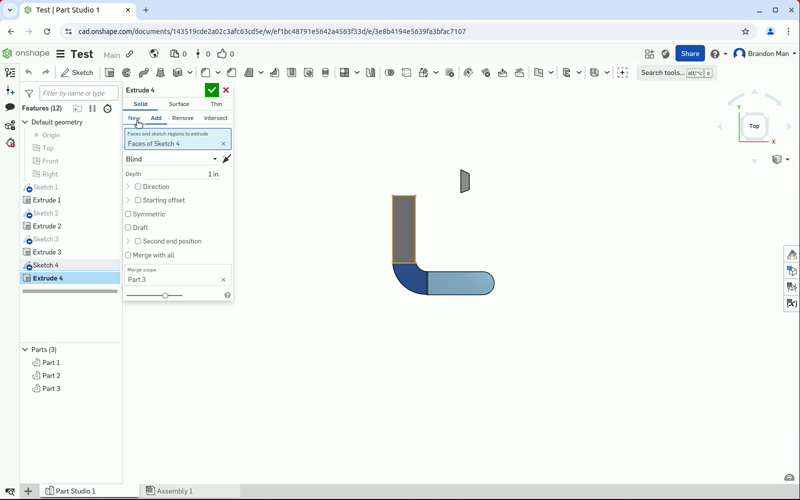
click(137, 120)
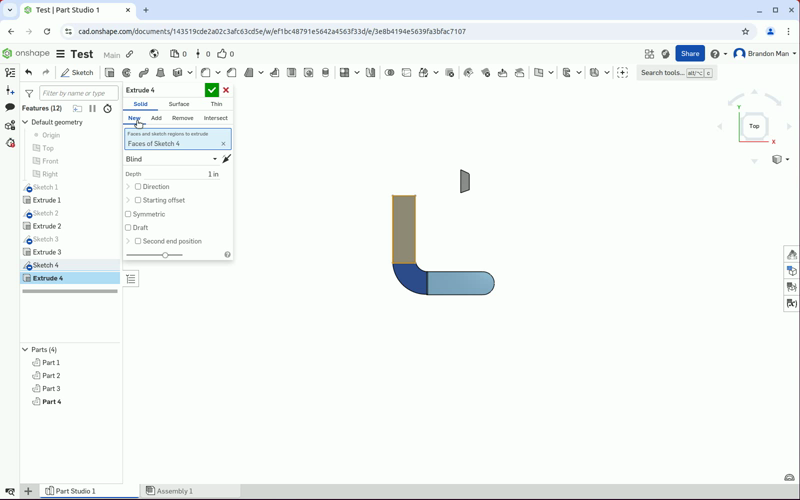
key(tab, 4)
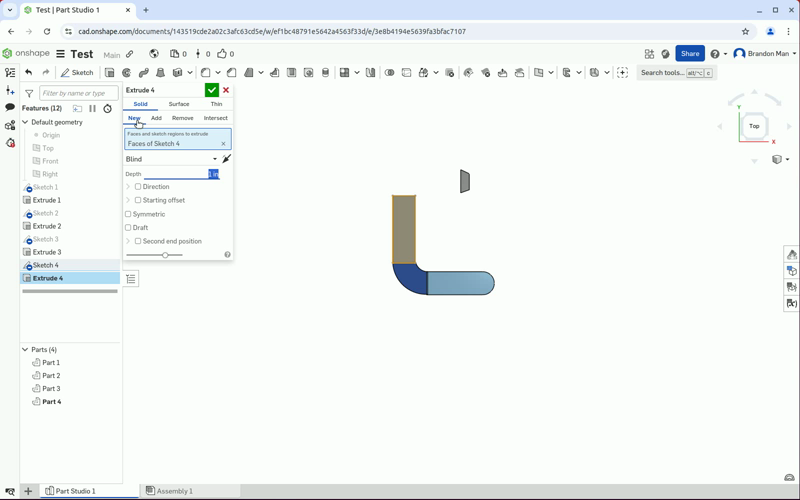
text(2.408)
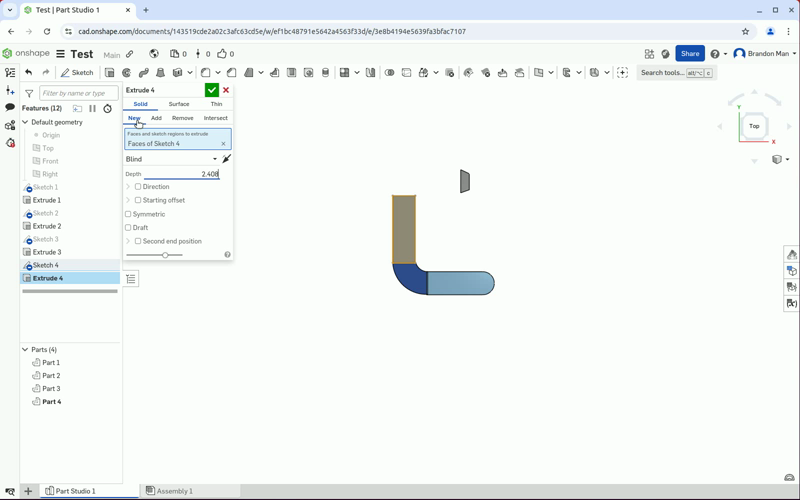
key(tab, 3)
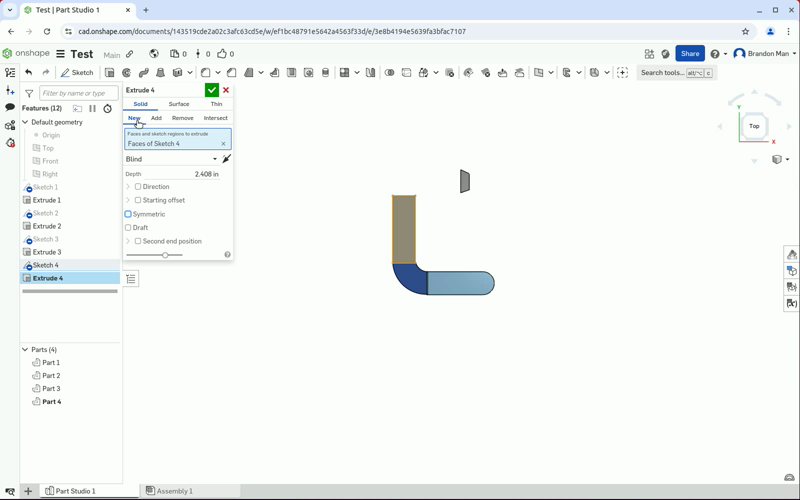
key(space)
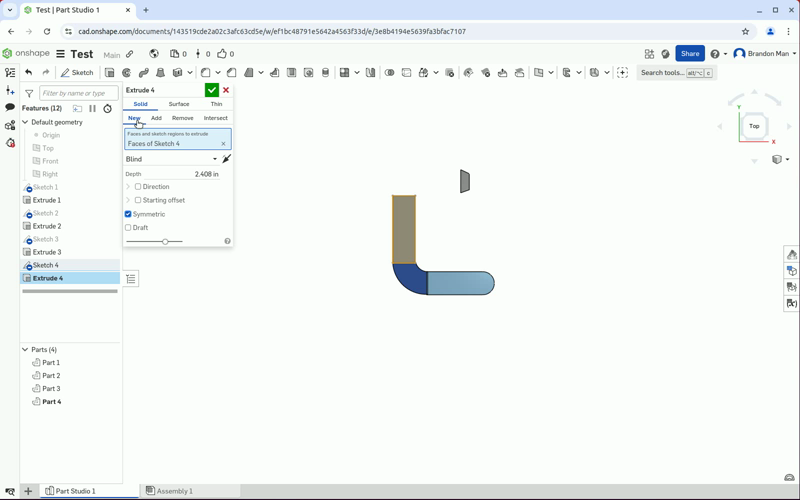
key(enter)
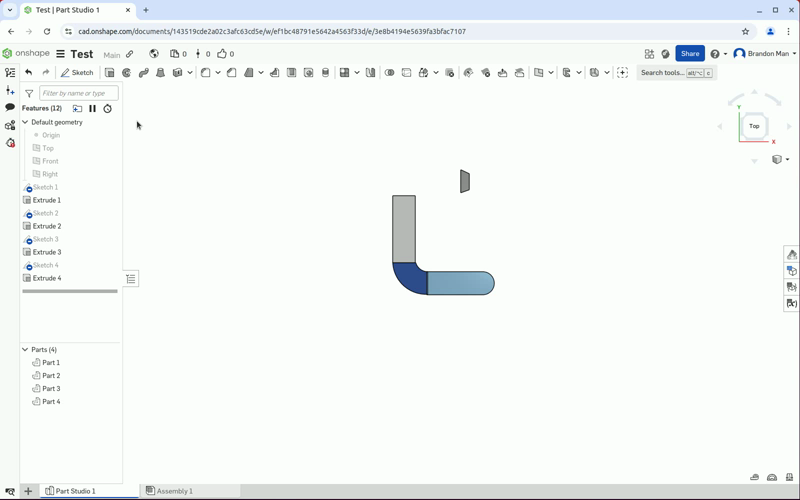
key(shift+h)
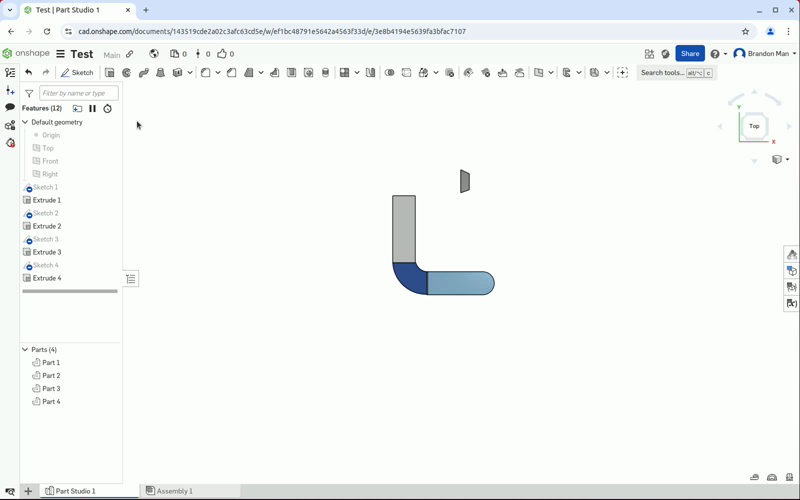
key(shift+h)
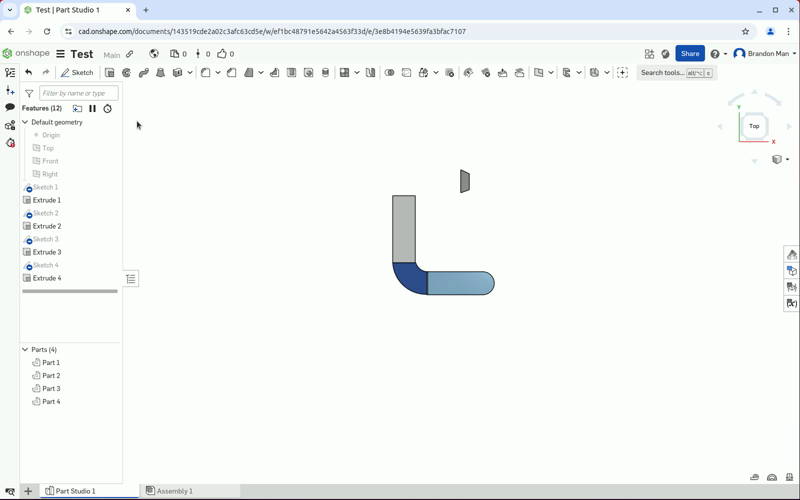
mouse_move(73, 189)
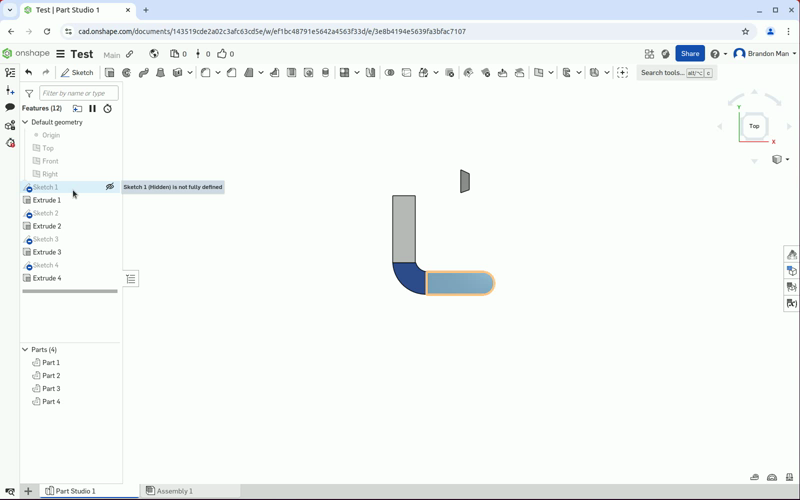
click(73, 189)
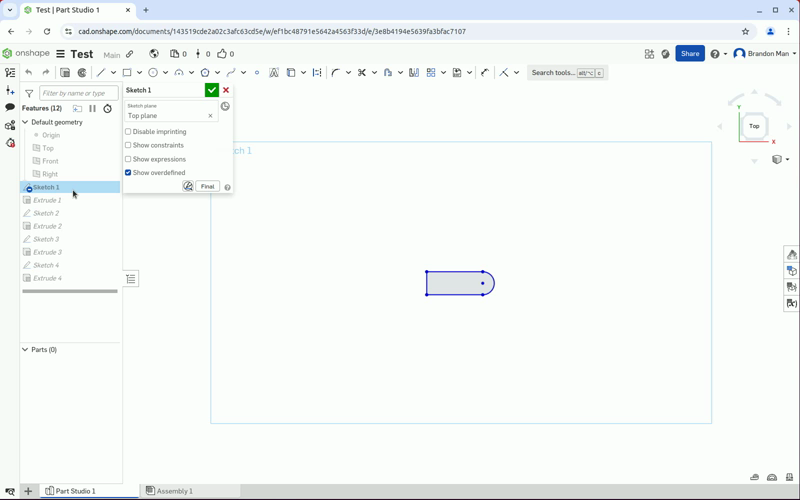
mouse_move(229, 92)
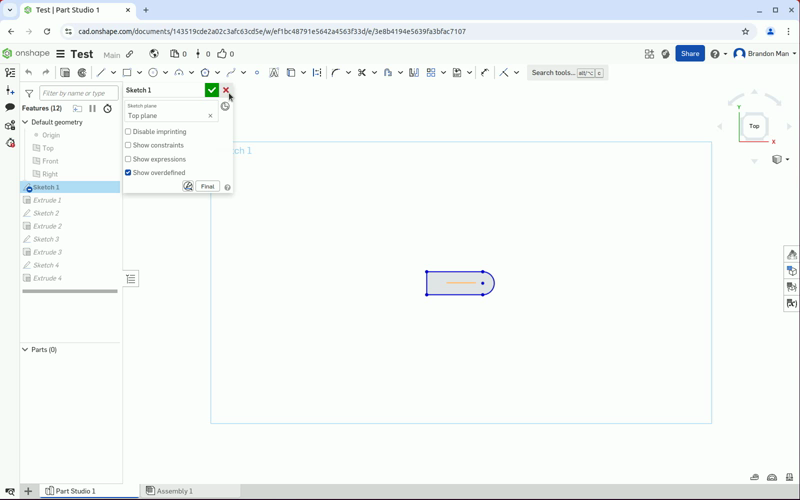
click(229, 92)
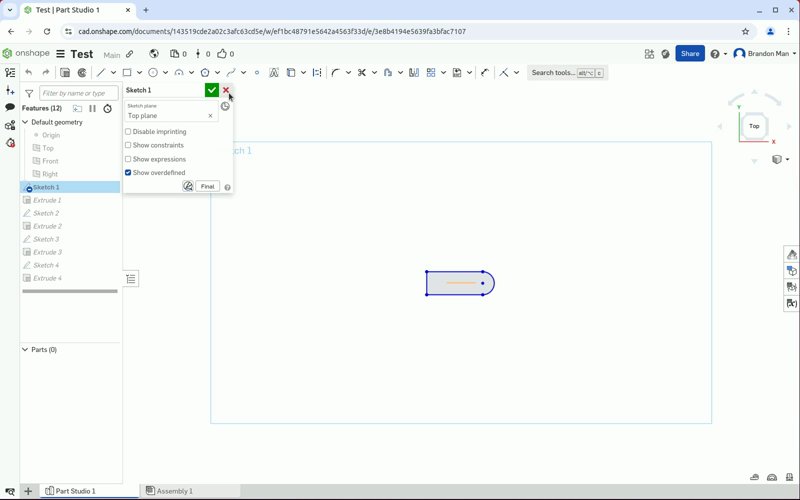
key(shift+s)
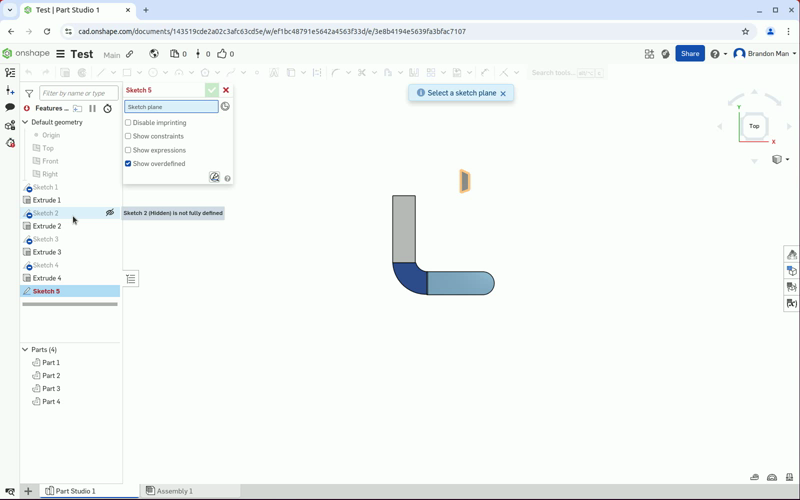
scroll(3)
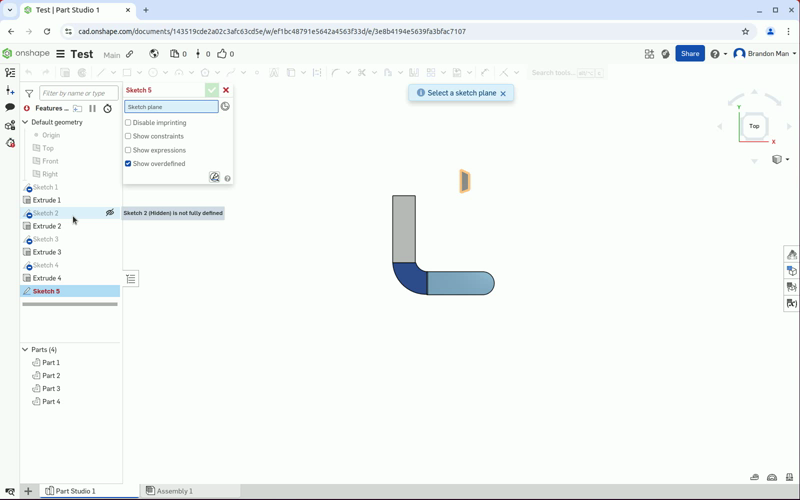
mouse_move(73, 150)
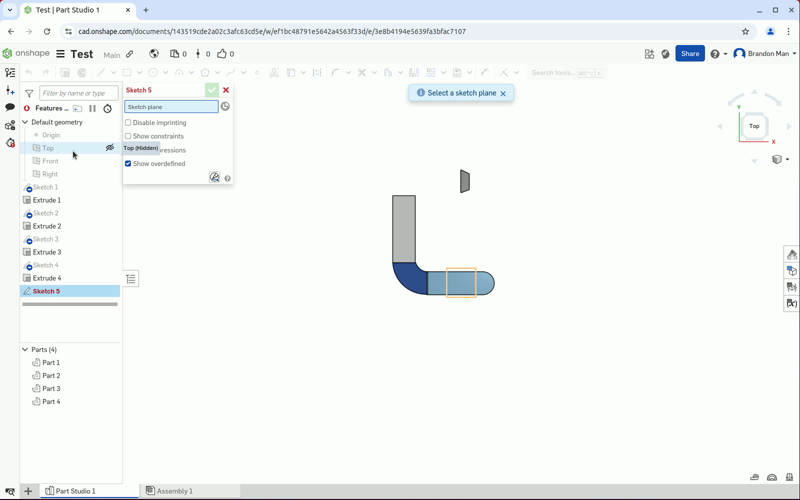
click(73, 150)
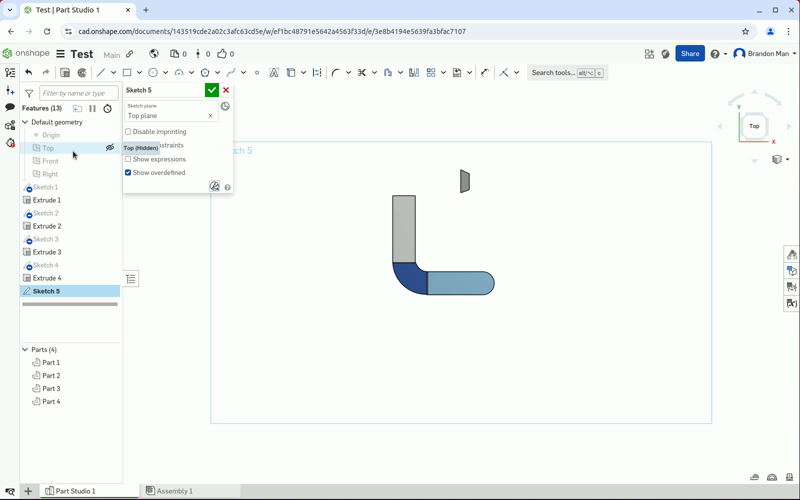
mouse_move(73, 352)
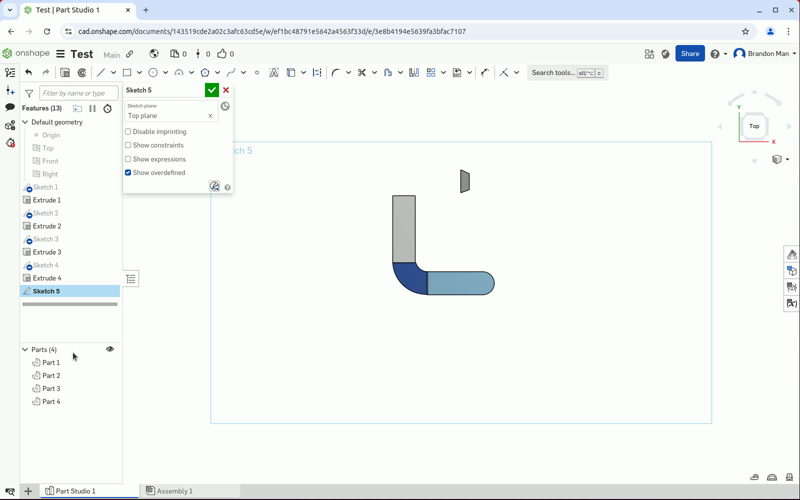
key(y)
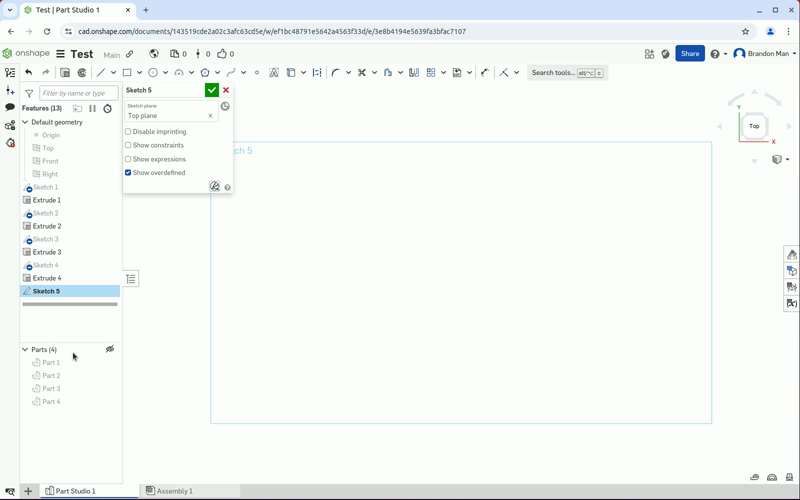
key(l)
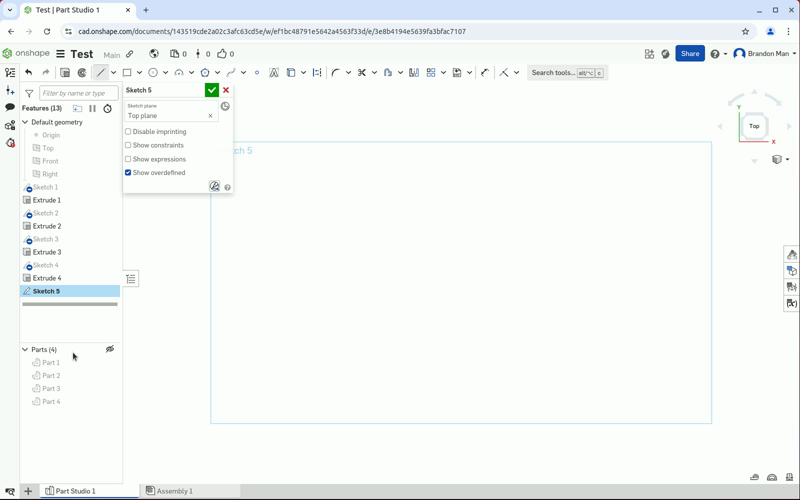
key_down(shift)
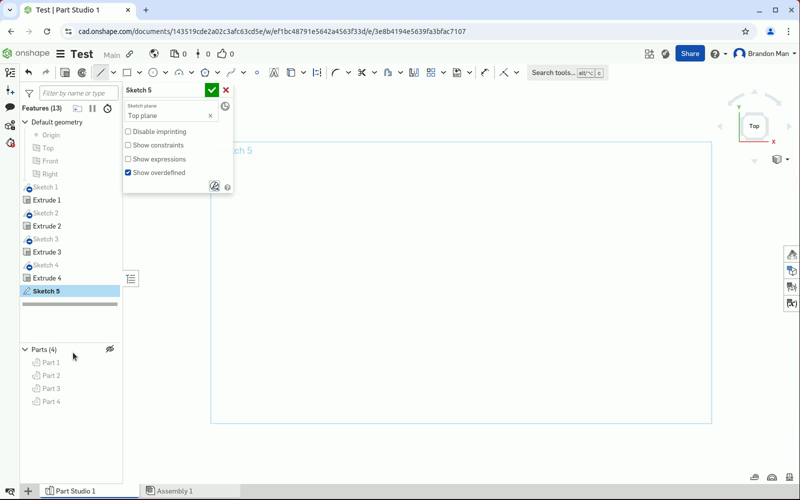
mouse_move(392, 196)
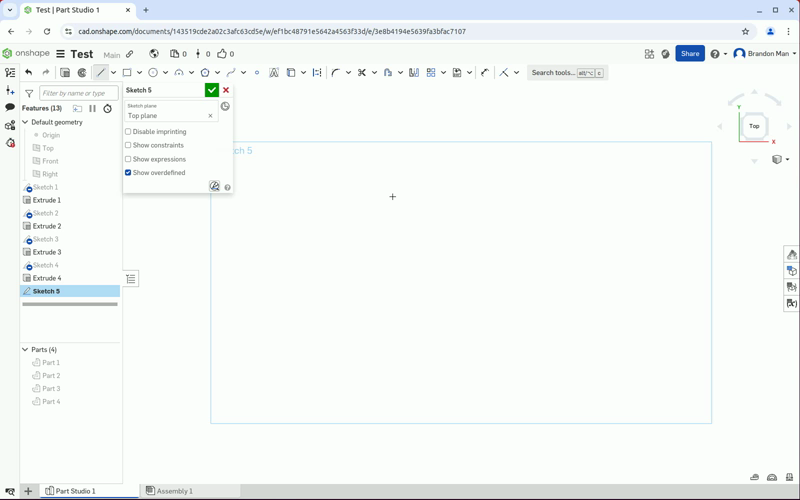
click(392, 196)
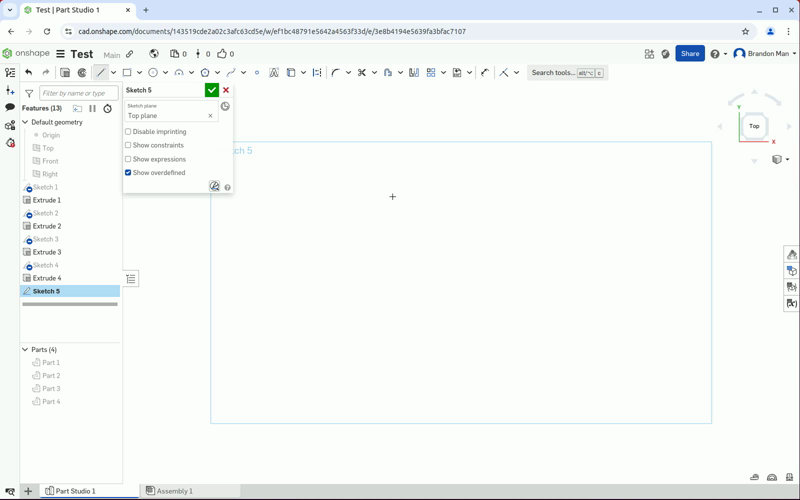
key_up(shift)
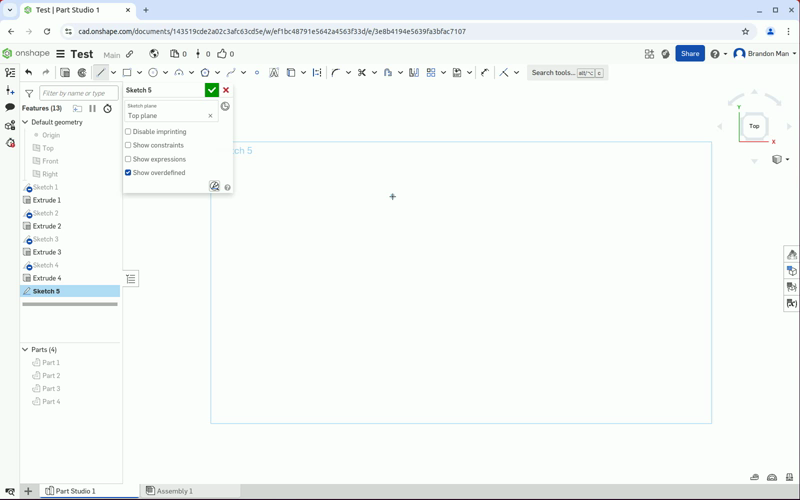
key_down(shift)
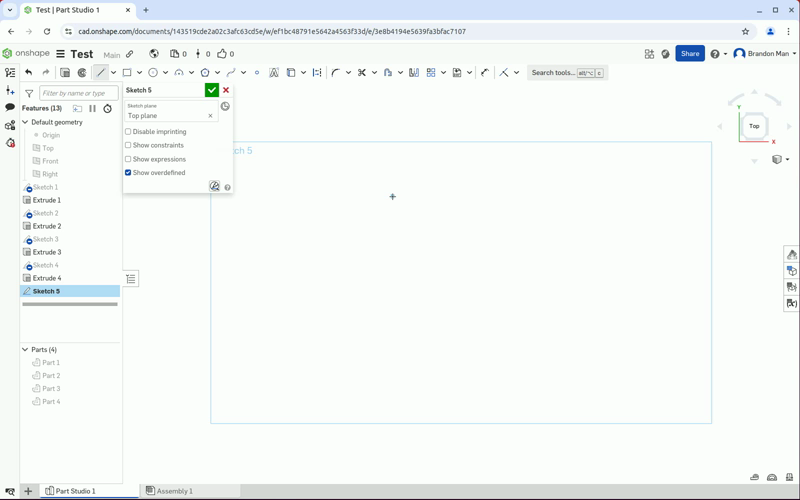
mouse_move(422, 196)
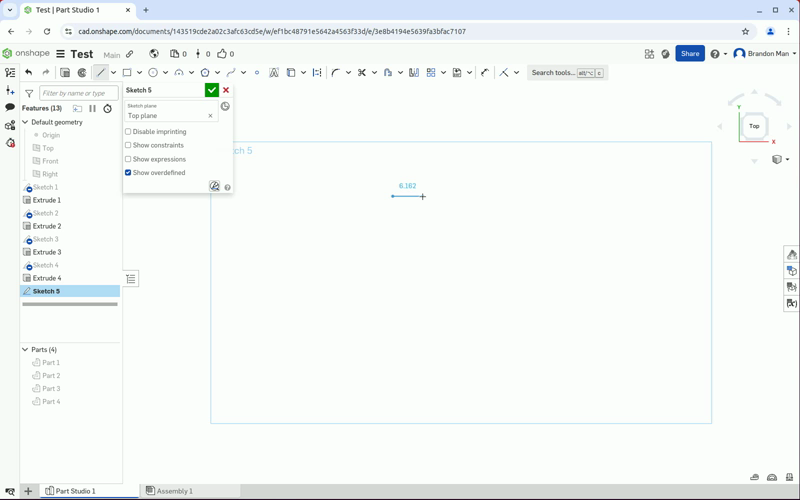
mouse_move(415, 196)
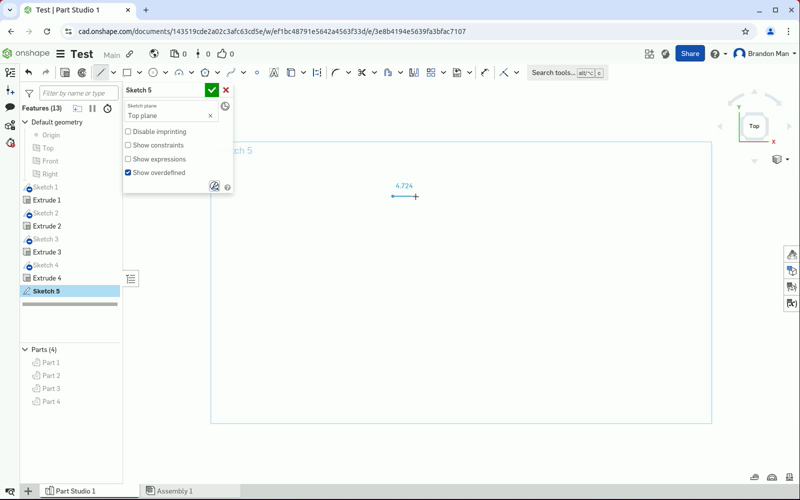
click(415, 196)
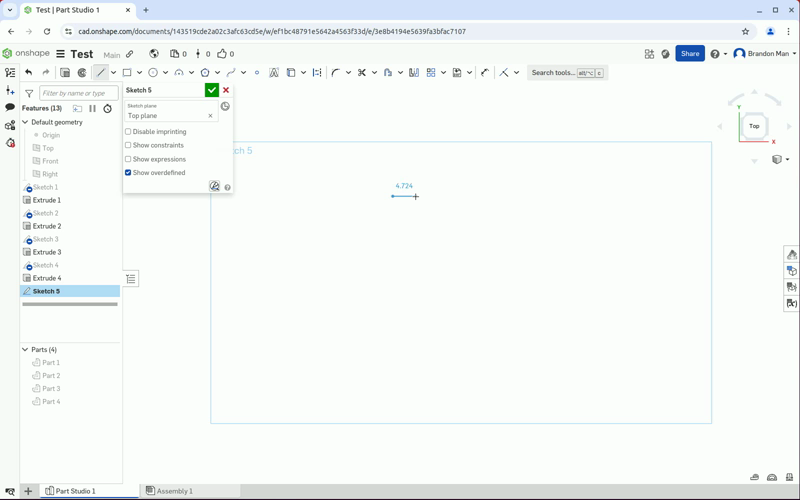
key_up(shift)
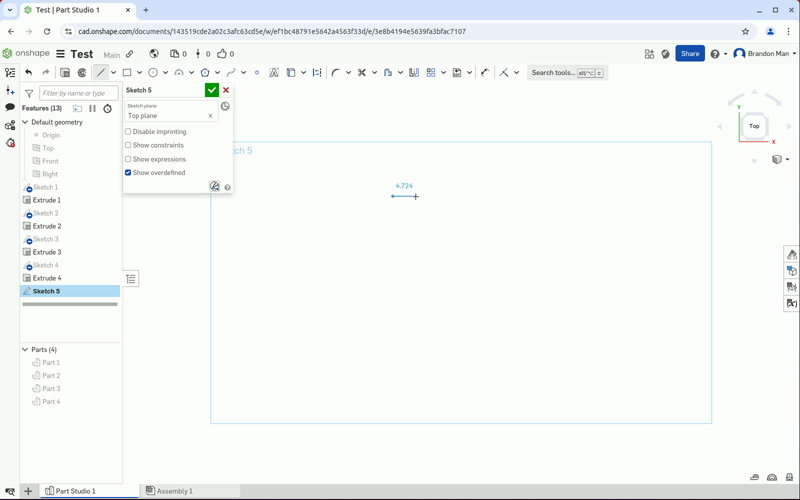
key(esc)
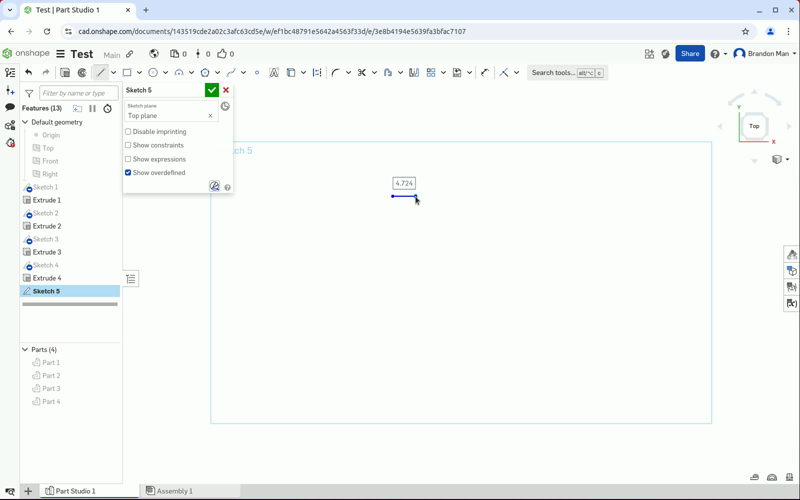
key(a)
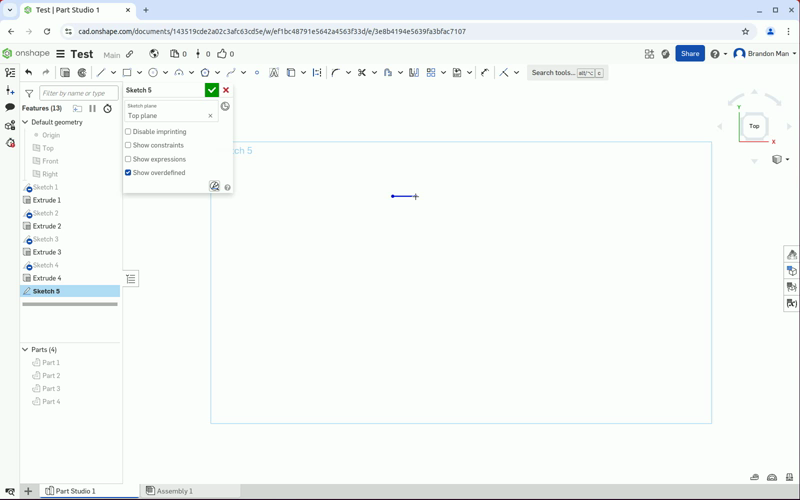
mouse_move(415, 196)
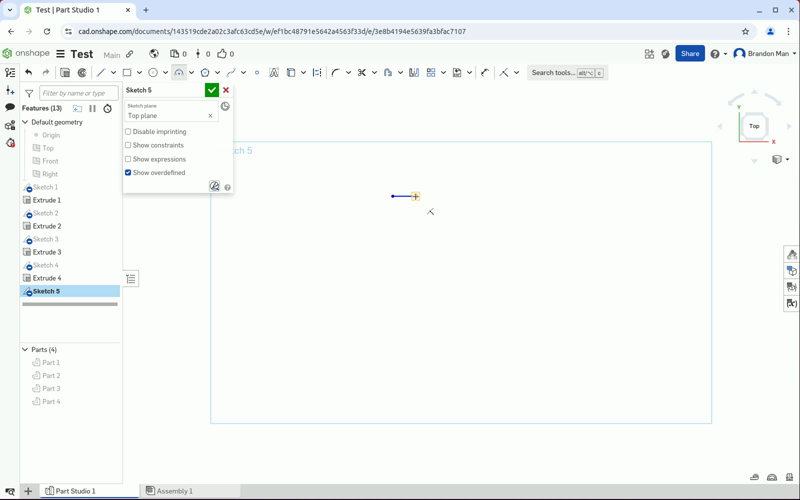
click(415, 196)
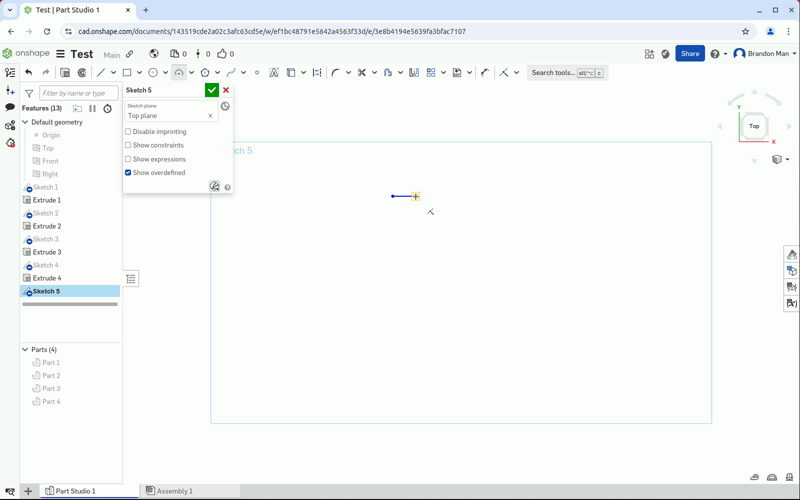
key_down(shift)
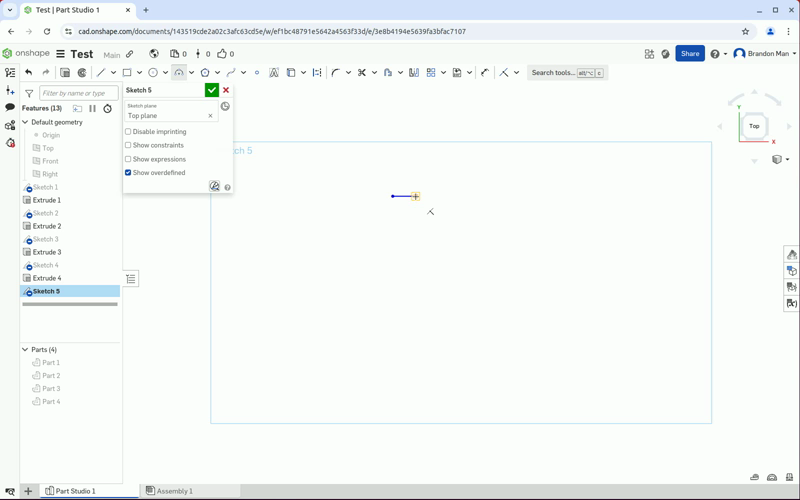
mouse_move(416, 192)
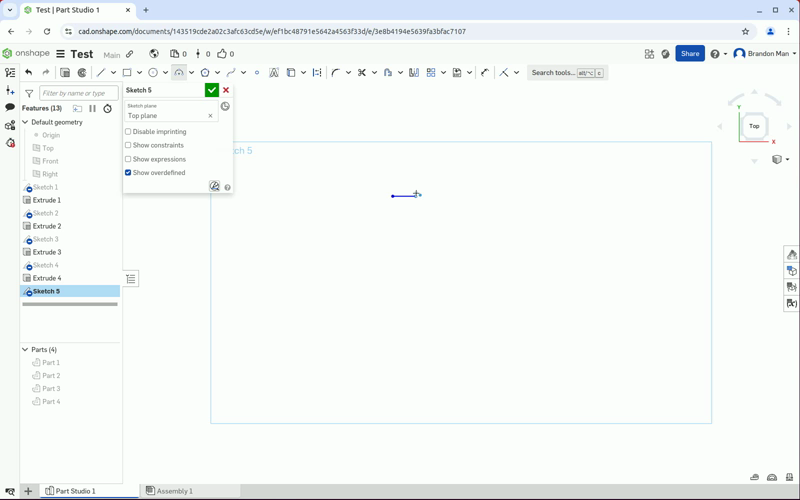
scroll(6)
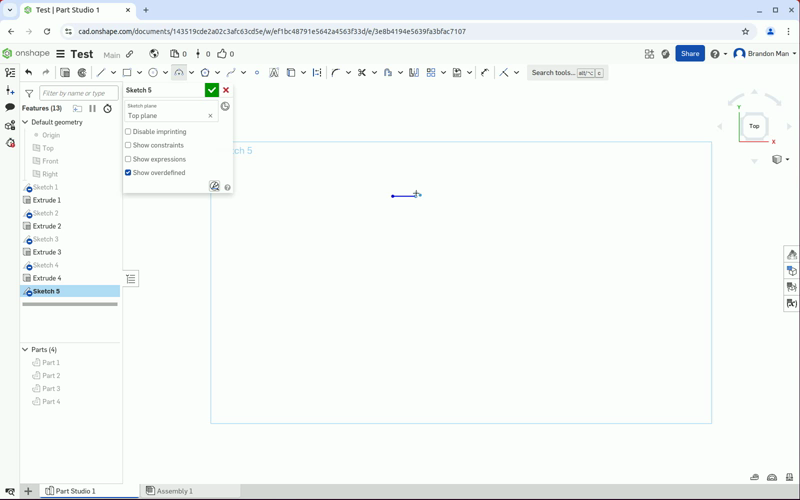
scroll(6)
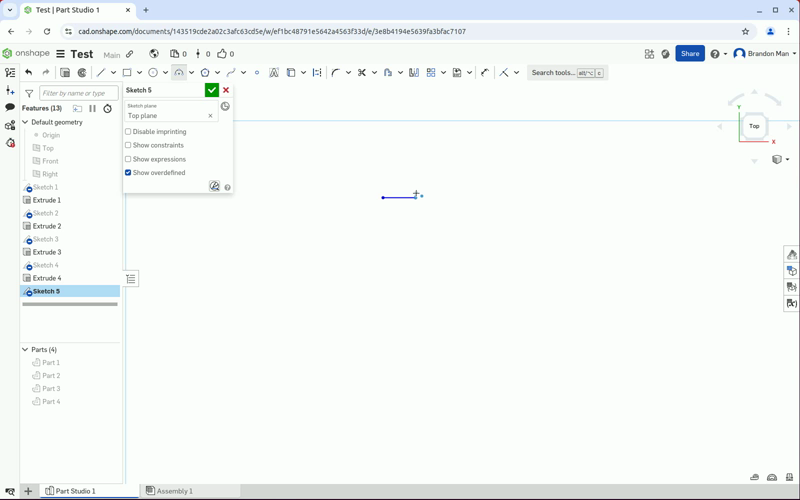
scroll(6)
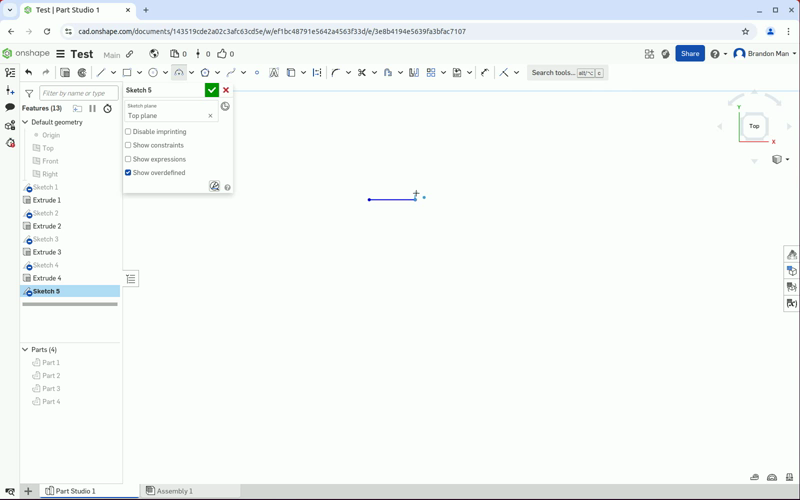
scroll(6)
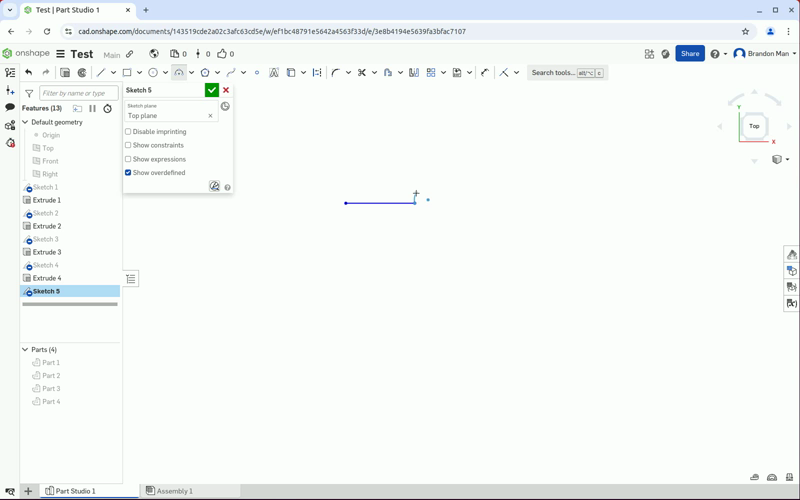
scroll(6)
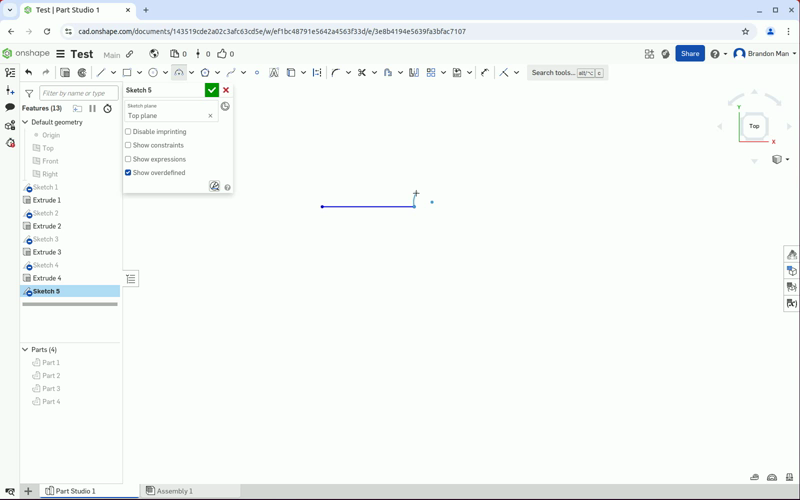
scroll(6)
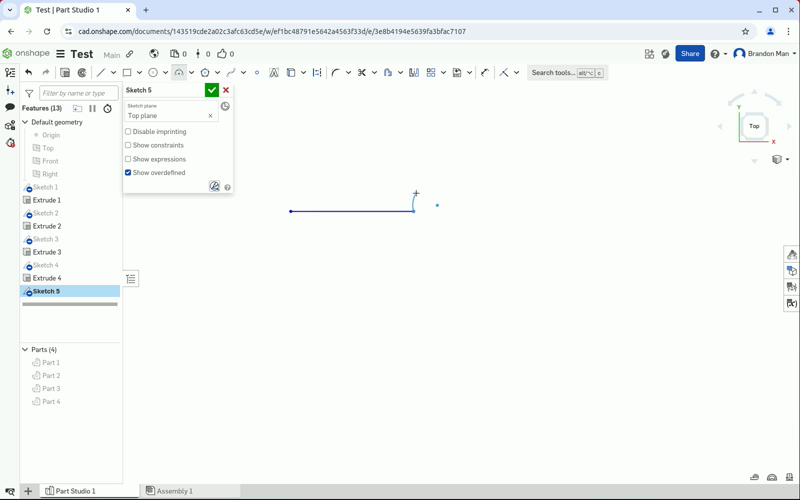
scroll(6)
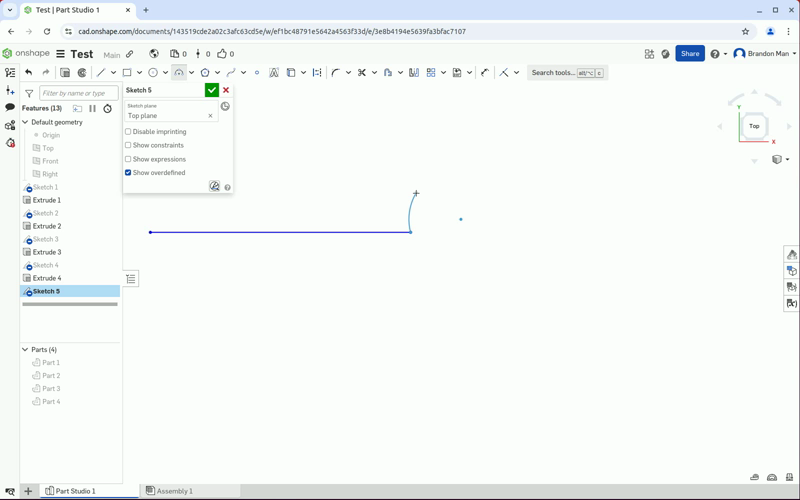
click(416, 192)
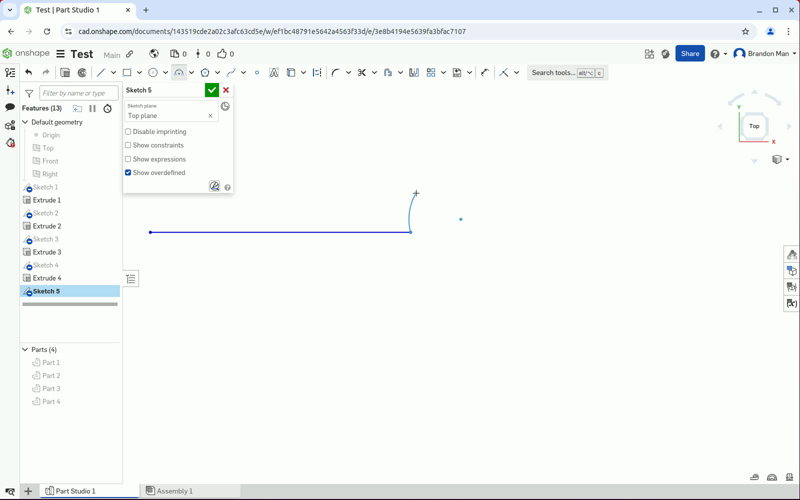
scroll(-6)
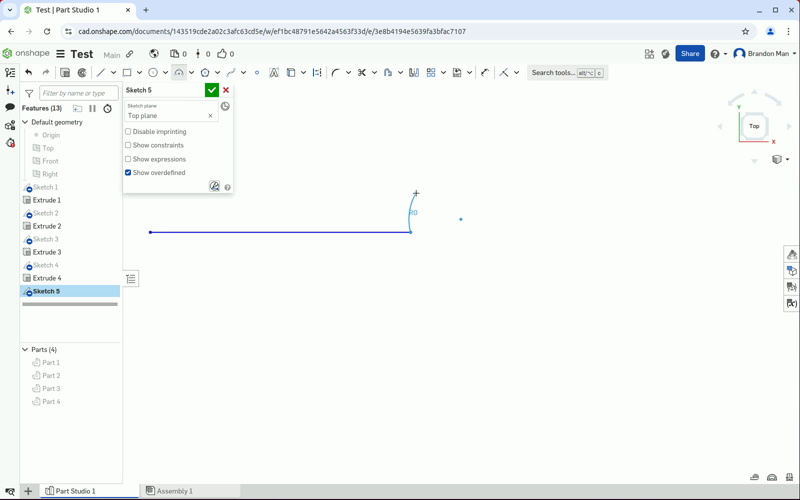
scroll(-6)
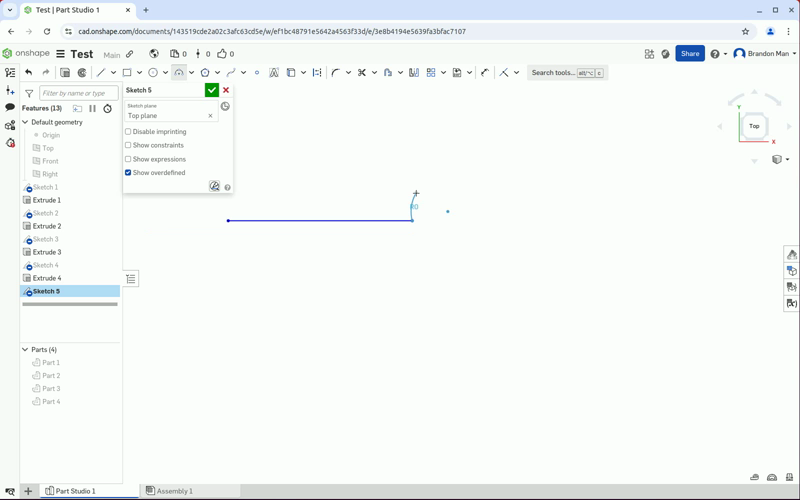
scroll(-6)
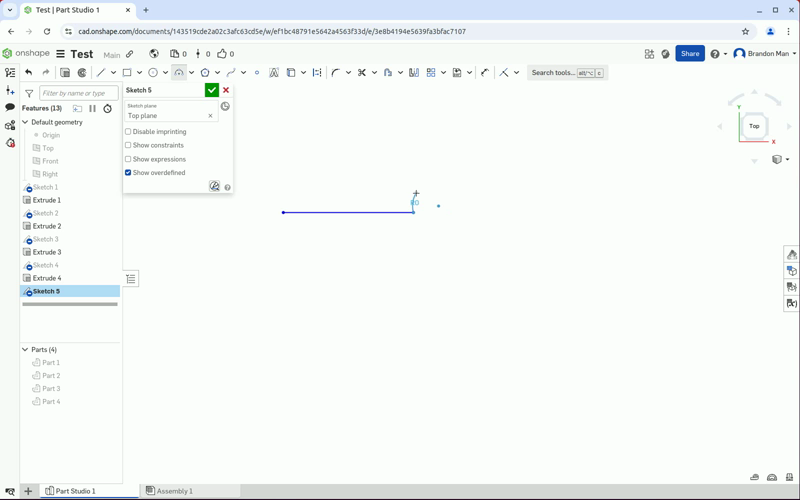
scroll(-6)
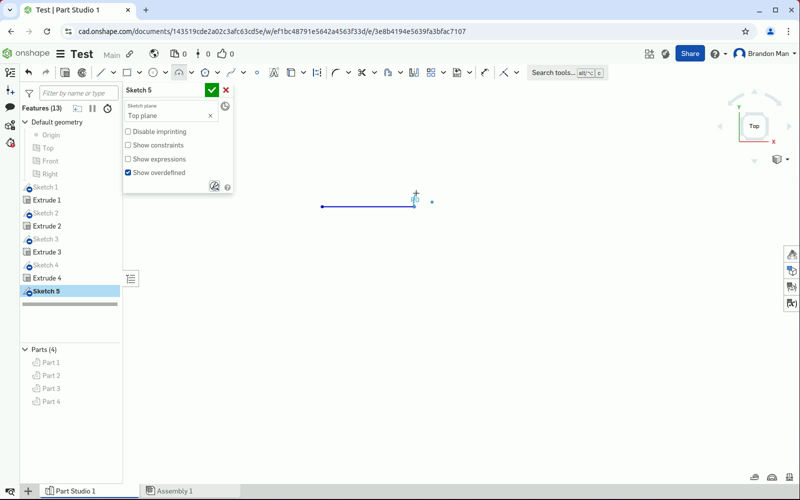
scroll(-6)
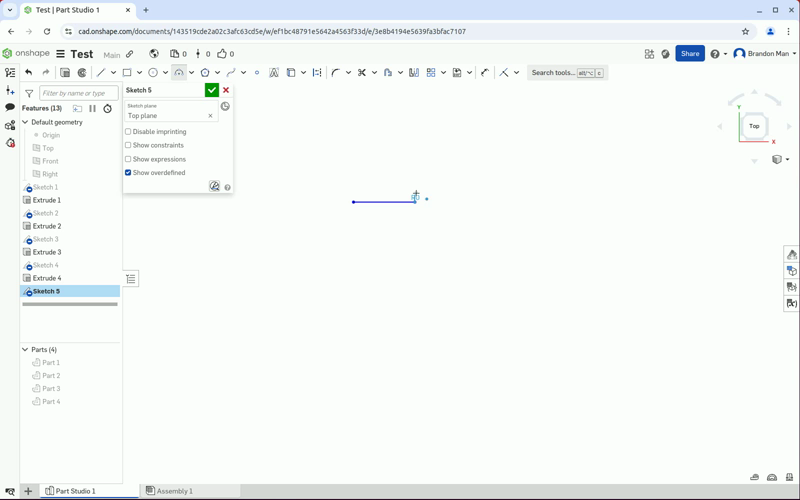
scroll(-6)
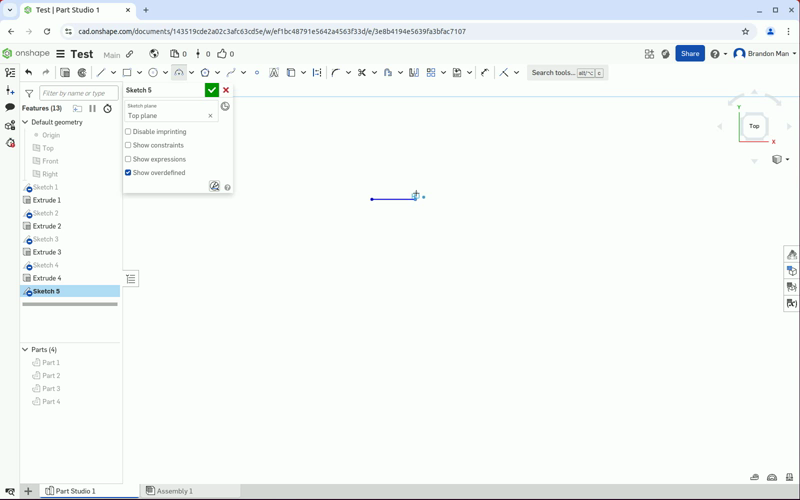
scroll(-6)
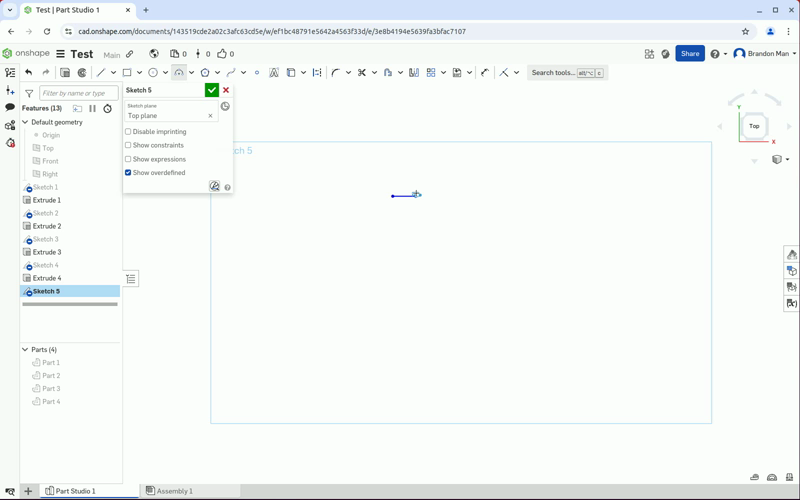
mouse_move(416, 194)
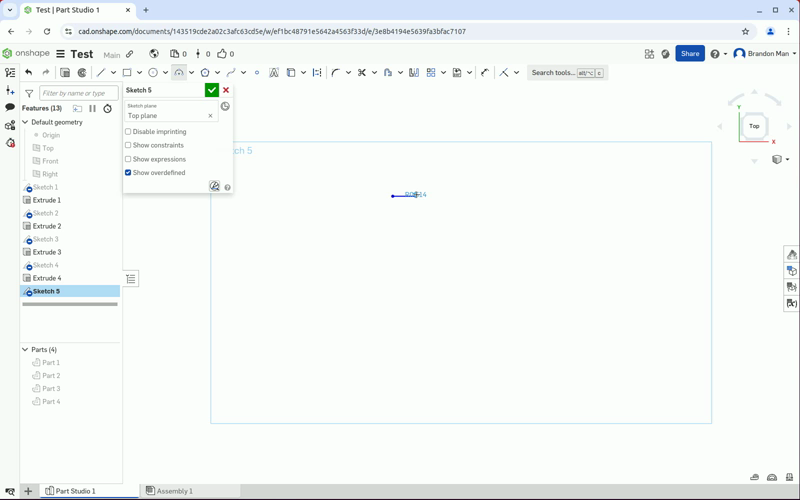
scroll(6)
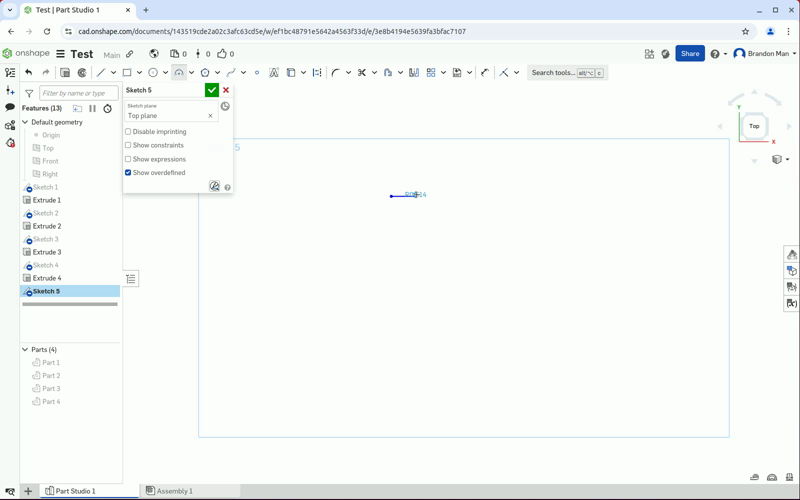
scroll(6)
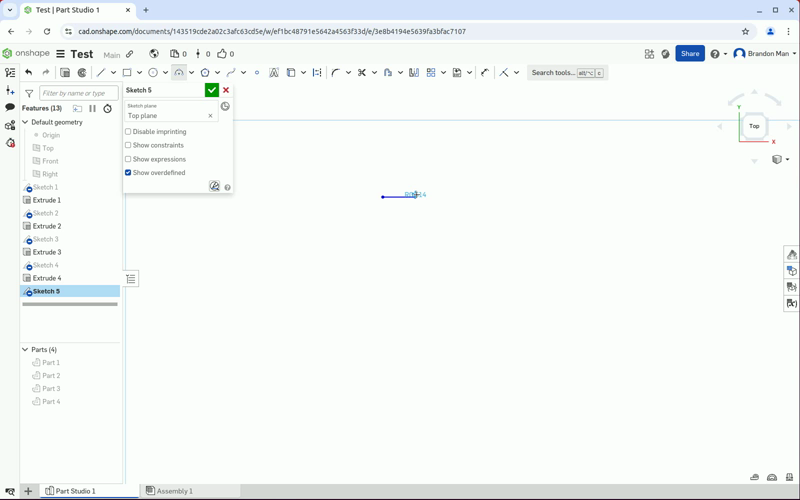
scroll(6)
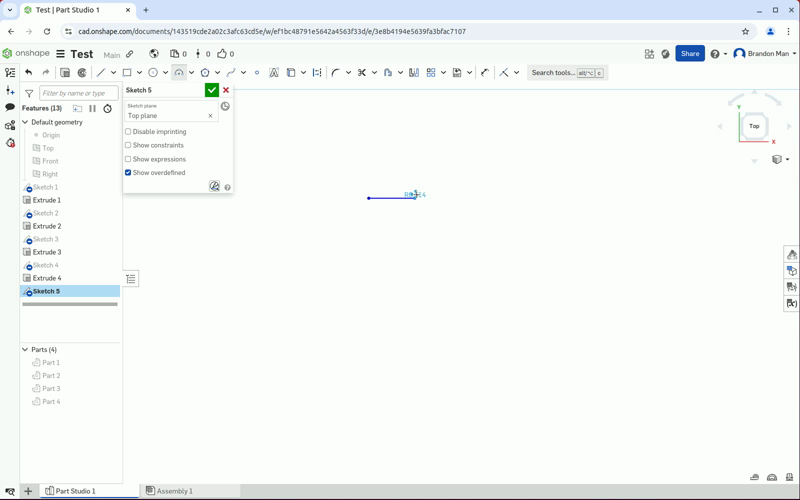
scroll(6)
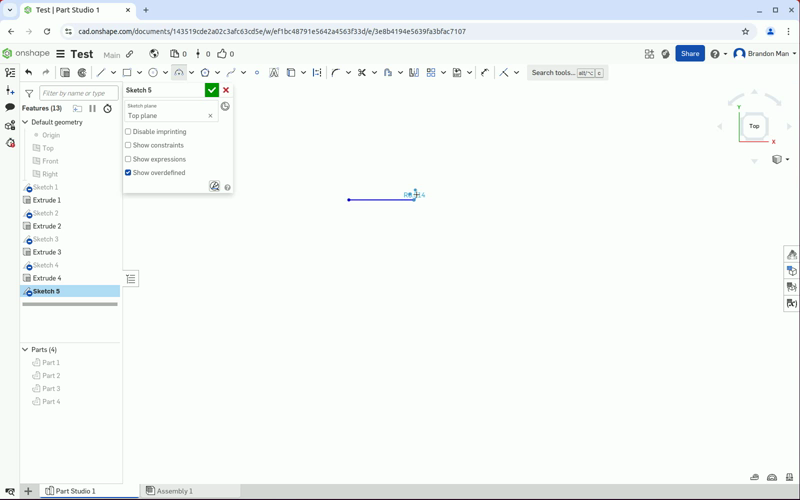
scroll(6)
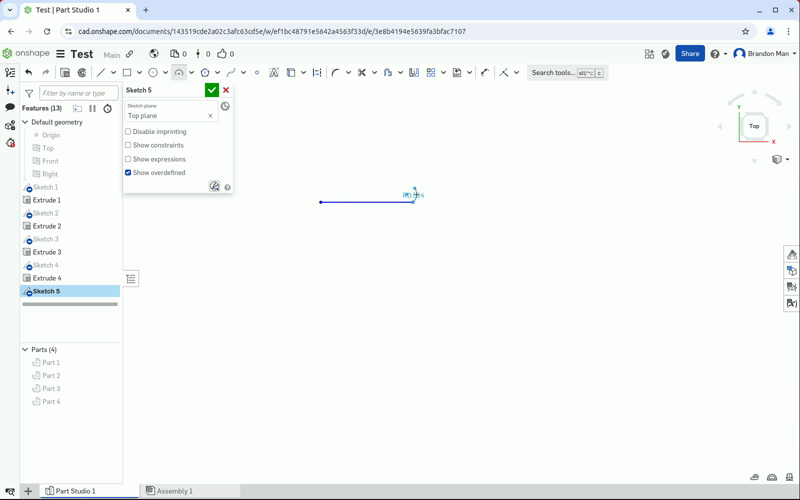
scroll(6)
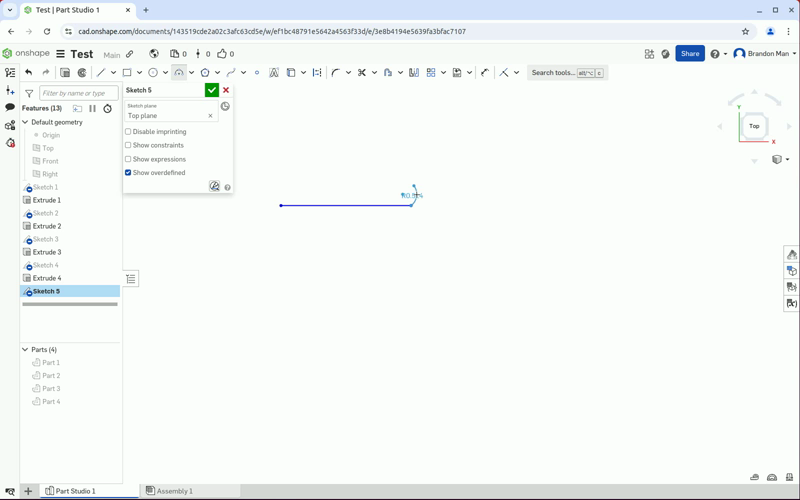
scroll(6)
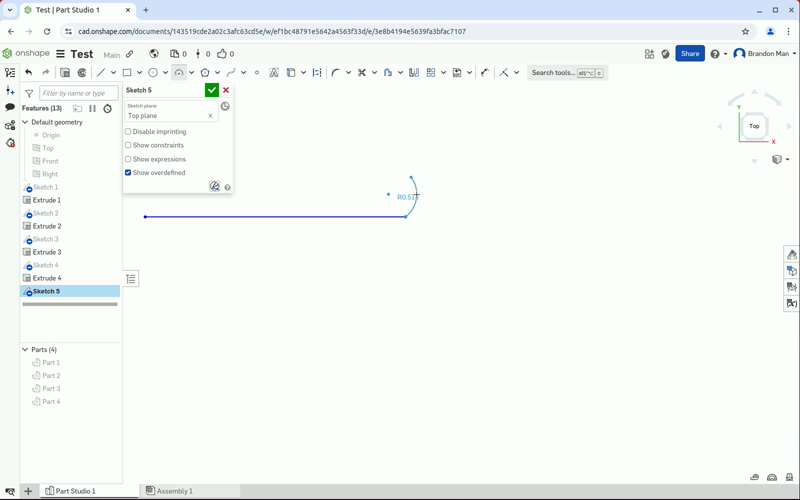
click(416, 194)
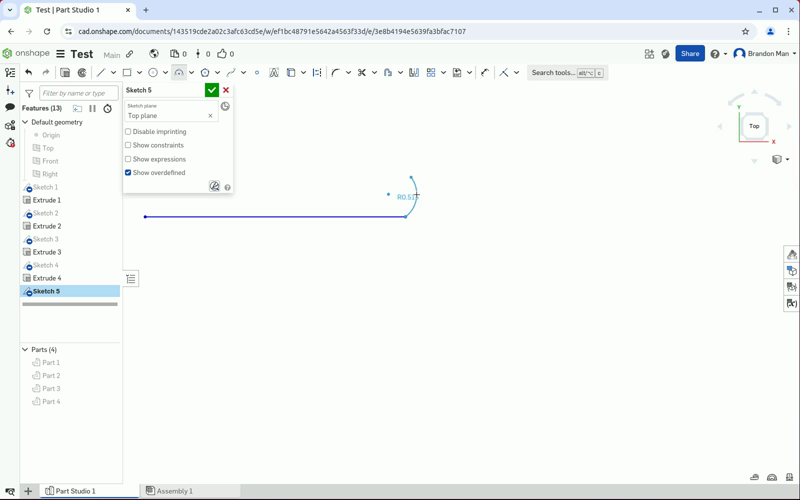
scroll(-6)
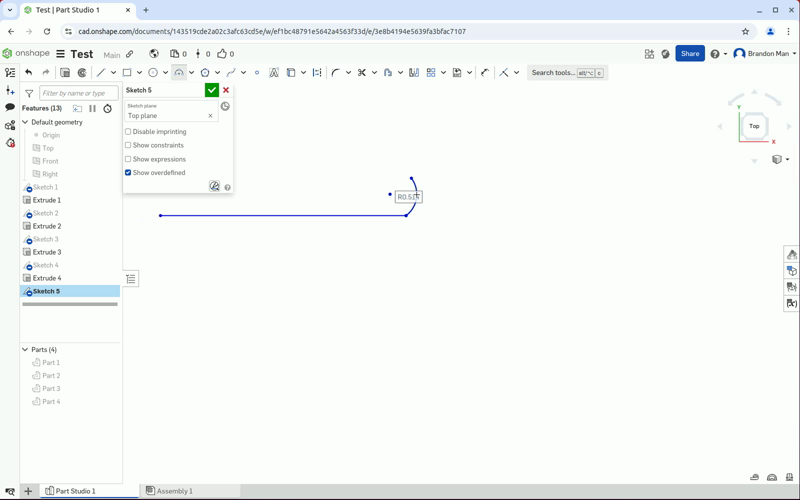
scroll(-6)
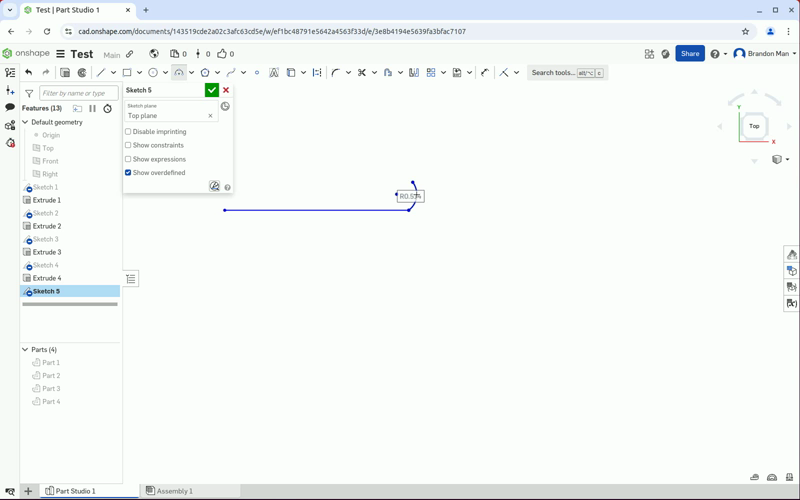
scroll(-6)
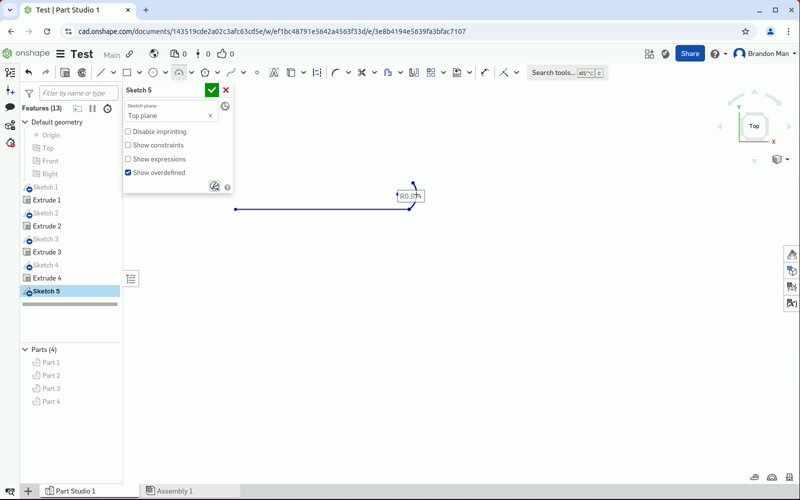
scroll(-6)
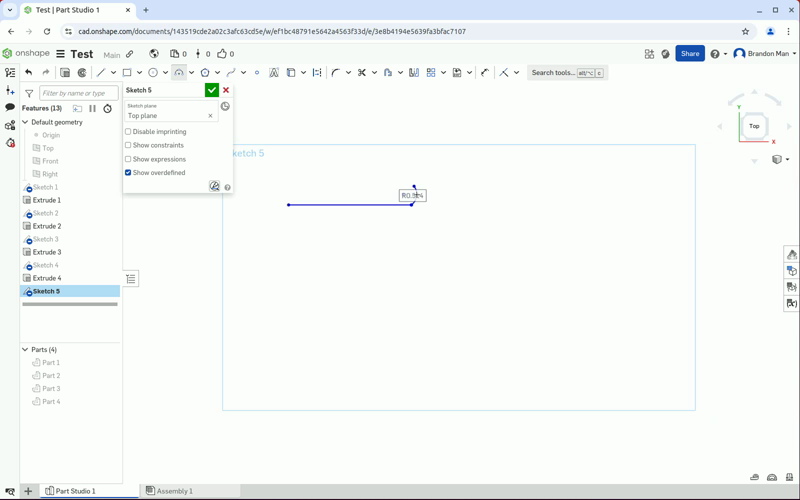
scroll(-6)
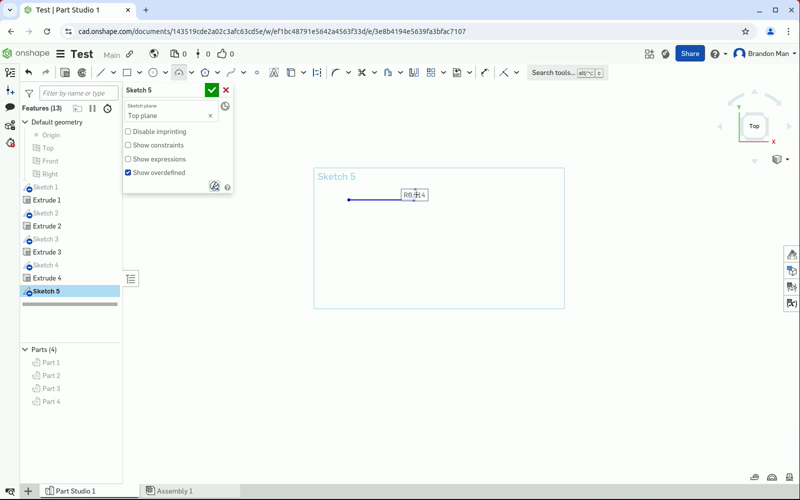
scroll(-6)
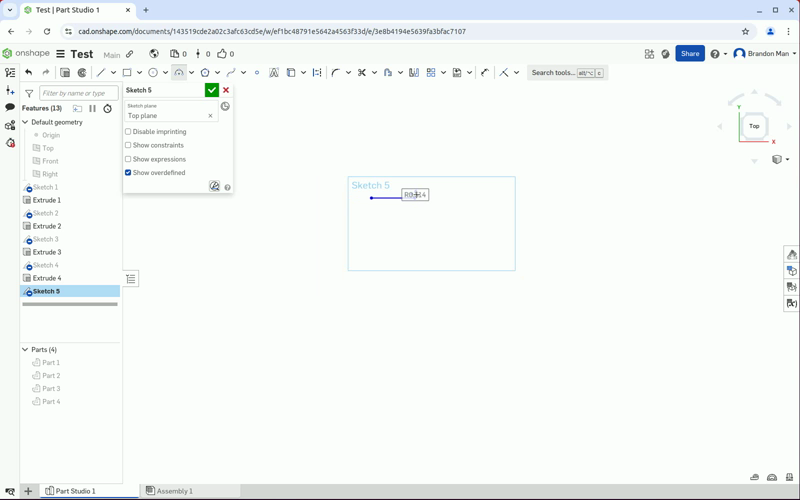
scroll(-6)
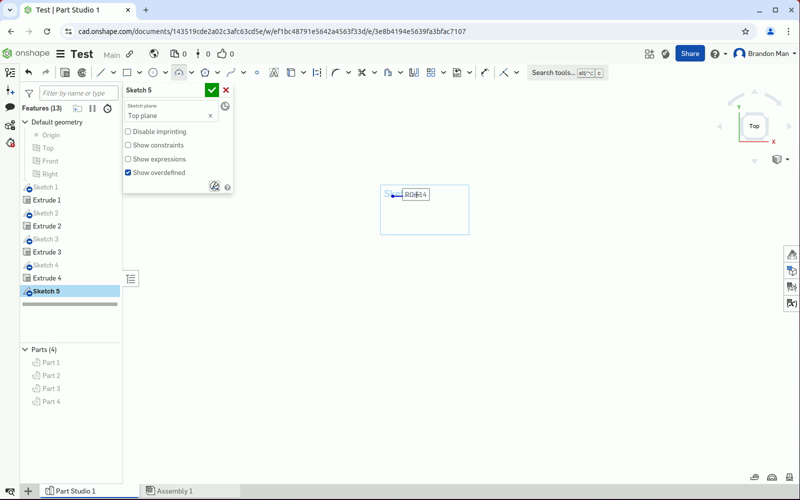
key_up(shift)
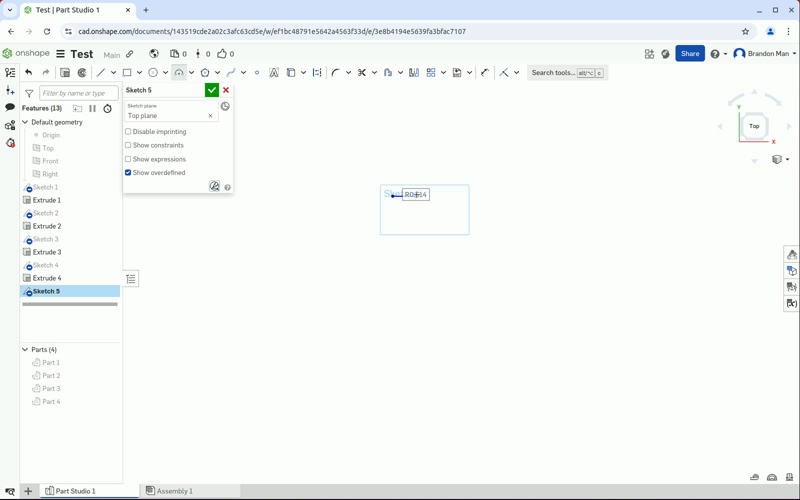
key(esc)
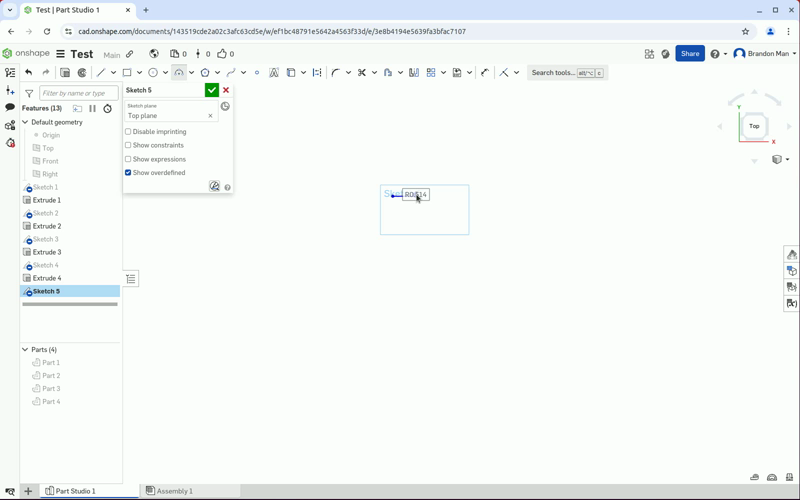
key(l)
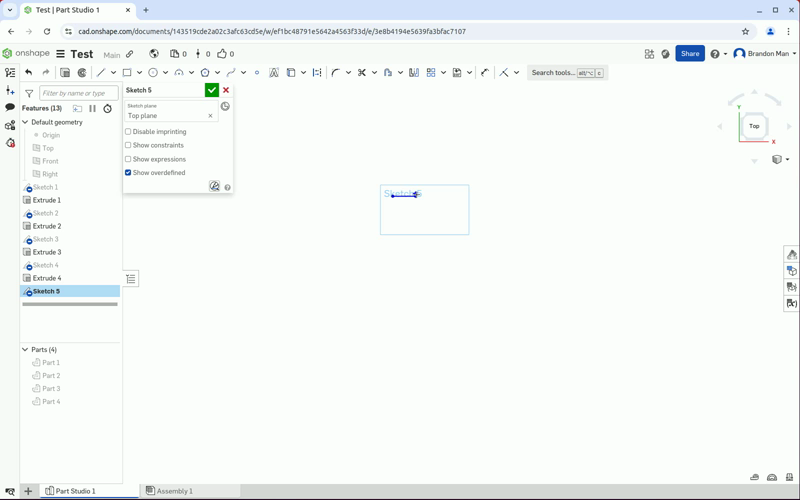
mouse_move(416, 192)
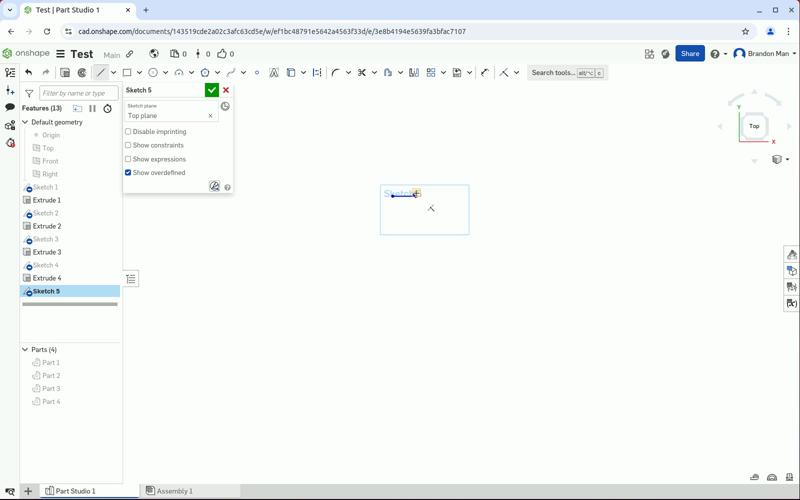
scroll(6)
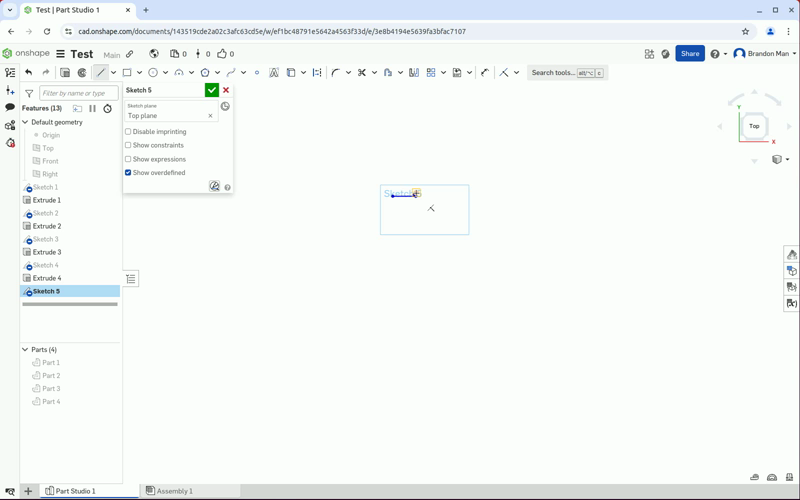
scroll(6)
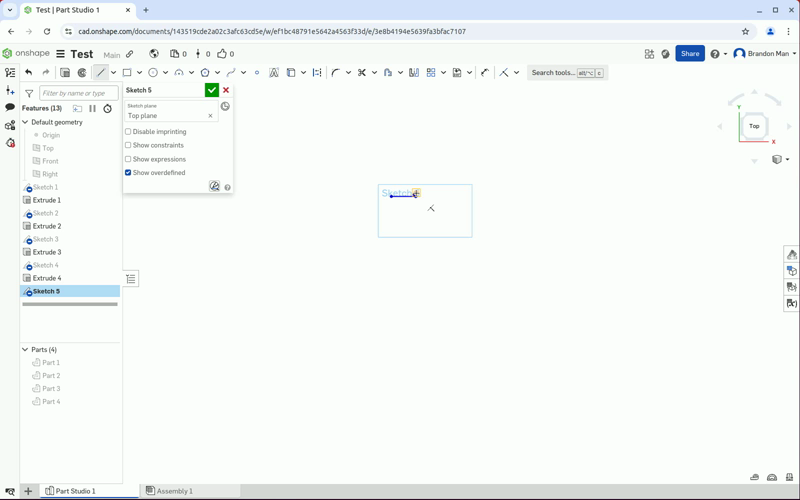
scroll(6)
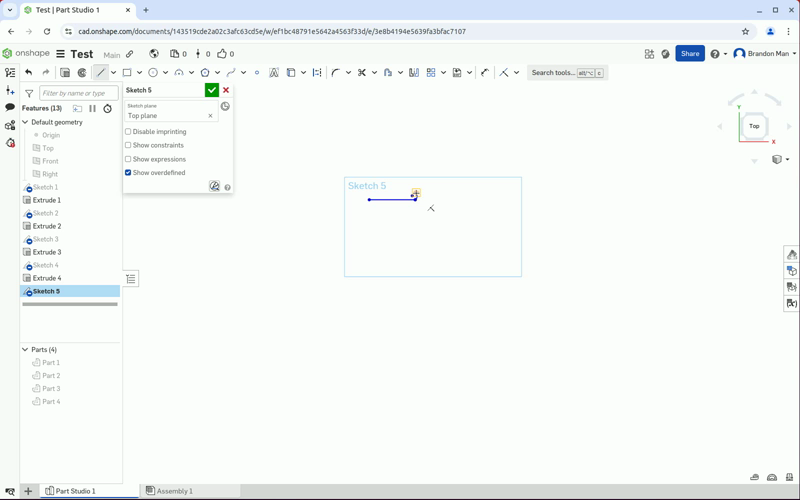
scroll(6)
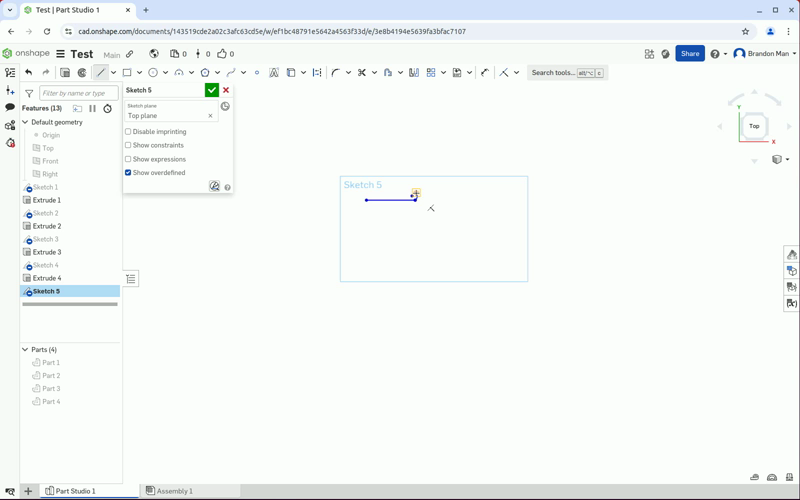
scroll(6)
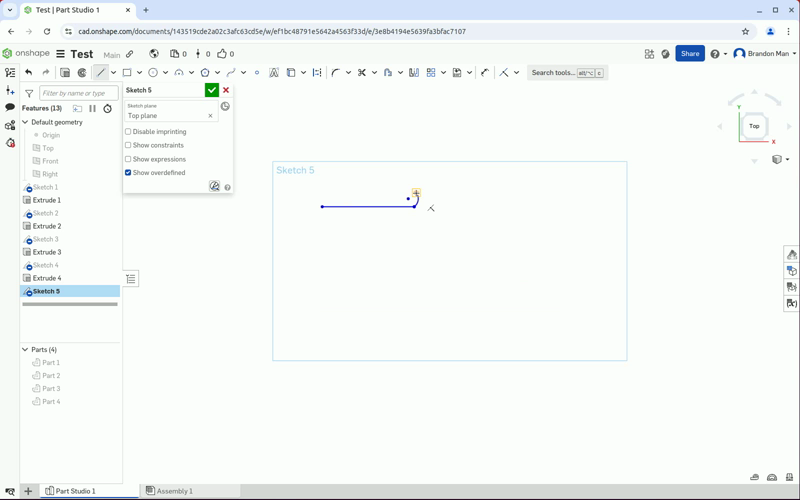
scroll(6)
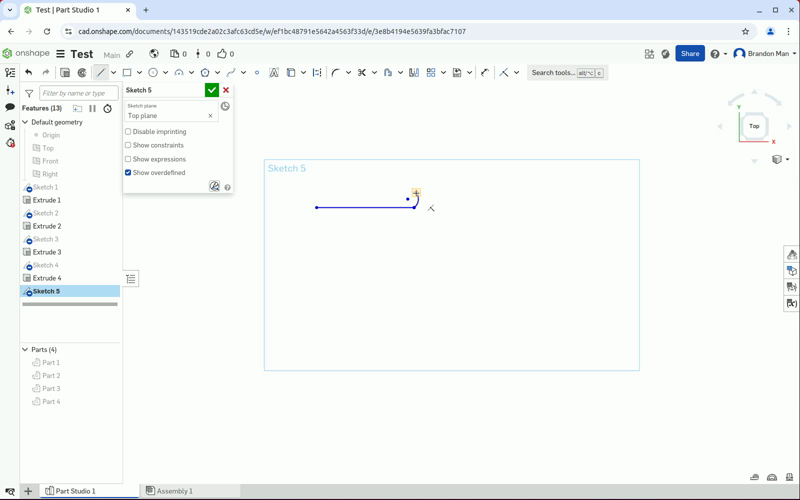
scroll(6)
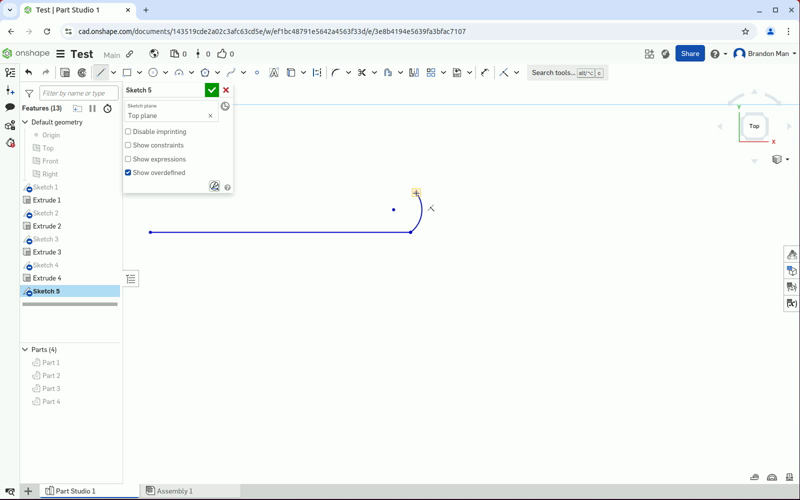
click(416, 192)
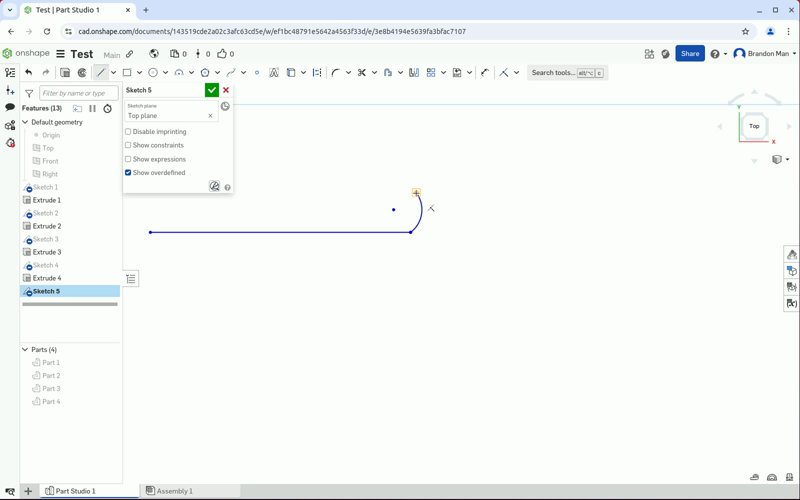
scroll(-6)
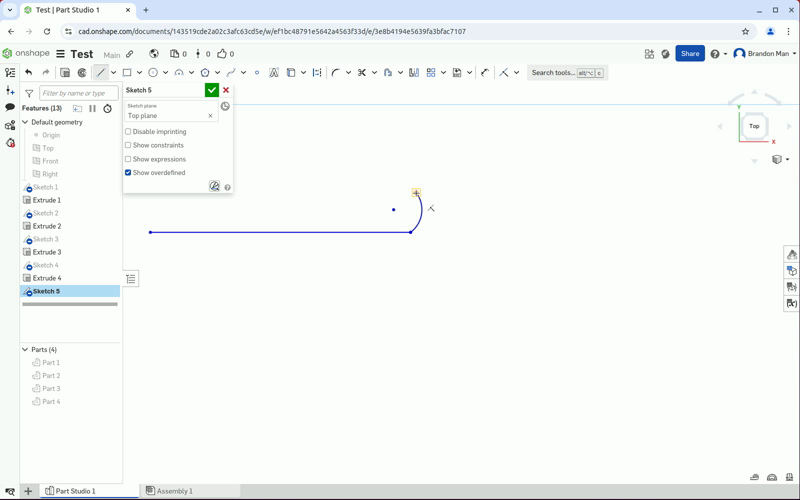
scroll(-6)
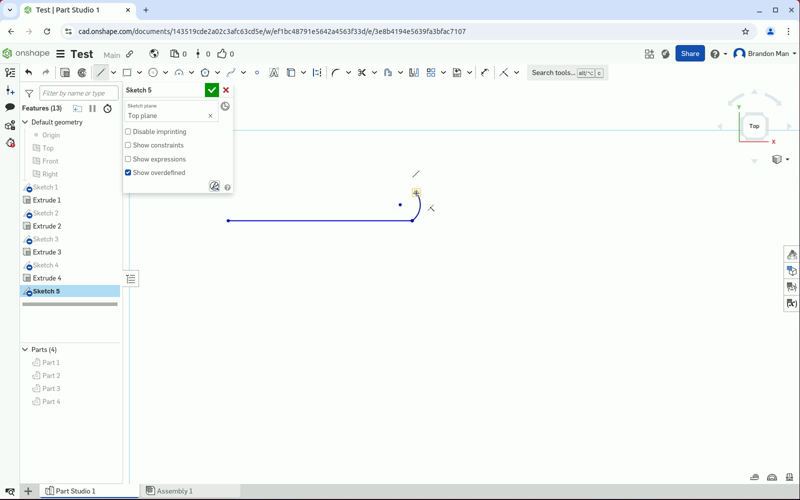
scroll(-6)
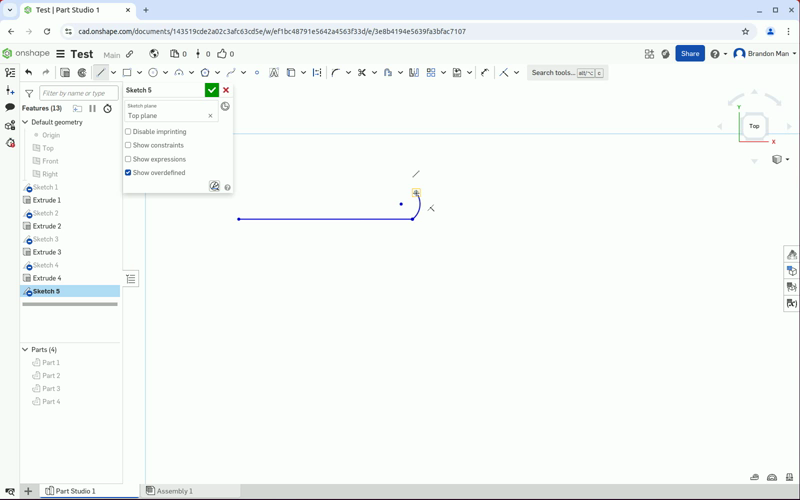
scroll(-6)
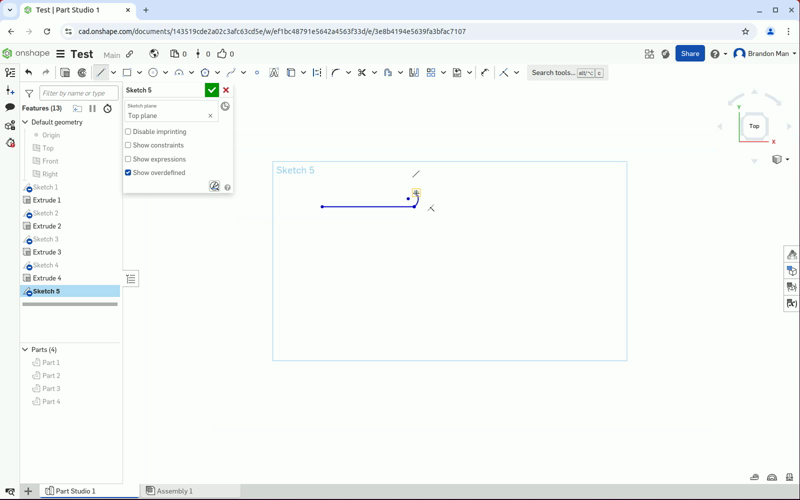
scroll(-6)
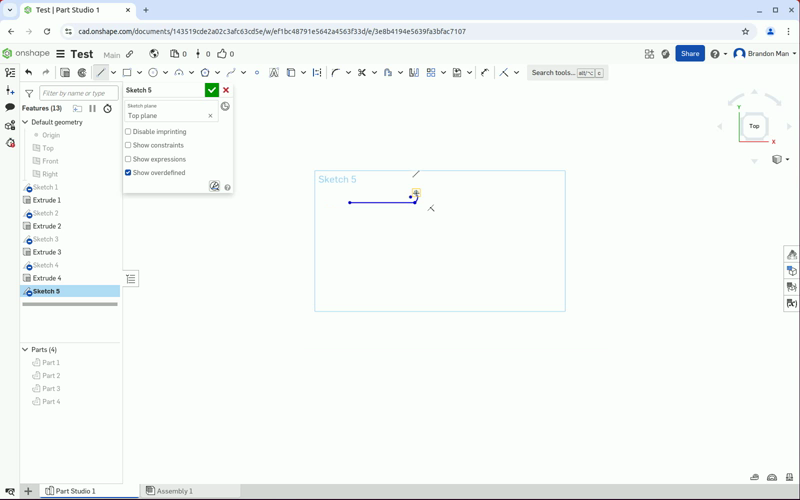
scroll(-6)
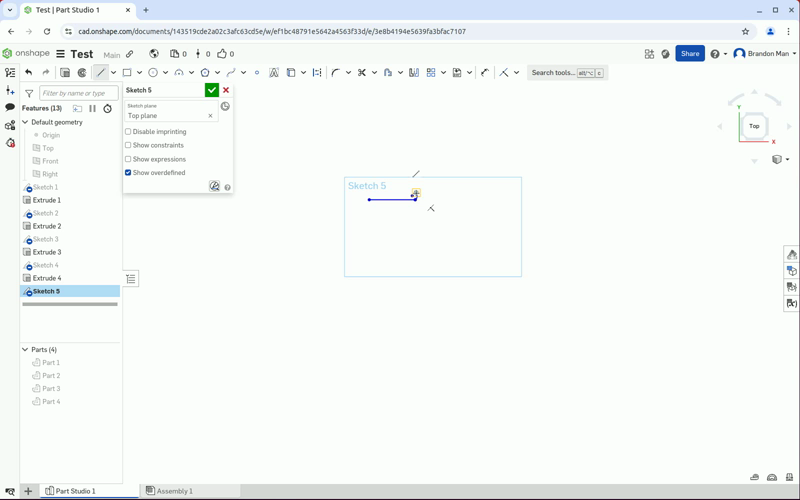
scroll(-6)
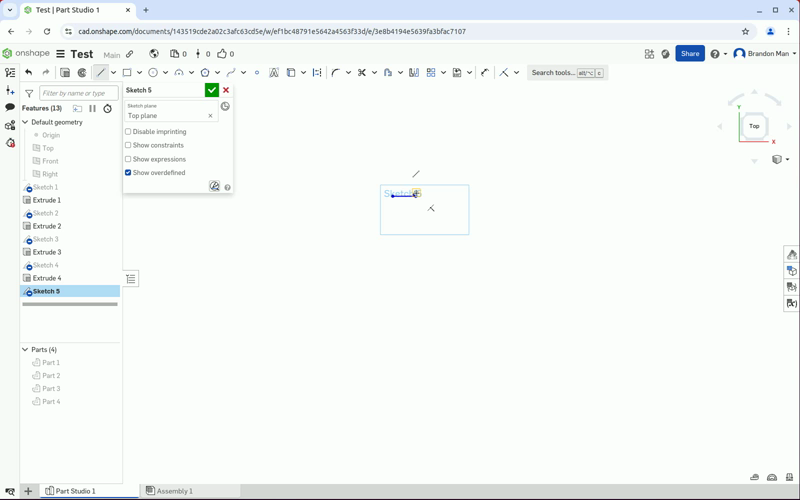
key_down(shift)
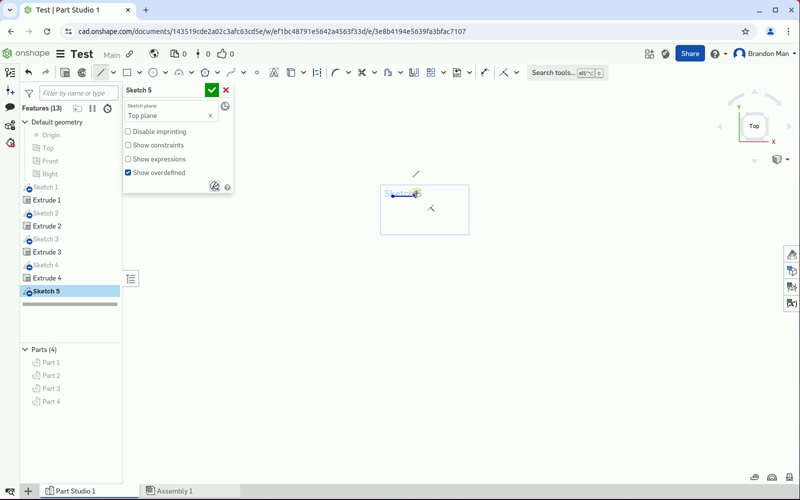
mouse_move(446, 192)
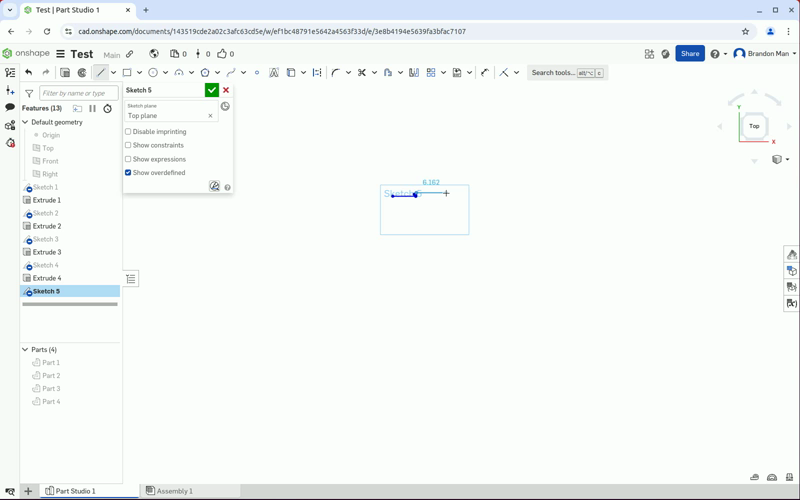
mouse_move(416, 169)
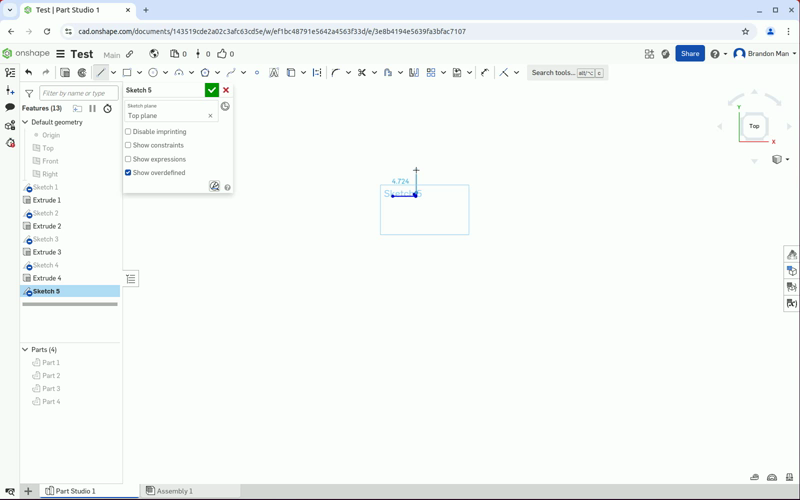
click(416, 169)
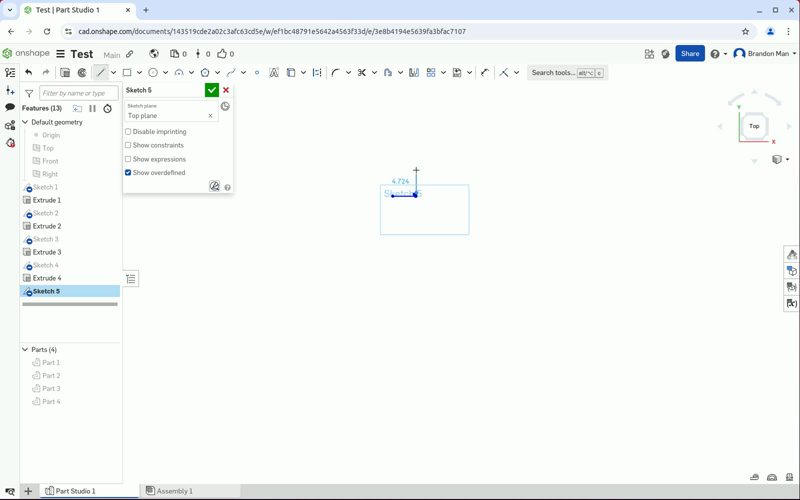
key_up(shift)
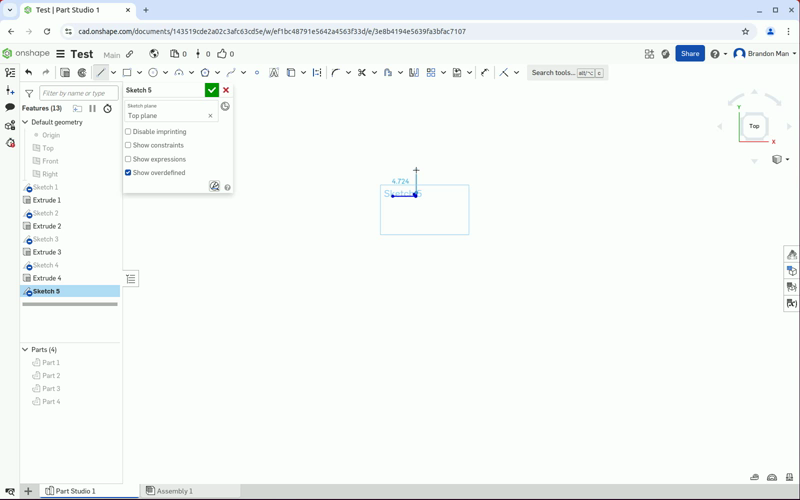
key(esc)
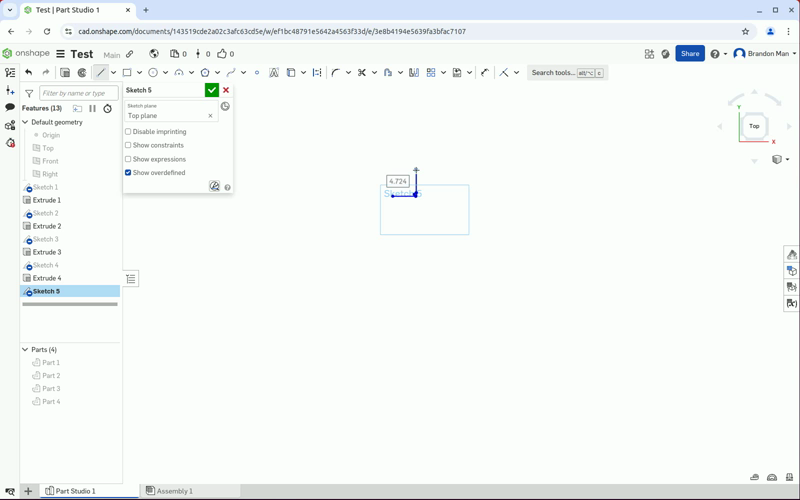
key(a)
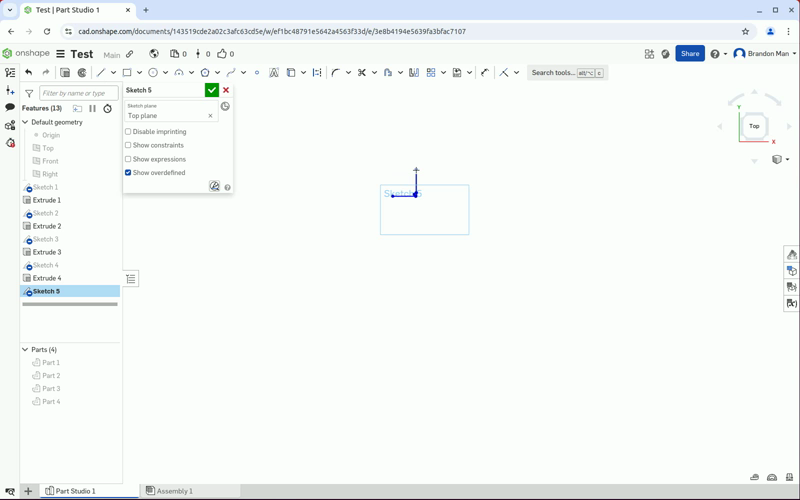
mouse_move(416, 169)
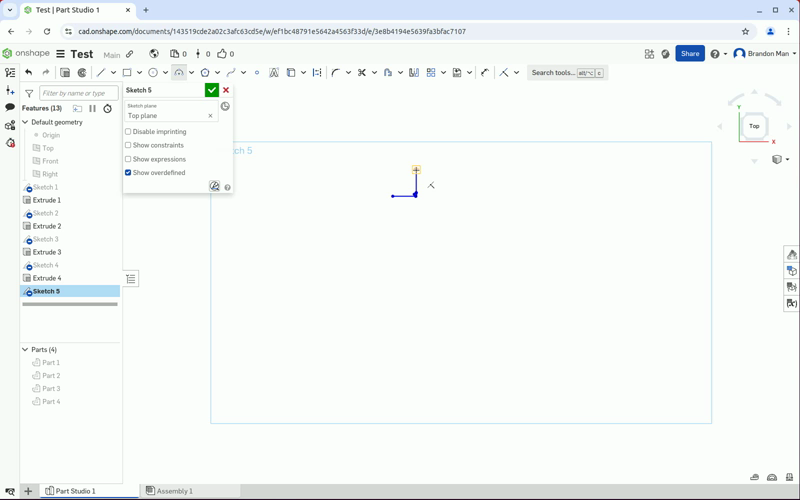
click(416, 169)
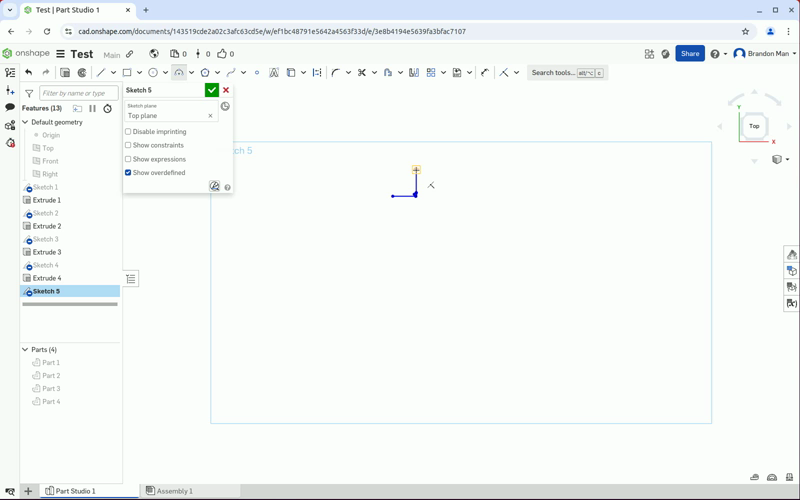
mouse_move(392, 196)
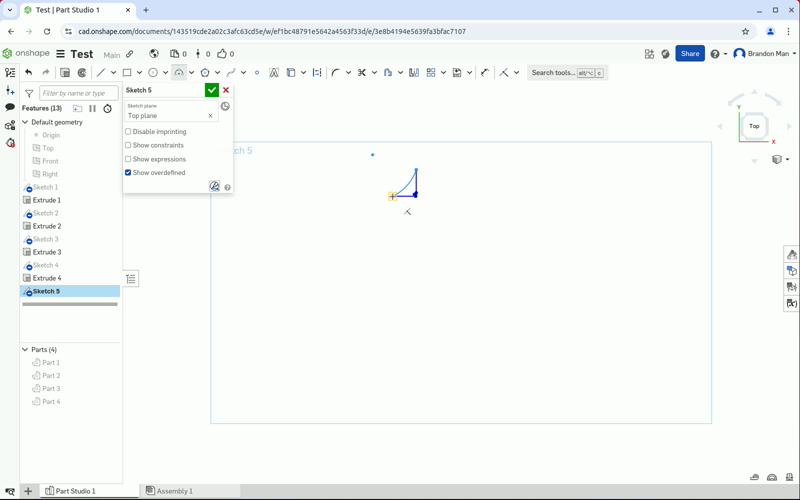
click(392, 196)
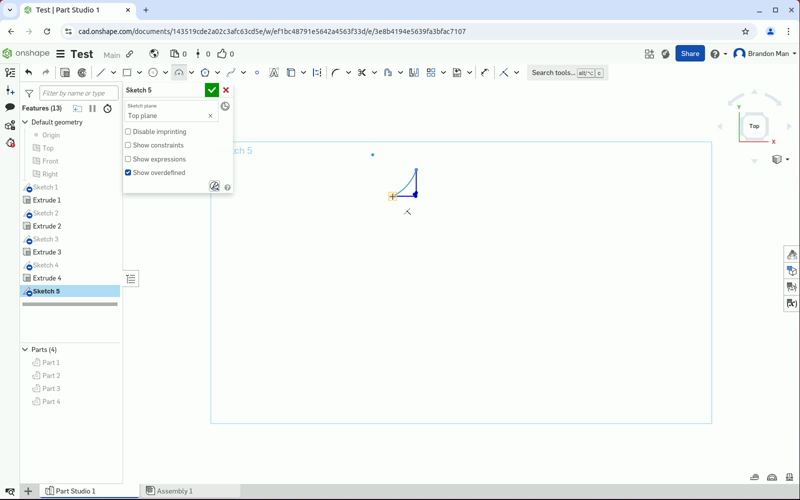
key_down(shift)
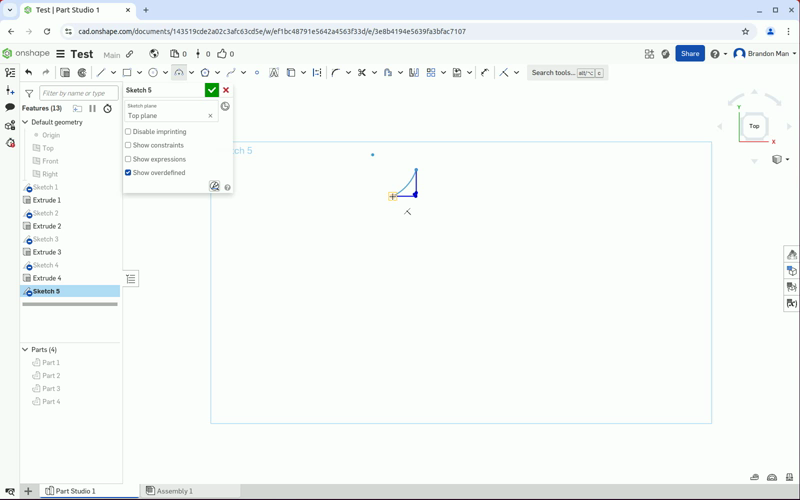
mouse_move(399, 178)
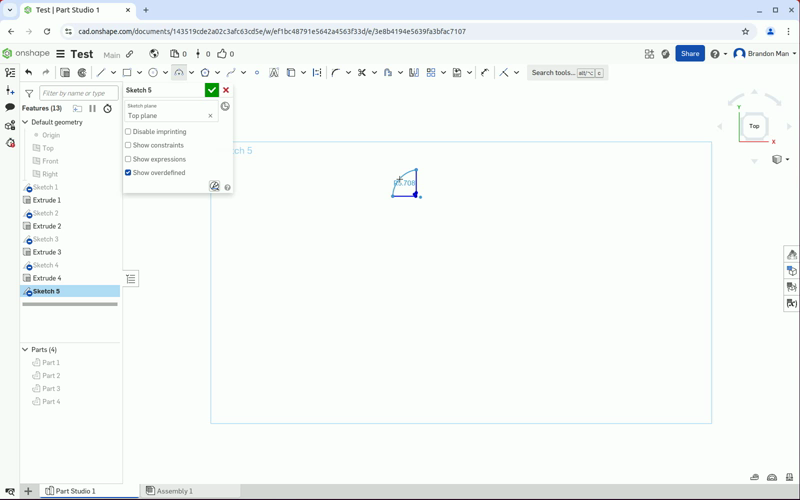
click(399, 178)
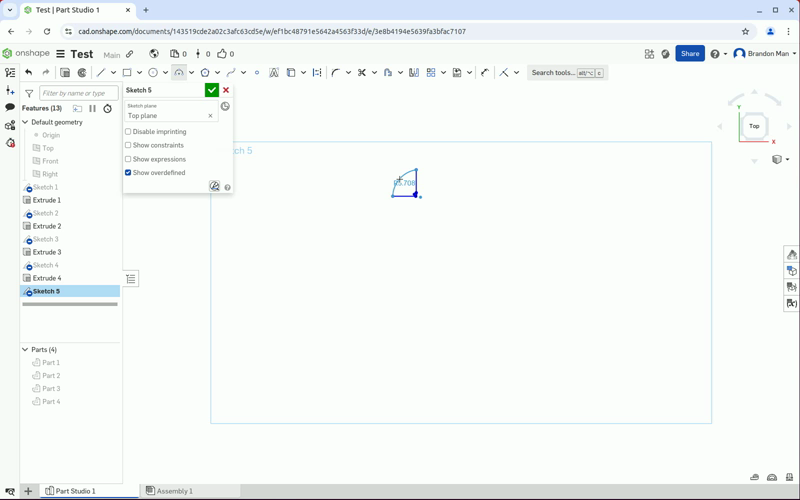
key_up(shift)
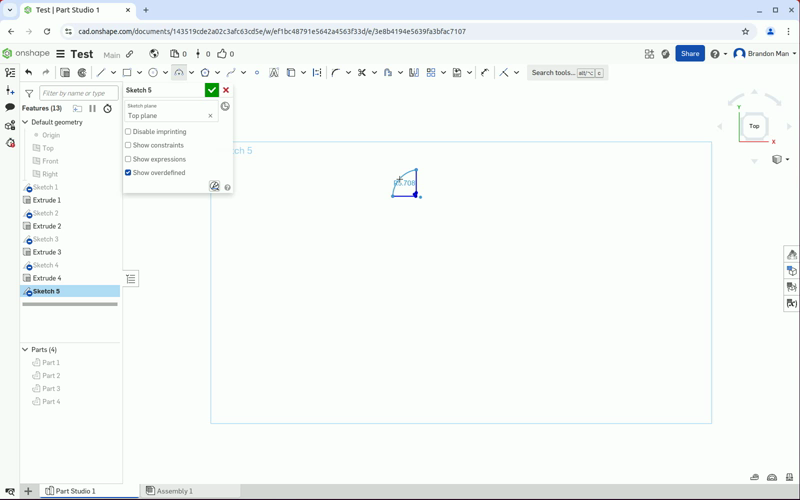
key(esc)
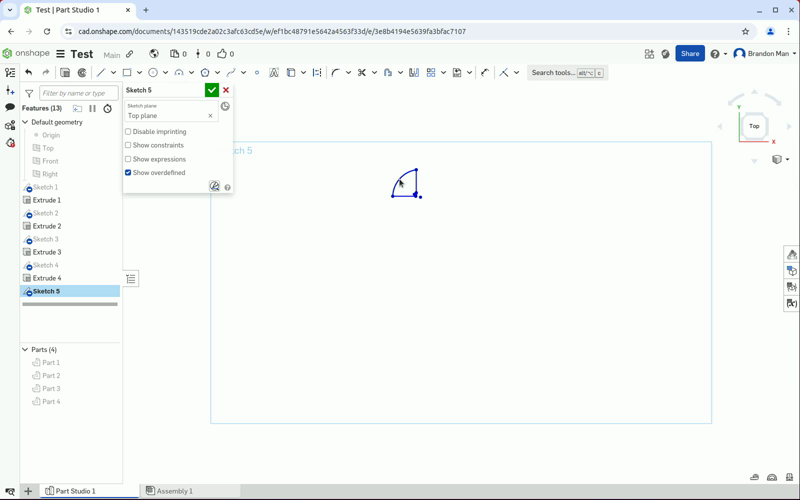
mouse_move(398, 180)
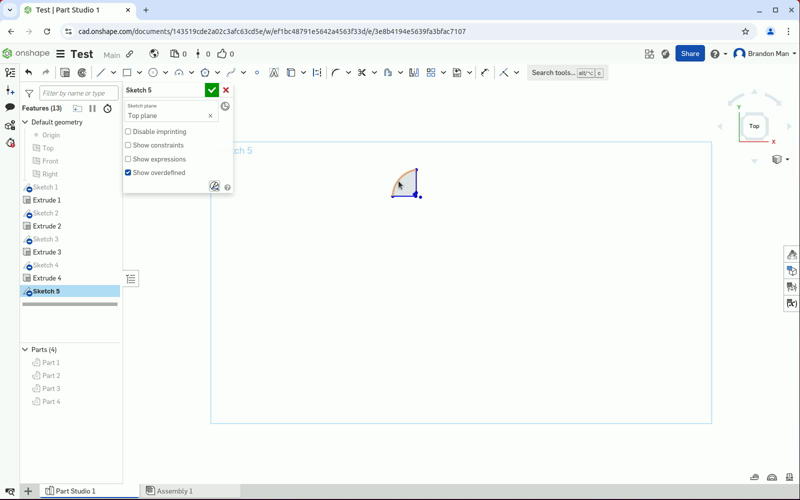
scroll(6)
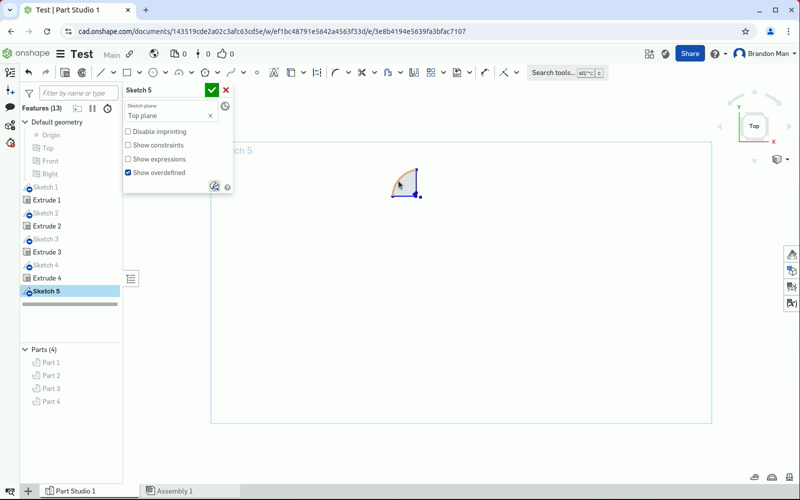
scroll(6)
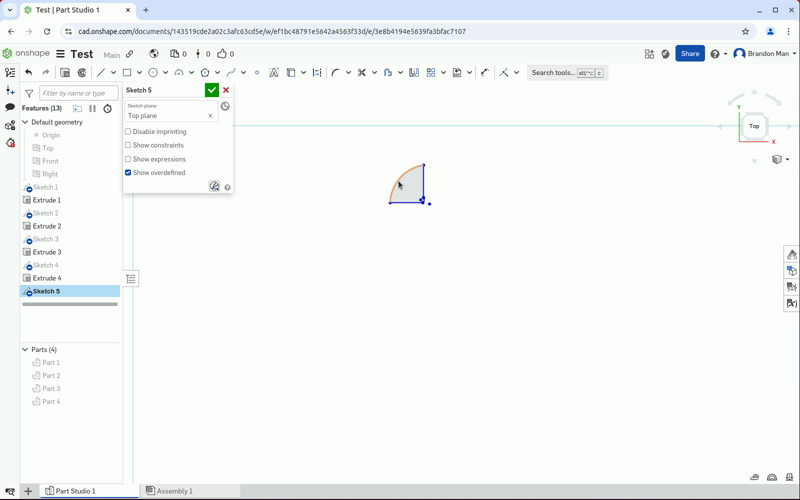
scroll(6)
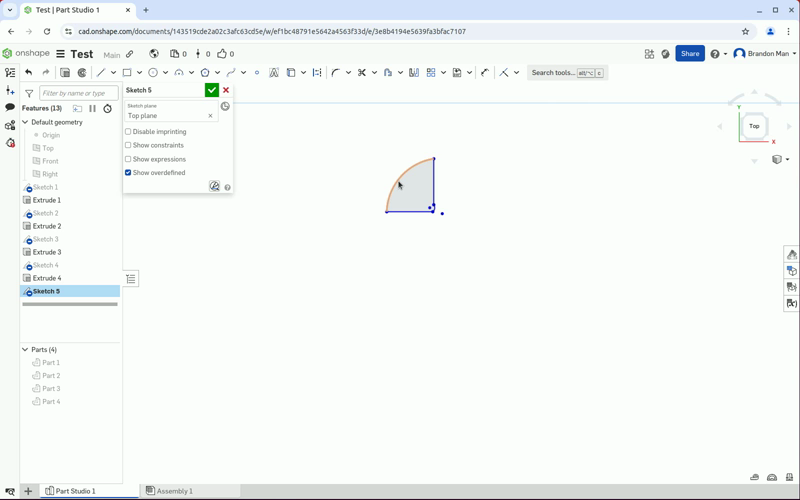
scroll(6)
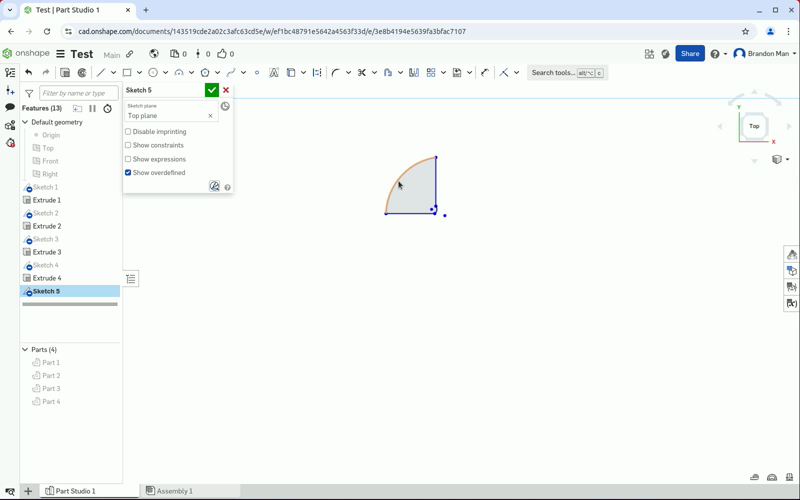
scroll(6)
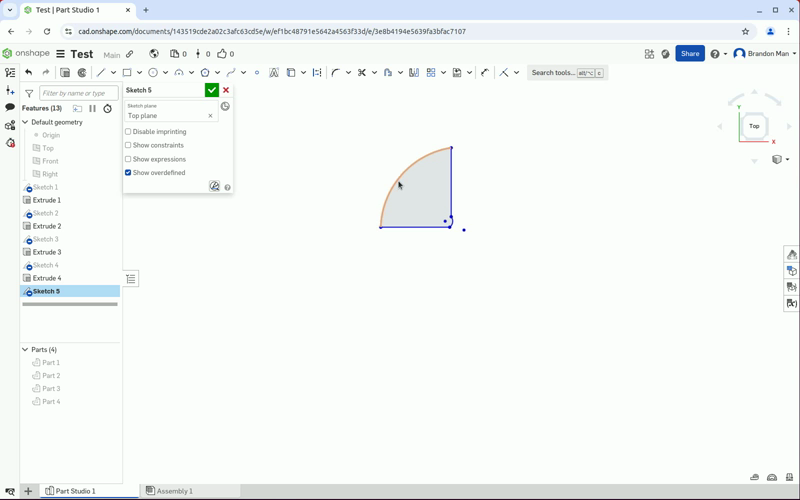
scroll(6)
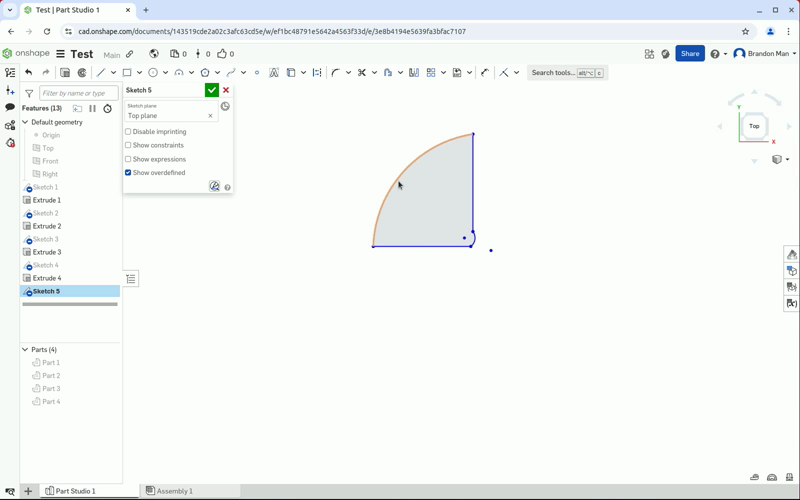
scroll(6)
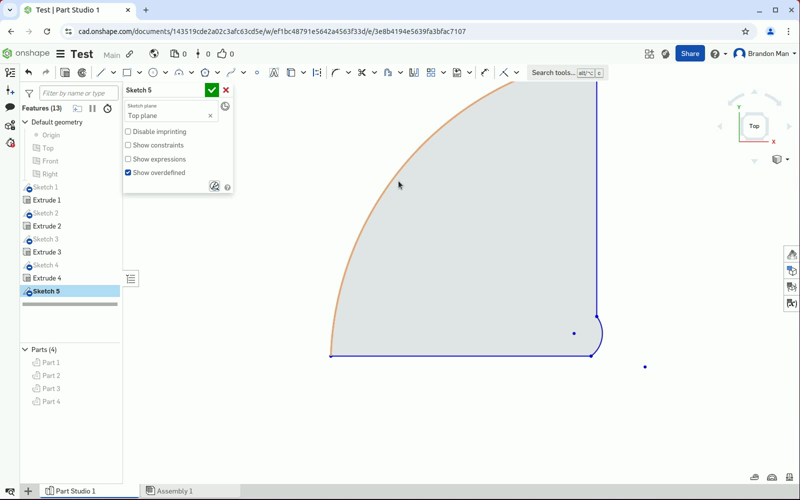
click(398, 180)
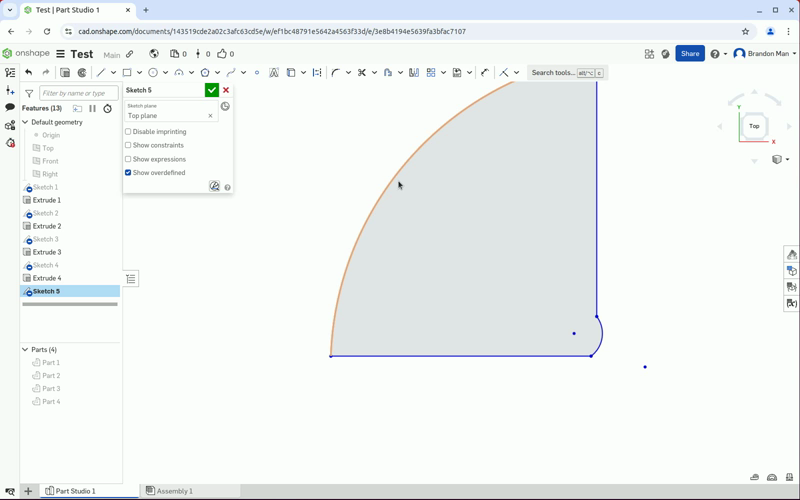
scroll(-6)
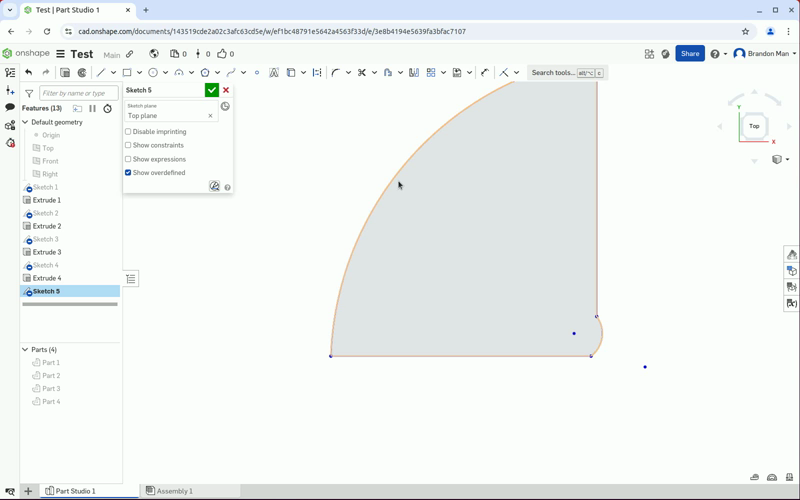
scroll(-6)
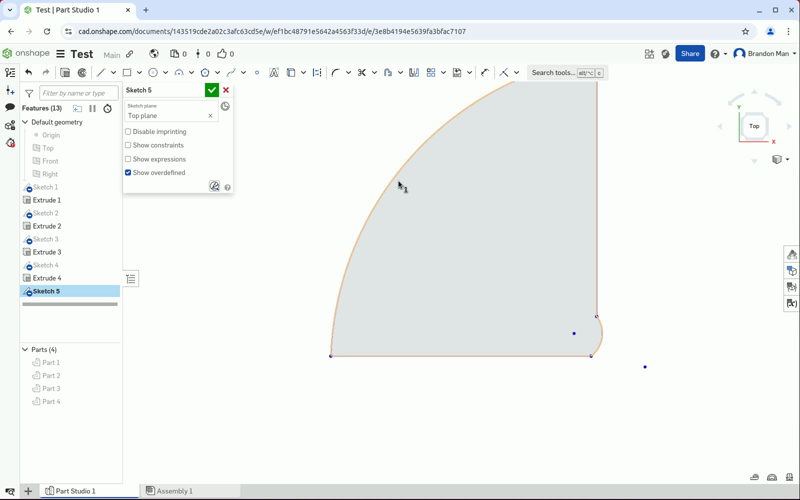
scroll(-6)
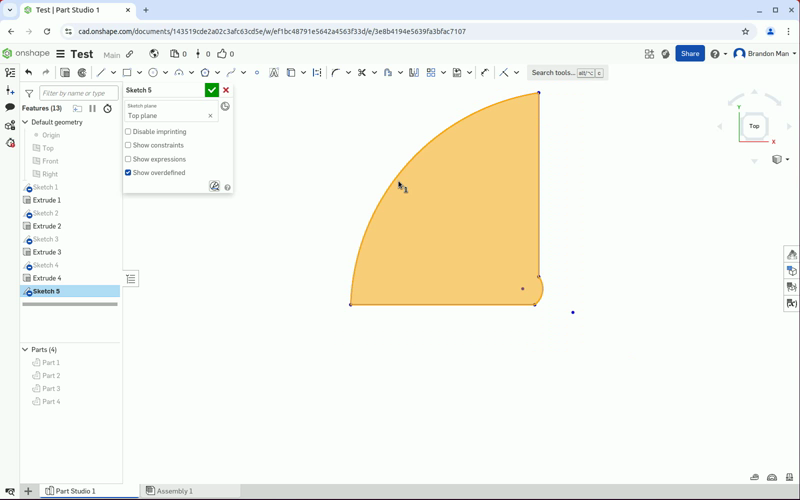
scroll(-6)
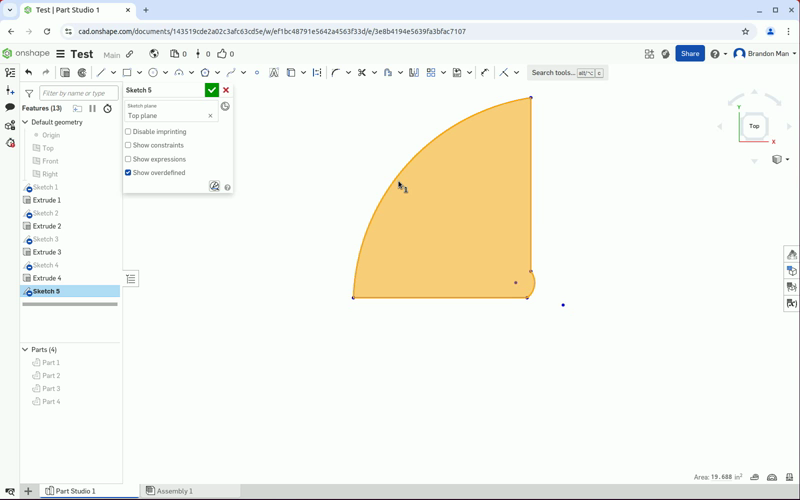
scroll(-6)
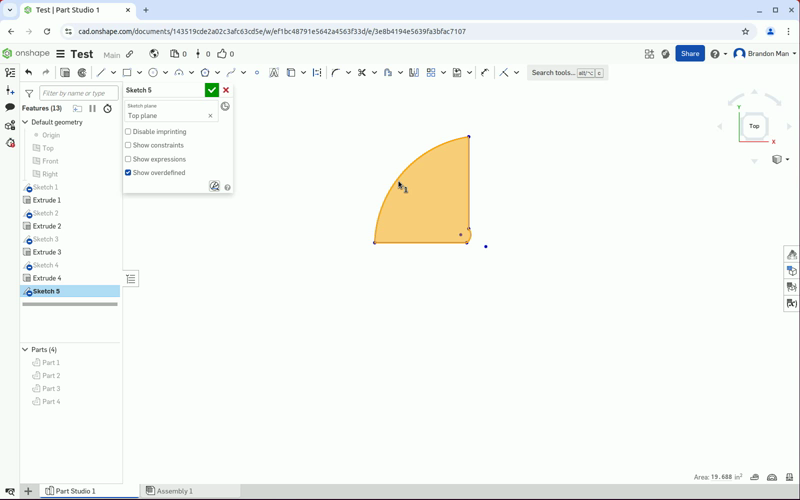
scroll(-6)
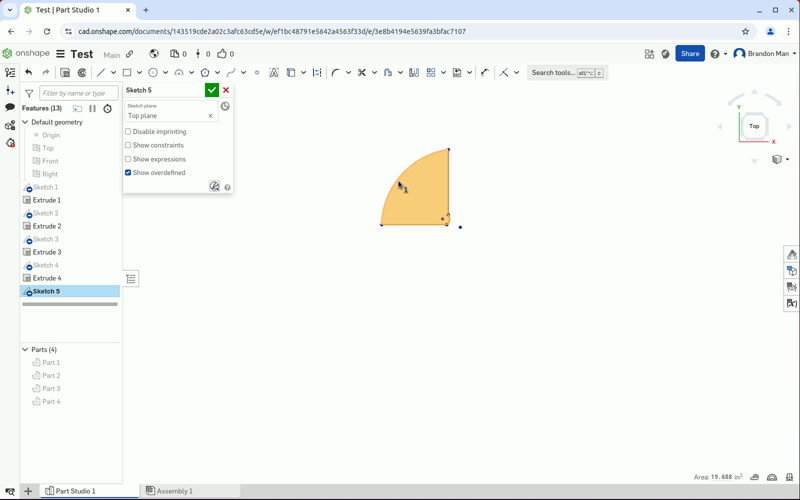
scroll(-6)
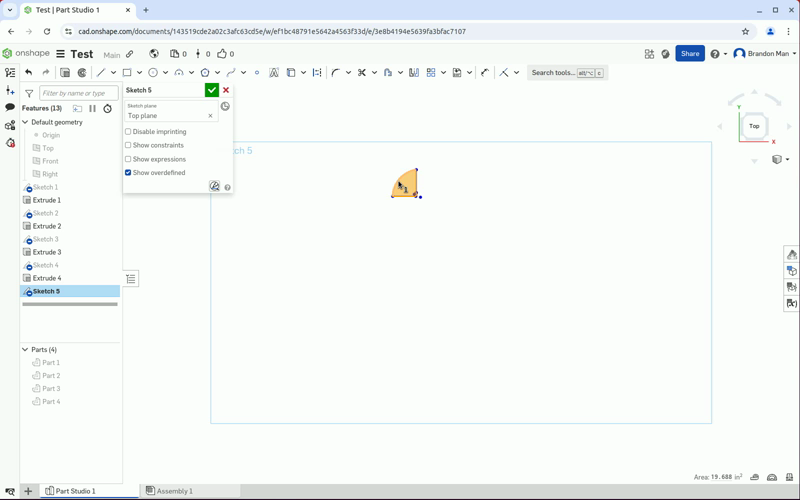
mouse_move(73, 352)
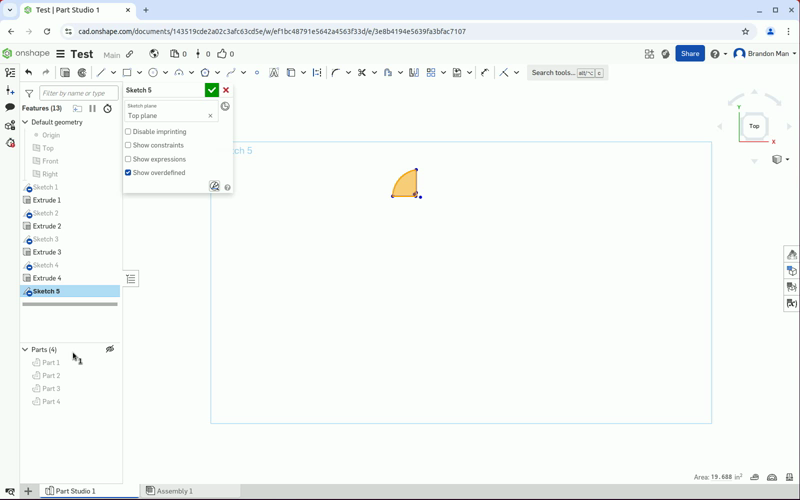
key(shift+y)
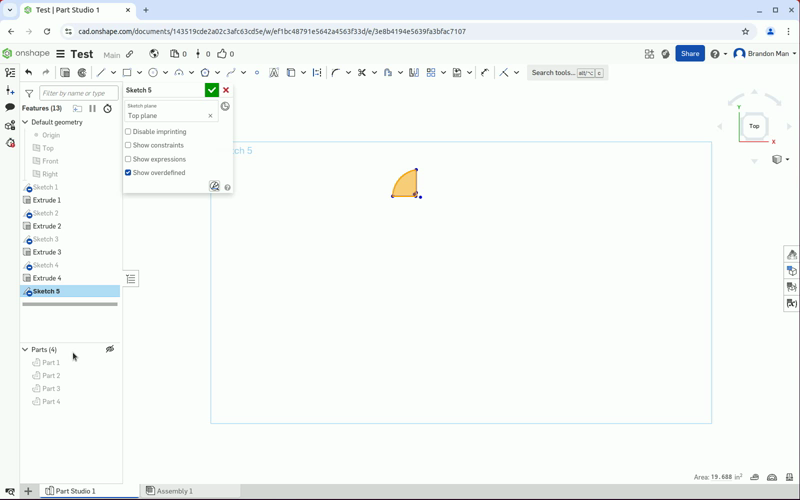
key(shift+e)
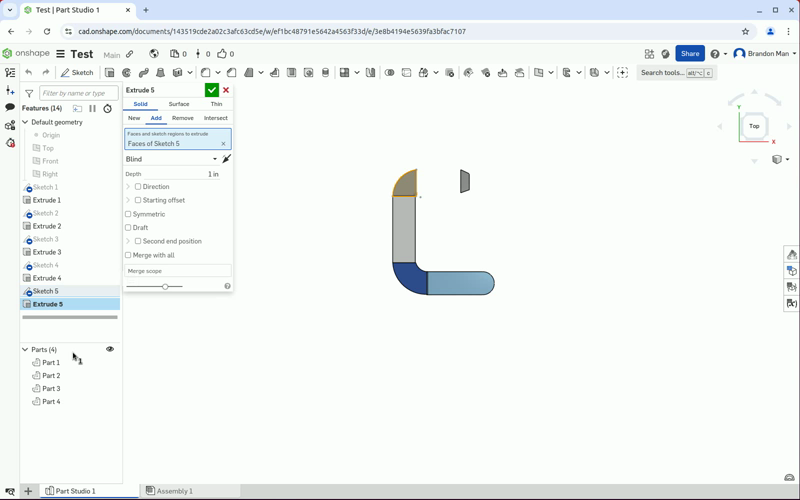
mouse_move(143, 106)
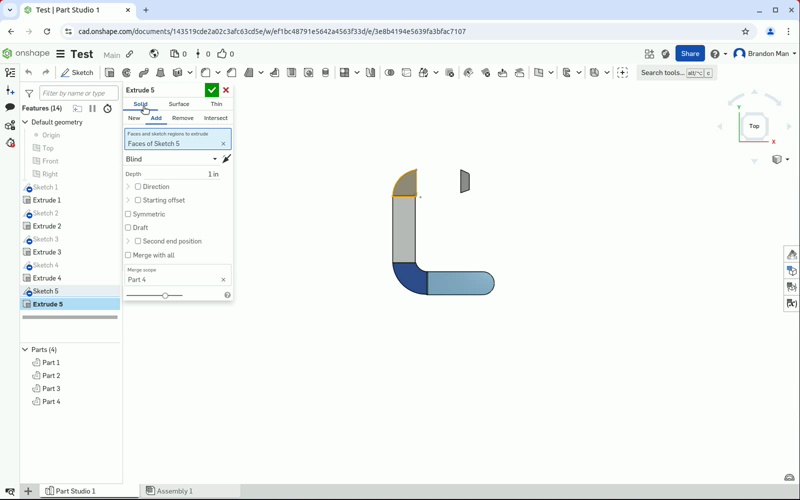
click(143, 106)
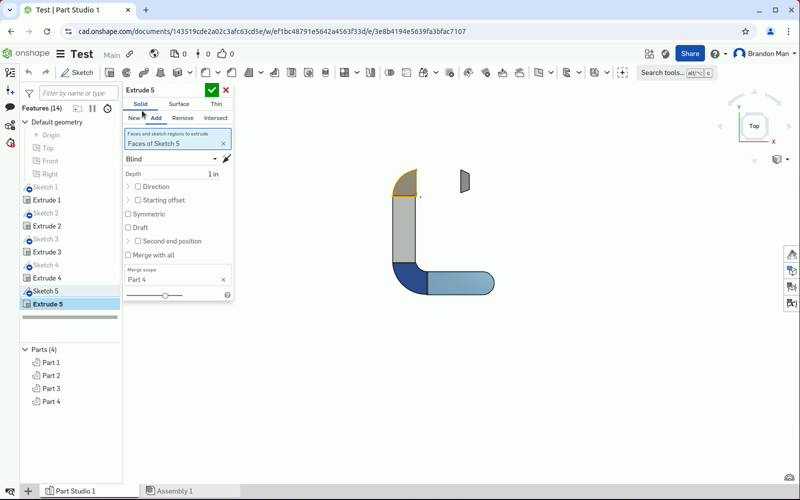
mouse_move(137, 120)
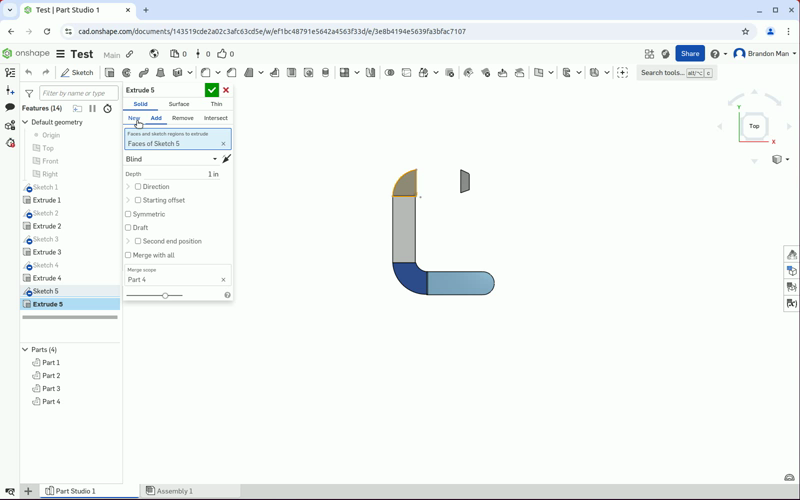
click(137, 120)
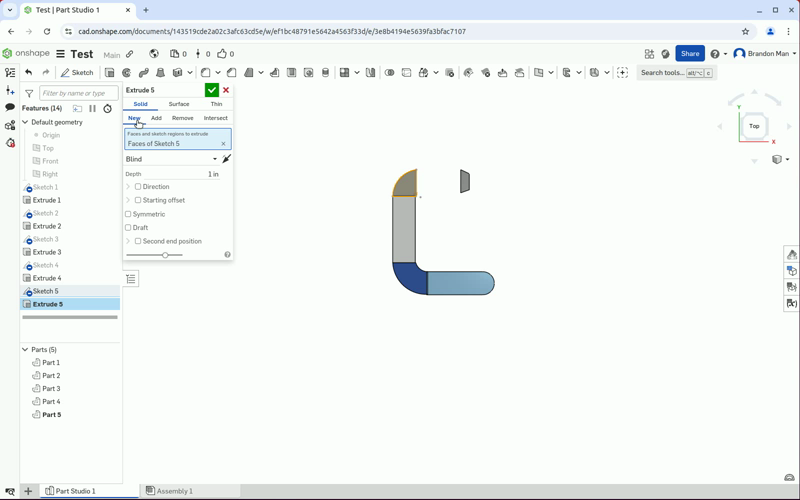
key(tab, 4)
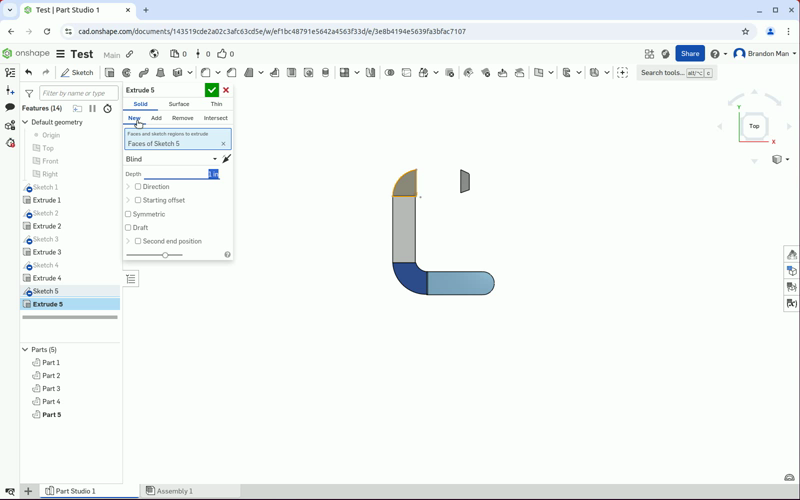
text(2.408)
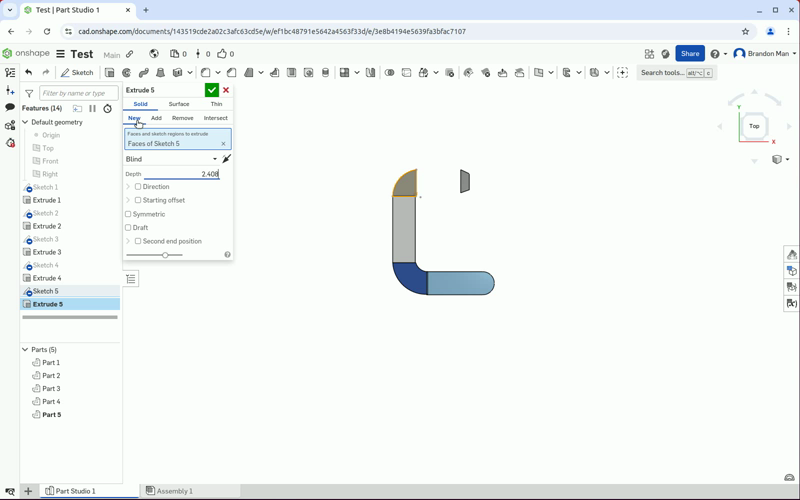
key(tab, 3)
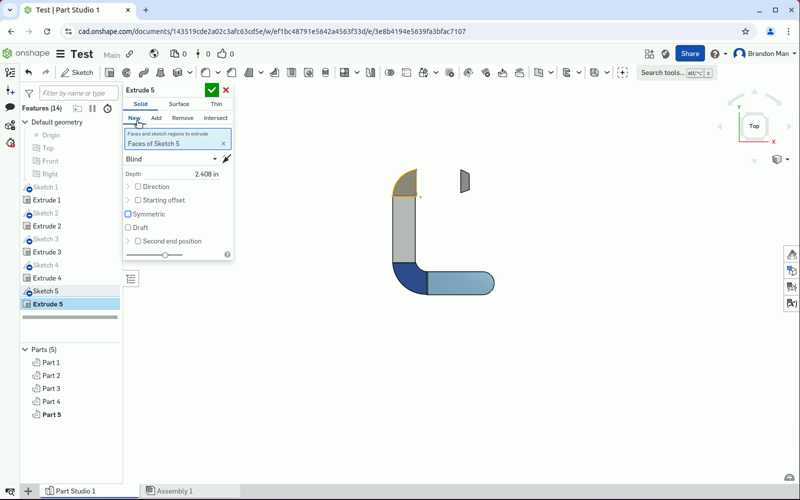
key(space)
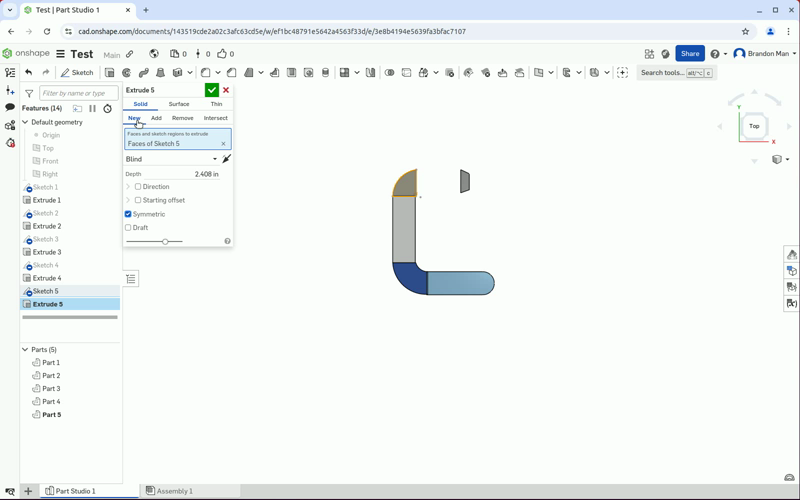
key(enter)
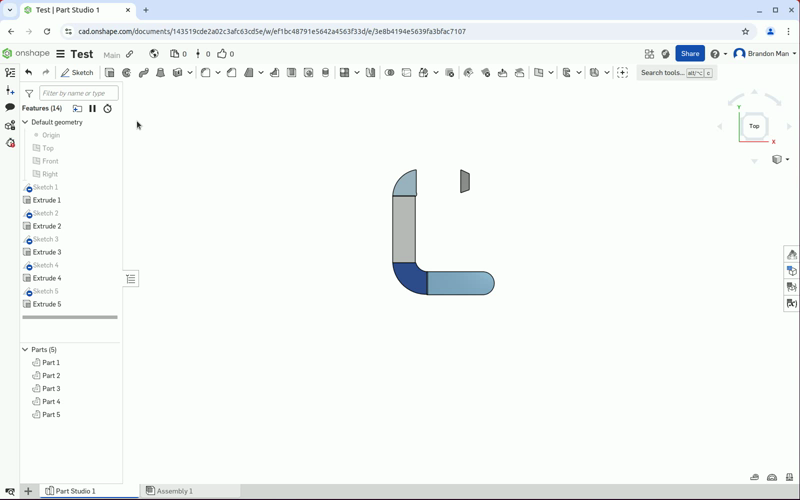
key(shift+h)
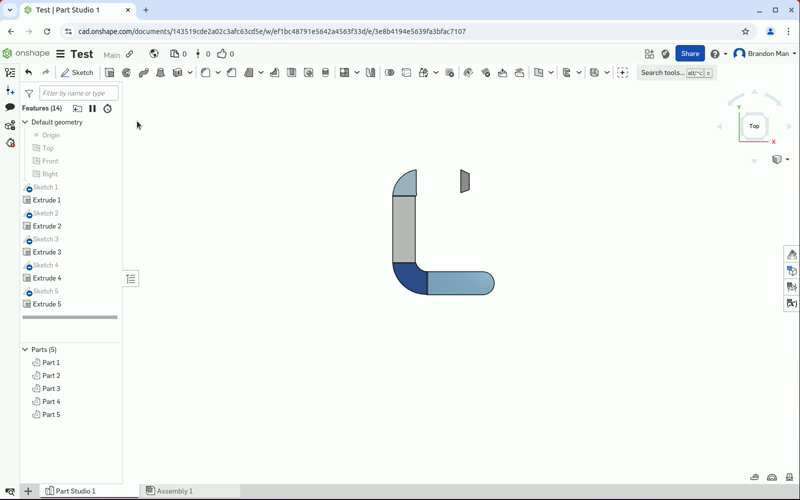
key(shift+h)
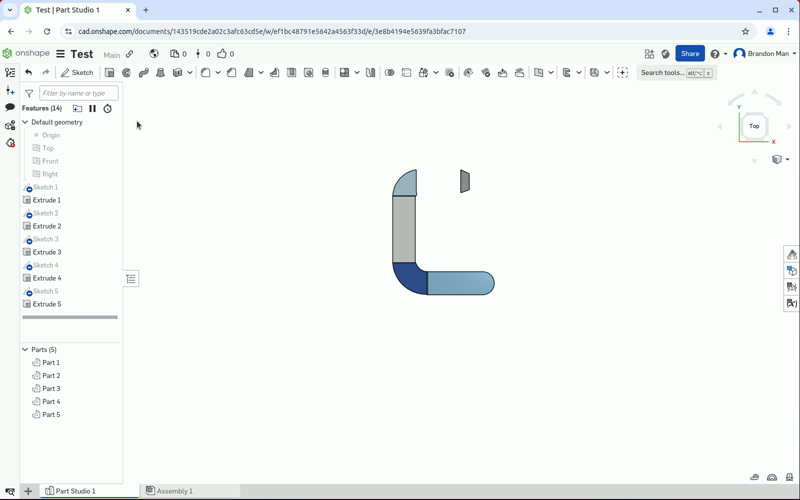
mouse_move(73, 189)
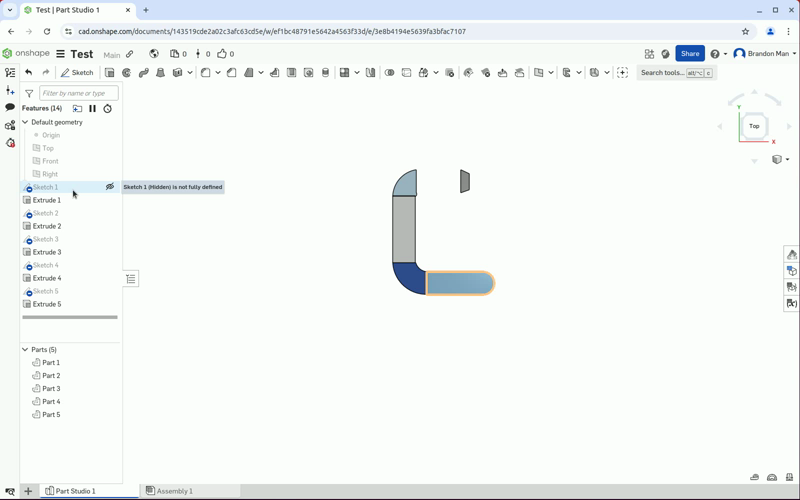
click(73, 189)
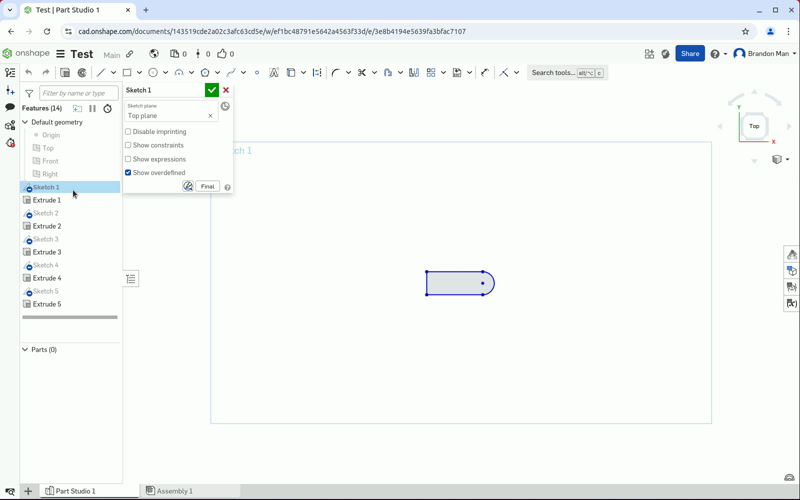
mouse_move(229, 92)
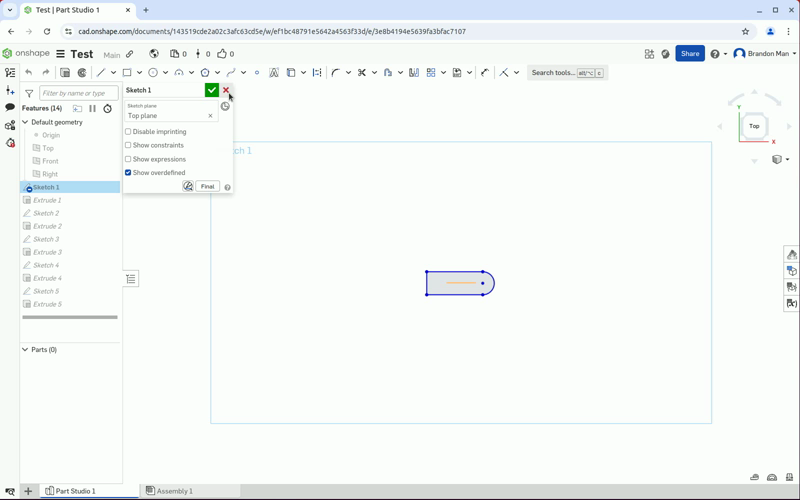
click(229, 92)
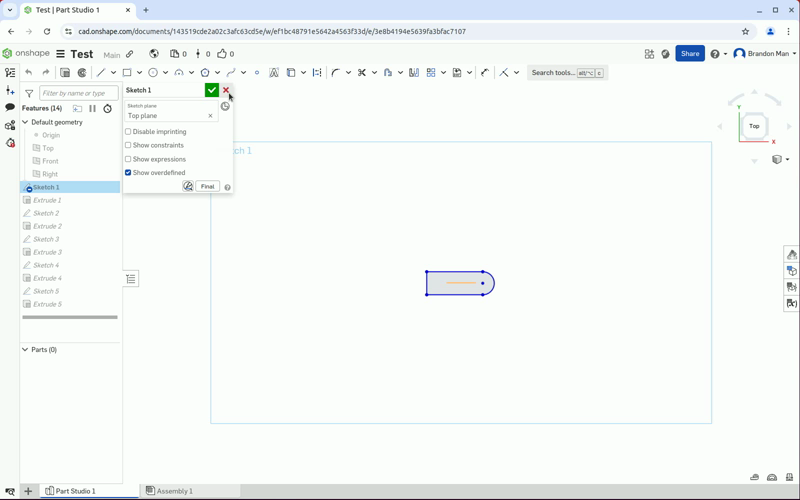
key(shift+s)
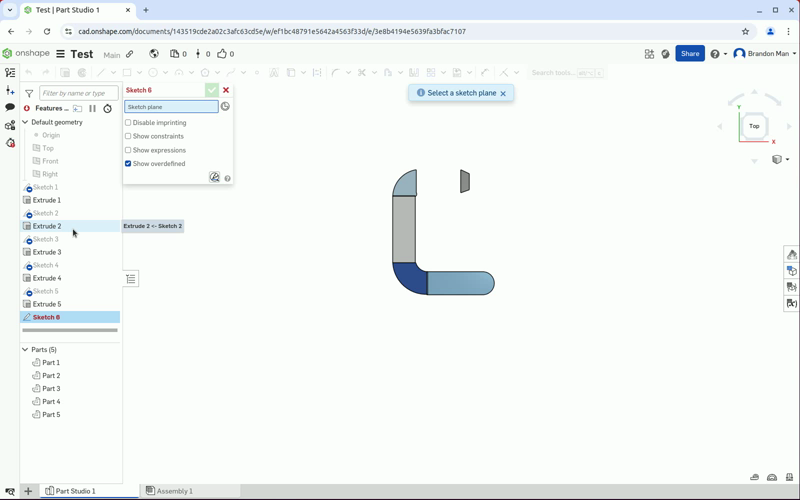
scroll(3)
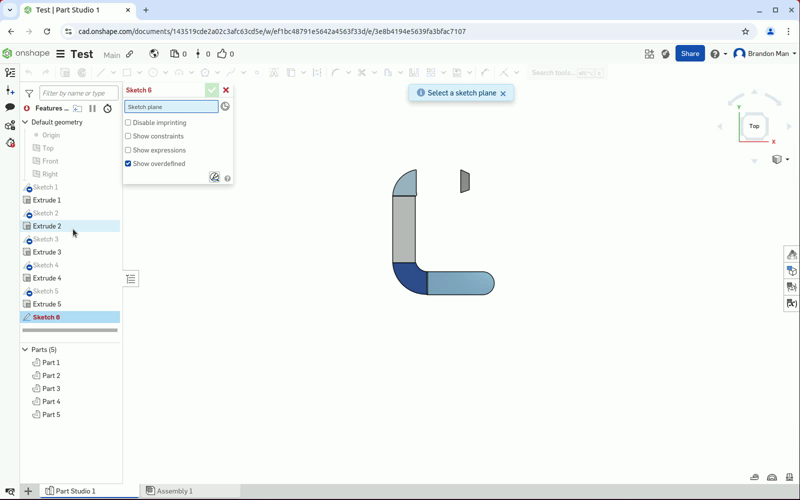
mouse_move(73, 150)
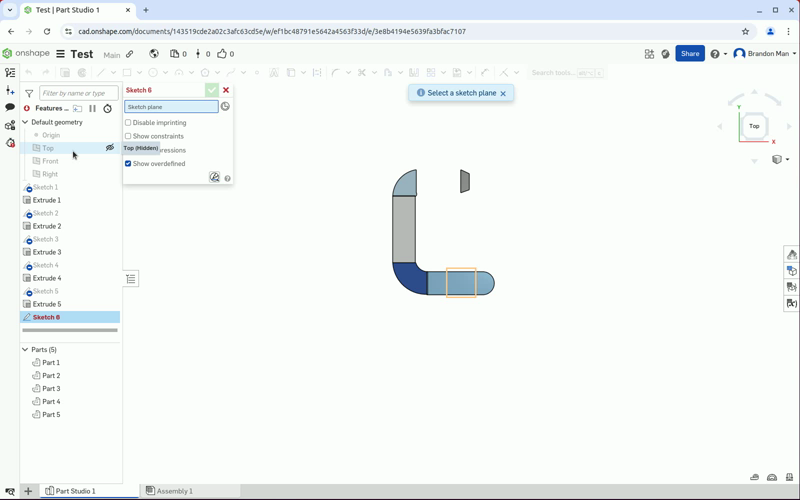
click(73, 150)
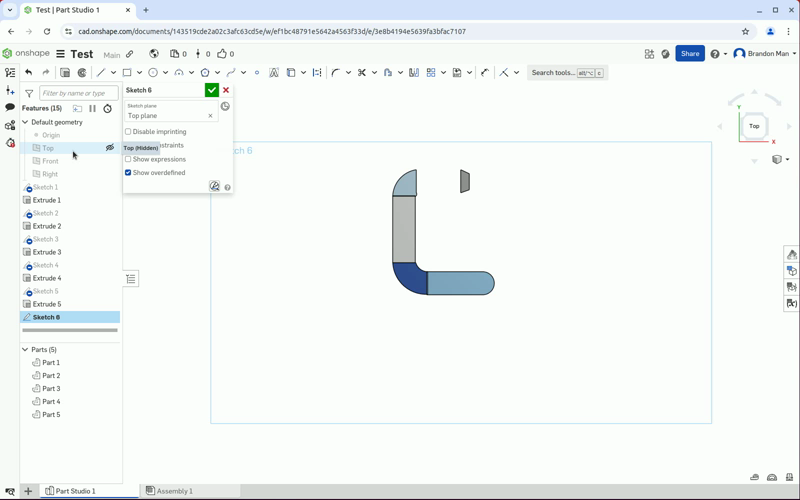
mouse_move(73, 352)
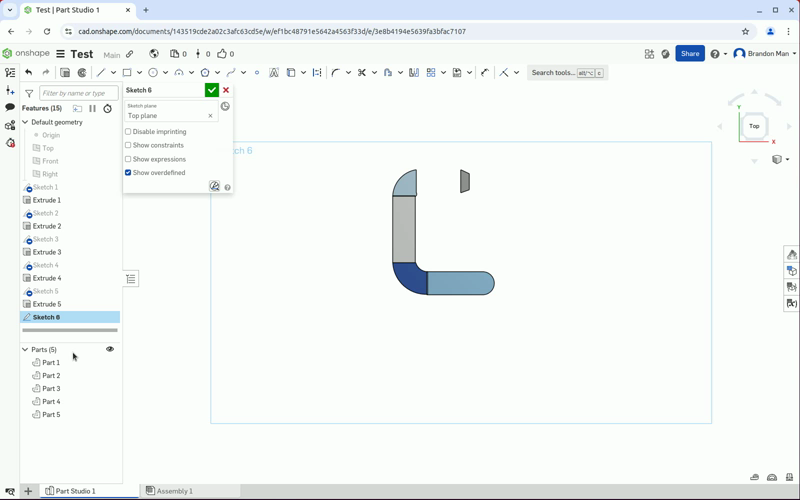
key(y)
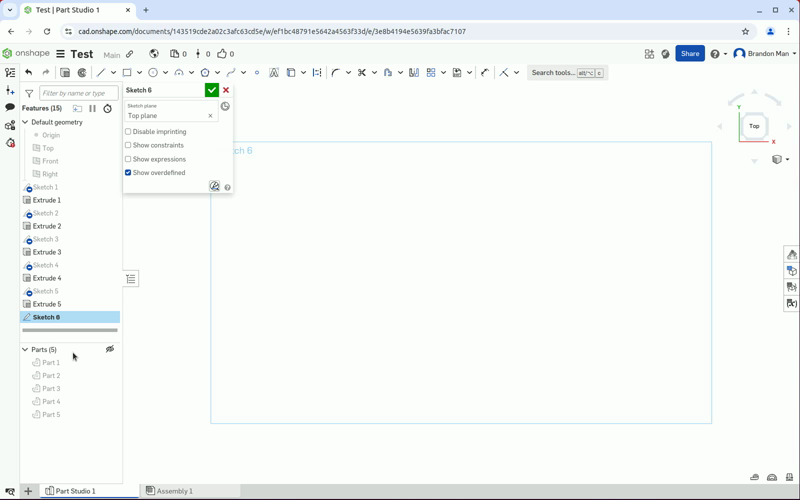
key(l)
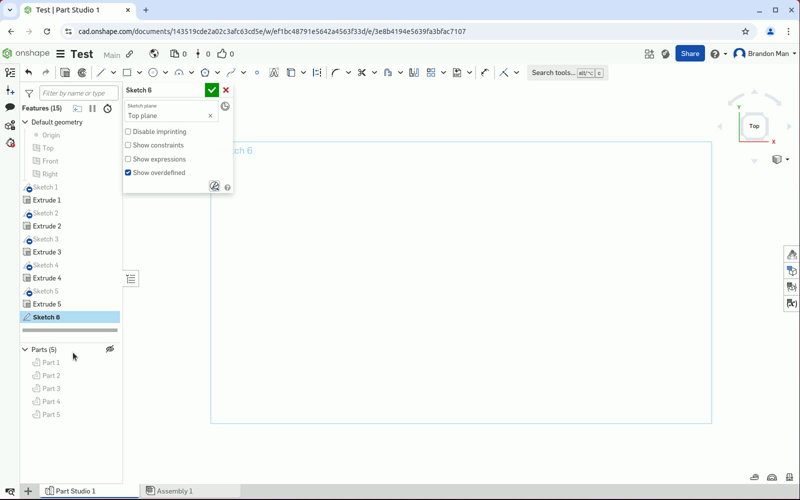
key_down(shift)
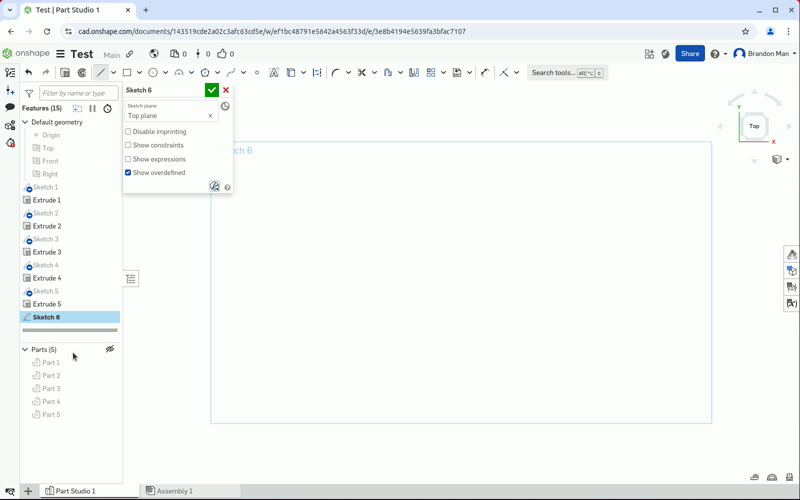
mouse_move(416, 192)
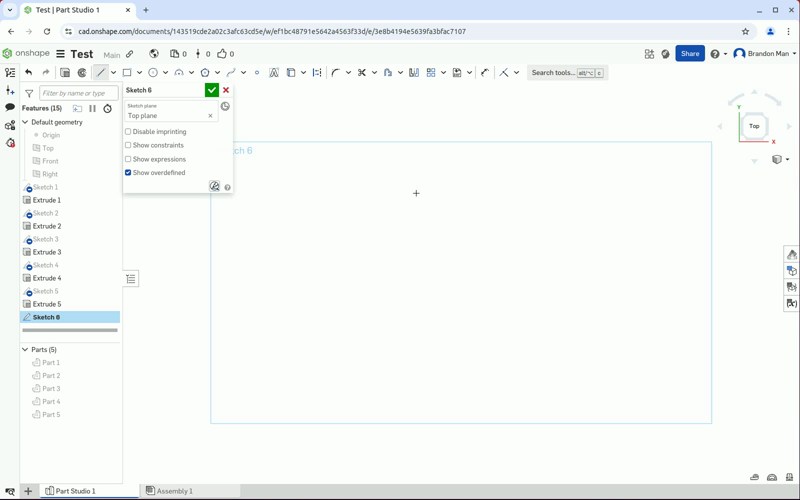
click(416, 192)
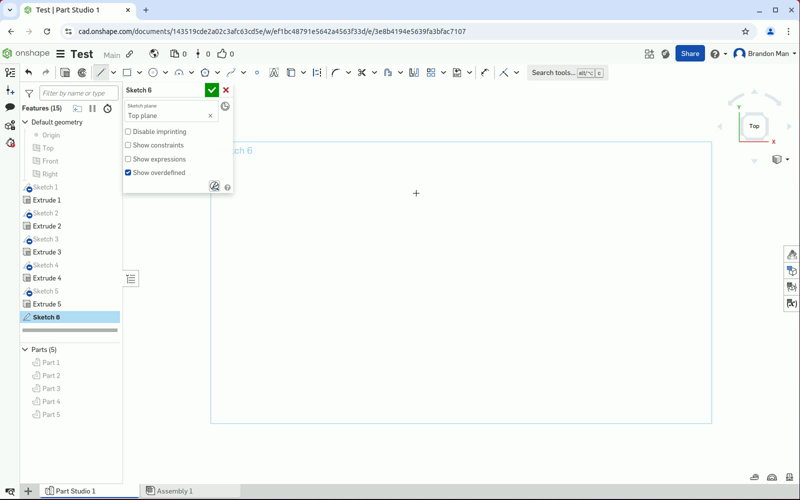
key_up(shift)
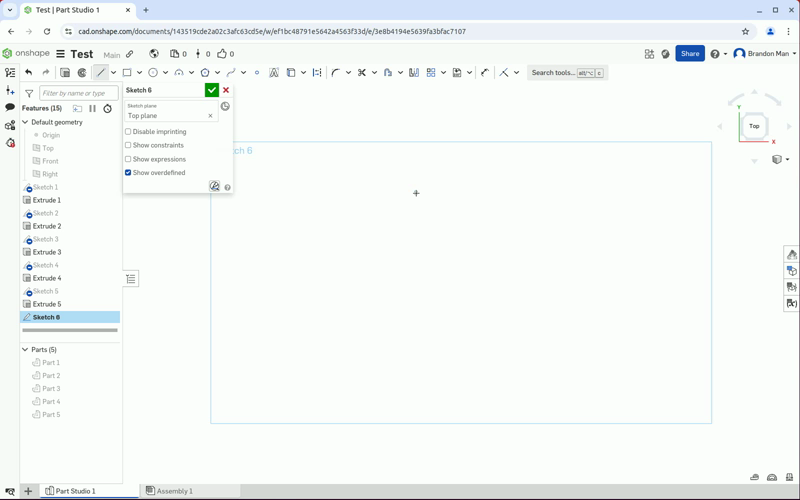
key_down(shift)
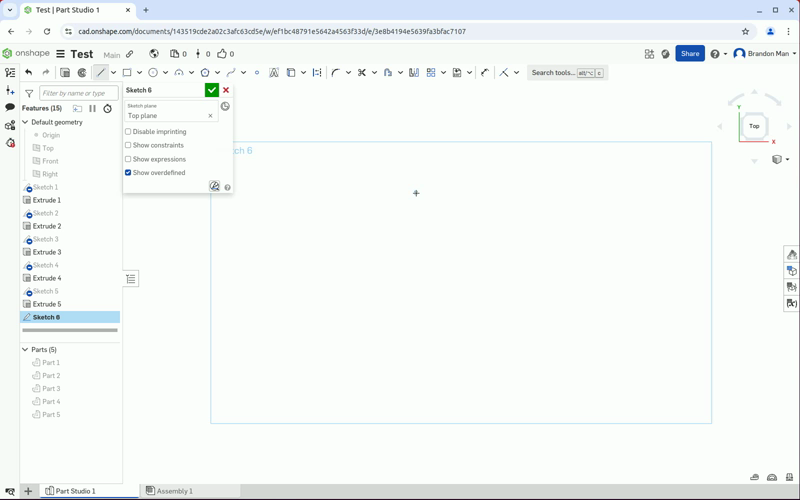
mouse_move(446, 192)
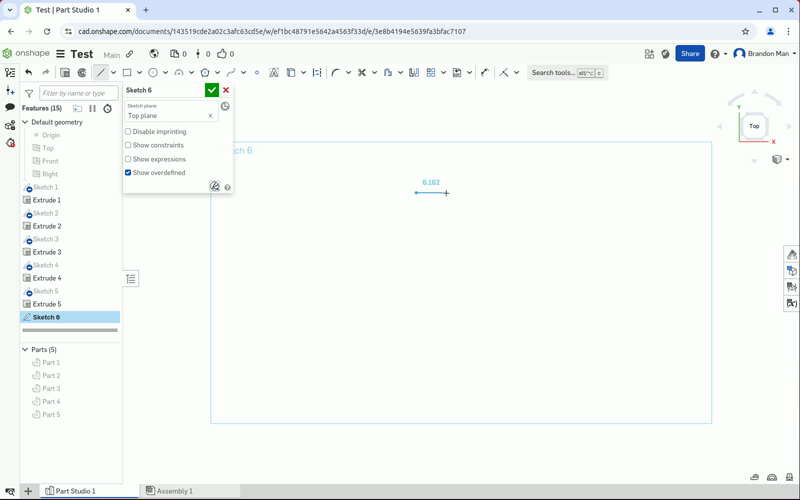
mouse_move(461, 192)
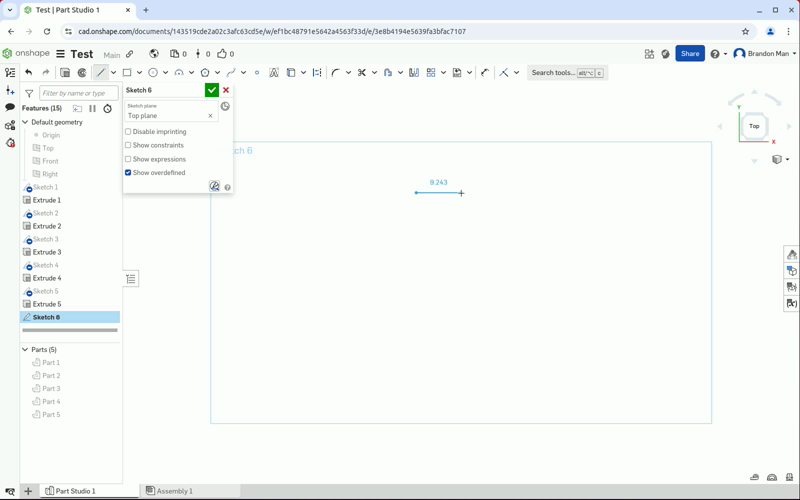
click(461, 192)
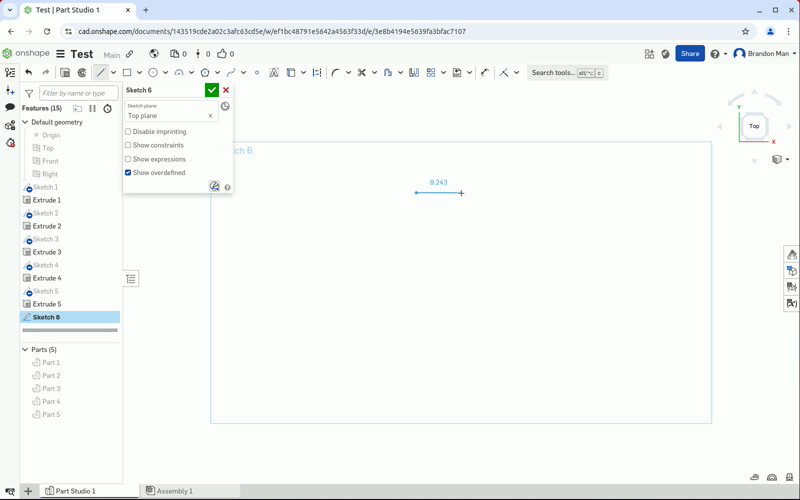
key_up(shift)
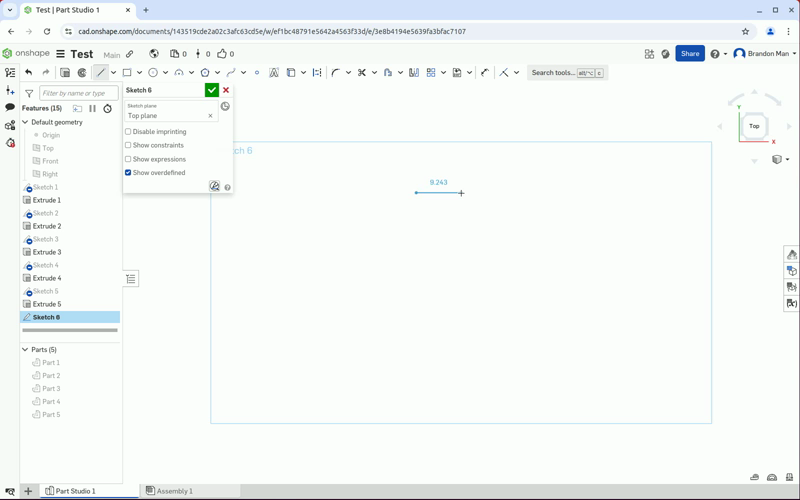
key_down(shift)
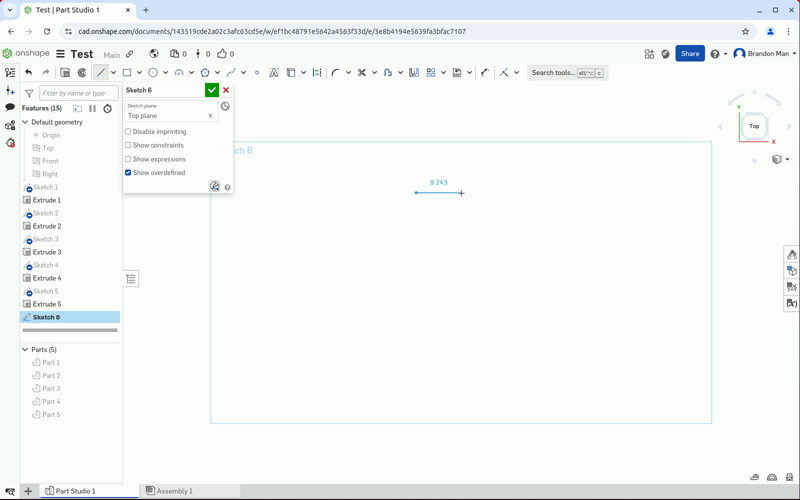
mouse_move(491, 192)
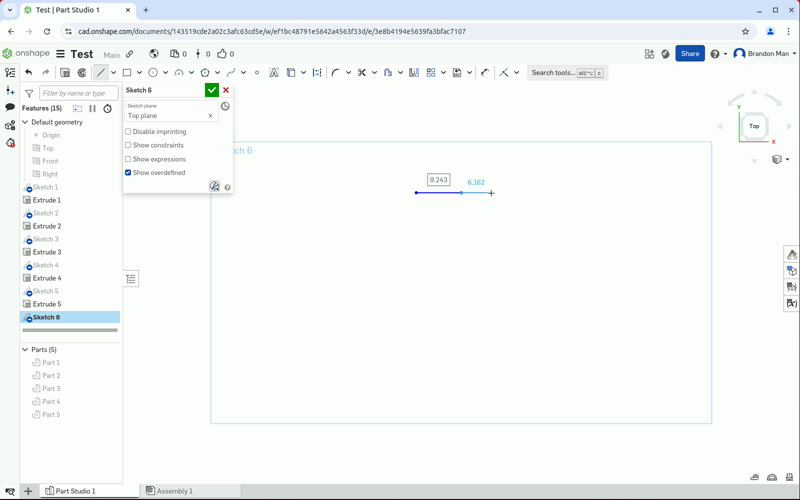
mouse_move(461, 169)
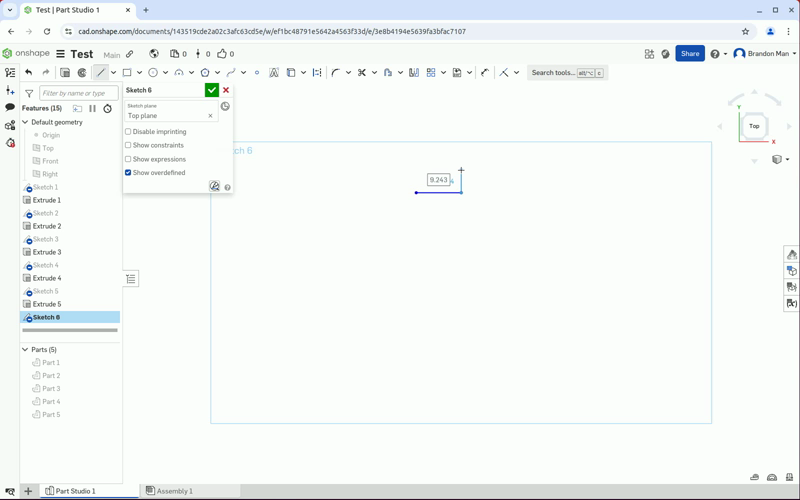
click(461, 169)
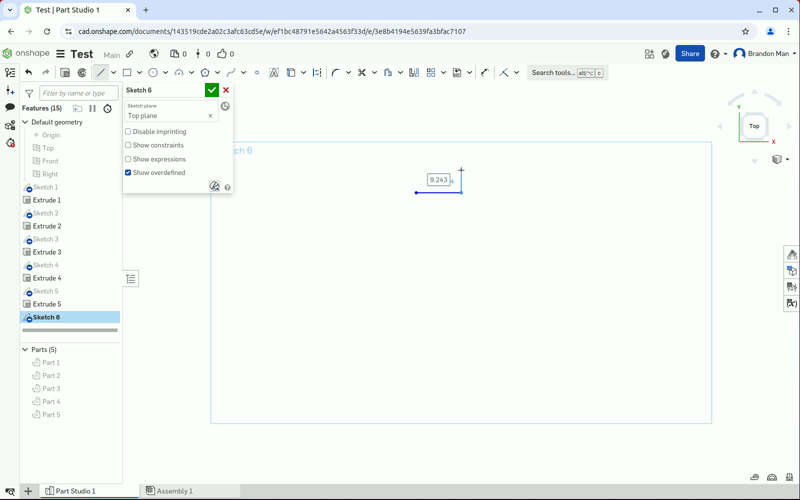
key_up(shift)
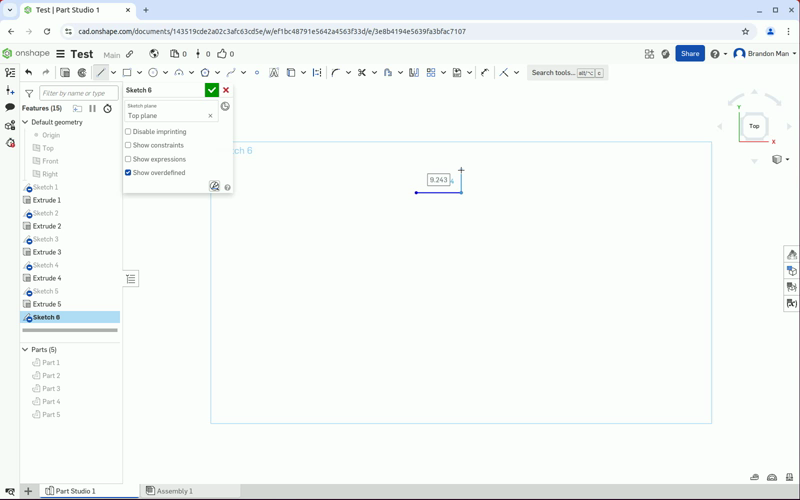
key_down(shift)
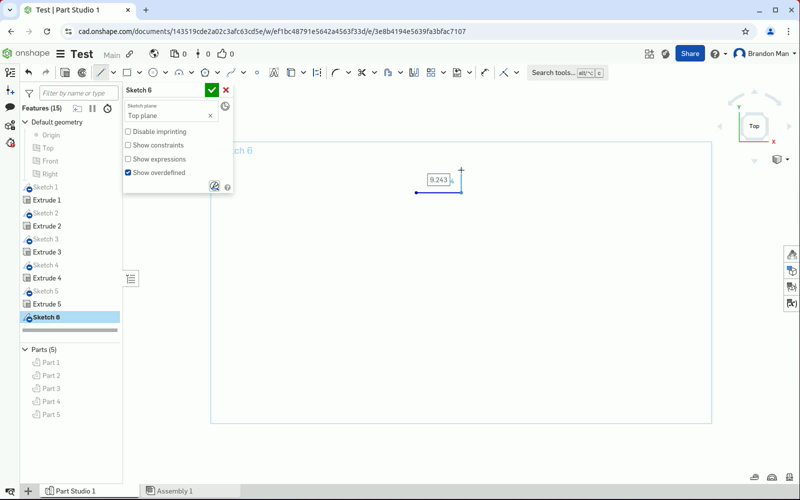
mouse_move(491, 169)
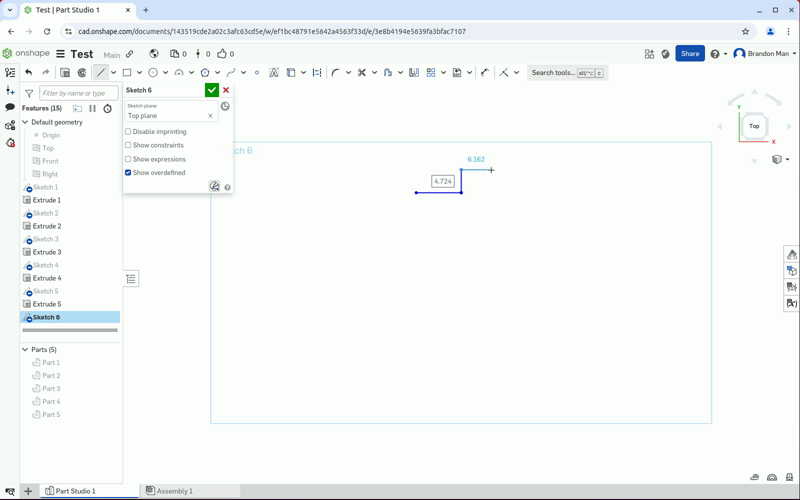
mouse_move(416, 169)
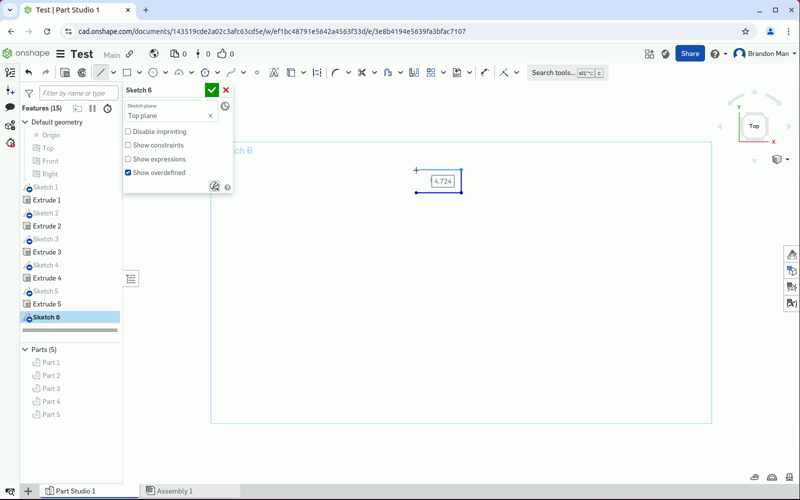
click(416, 169)
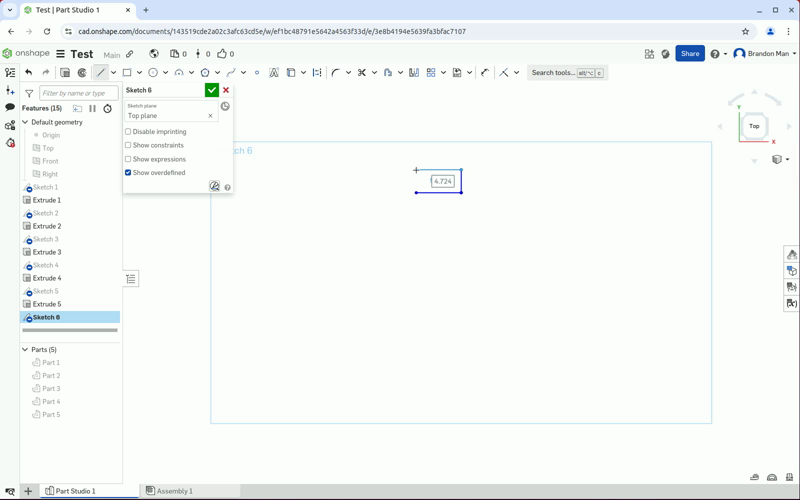
key_up(shift)
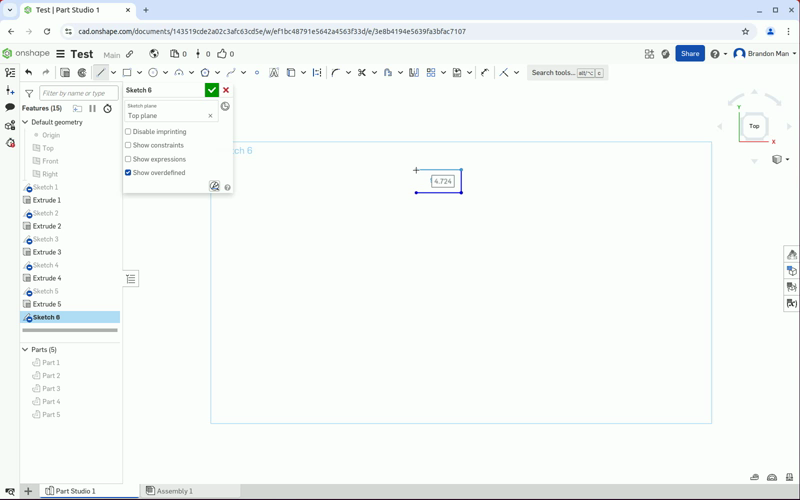
mouse_move(446, 169)
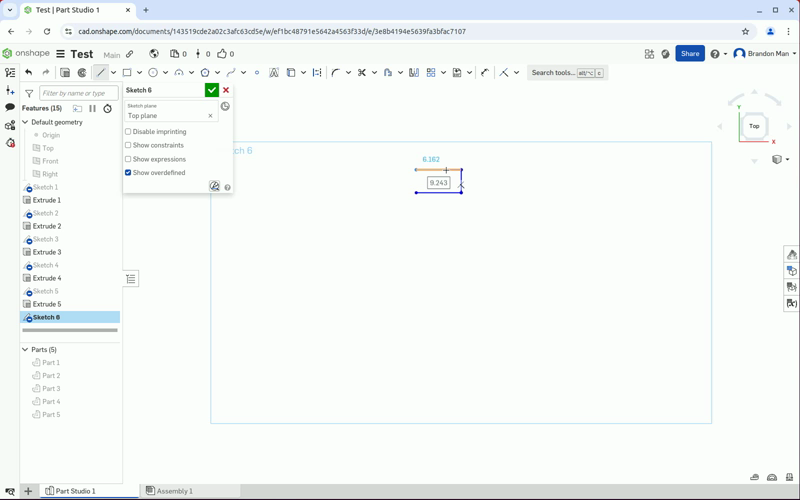
key_down(shift)
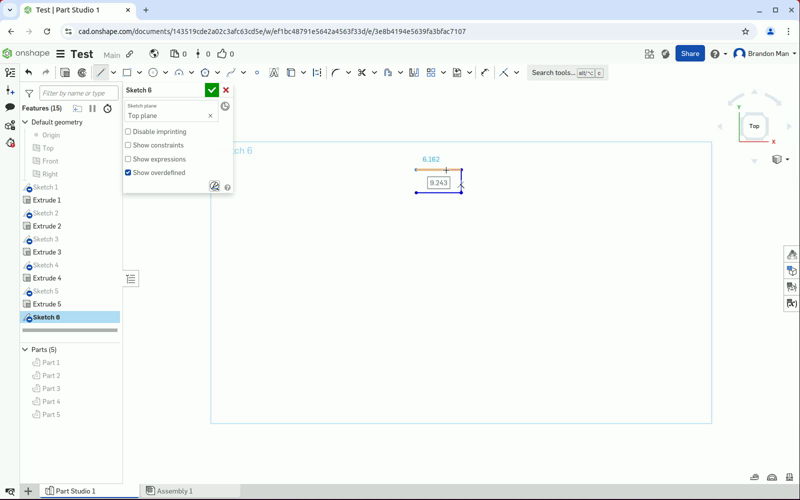
mouse_move(416, 192)
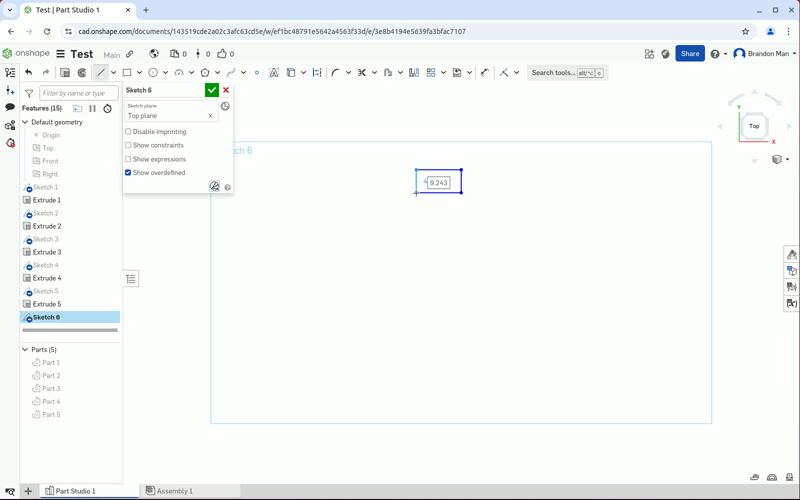
key_up(shift)
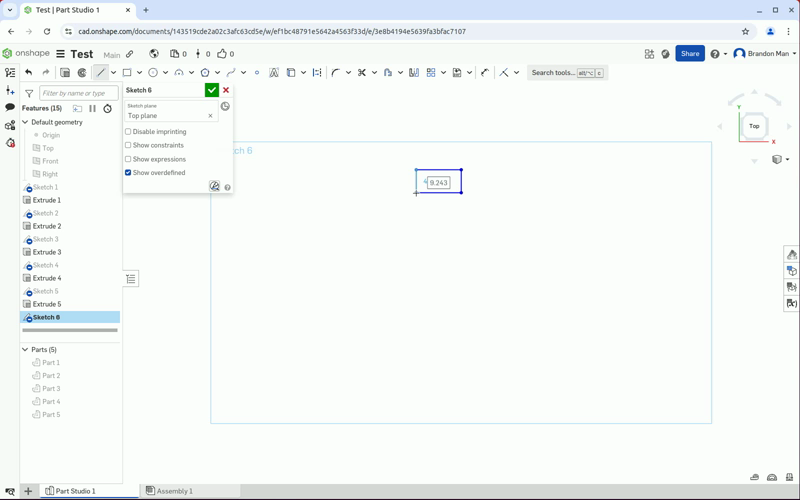
click(416, 192)
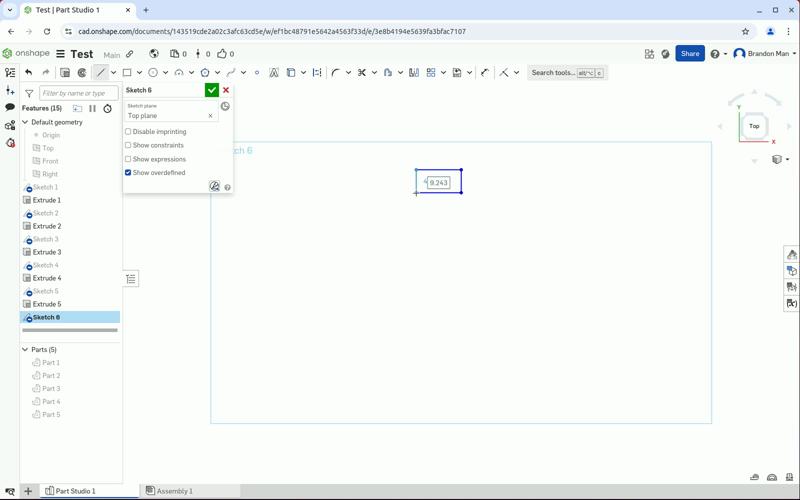
key(esc)
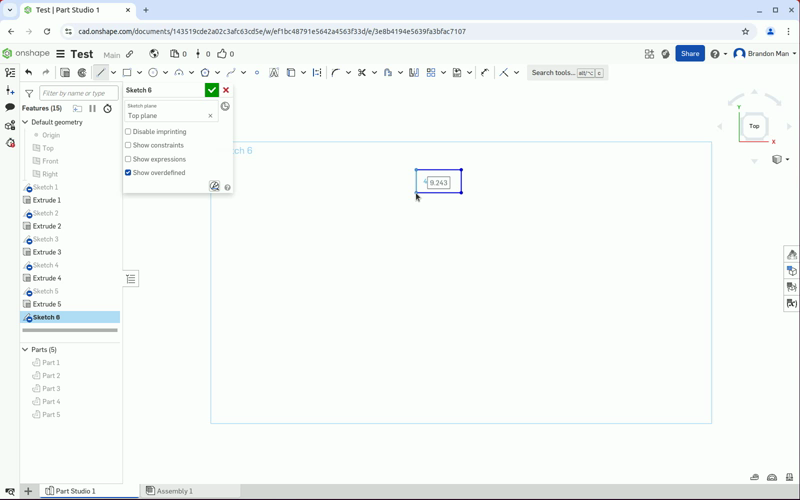
mouse_move(426, 191)
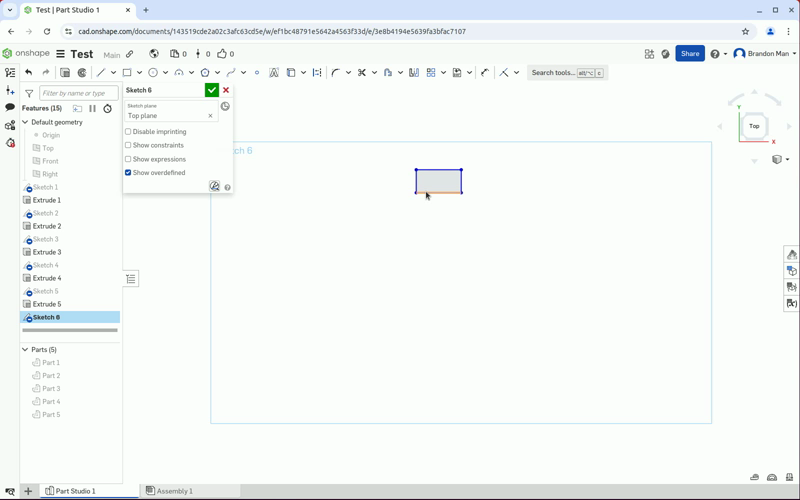
scroll(6)
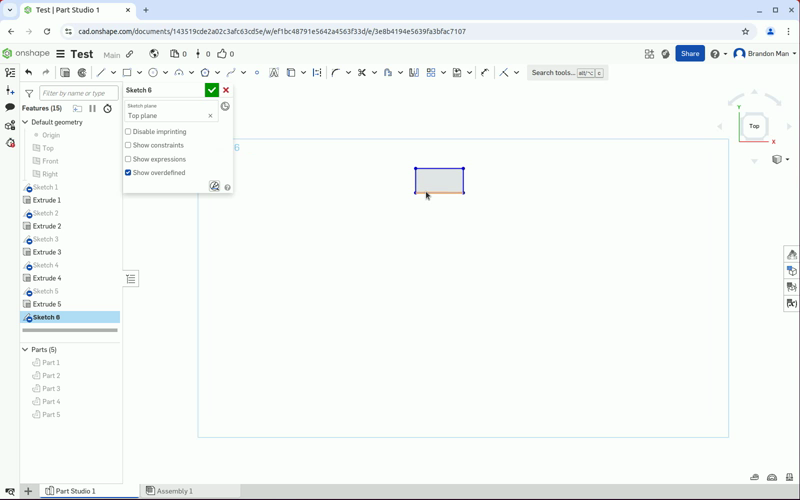
scroll(6)
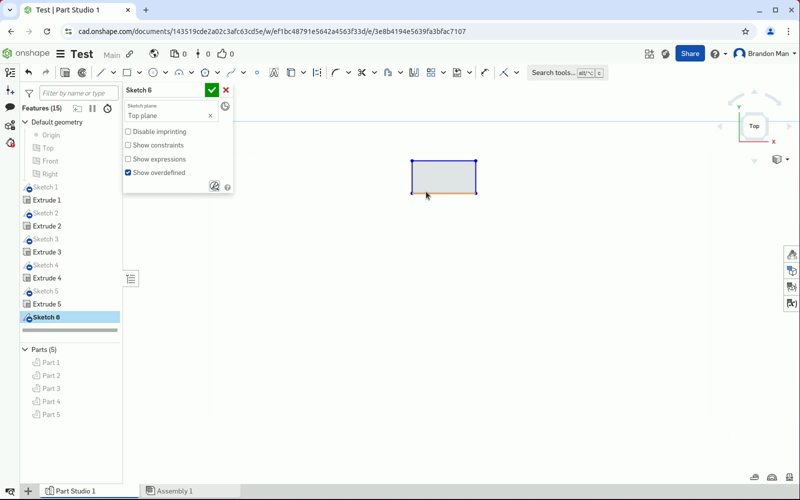
scroll(6)
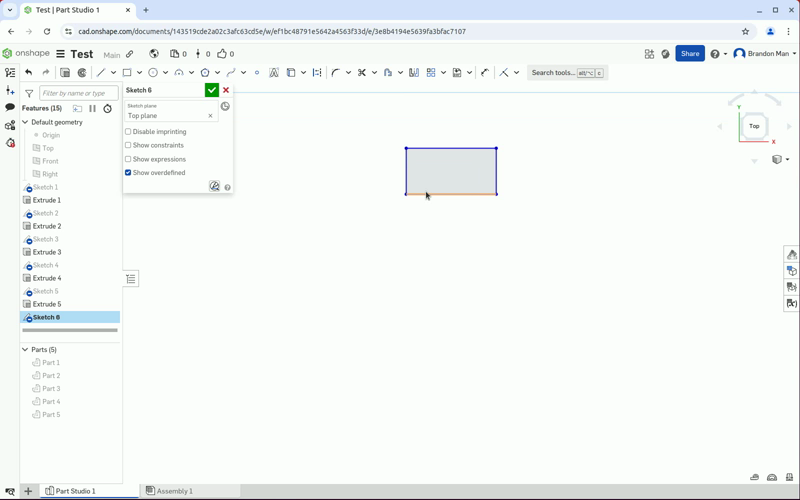
scroll(6)
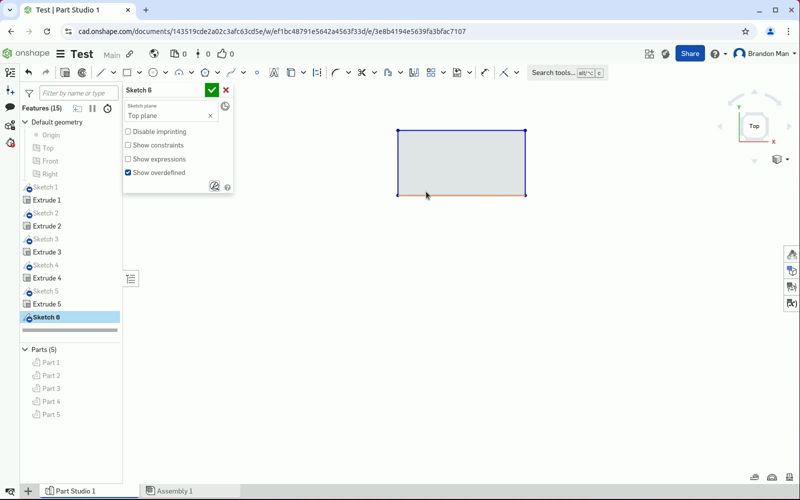
scroll(6)
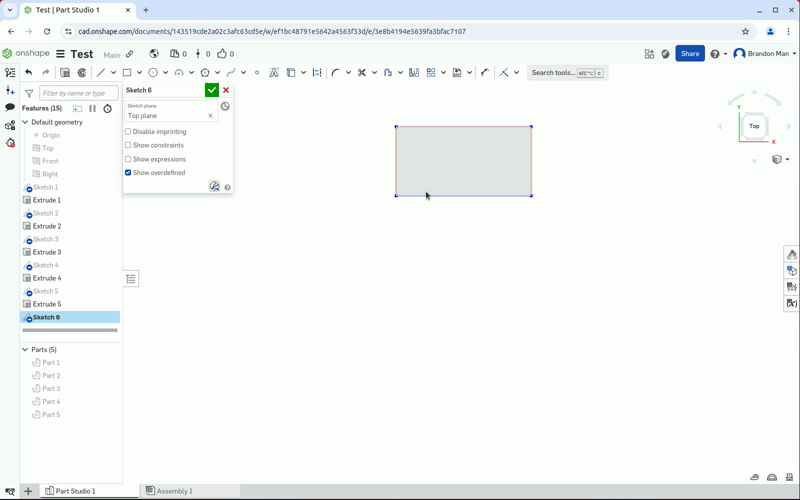
scroll(6)
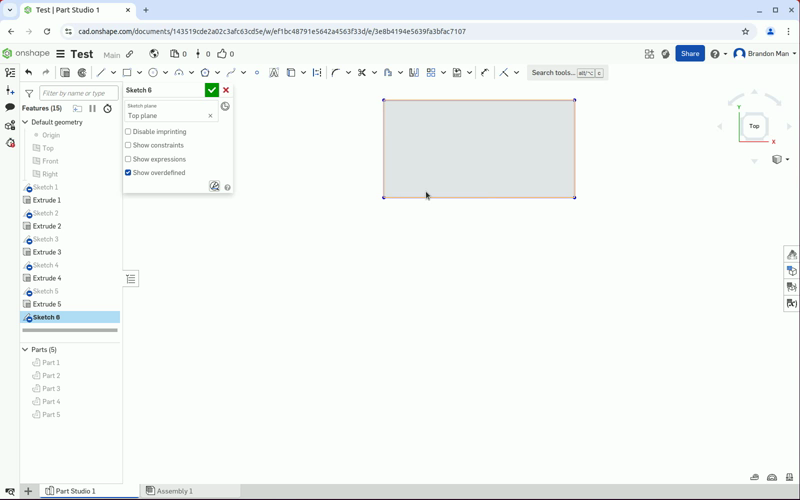
scroll(6)
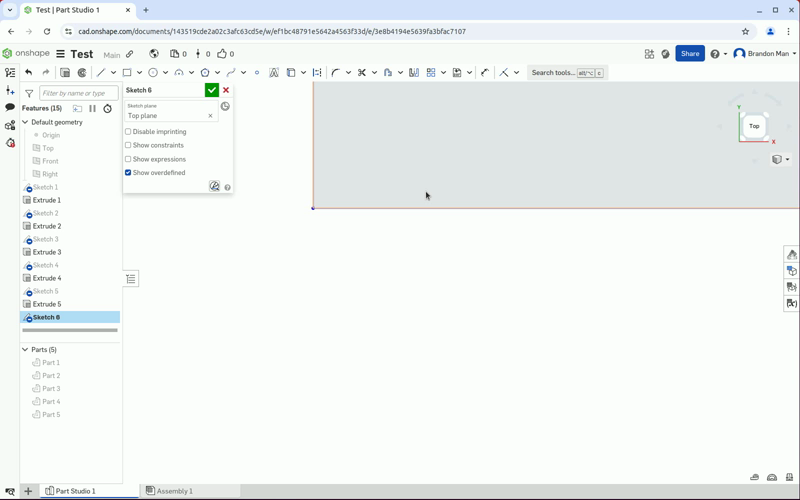
click(426, 191)
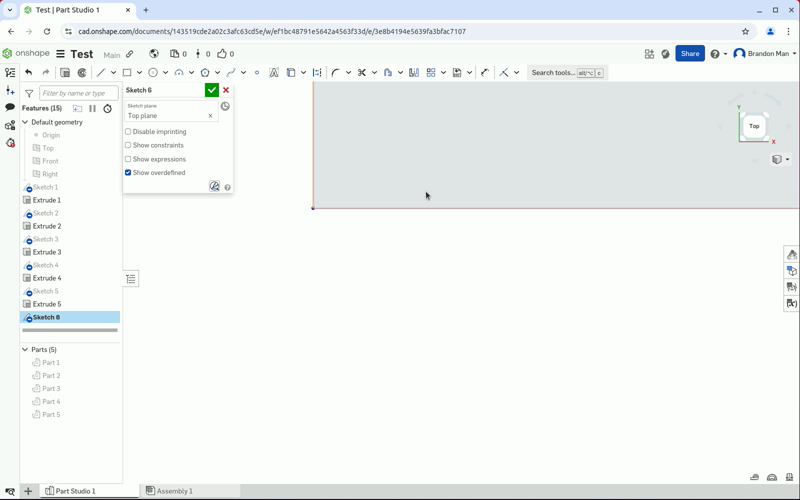
scroll(-6)
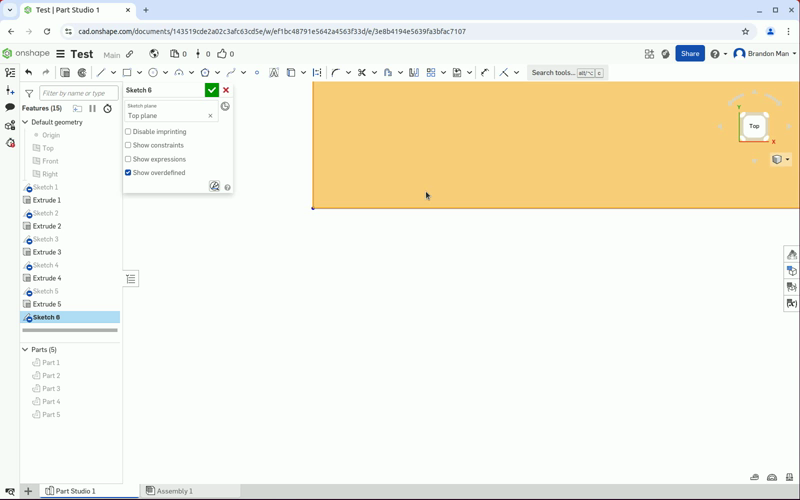
scroll(-6)
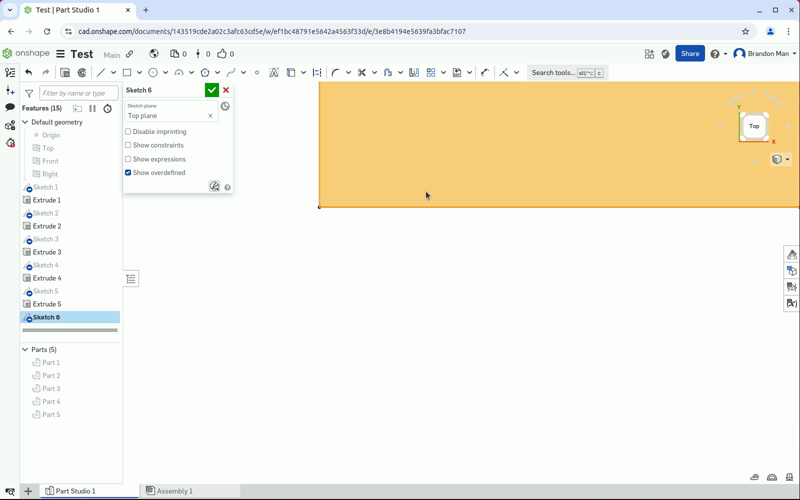
scroll(-6)
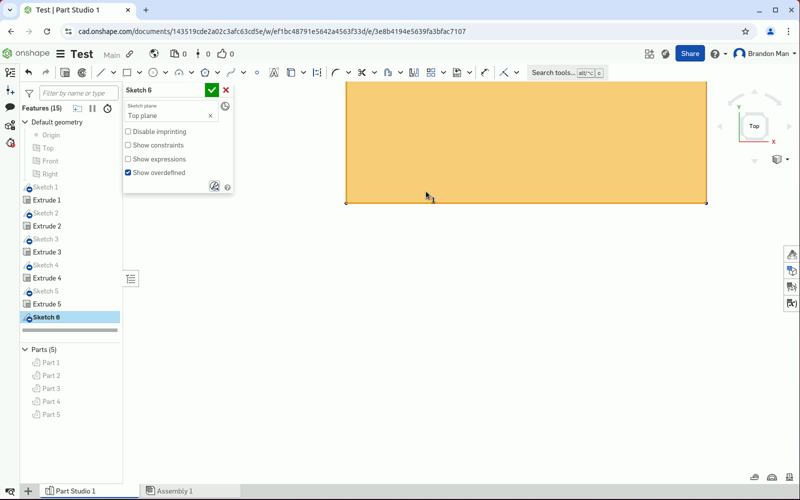
scroll(-6)
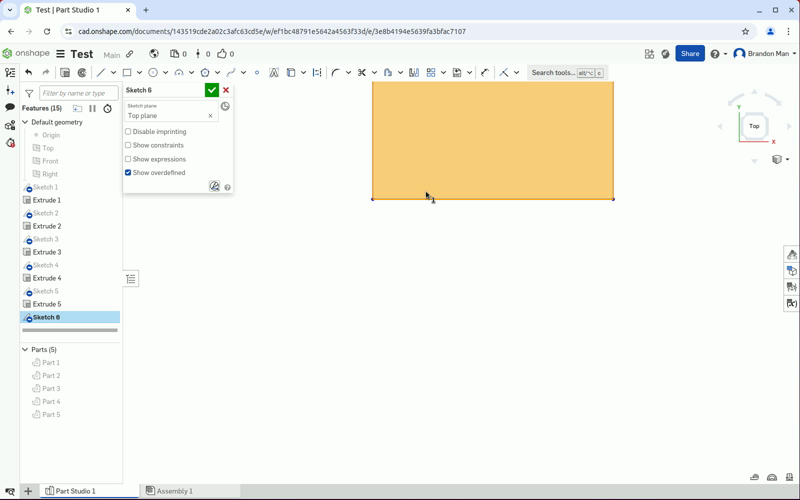
scroll(-6)
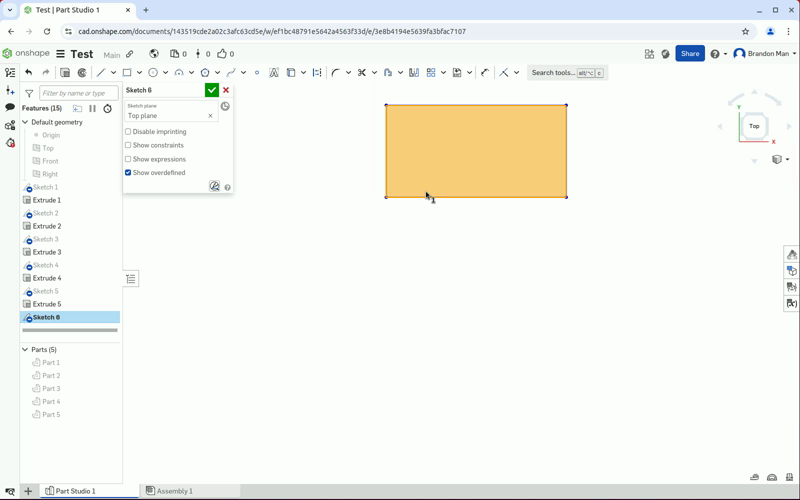
scroll(-6)
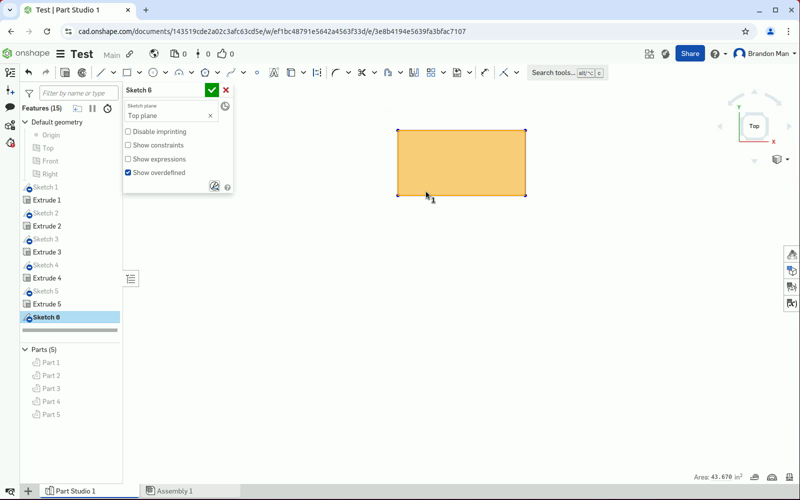
scroll(-6)
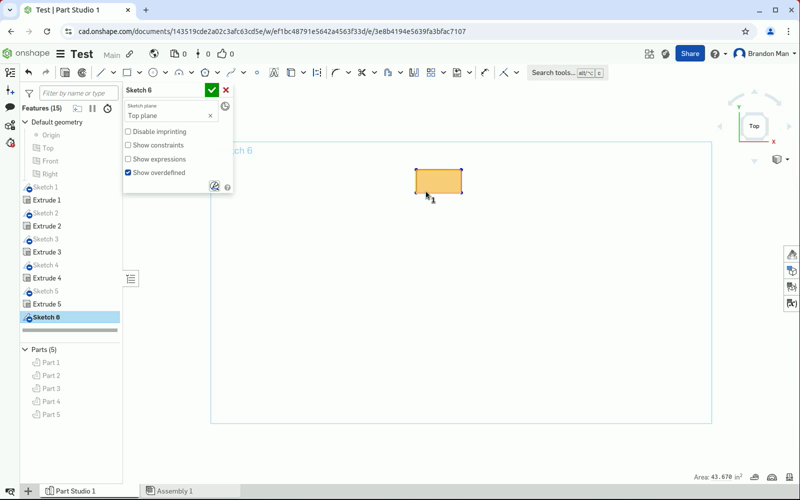
mouse_move(73, 352)
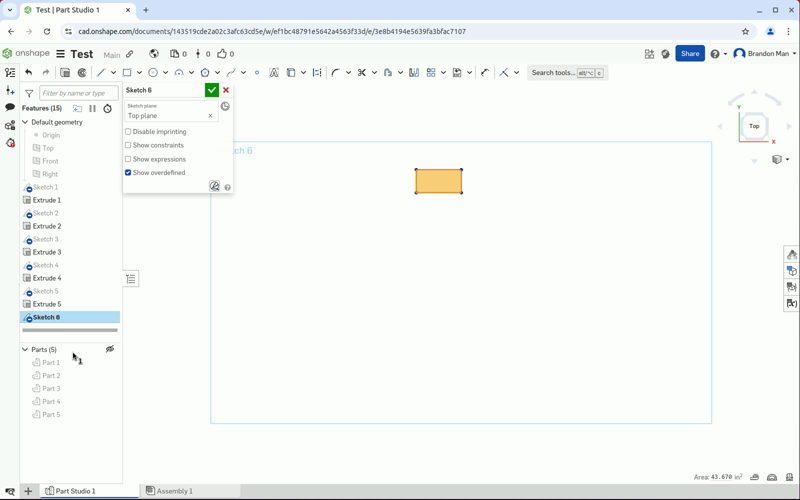
key(shift+y)
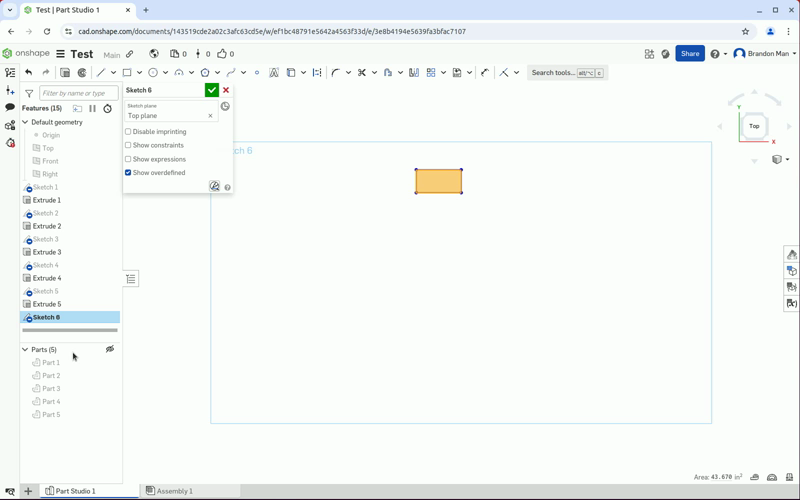
key(shift+e)
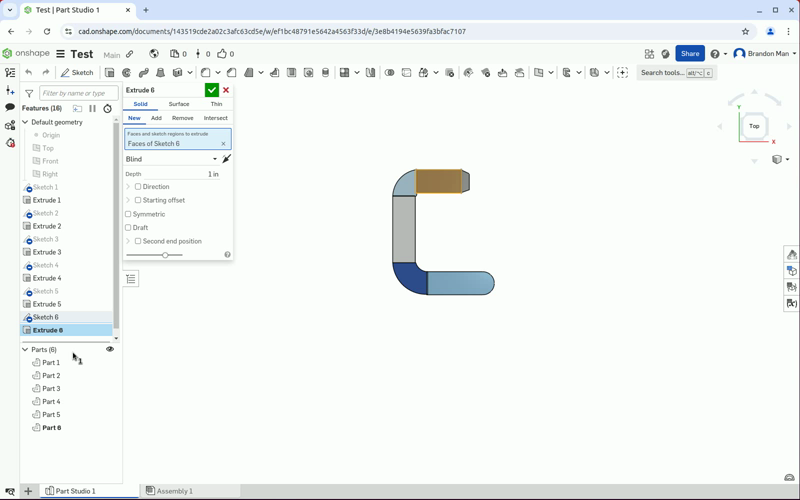
mouse_move(143, 106)
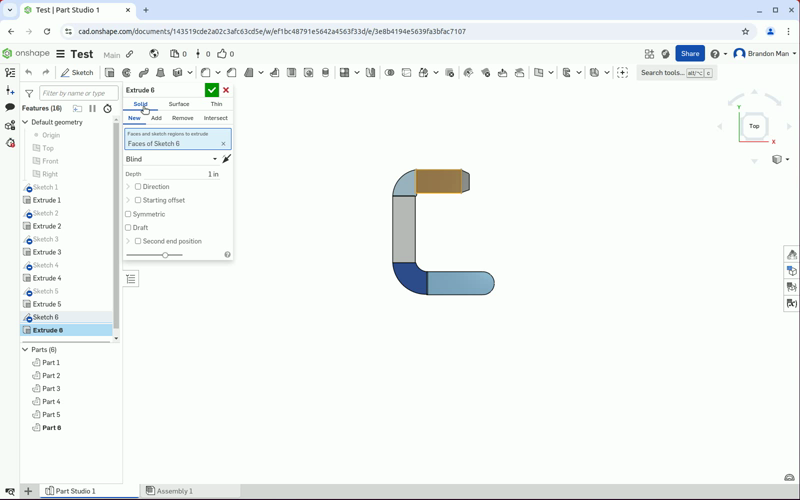
click(143, 106)
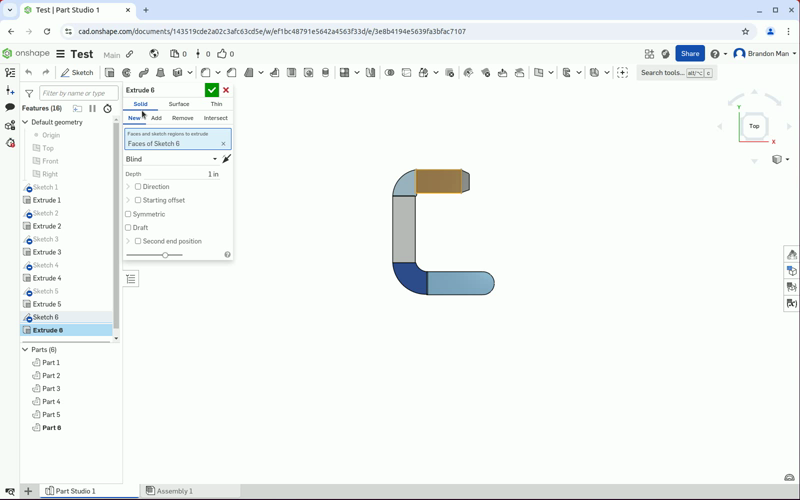
mouse_move(137, 120)
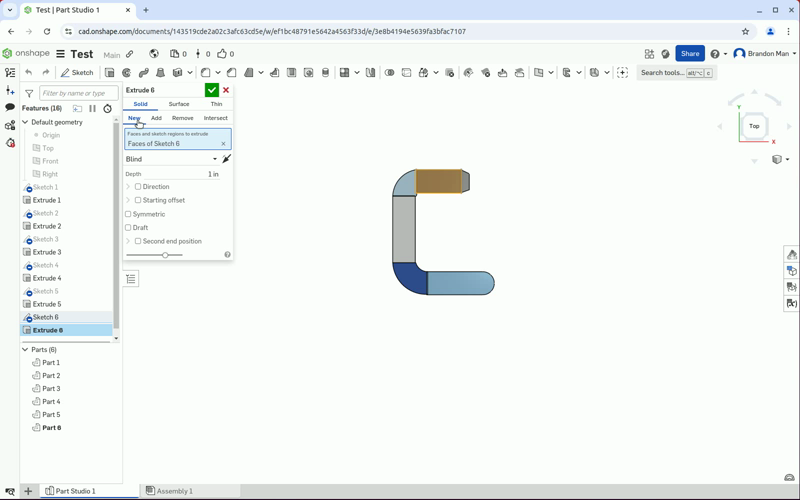
click(137, 120)
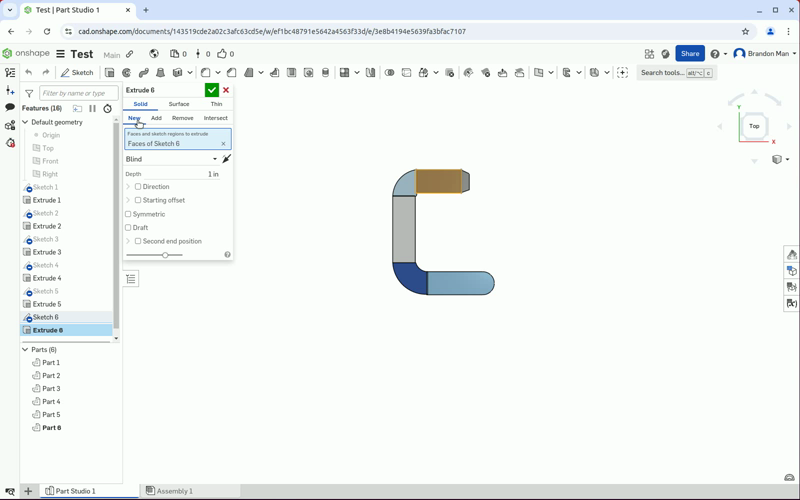
key(tab, 4)
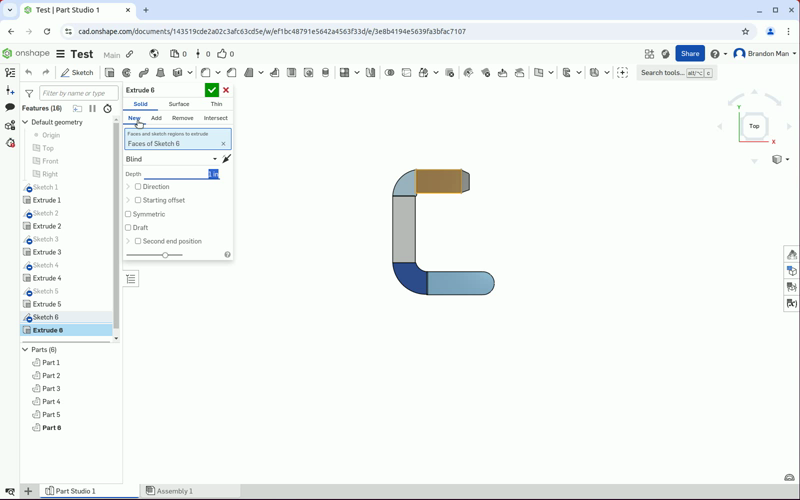
text(2.408)
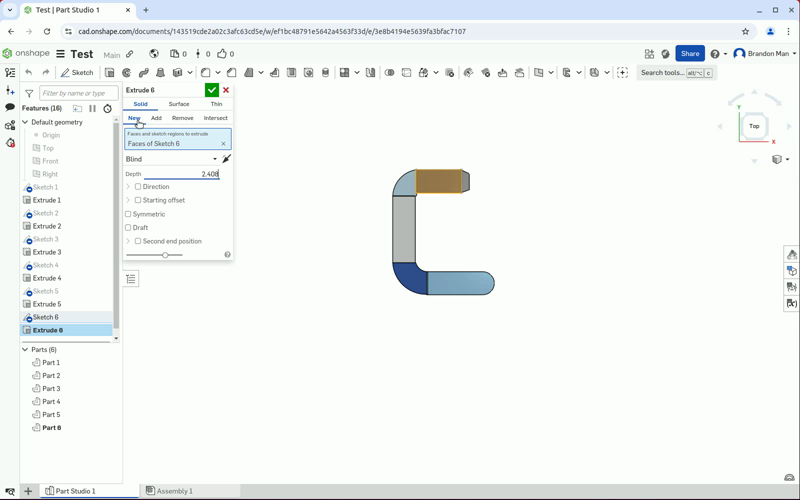
key(tab, 3)
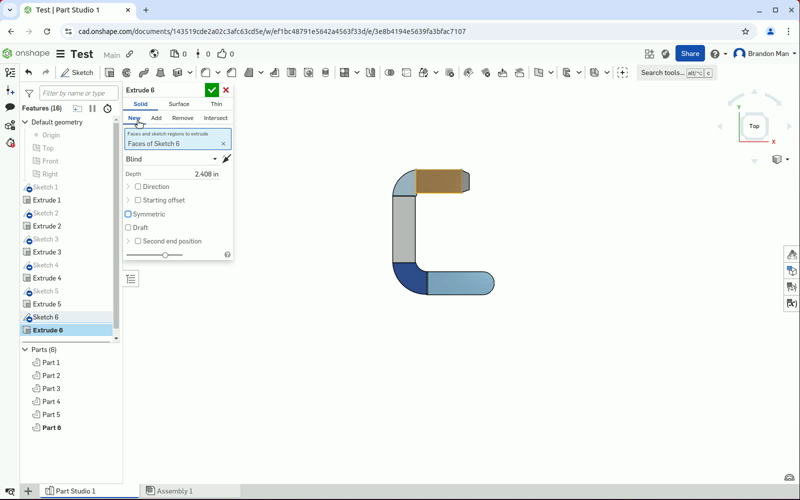
key(space)
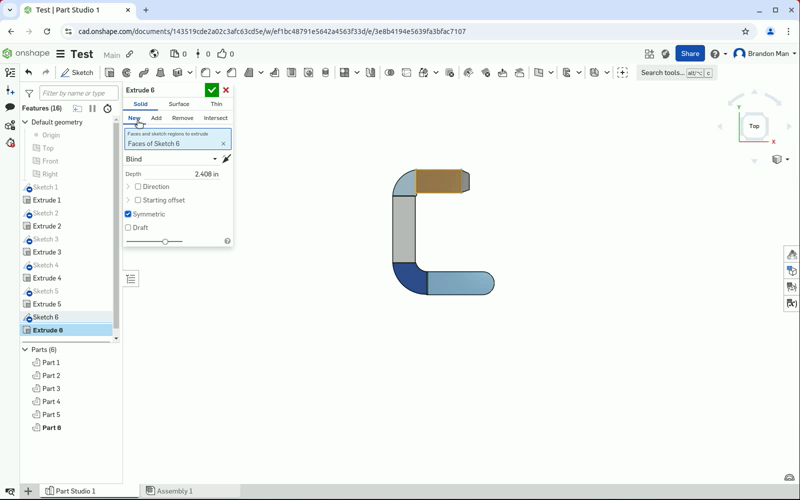
key(enter)
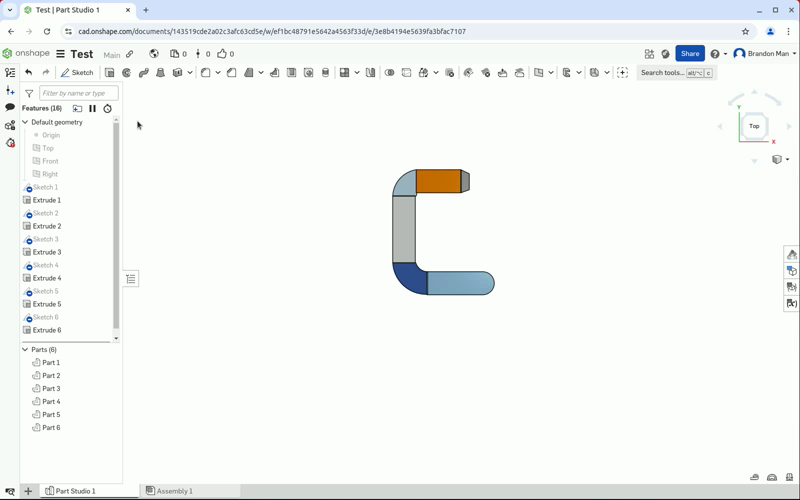
key(shift+h)
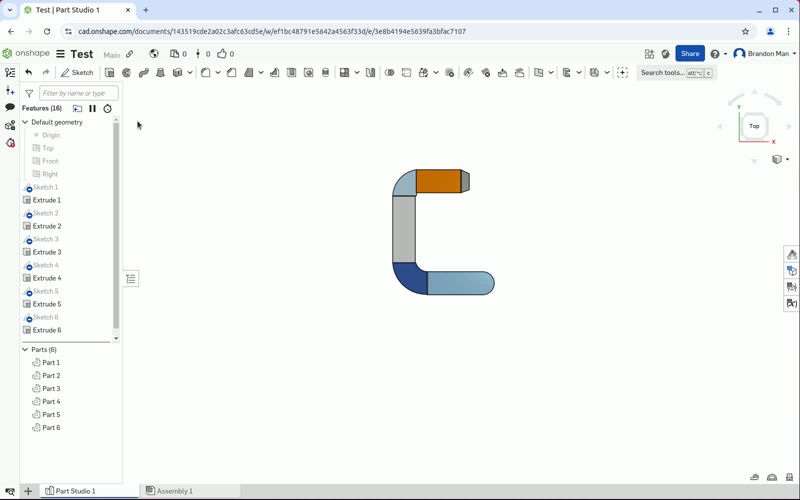
key(shift+h)
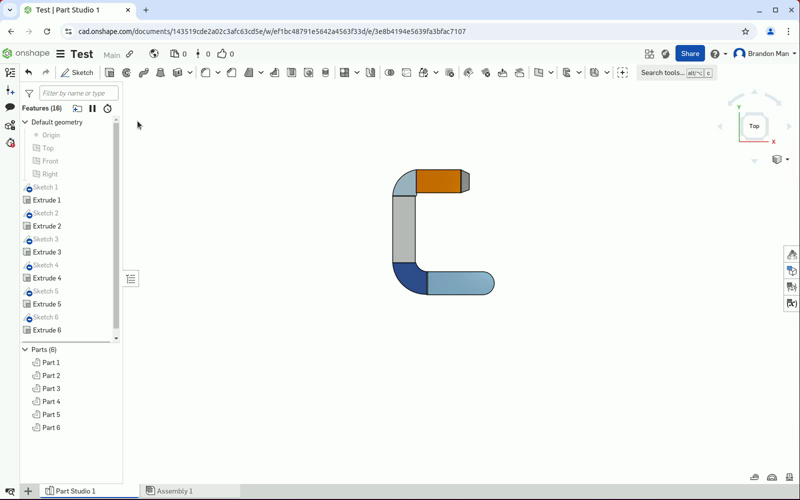
mouse_move(69, 189)
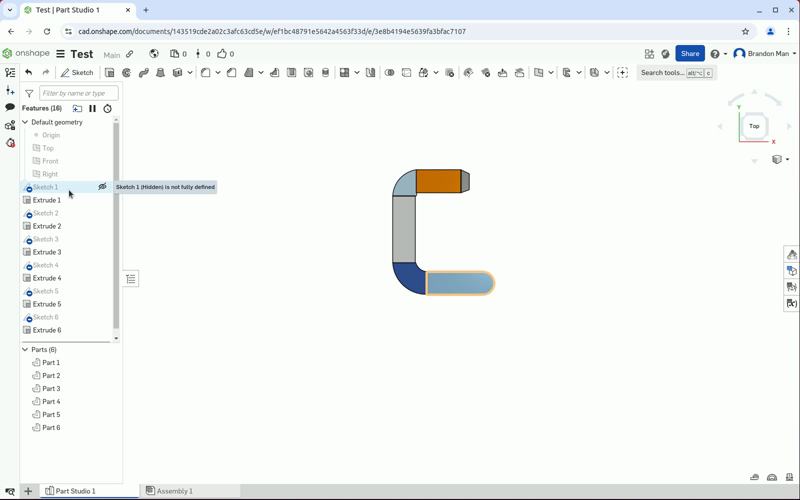
click(69, 189)
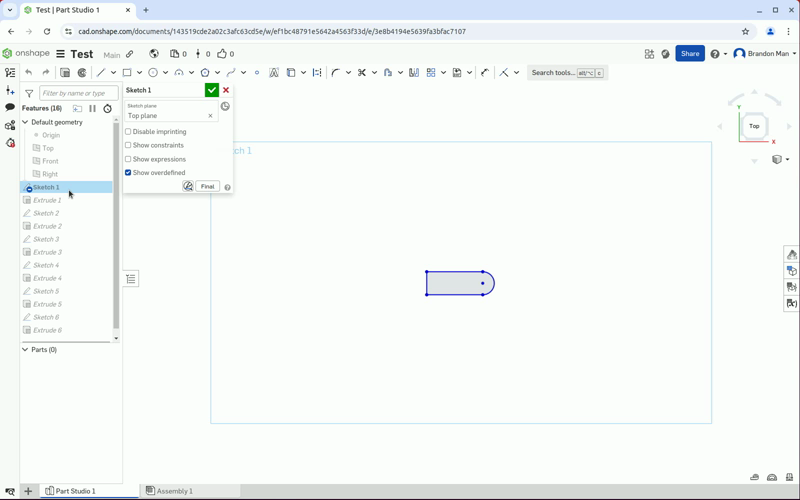
mouse_move(229, 92)
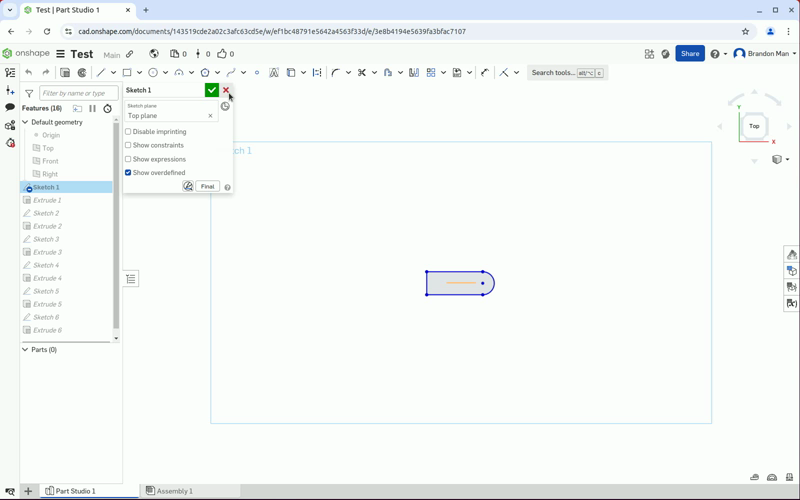
click(229, 92)
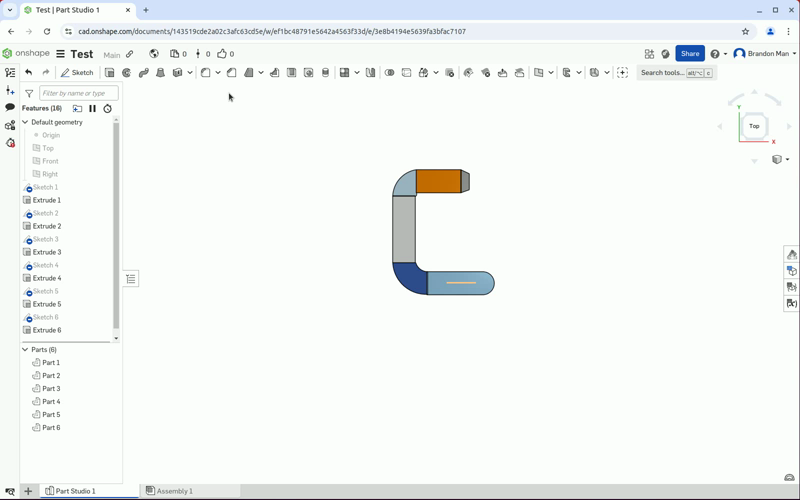
mouse_move(541, 75)
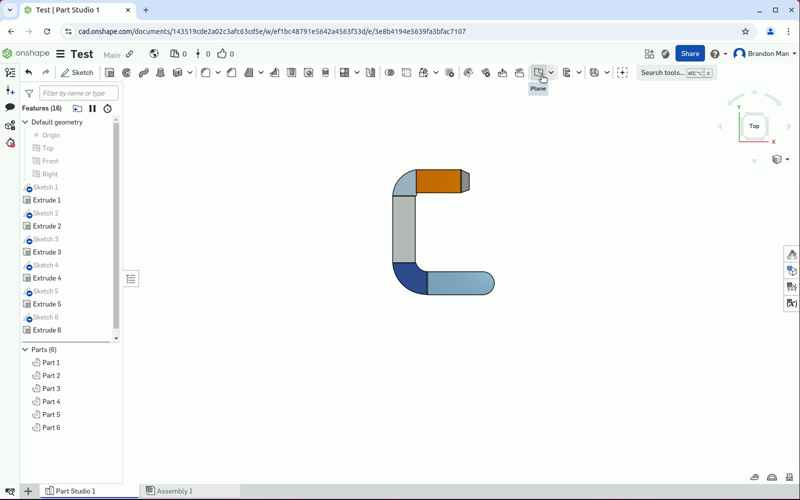
click(541, 75)
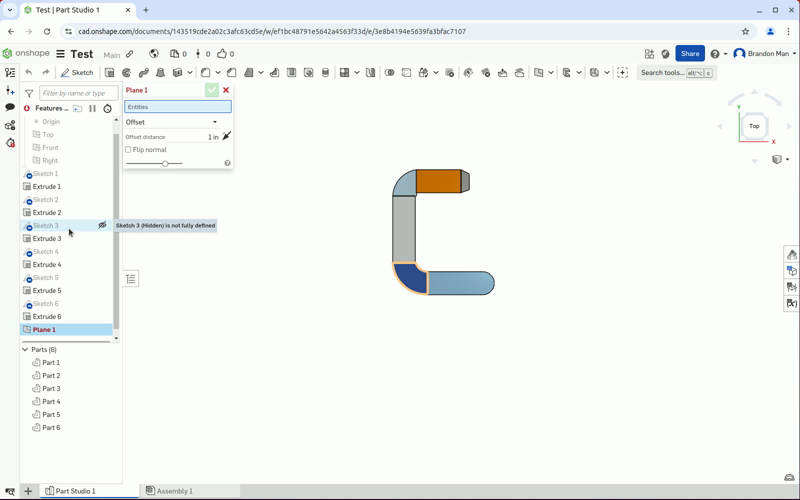
scroll(3)
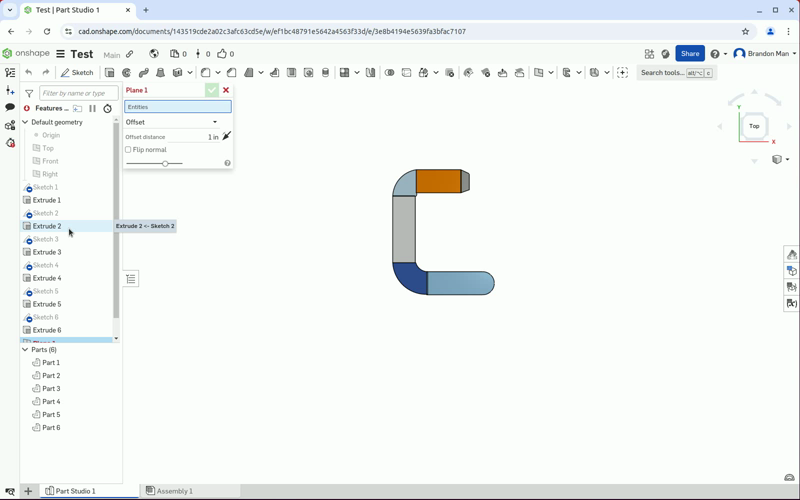
mouse_move(69, 150)
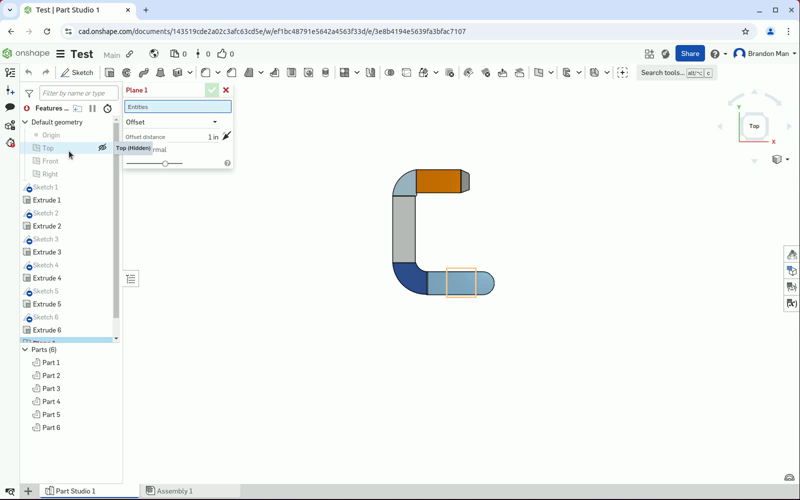
click(69, 150)
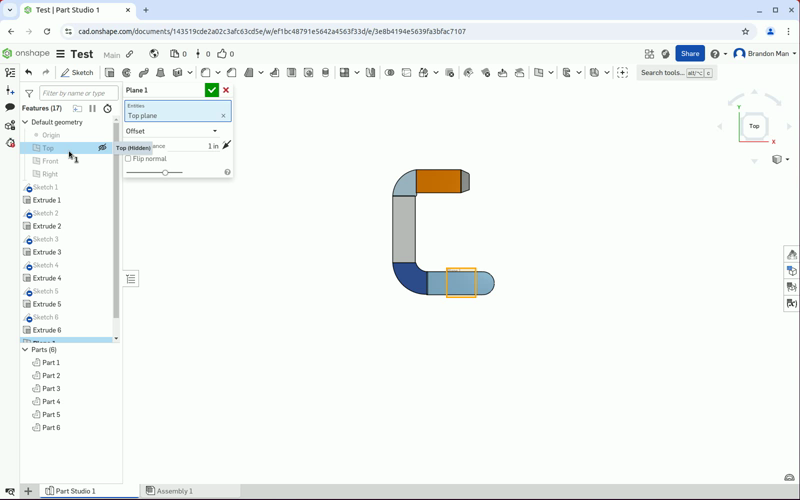
key(tab, 2)
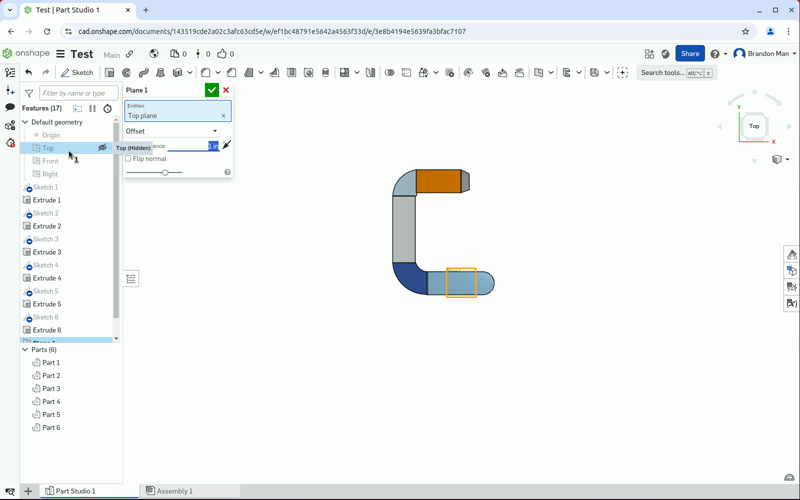
text(1.202)
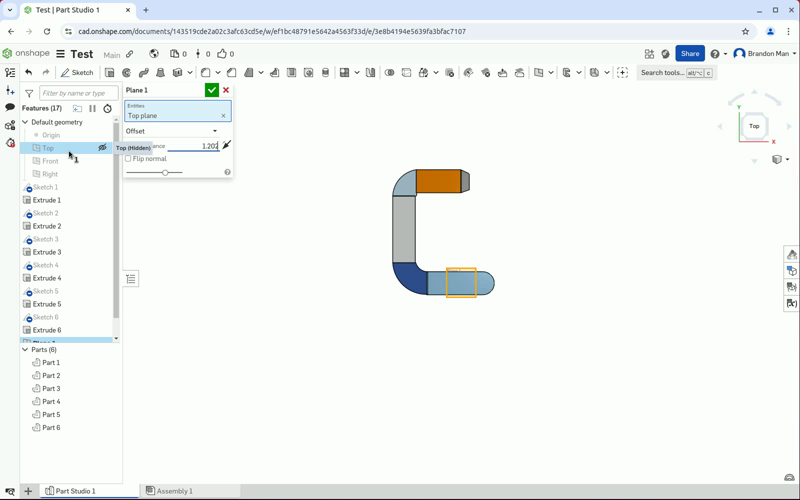
key(enter, 2)
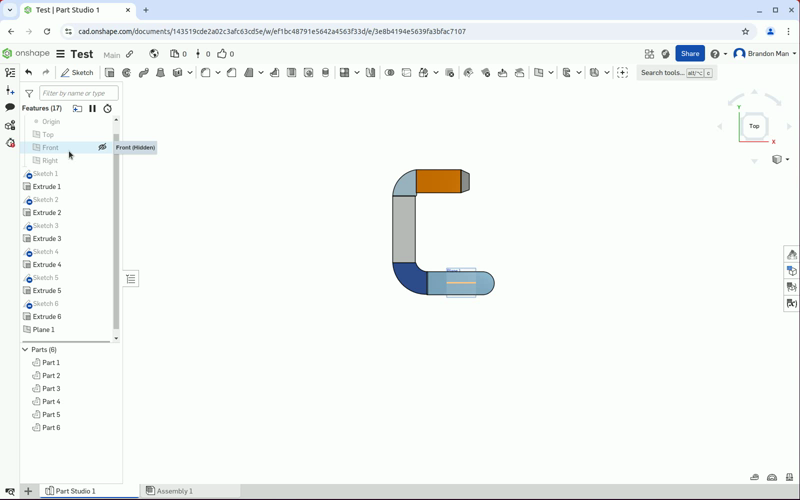
key(shift+s)
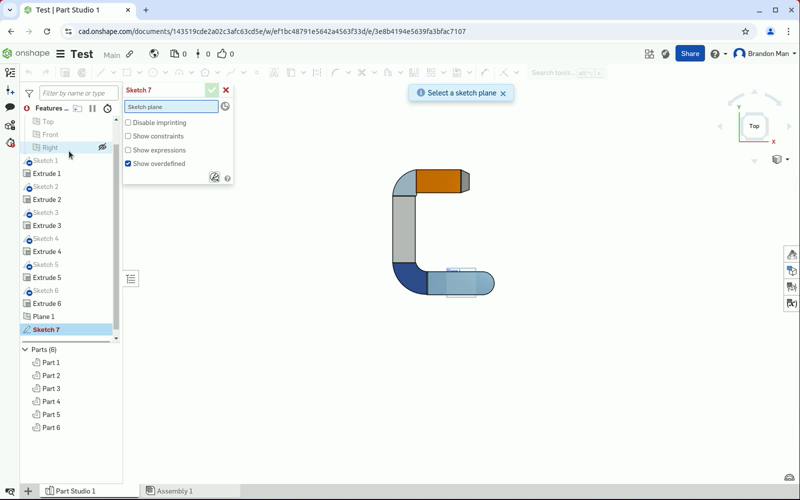
mouse_move(69, 319)
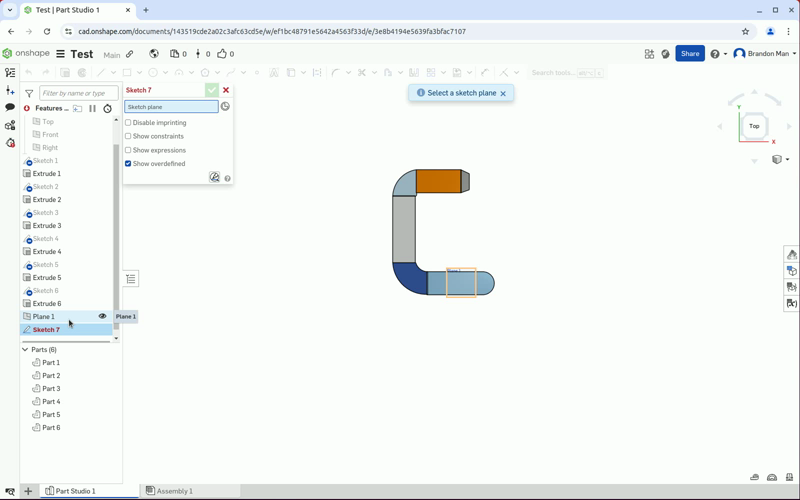
click(69, 319)
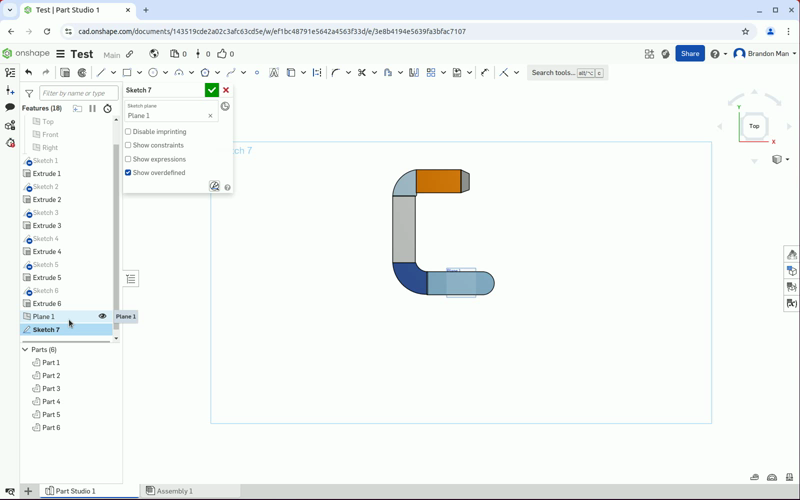
mouse_move(73, 352)
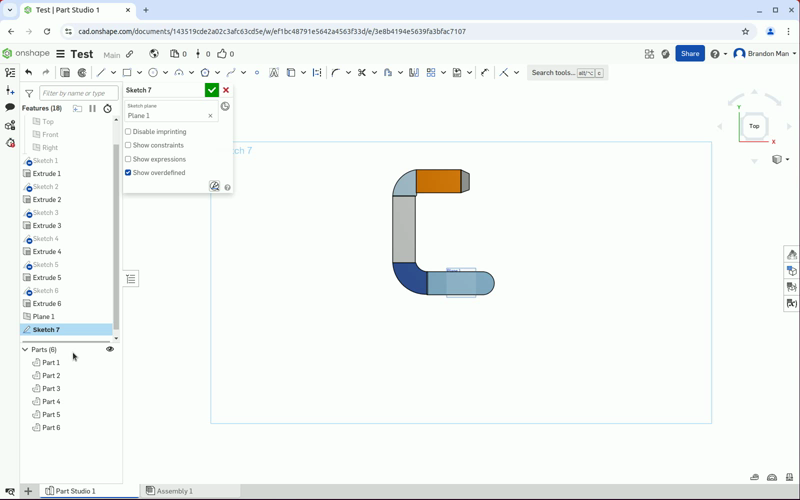
key(y)
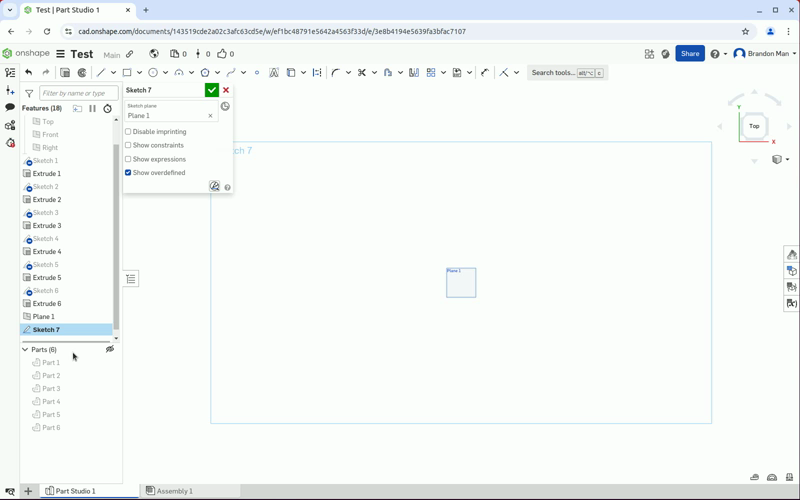
key(c)
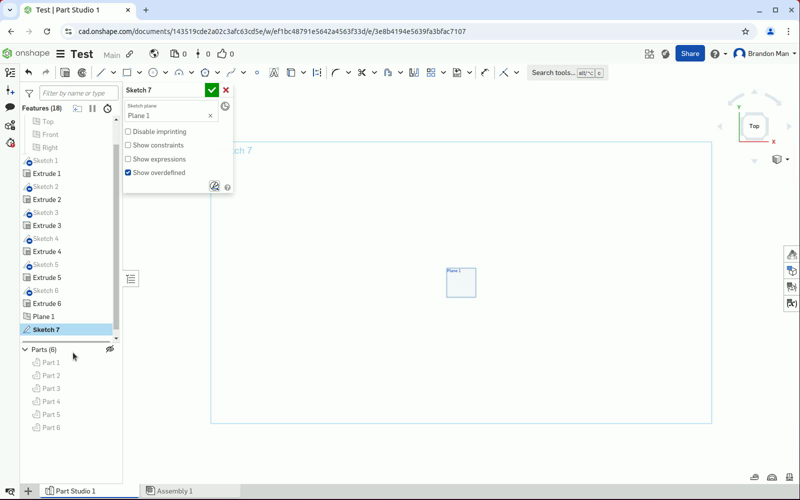
key_down(shift)
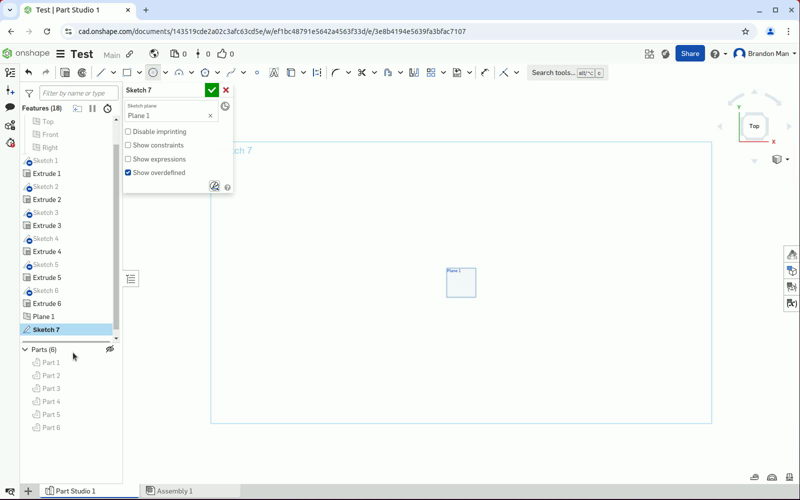
mouse_move(489, 282)
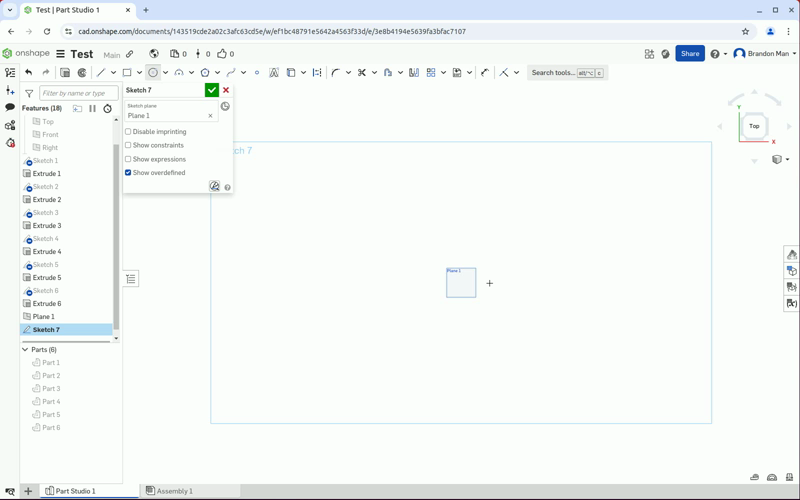
click(489, 282)
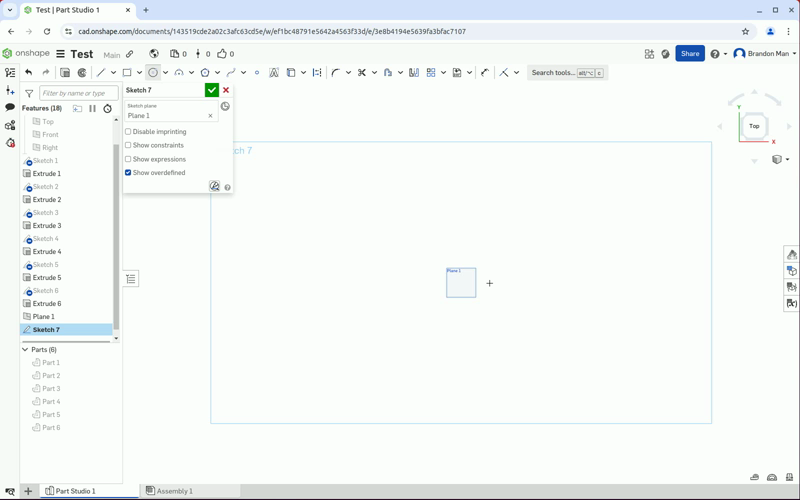
key_up(shift)
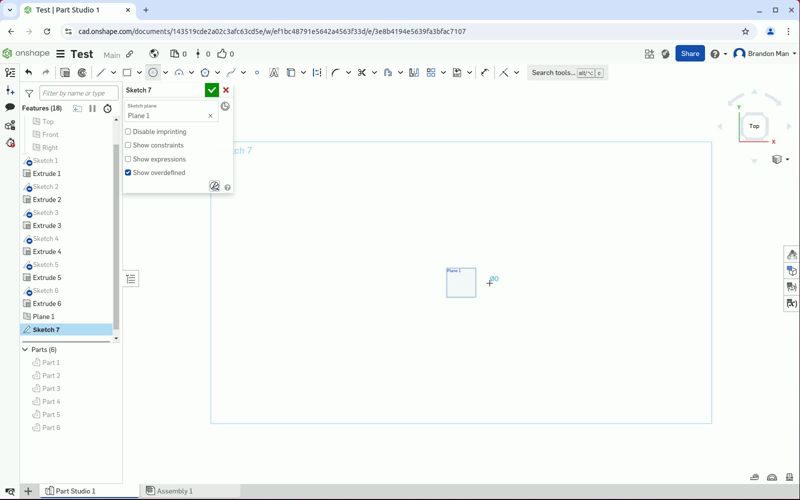
mouse_move(492, 282)
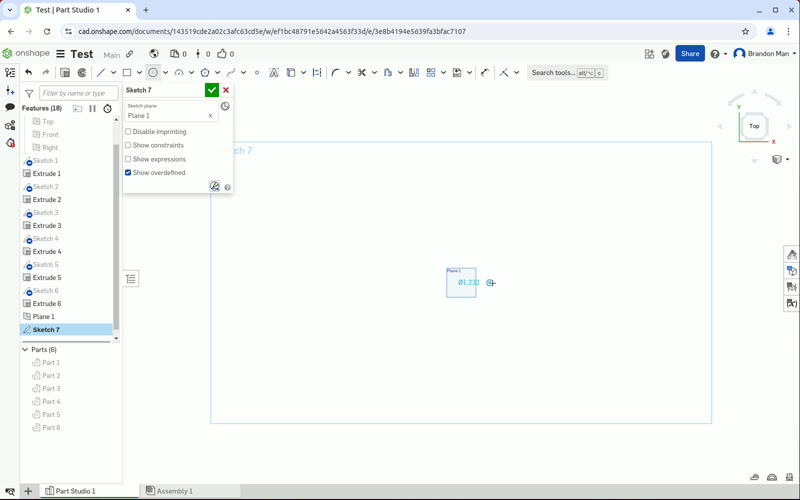
click(492, 282)
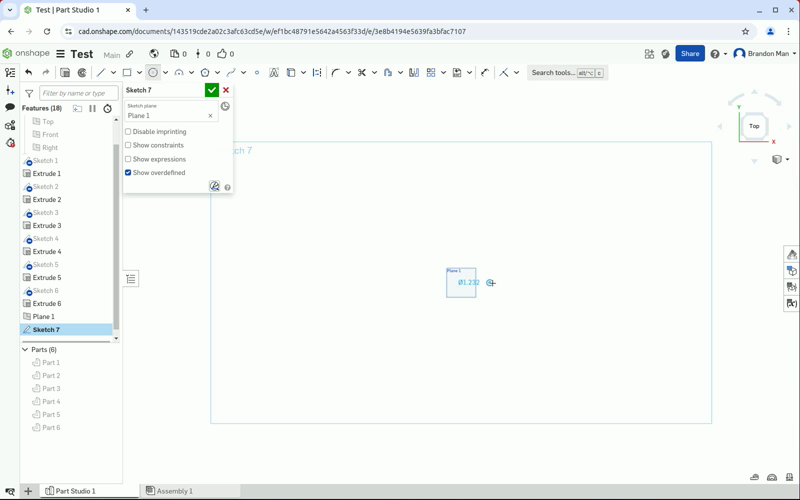
key(esc)
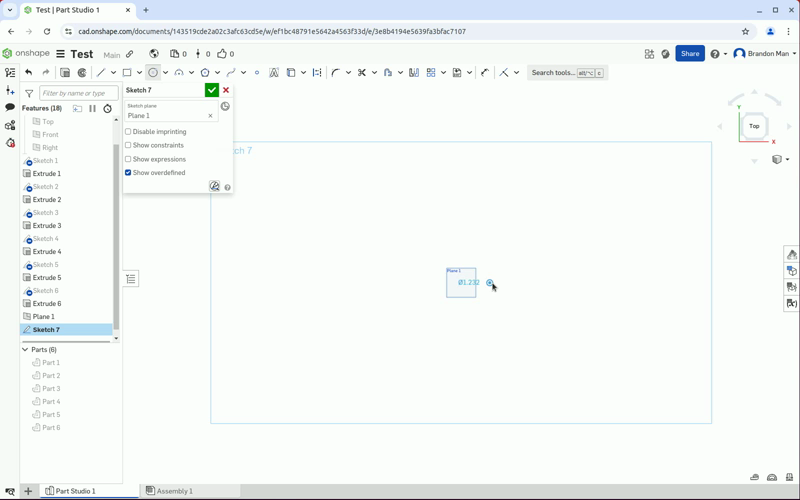
mouse_move(490, 280)
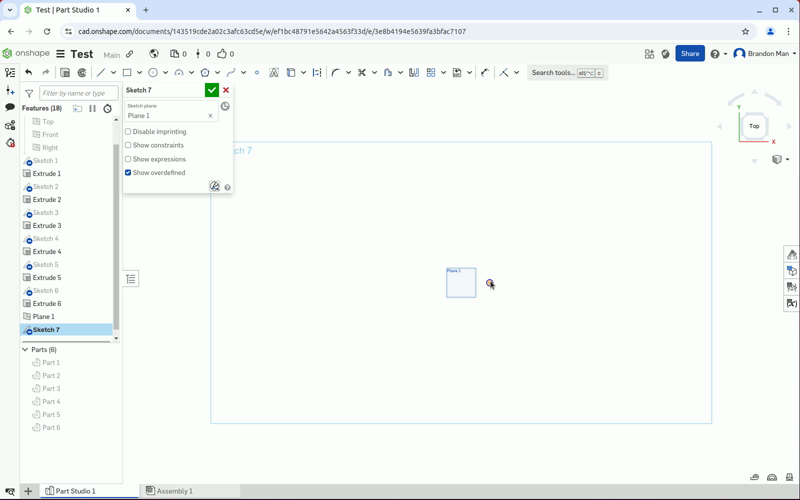
scroll(6)
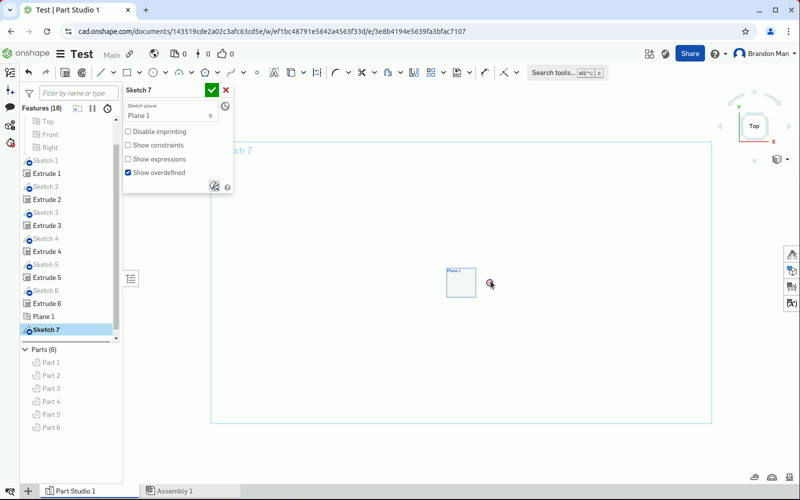
scroll(6)
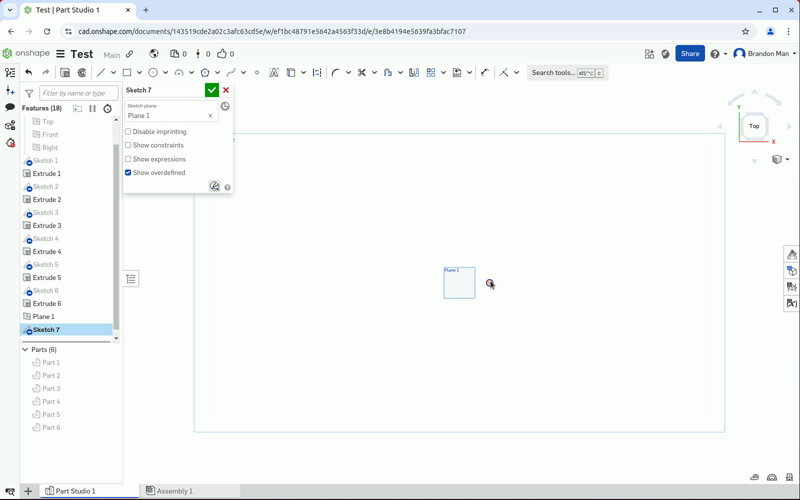
scroll(6)
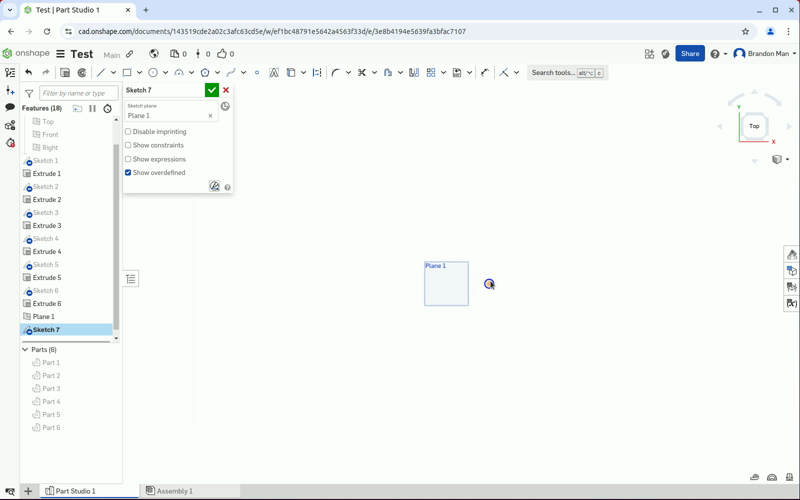
scroll(6)
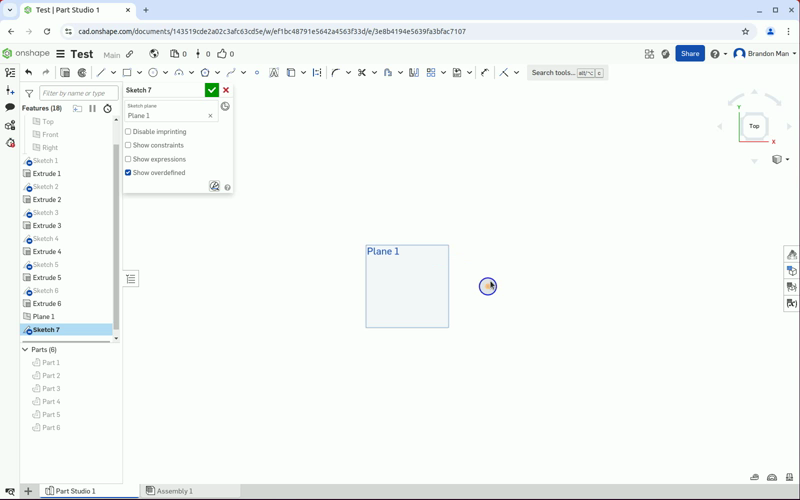
scroll(6)
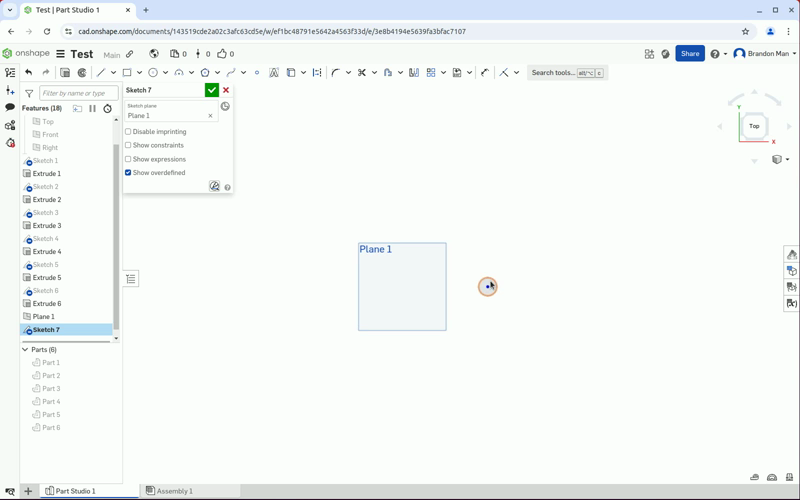
scroll(6)
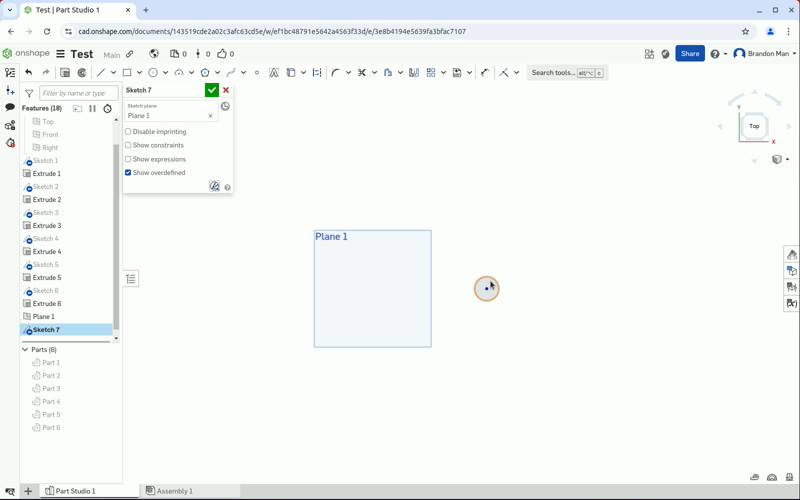
scroll(6)
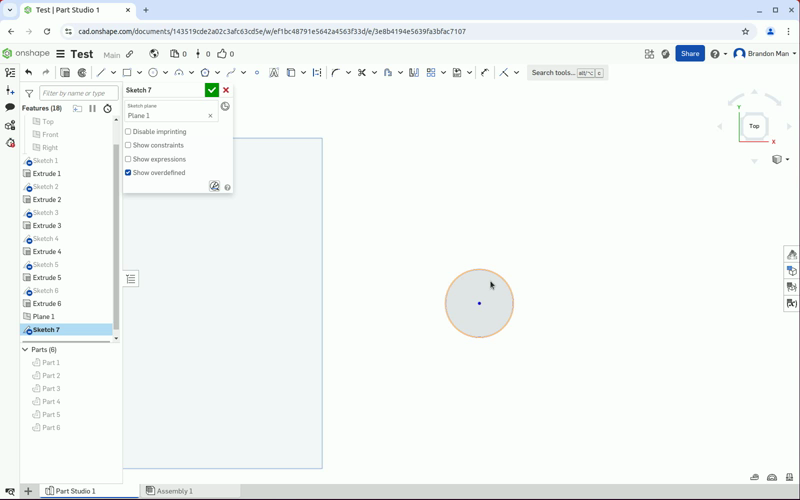
click(490, 280)
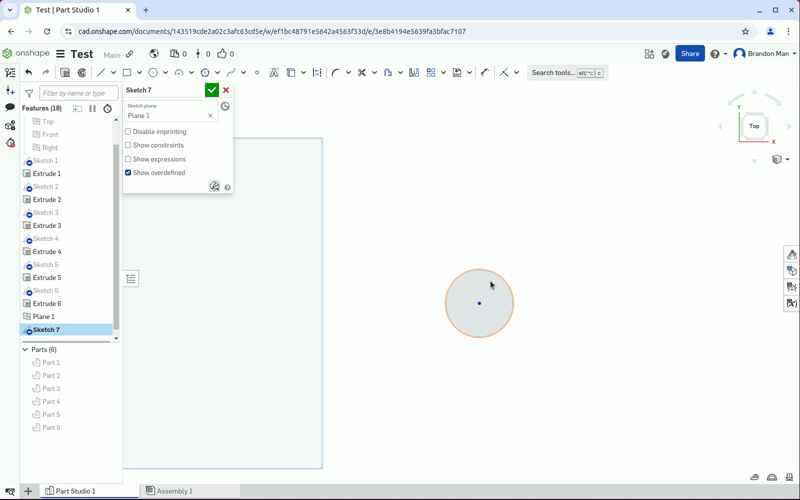
scroll(-6)
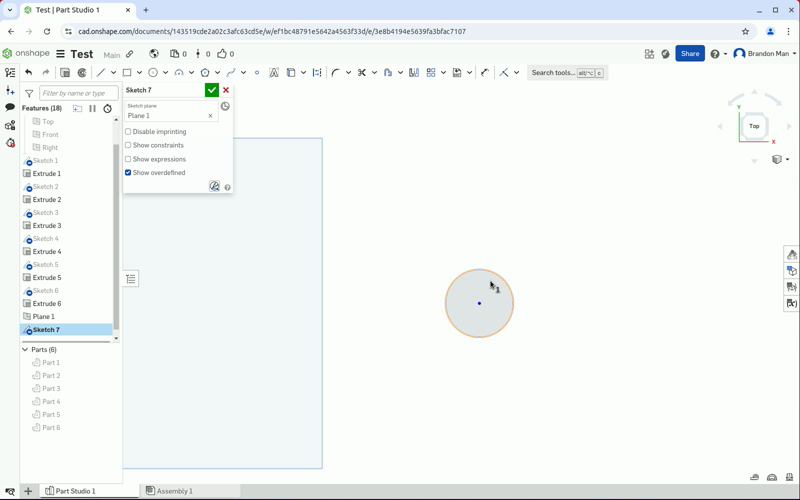
scroll(-6)
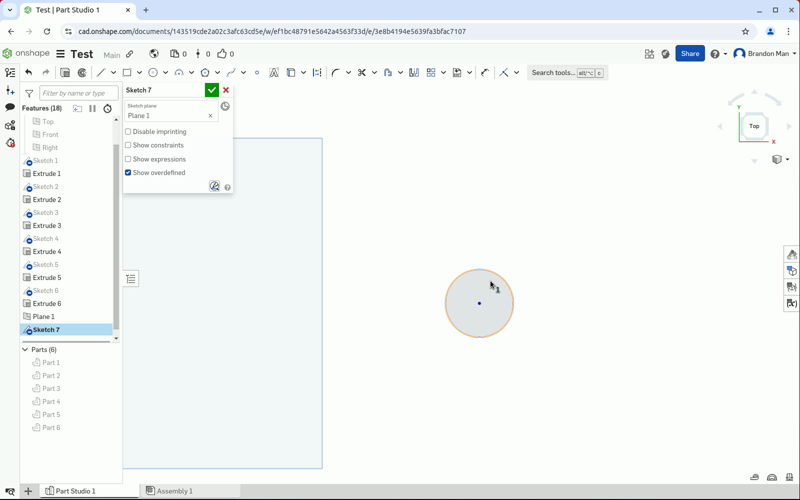
scroll(-6)
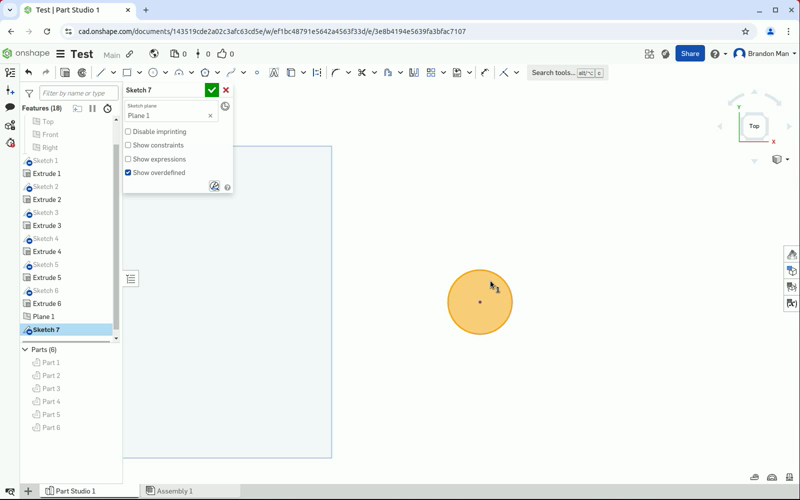
scroll(-6)
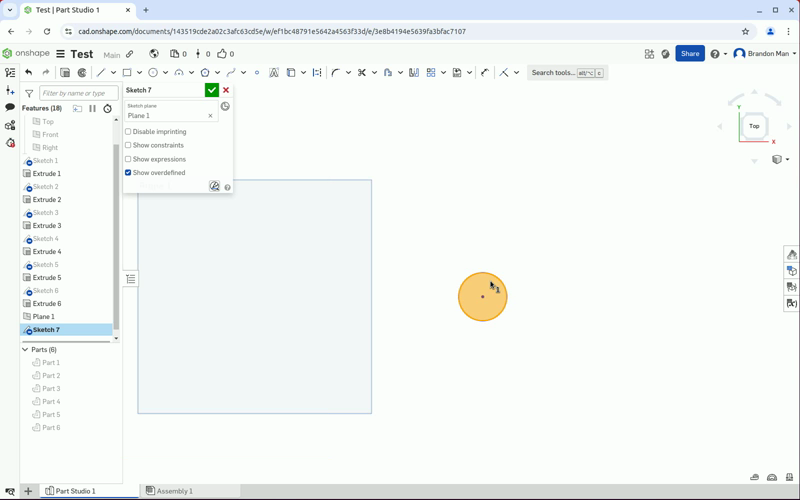
scroll(-6)
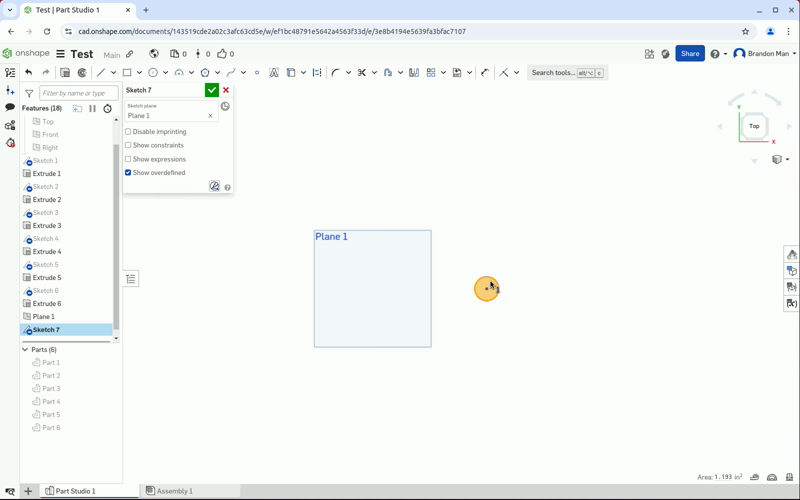
scroll(-6)
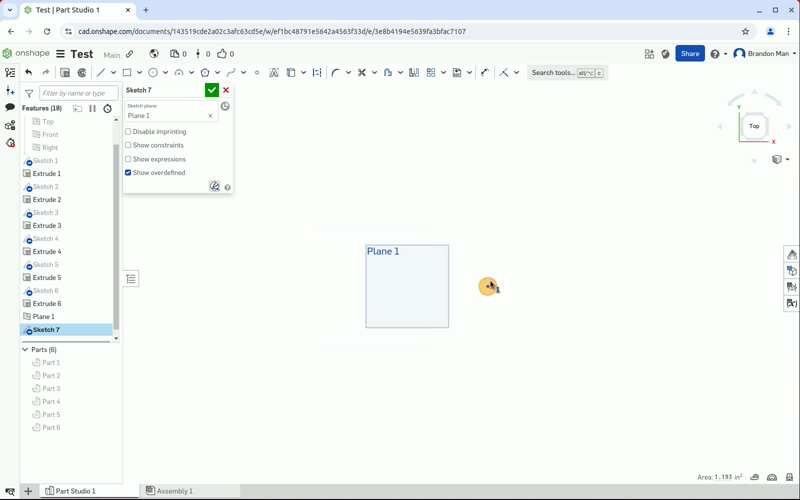
scroll(-6)
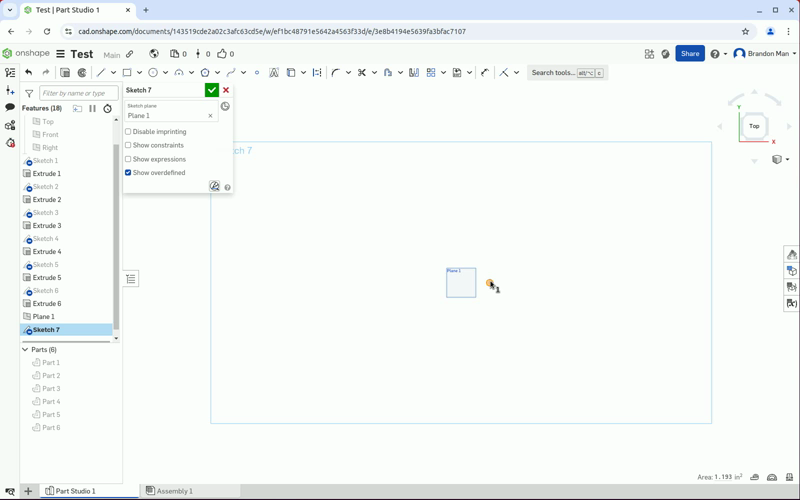
mouse_move(73, 352)
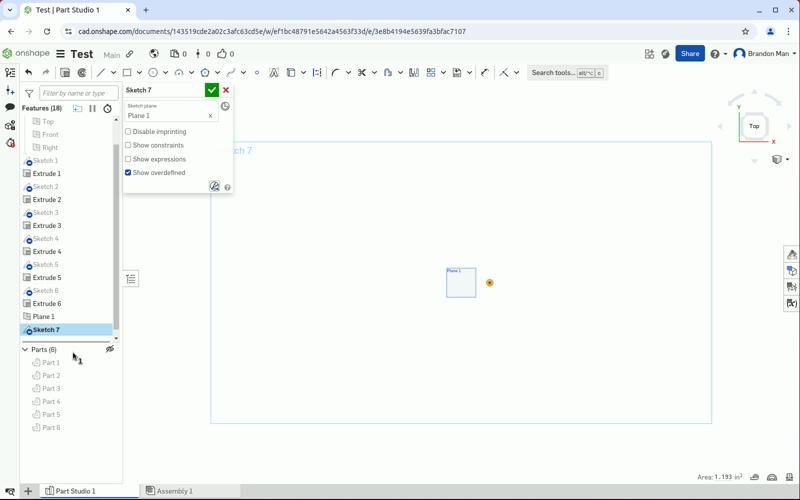
key(shift+y)
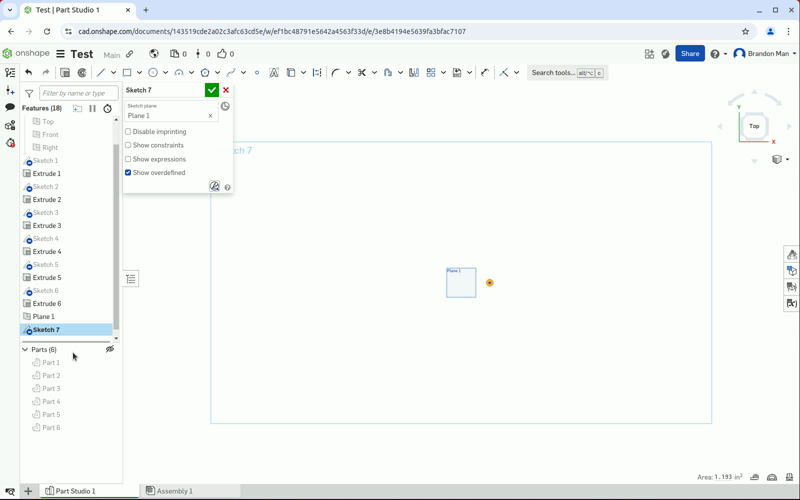
key(shift+e)
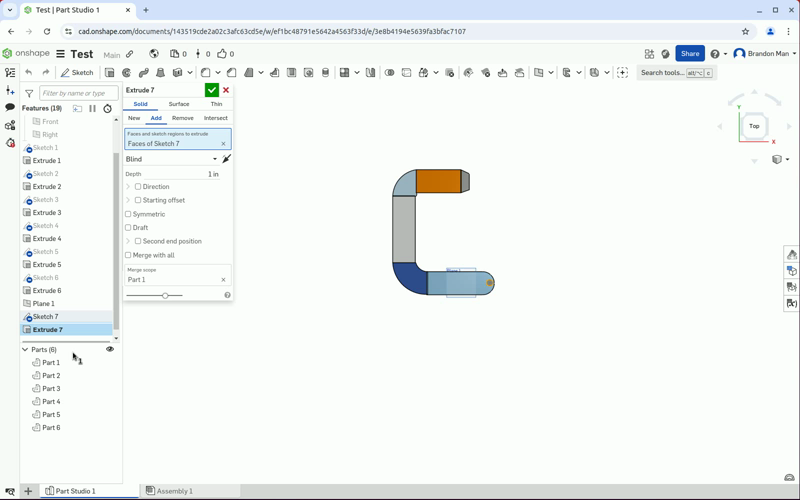
mouse_move(143, 106)
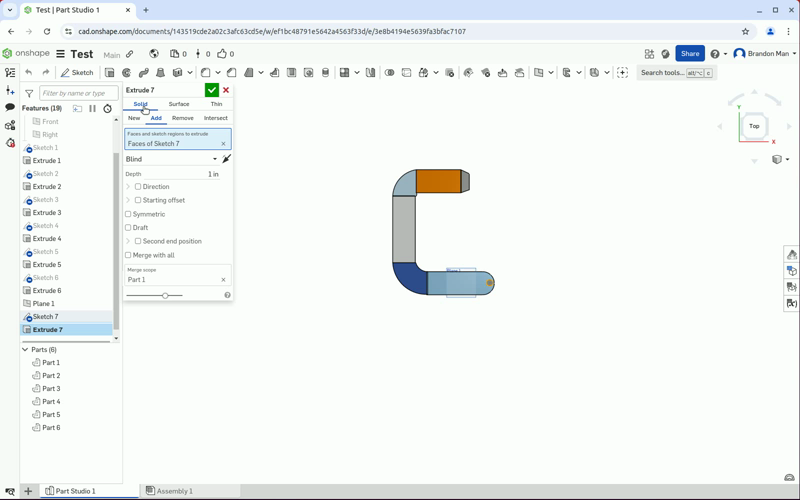
click(143, 106)
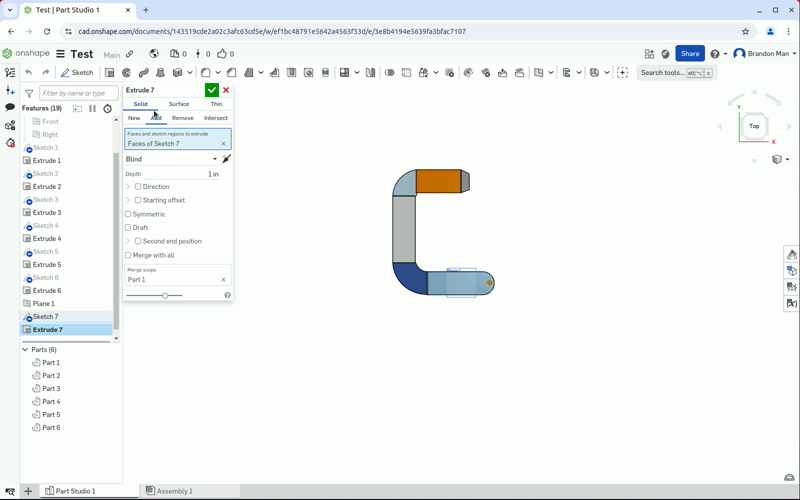
mouse_move(186, 120)
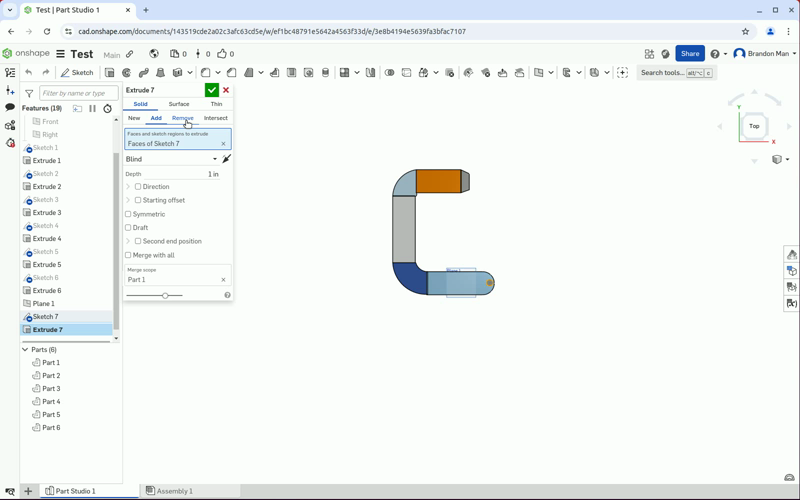
click(186, 120)
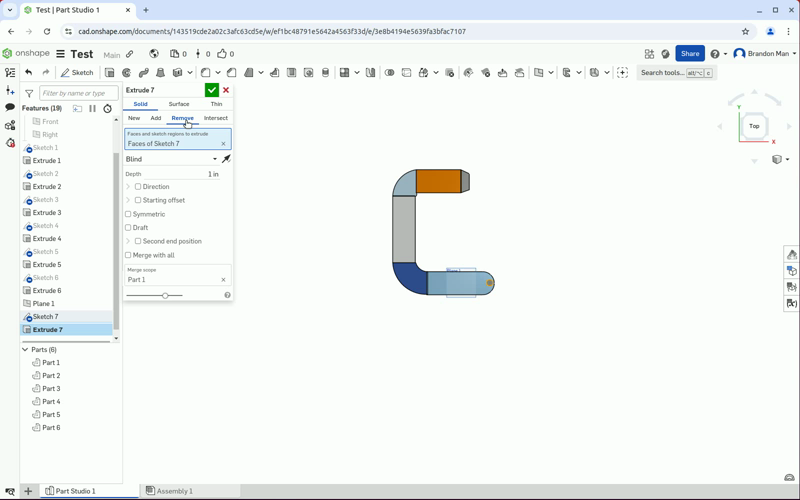
key(tab, 4)
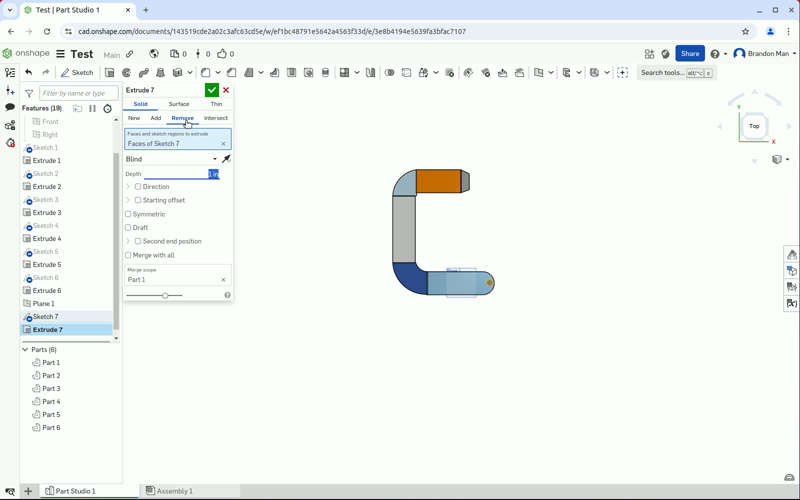
text(6.018)
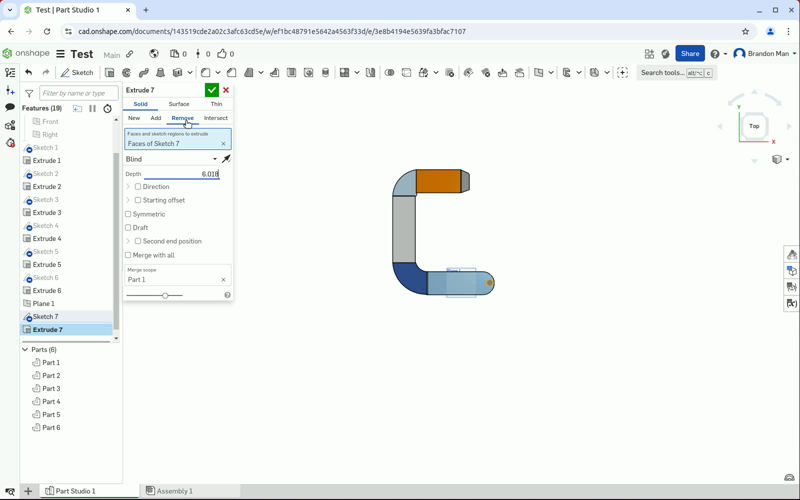
key(tab, 6)
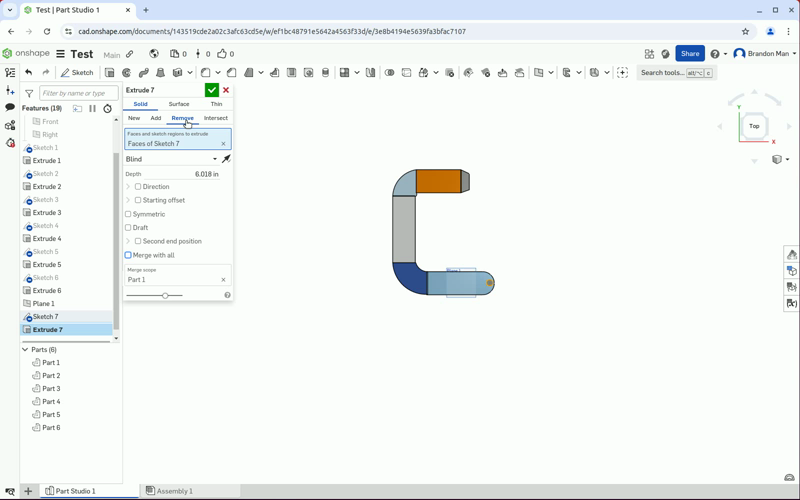
key(space)
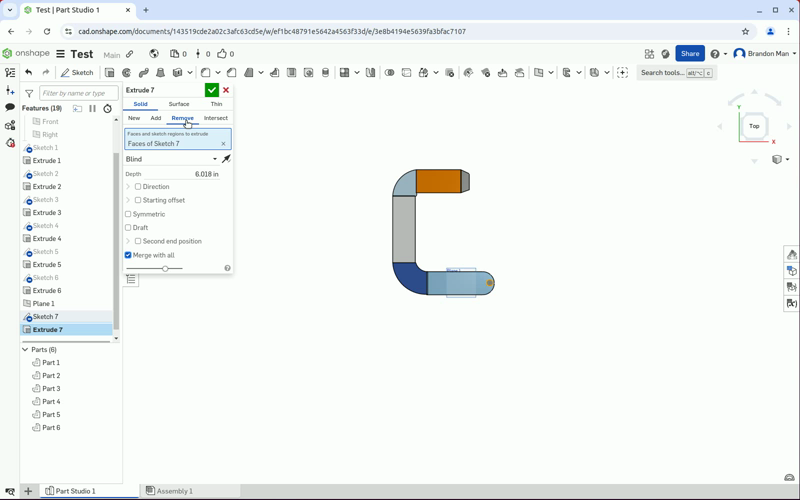
key(enter)
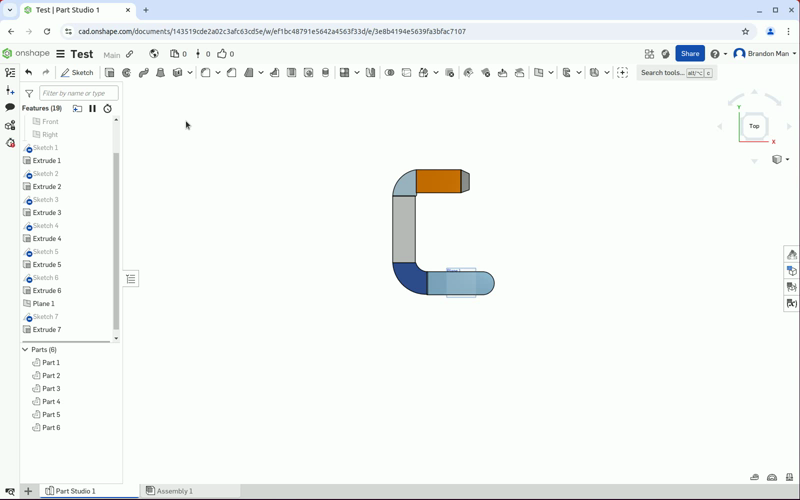
key(shift+h)
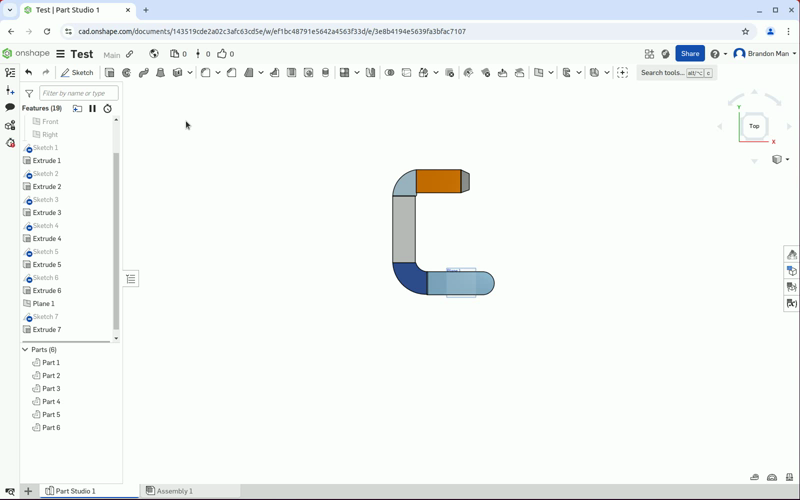
key(shift+h)
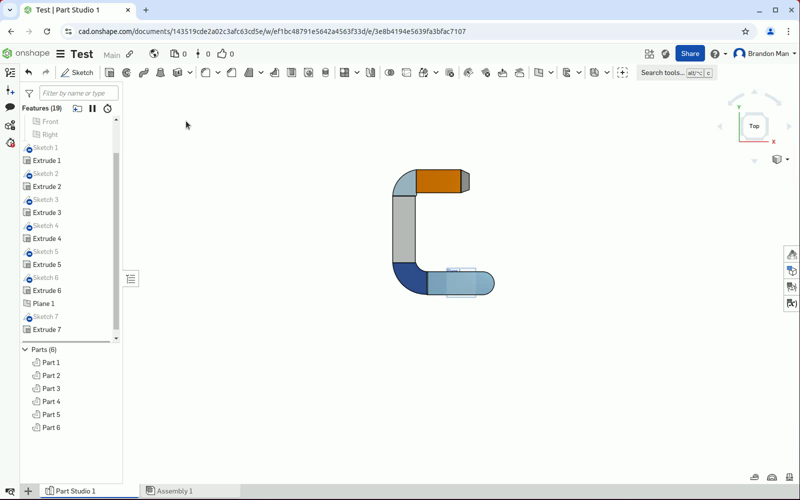
mouse_move(69, 150)
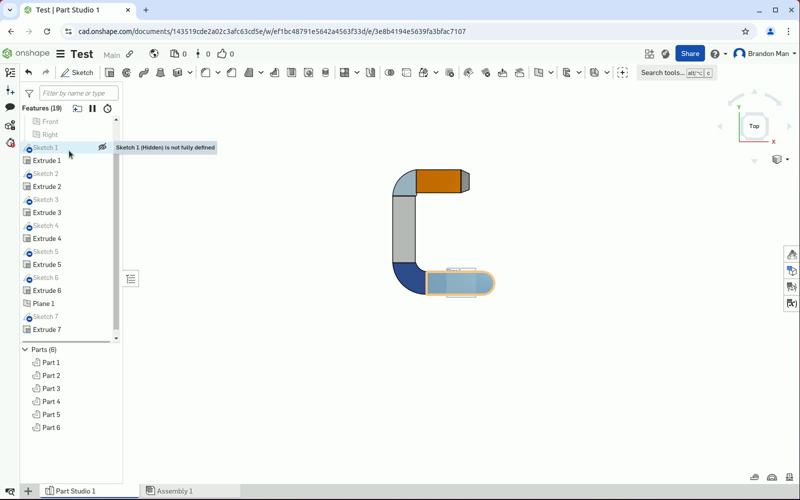
click(69, 150)
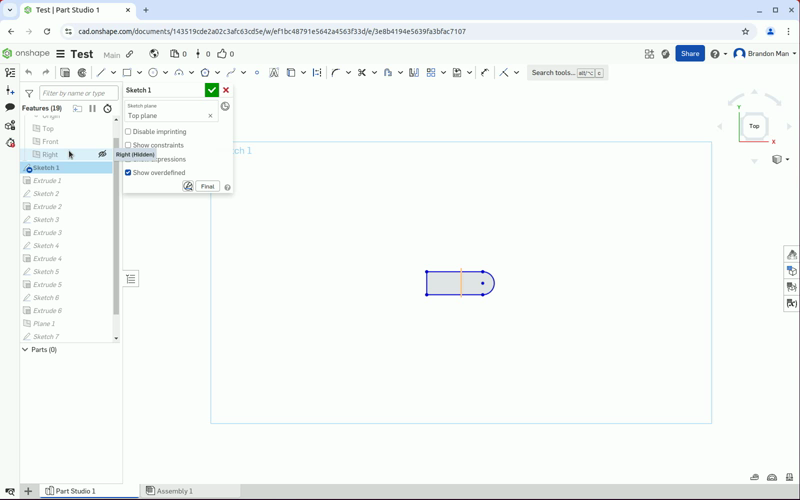
mouse_move(229, 92)
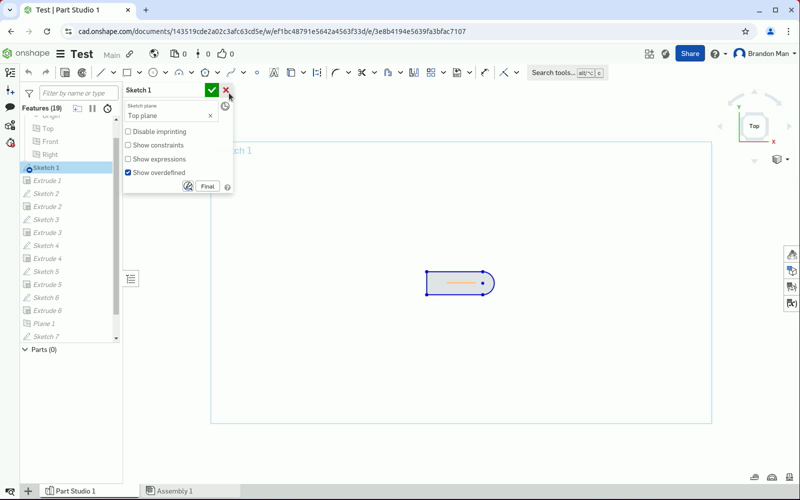
click(229, 92)
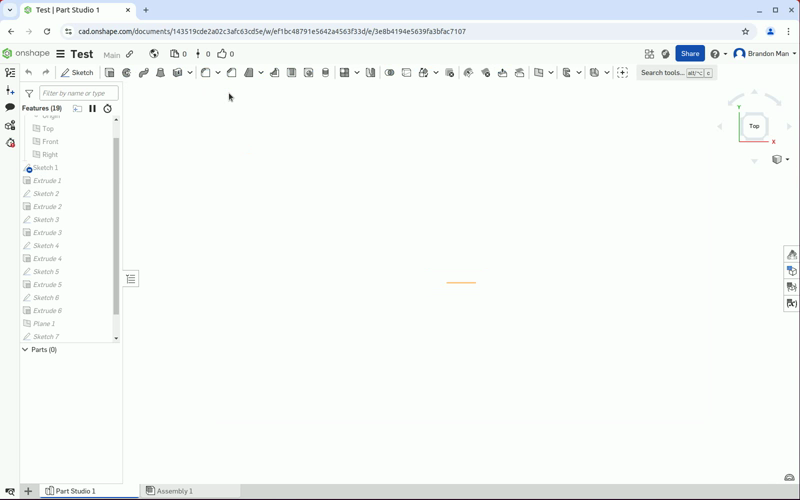
key(shift+s)
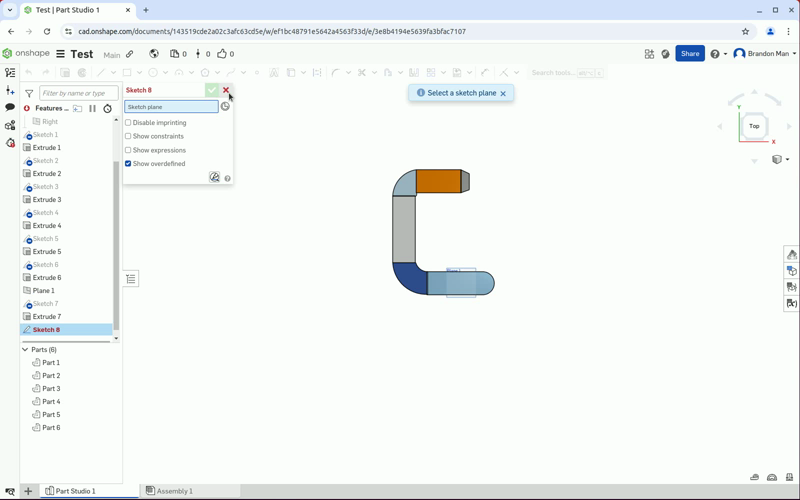
mouse_move(69, 293)
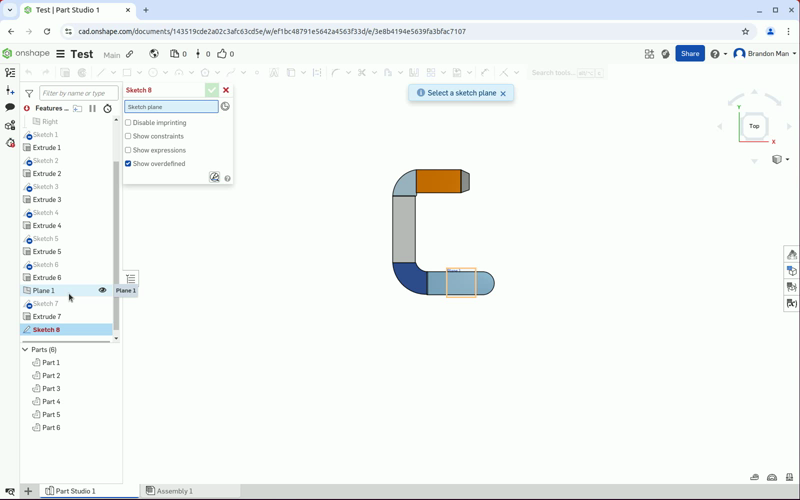
click(69, 293)
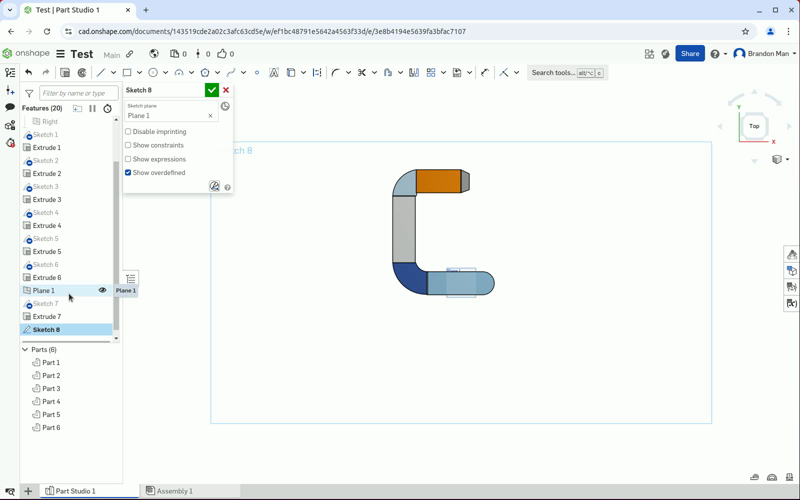
mouse_move(73, 352)
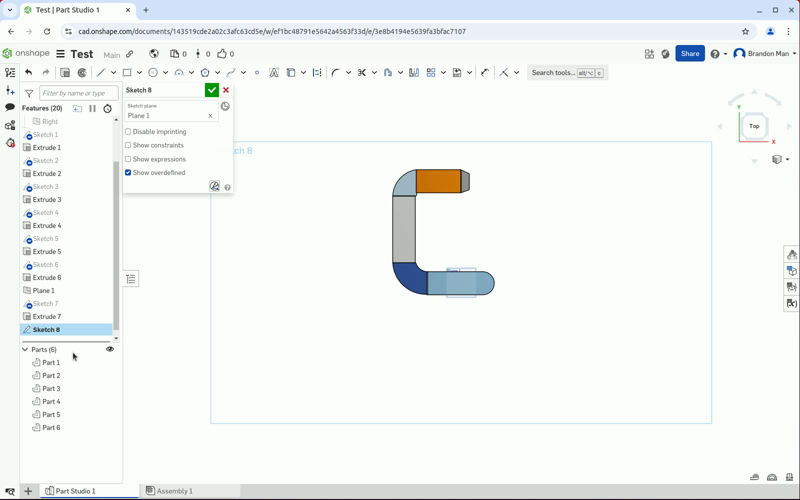
key(y)
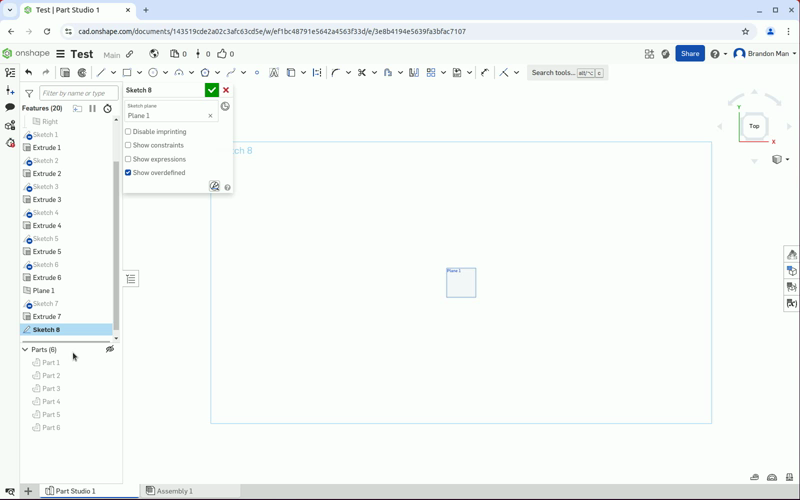
key(c)
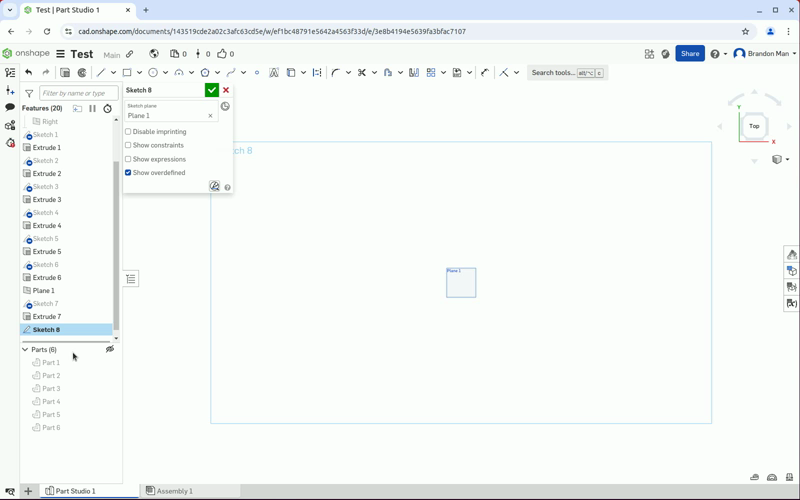
key_down(shift)
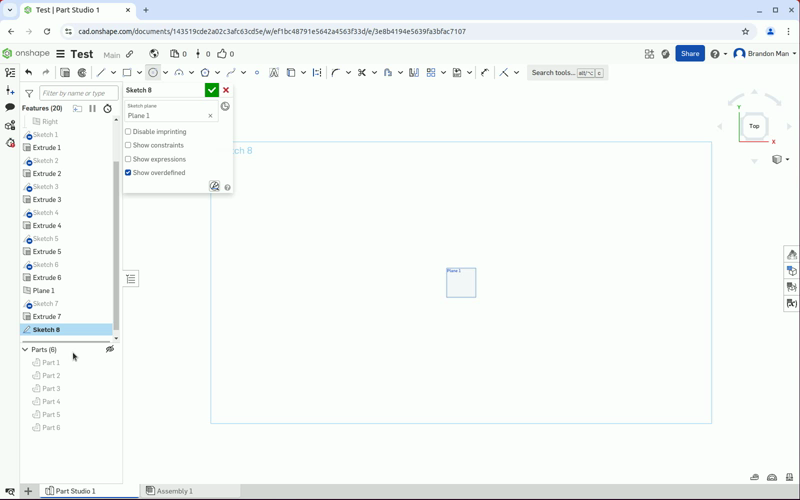
mouse_move(422, 284)
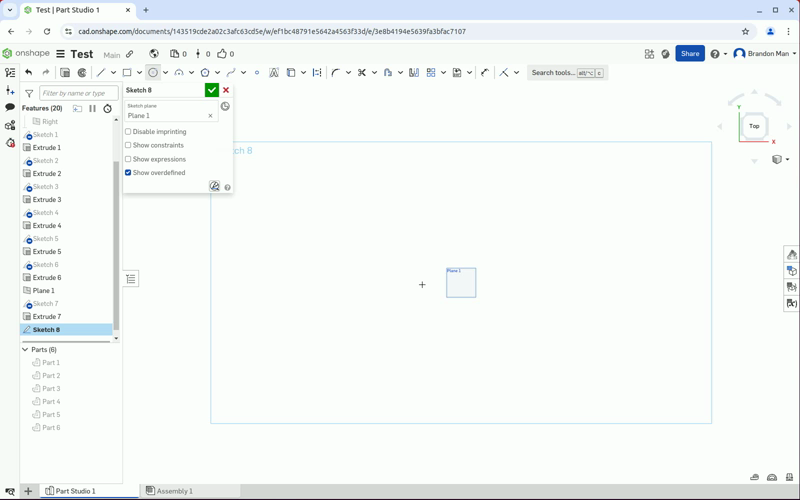
click(422, 284)
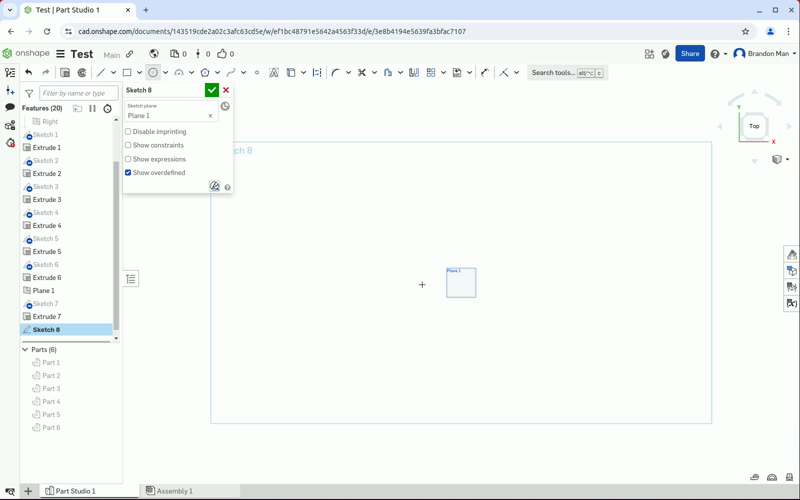
key_up(shift)
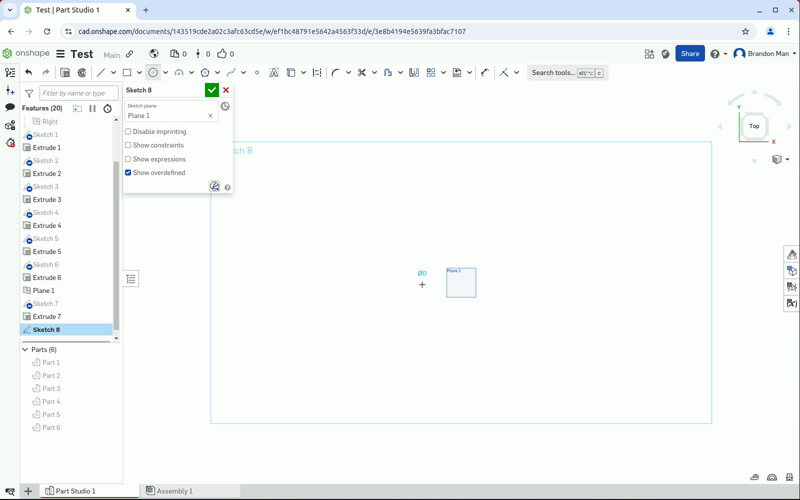
mouse_move(424, 284)
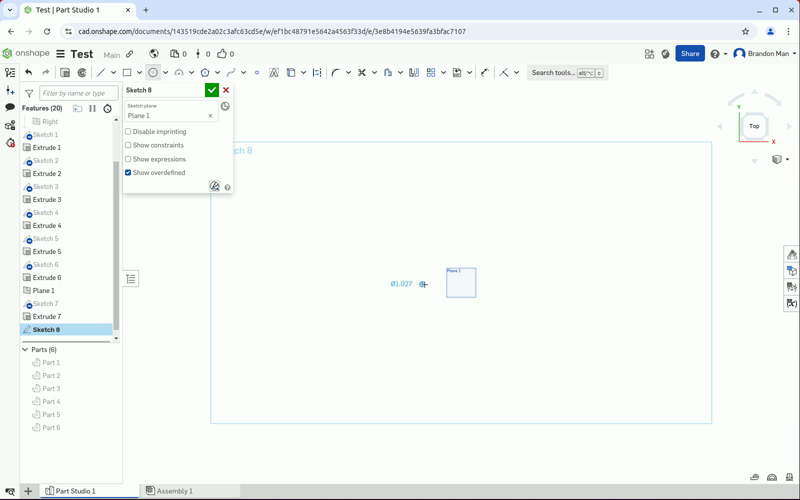
scroll(6)
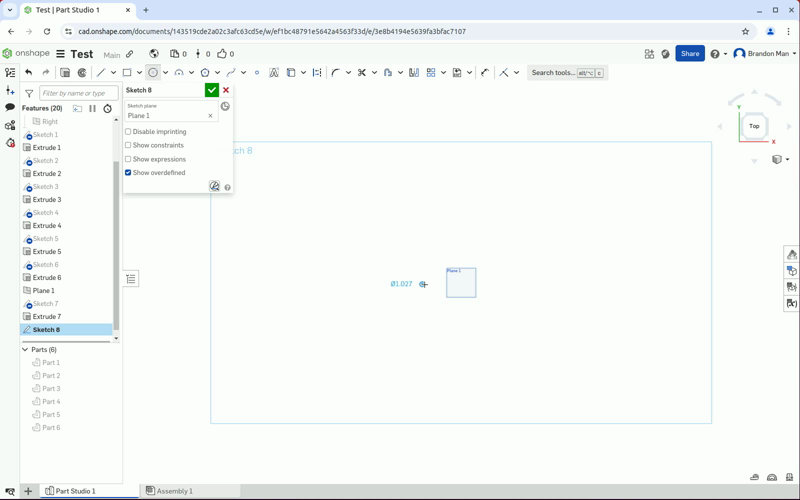
scroll(6)
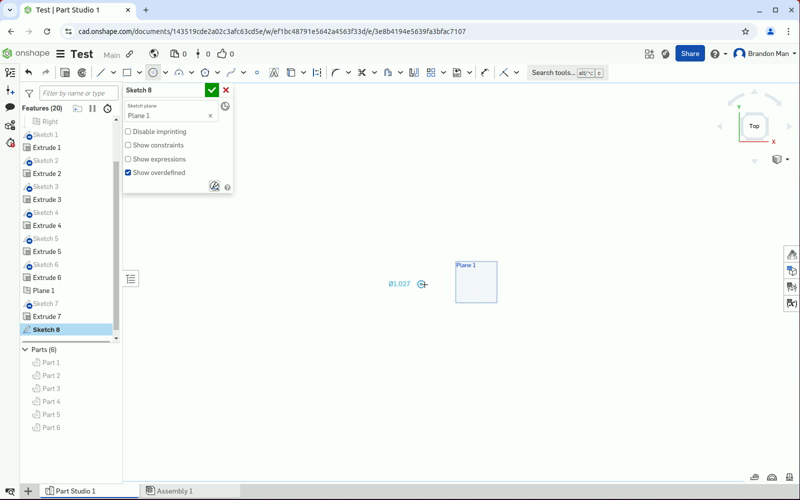
scroll(6)
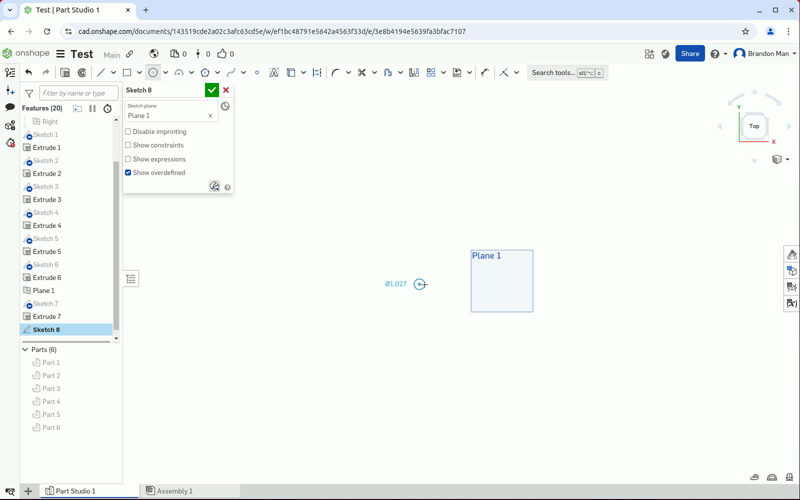
scroll(6)
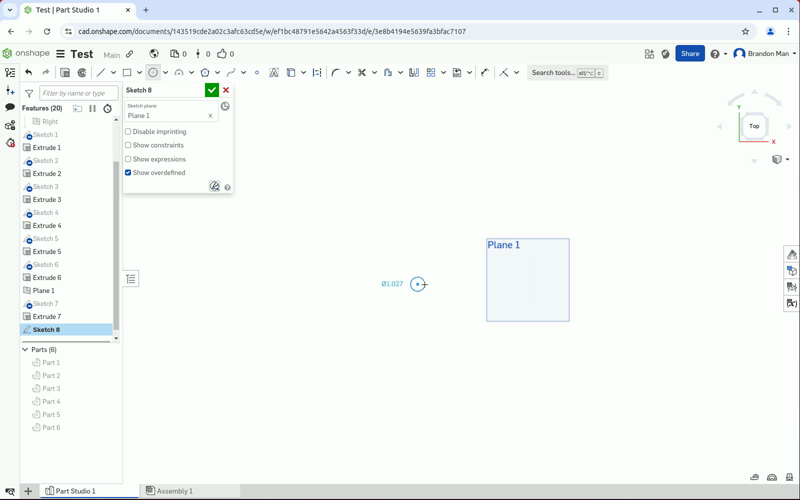
scroll(6)
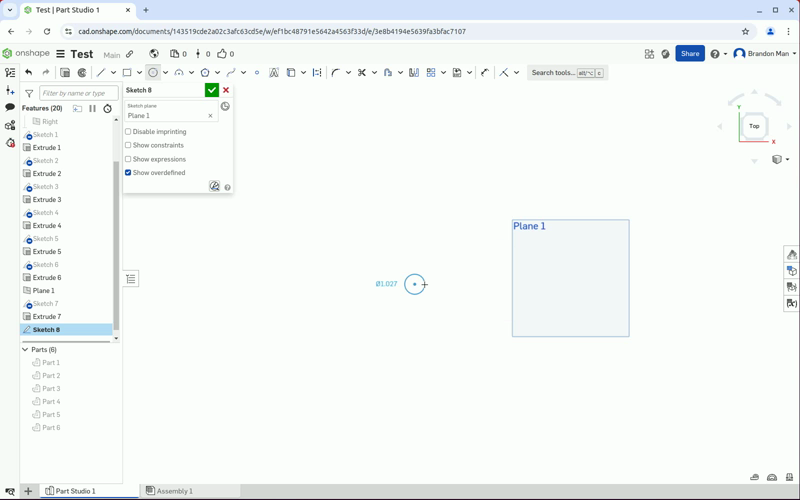
scroll(6)
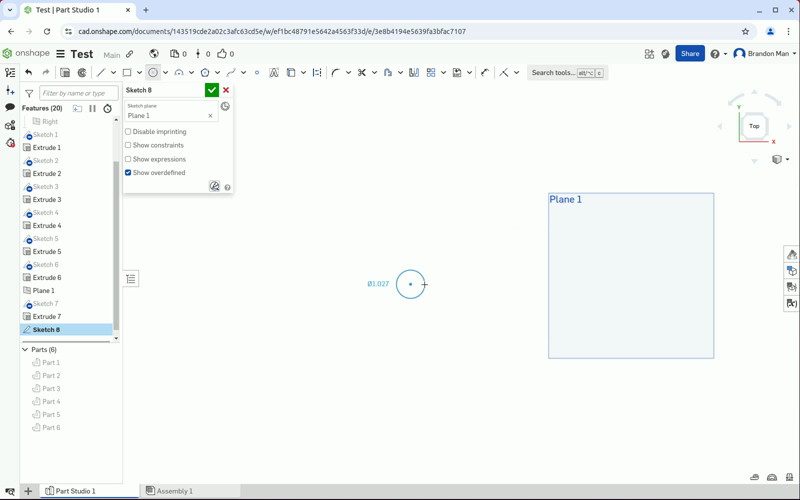
scroll(6)
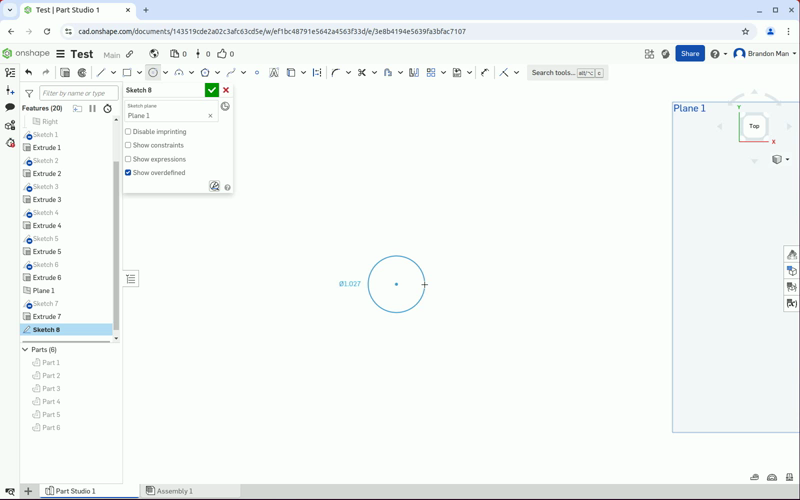
click(424, 284)
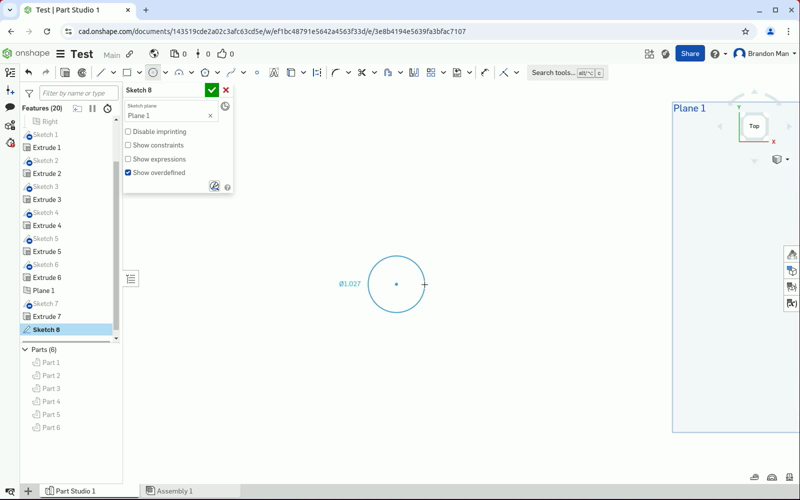
scroll(-6)
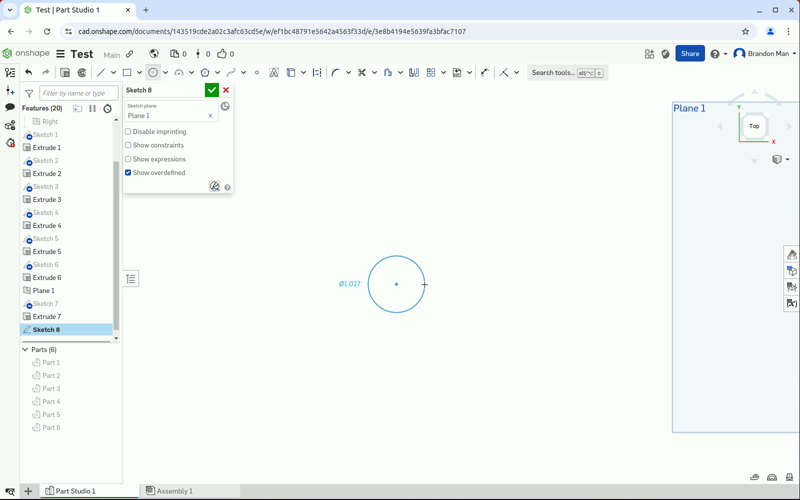
scroll(-6)
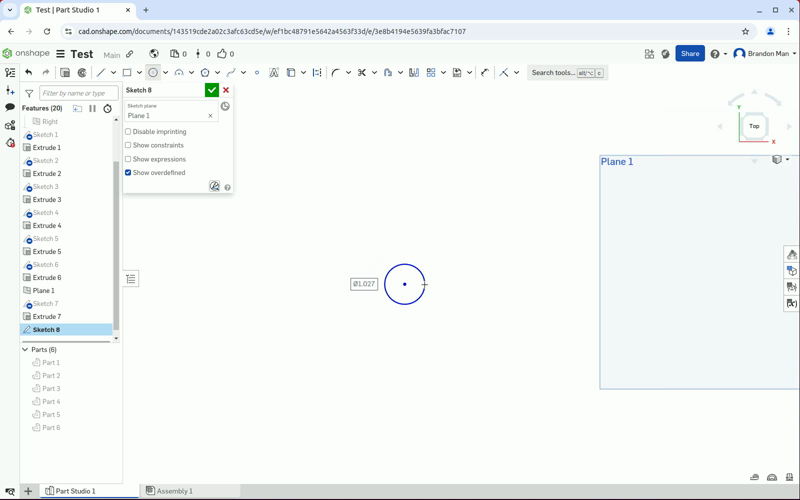
scroll(-6)
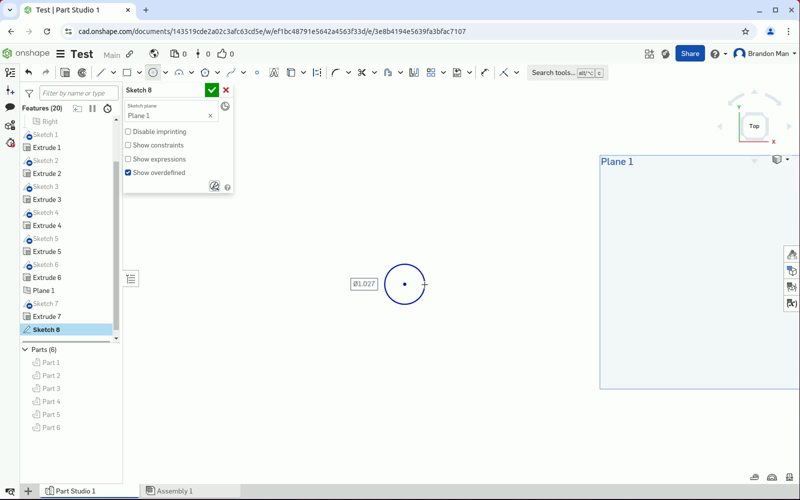
scroll(-6)
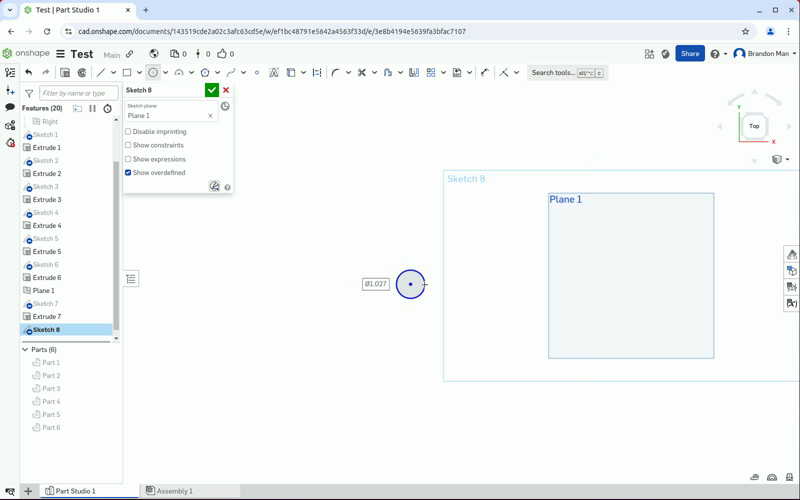
scroll(-6)
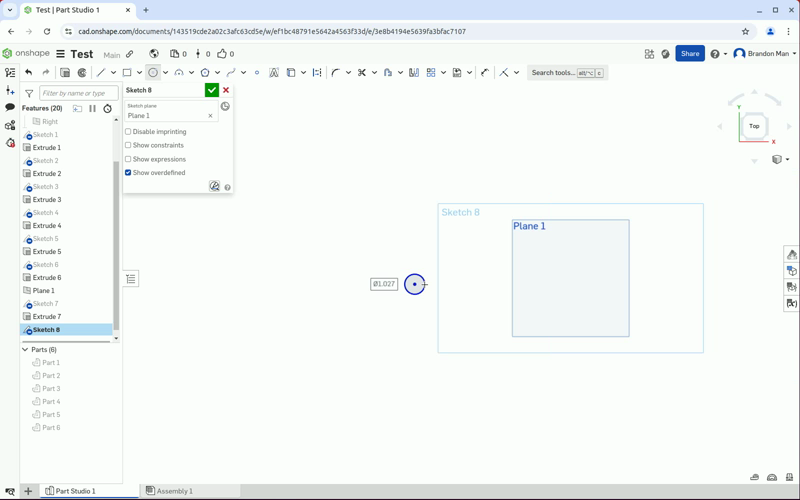
scroll(-6)
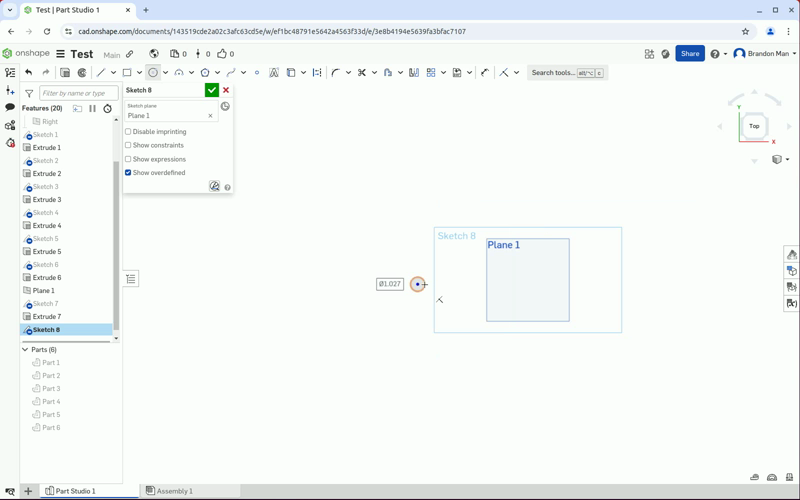
scroll(-6)
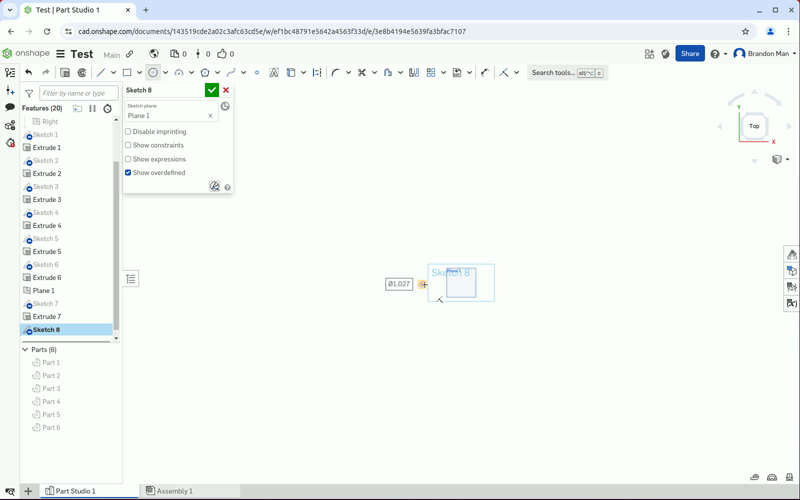
key(esc)
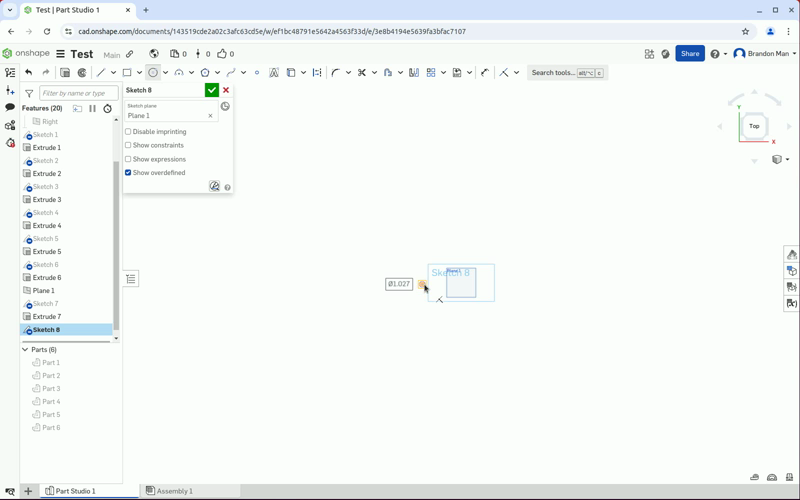
mouse_move(420, 282)
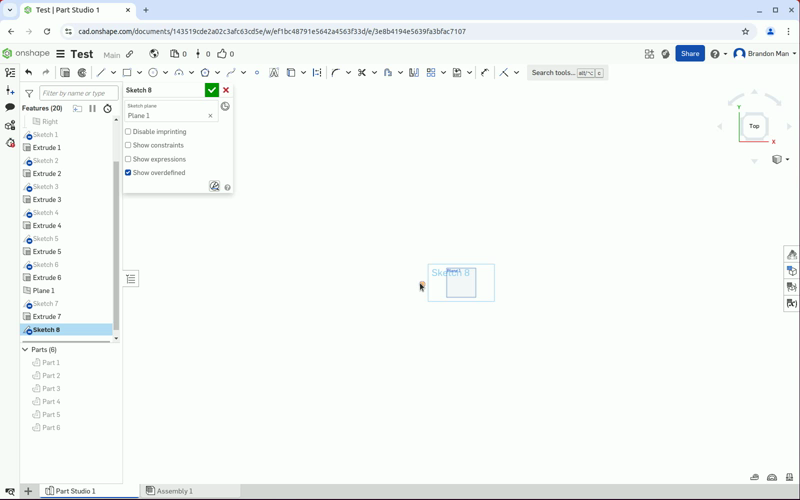
scroll(6)
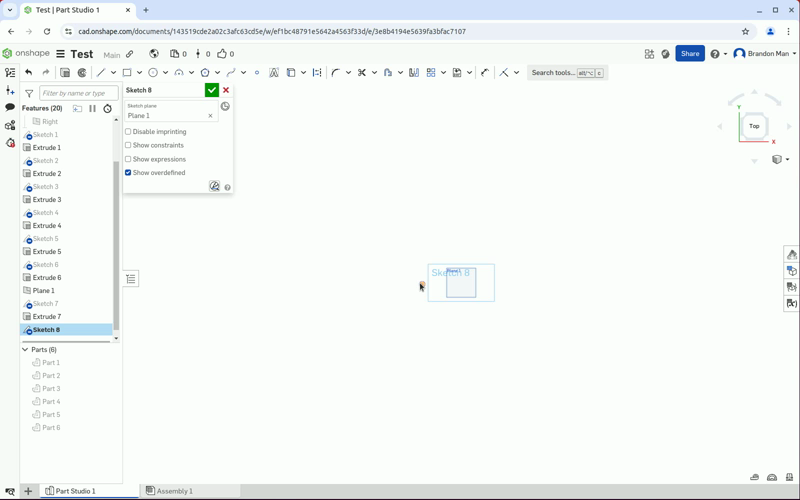
scroll(6)
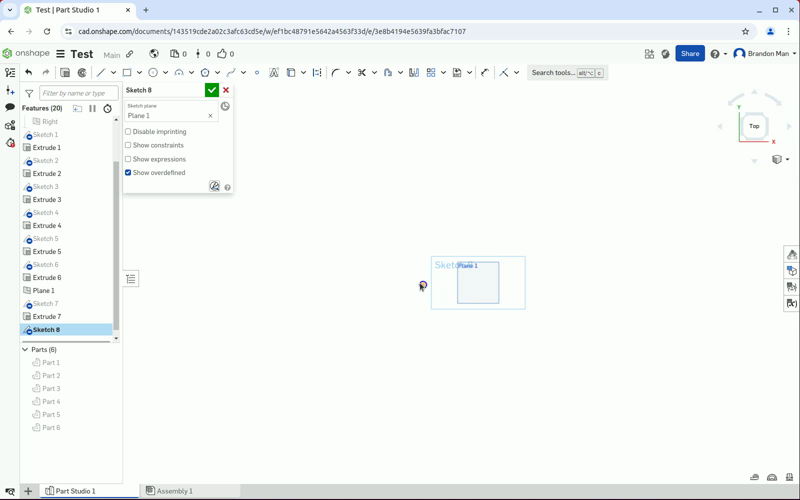
scroll(6)
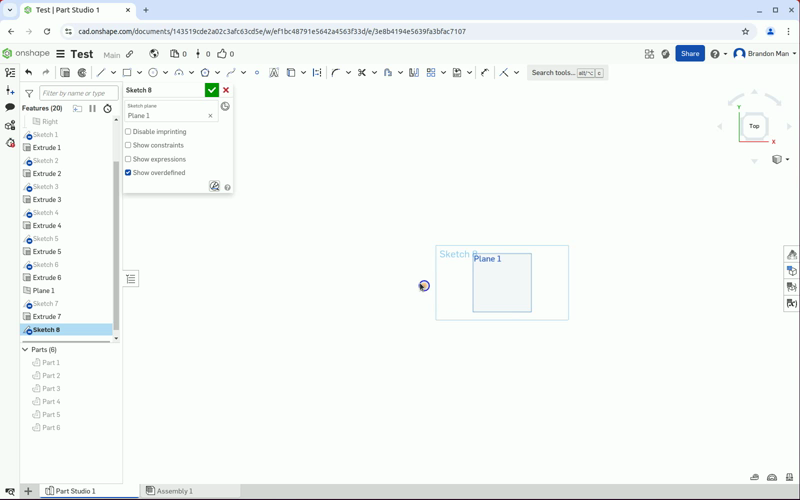
scroll(6)
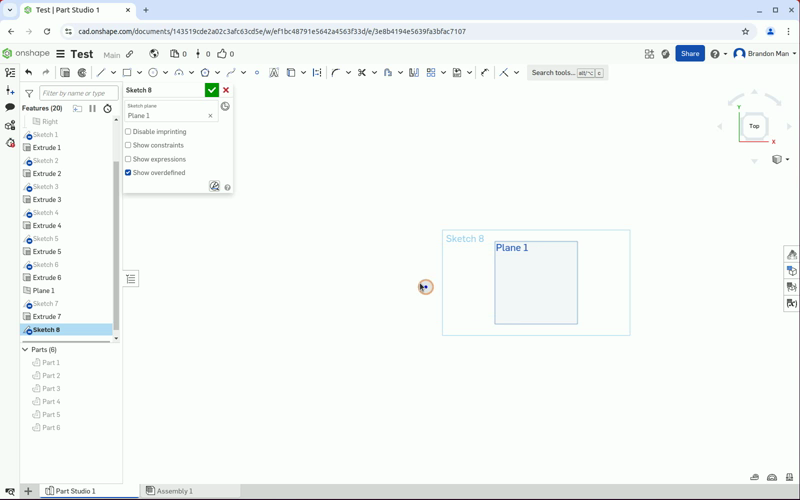
scroll(6)
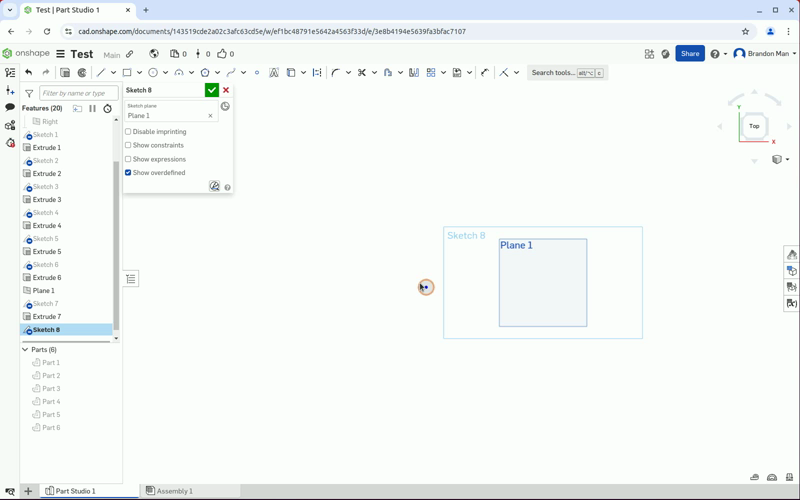
scroll(6)
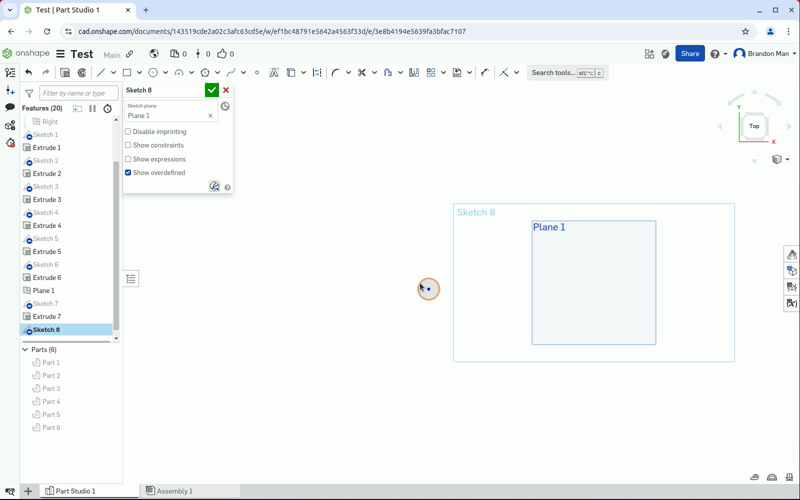
scroll(6)
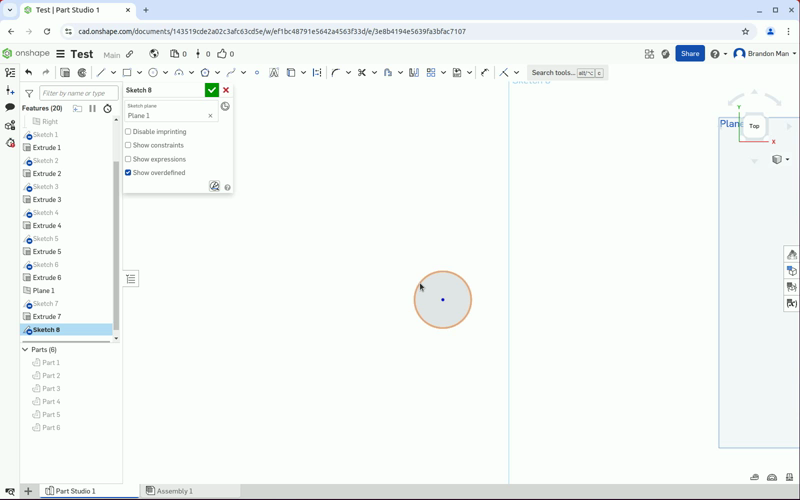
click(420, 282)
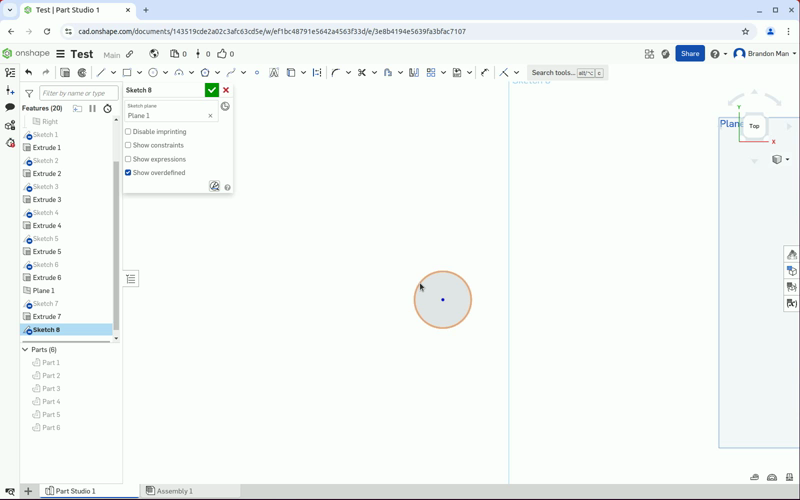
scroll(-6)
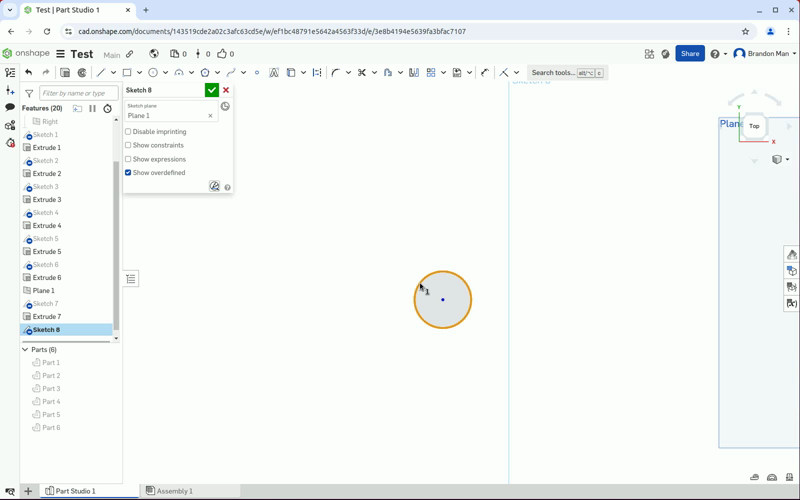
scroll(-6)
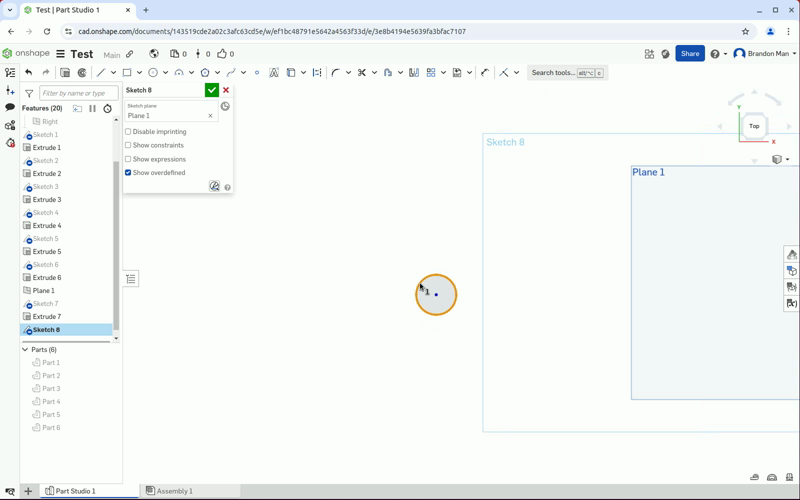
scroll(-6)
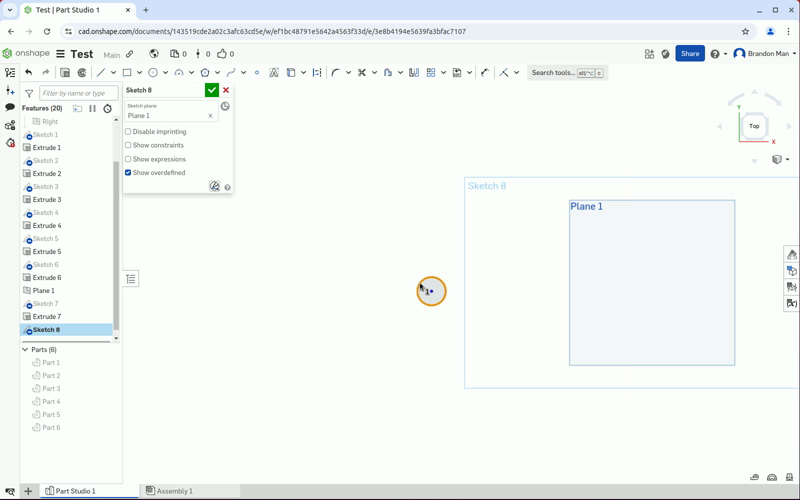
scroll(-6)
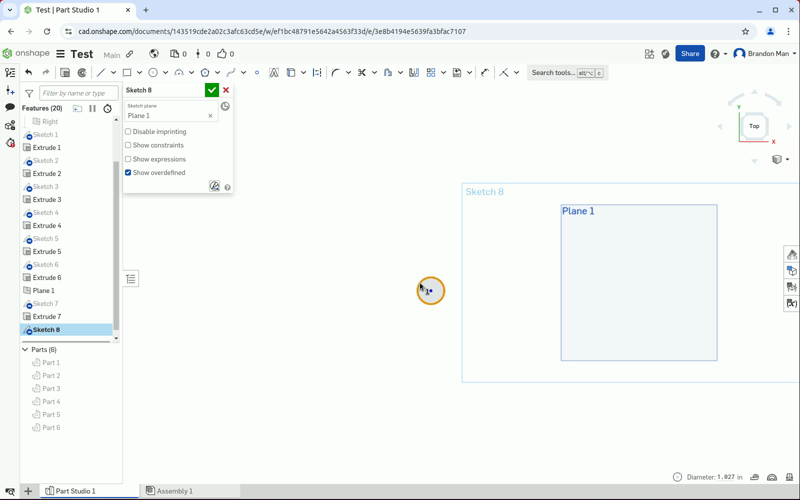
scroll(-6)
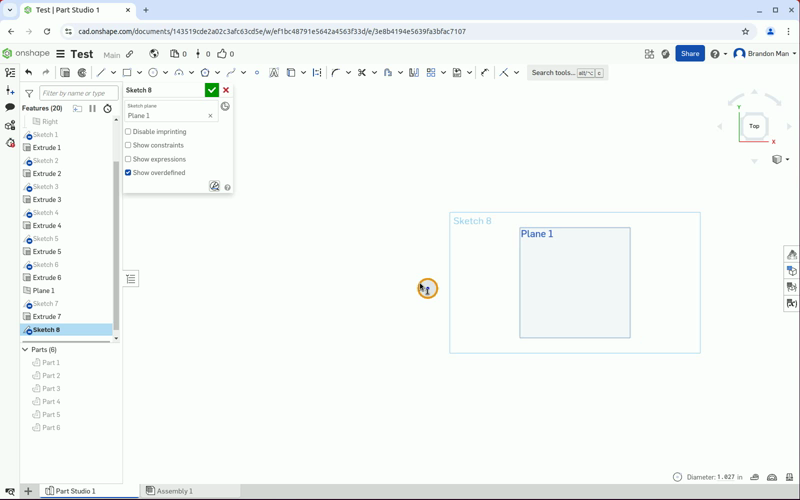
scroll(-6)
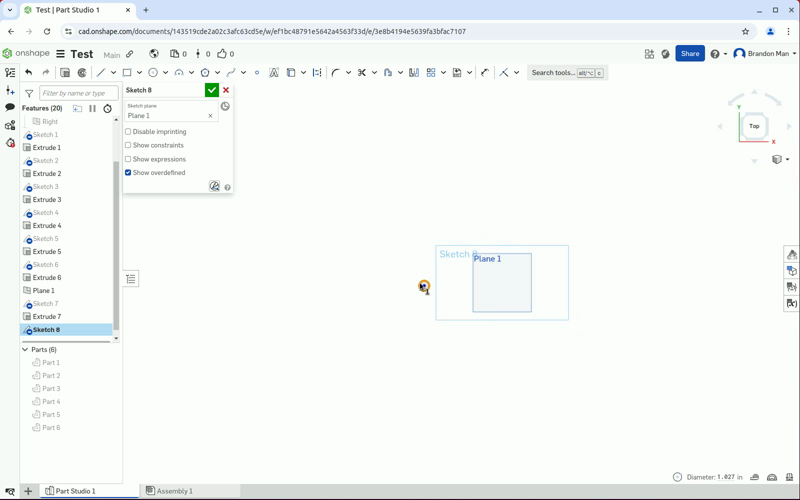
scroll(-6)
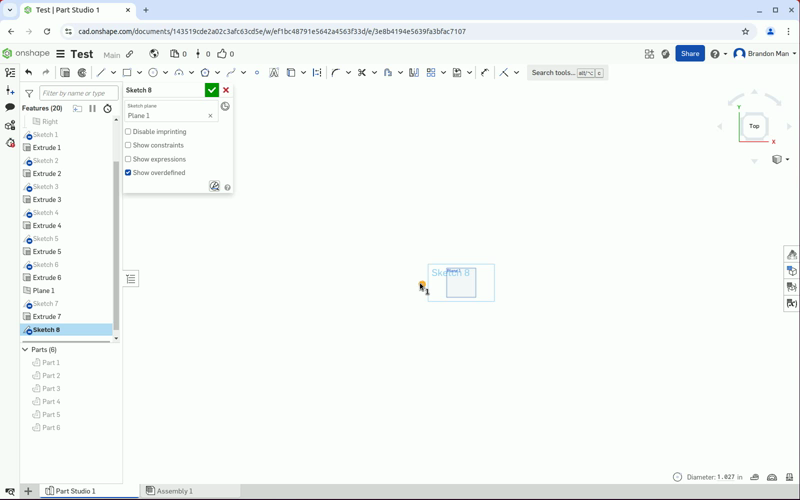
mouse_move(73, 352)
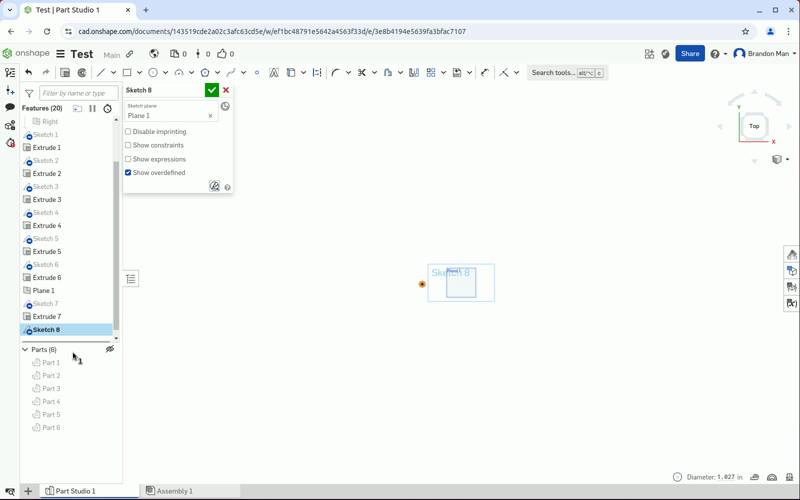
key(shift+y)
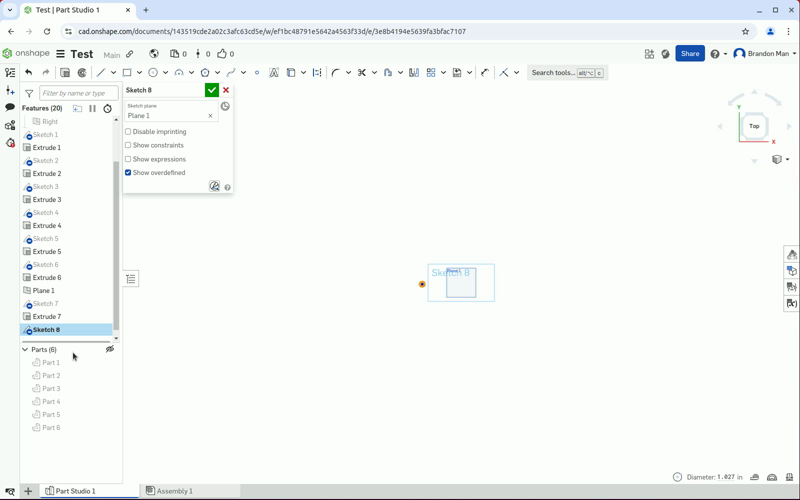
key(shift+e)
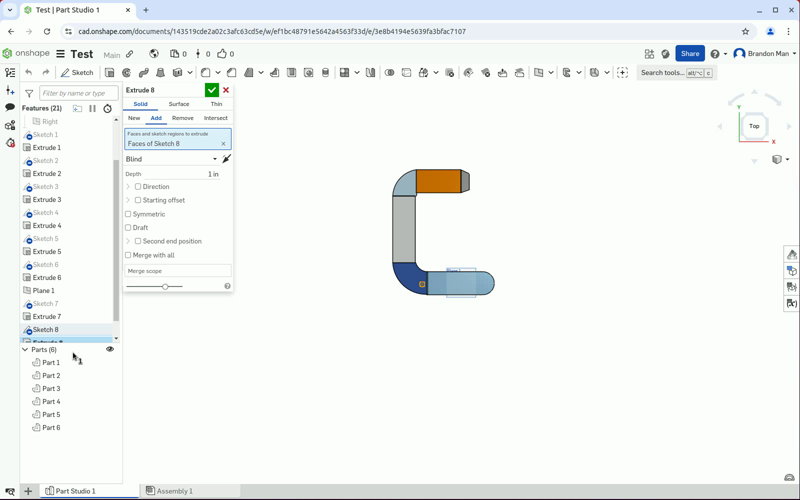
mouse_move(143, 106)
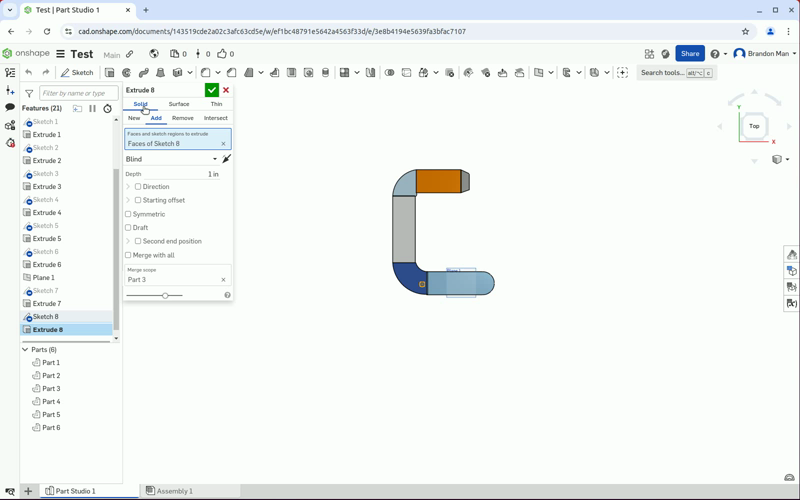
click(143, 106)
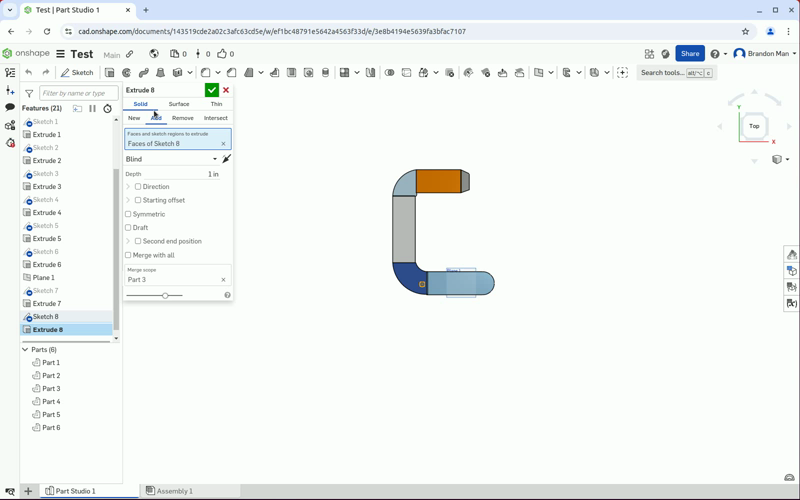
mouse_move(186, 120)
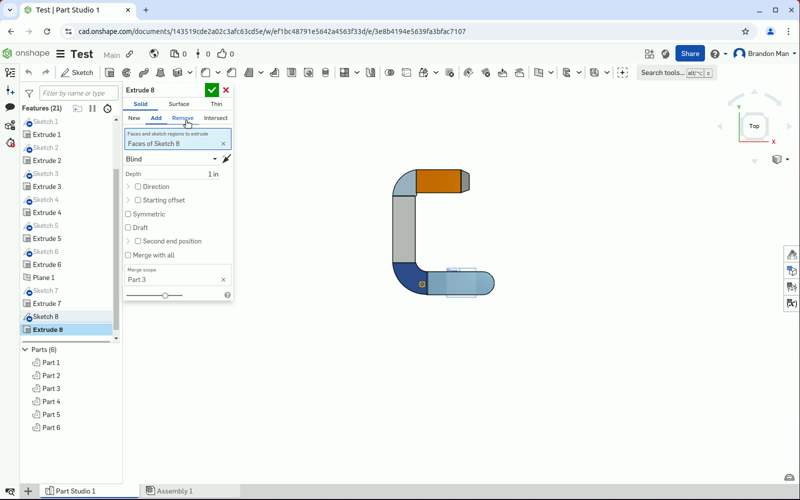
click(186, 120)
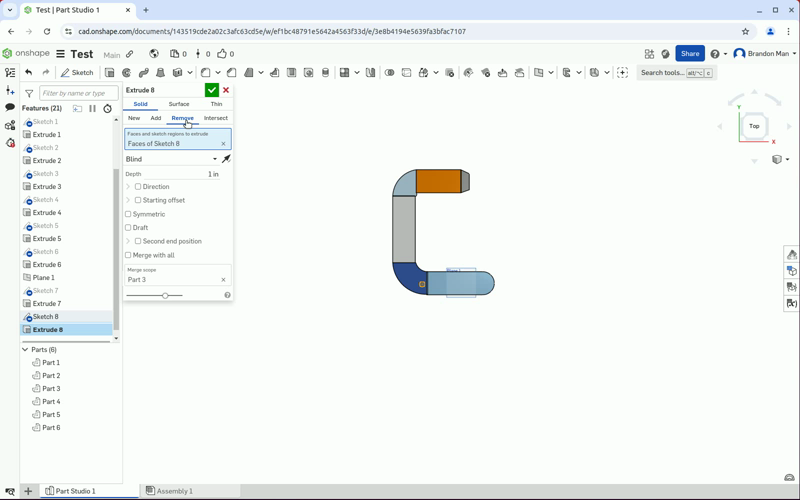
key(tab, 4)
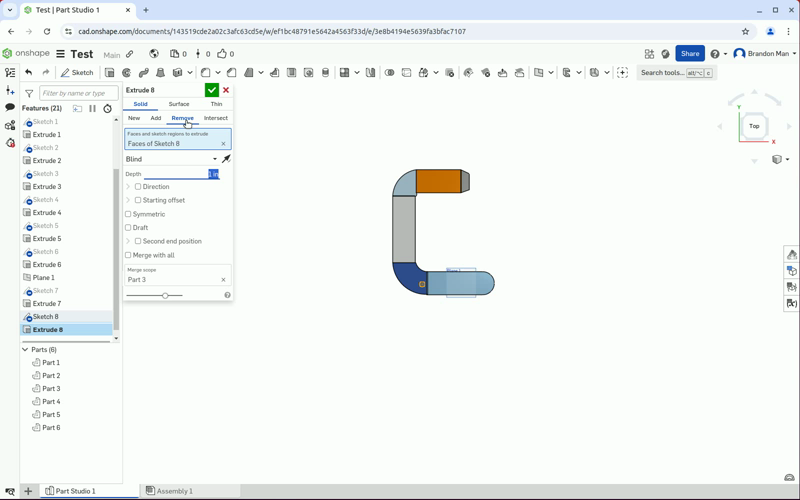
text(5.777)
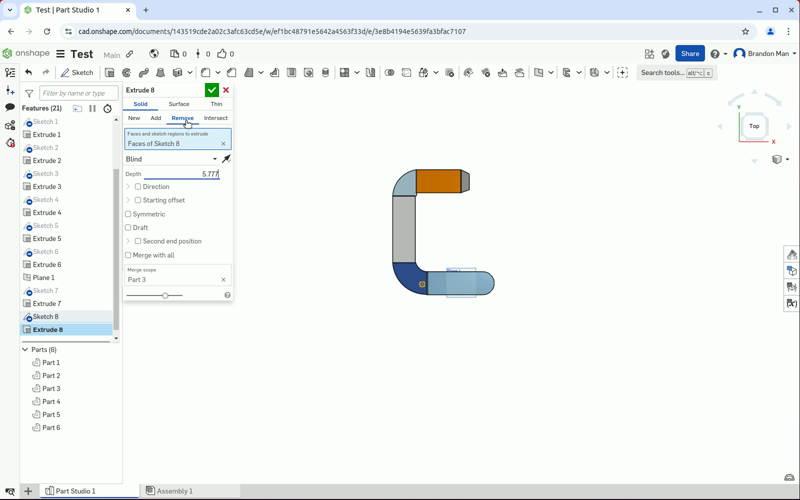
key(tab, 6)
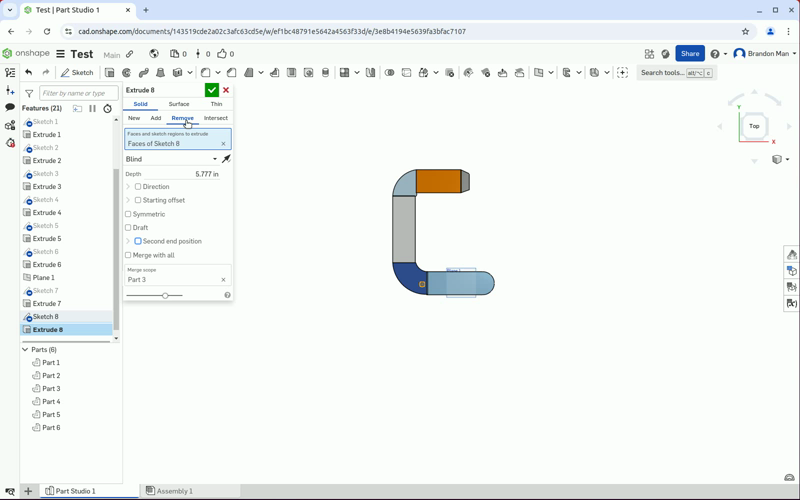
key(space)
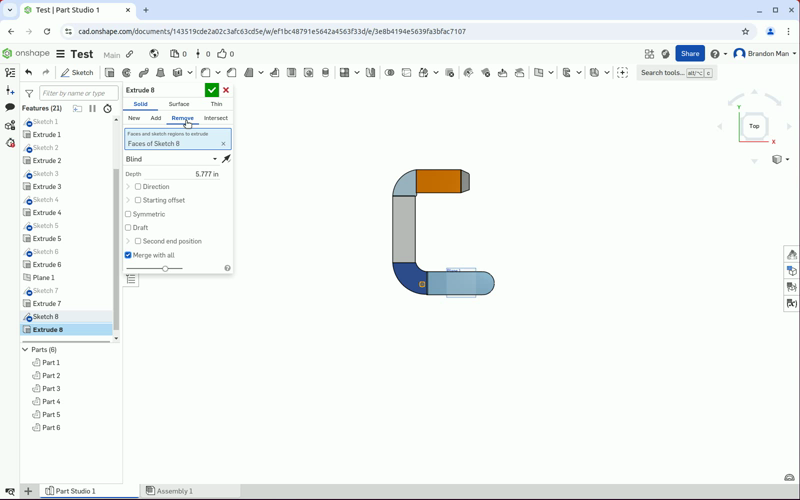
key(enter)
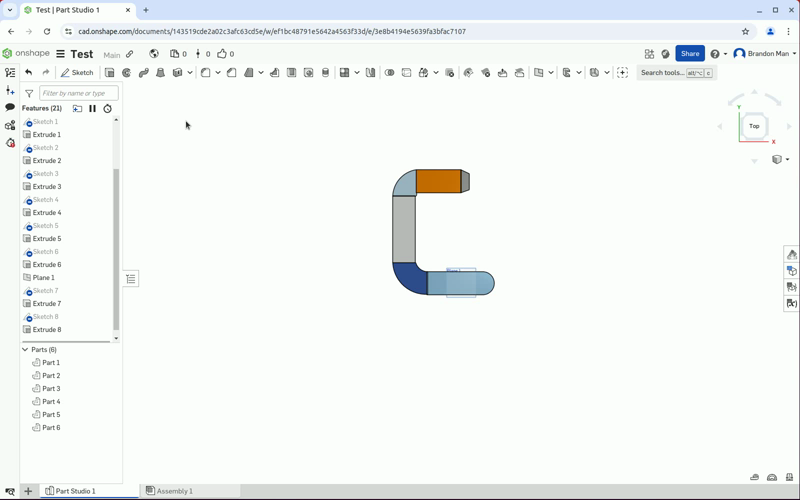
key(shift+h)
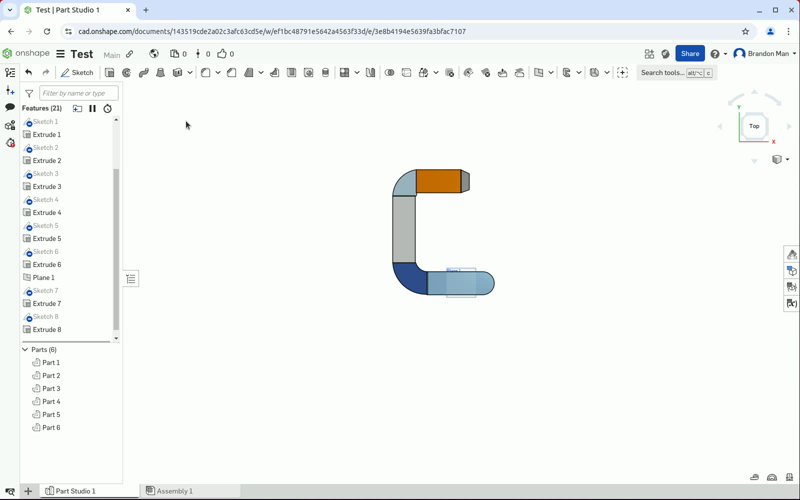
key(shift+h)
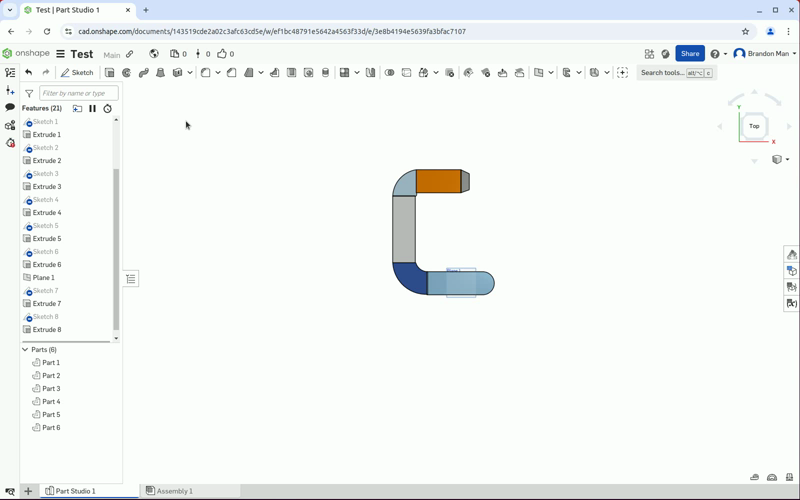
key(shift+7)
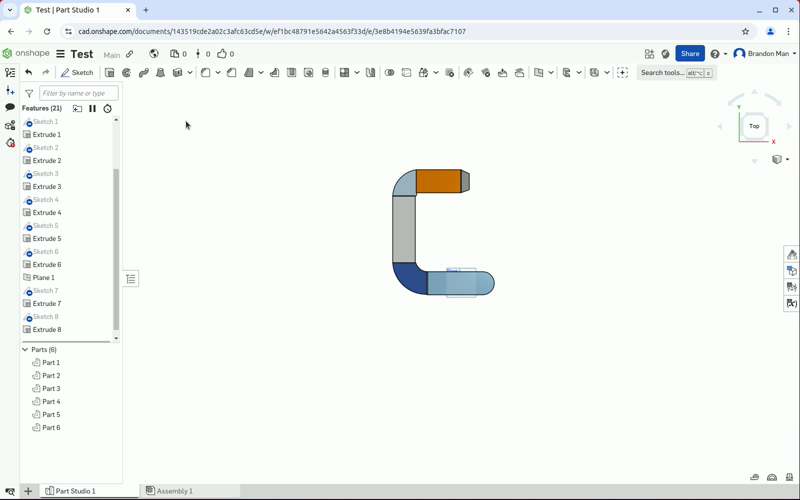
key(up, 3)
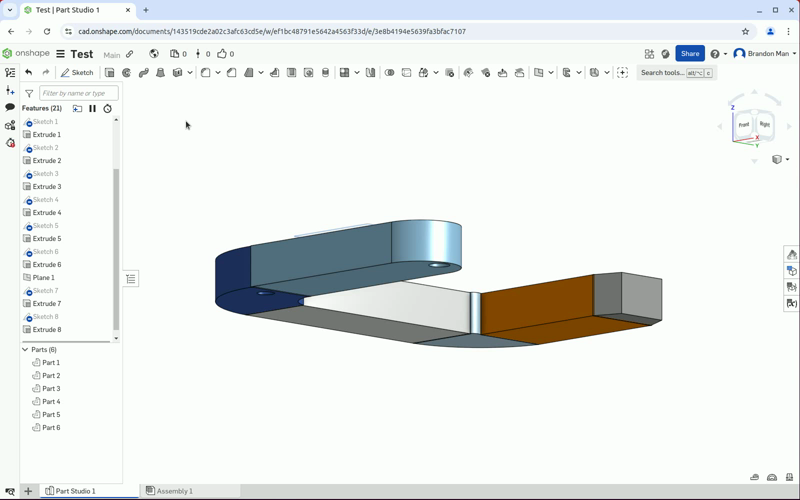
key(left, 3)
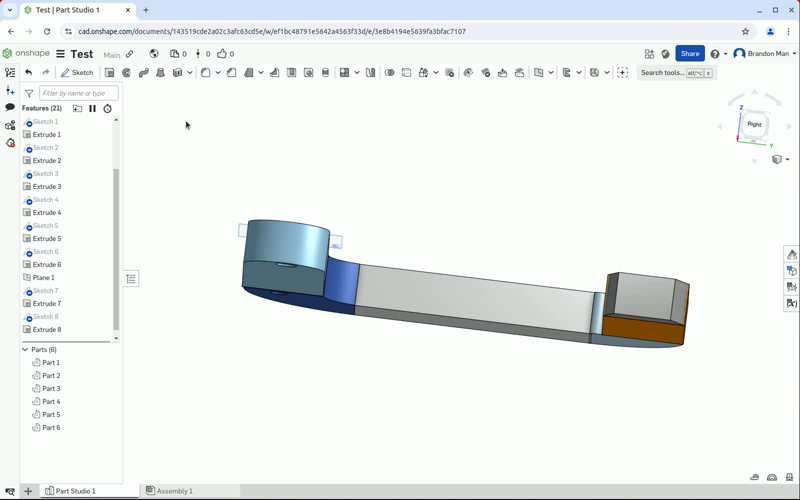
key(right, 3)
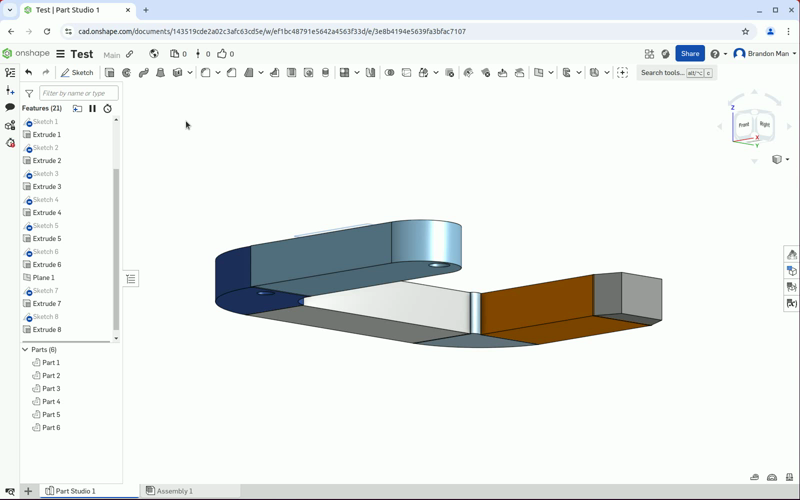
key(down, 3)
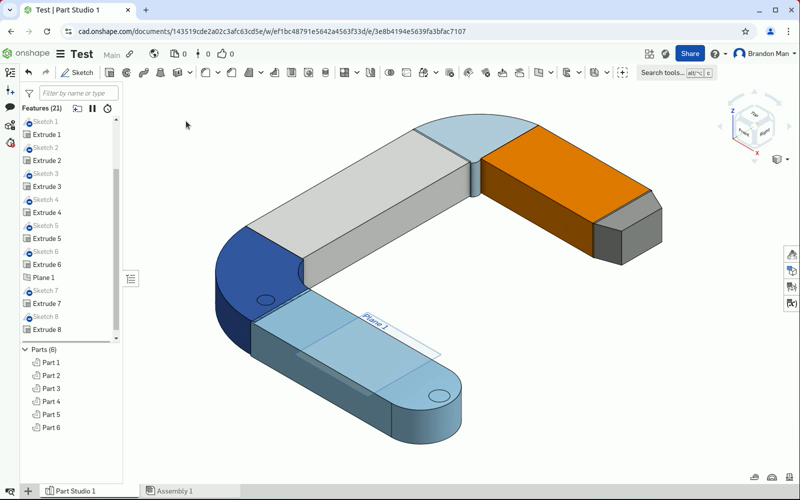
mouse_move(69, 124)
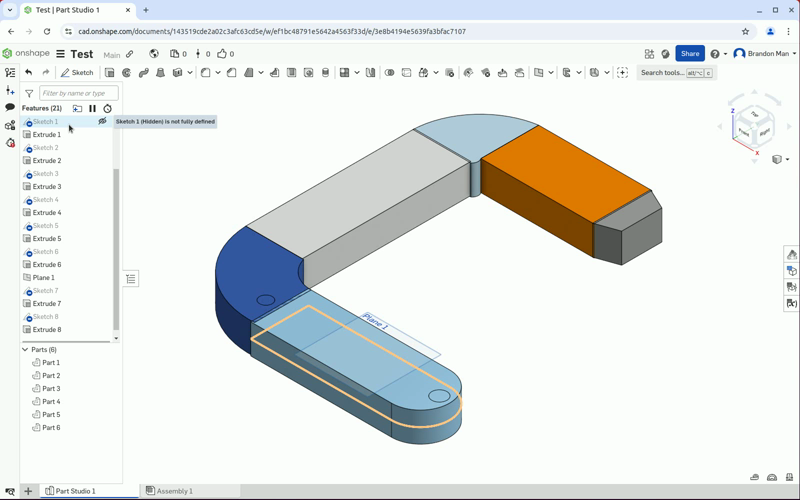
click(69, 124)